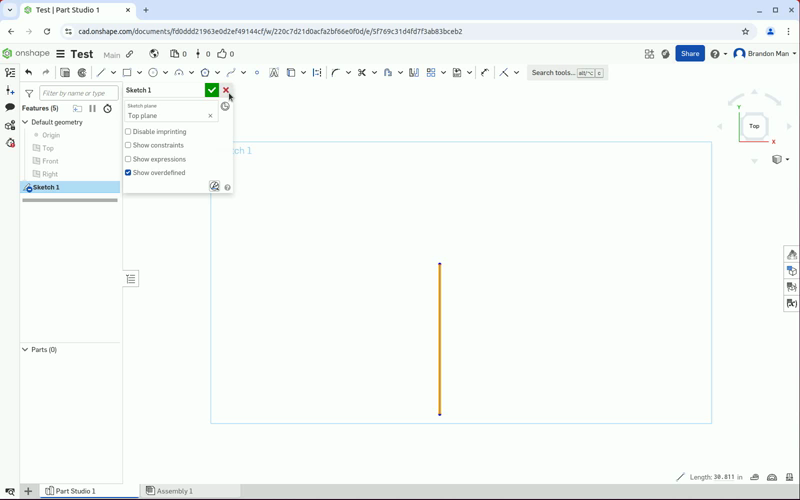
key(shift+h)
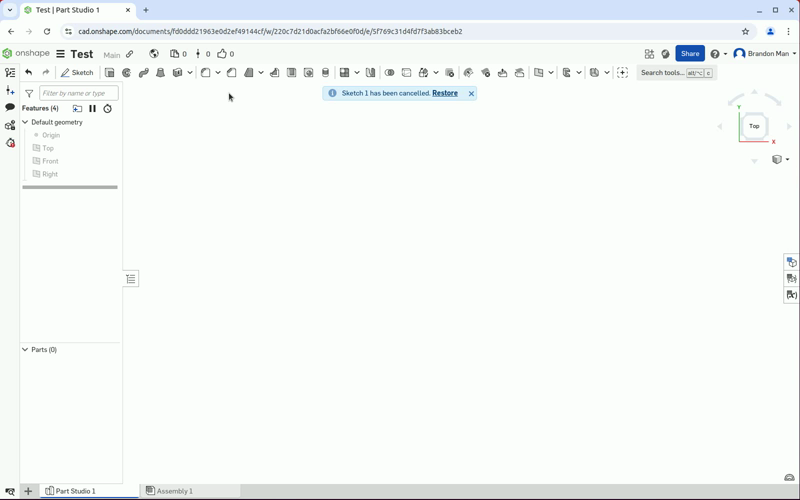
mouse_move(73, 352)
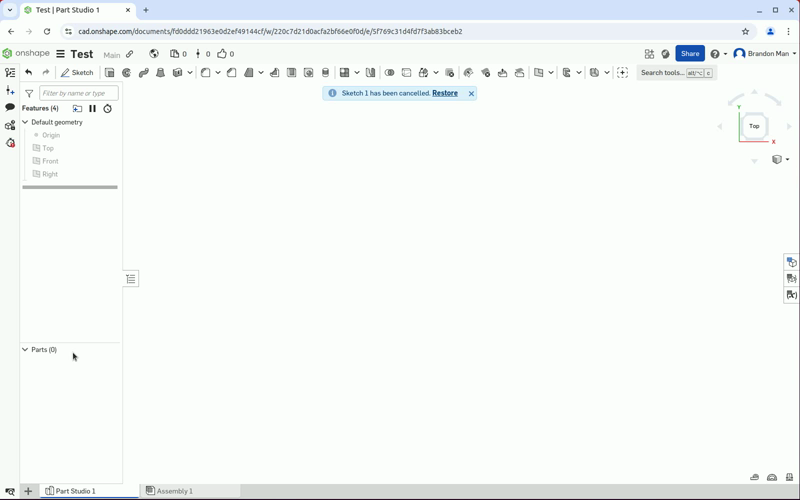
key(y)
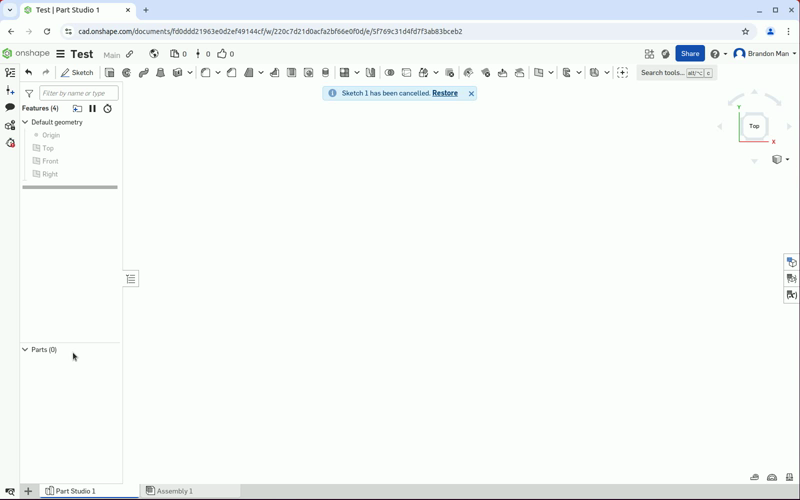
key(shift+p)
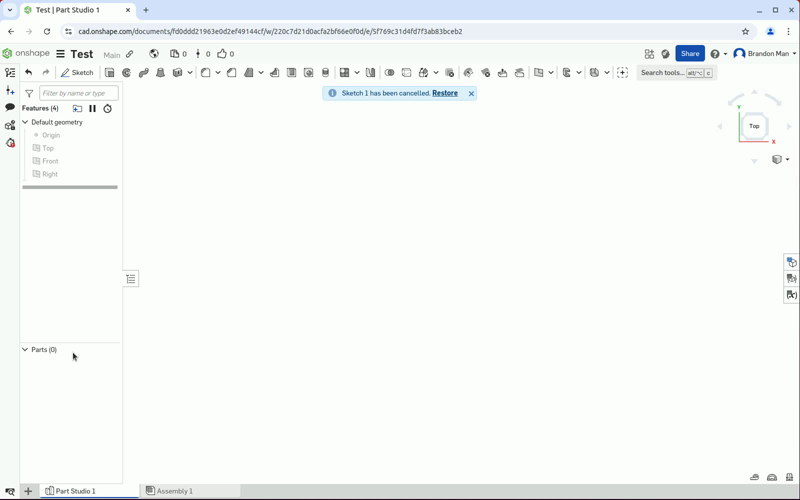
key(space)
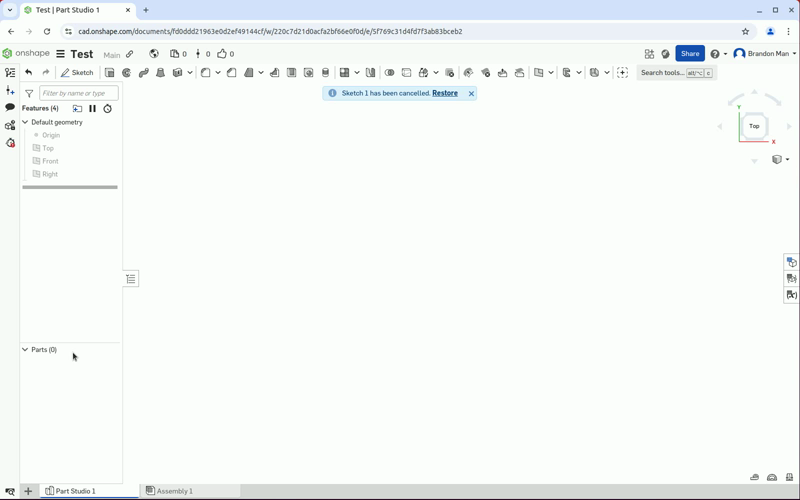
key_down(shift)
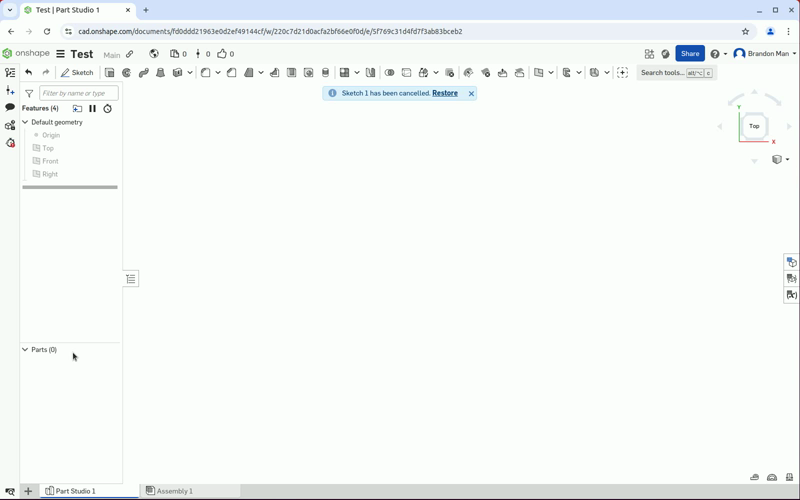
key(up)
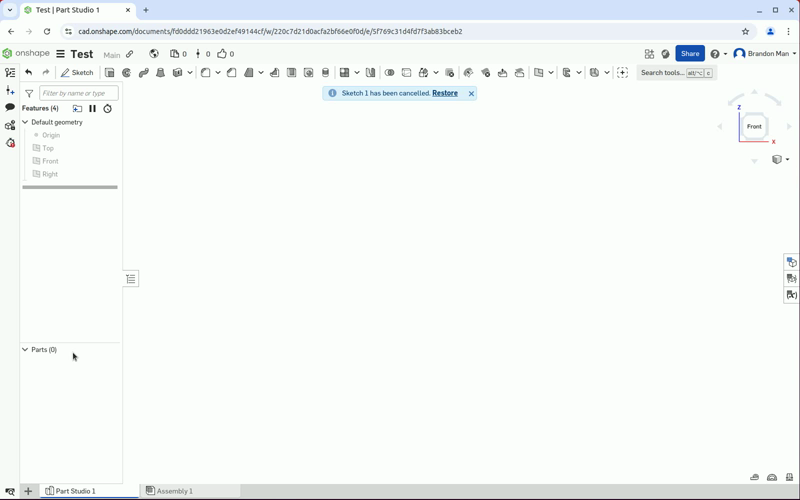
key_up(shift)
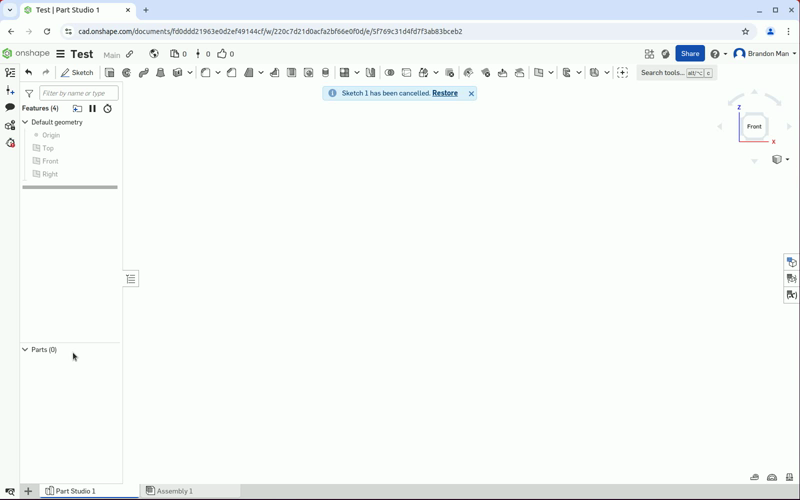
mouse_move(73, 352)
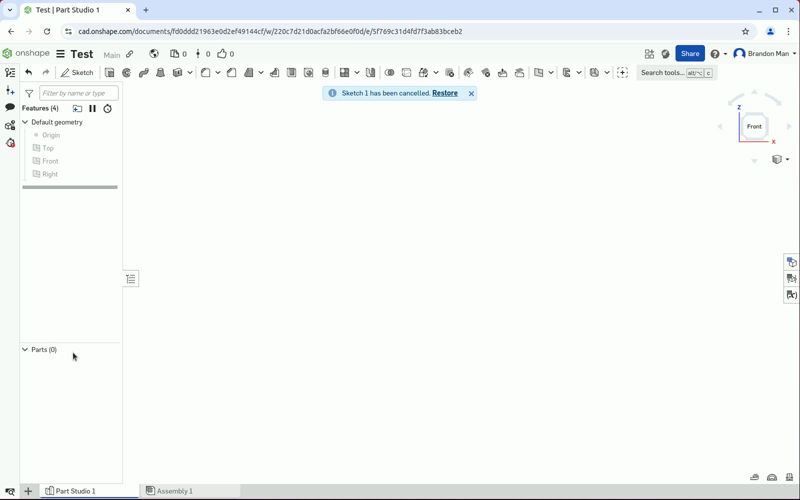
key(shift+y)
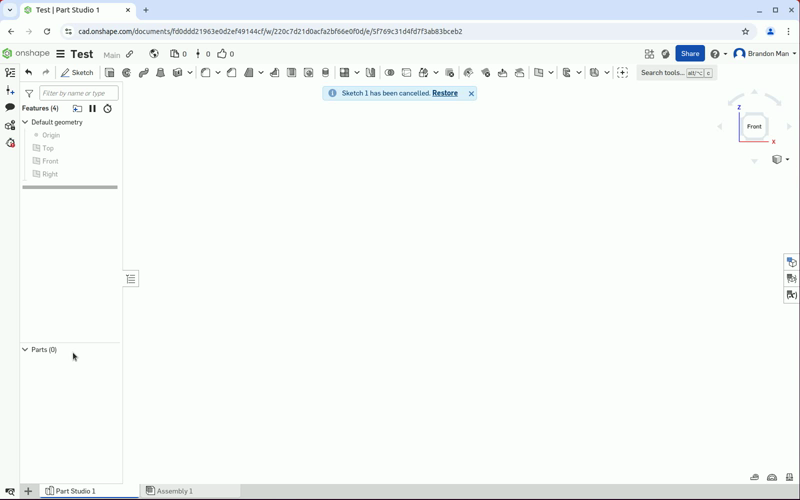
key(shift+s)
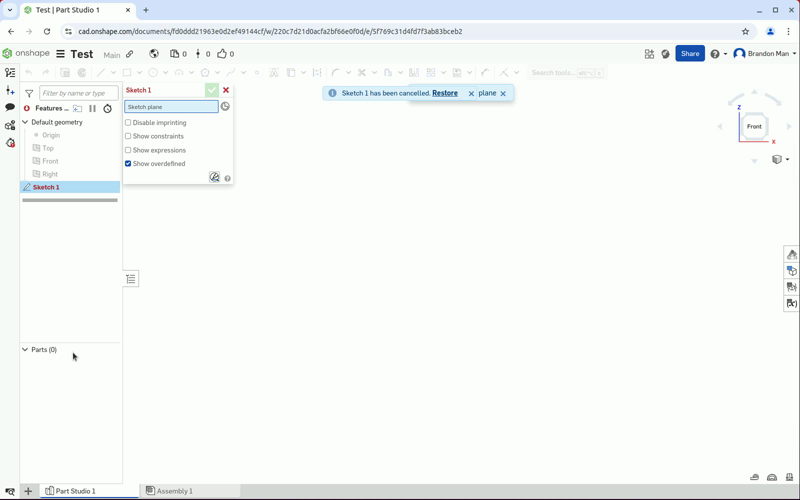
mouse_move(73, 163)
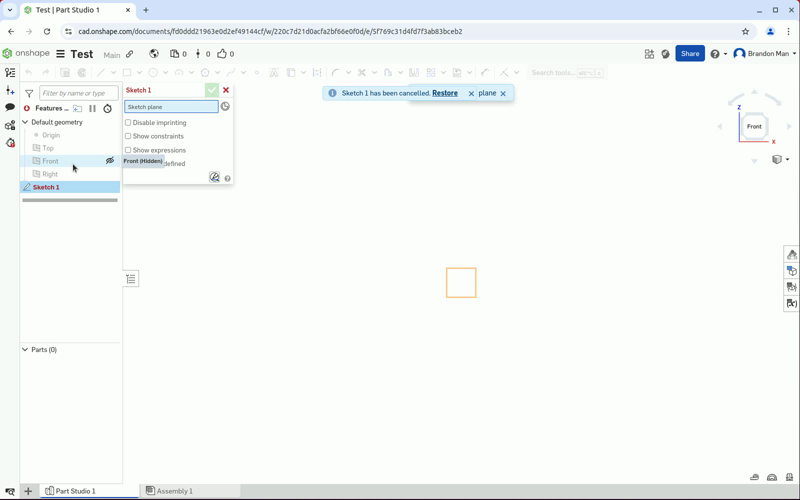
click(73, 163)
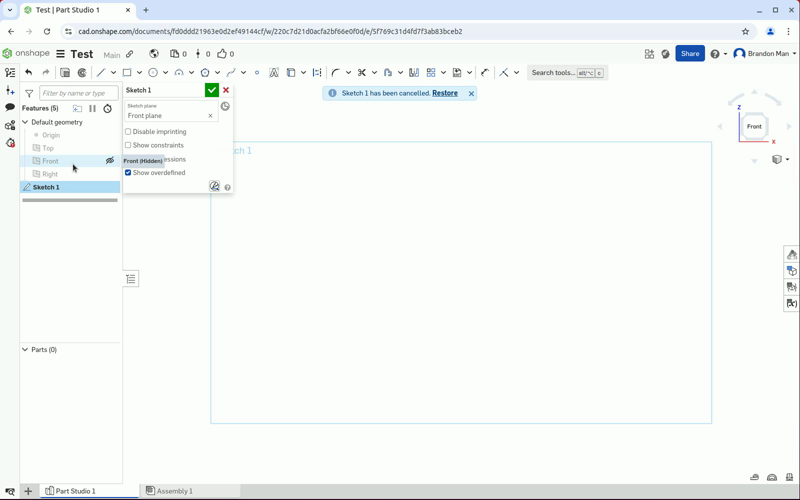
mouse_move(73, 352)
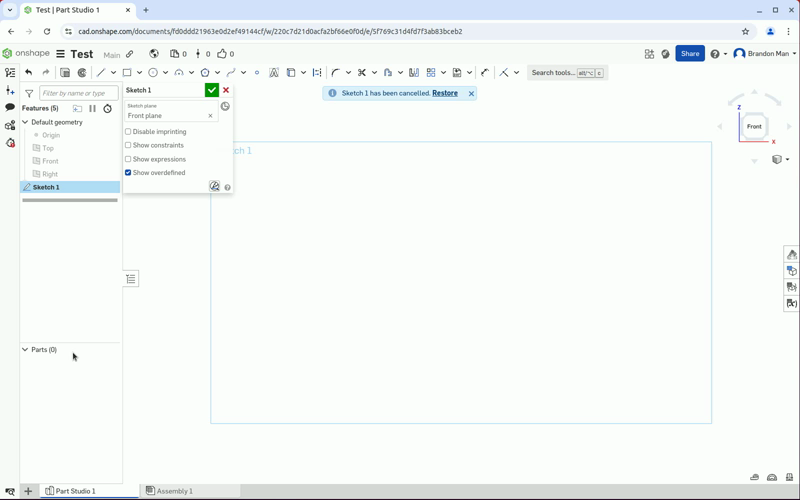
key(y)
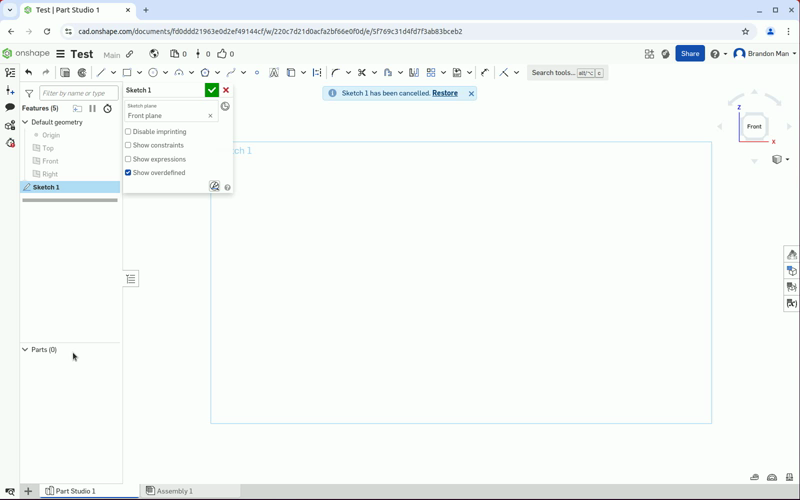
key(l)
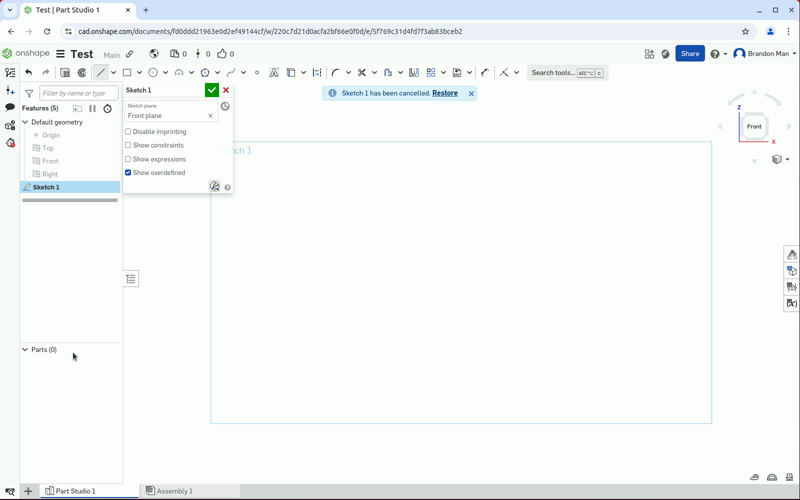
key_down(shift)
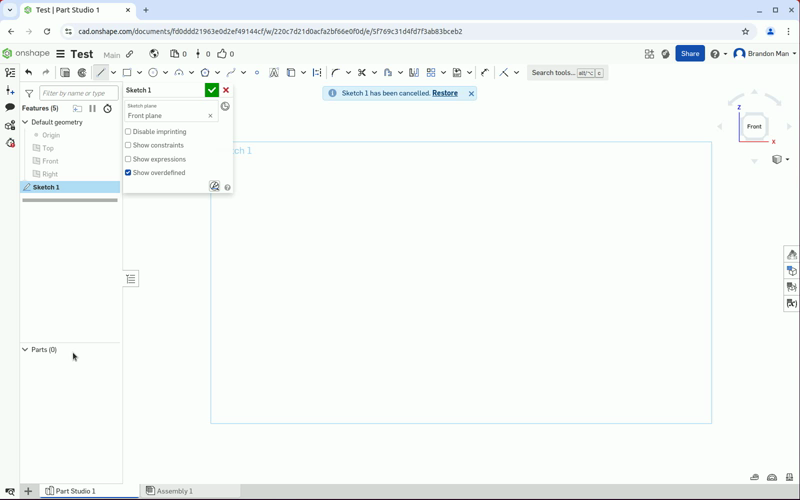
mouse_move(404, 395)
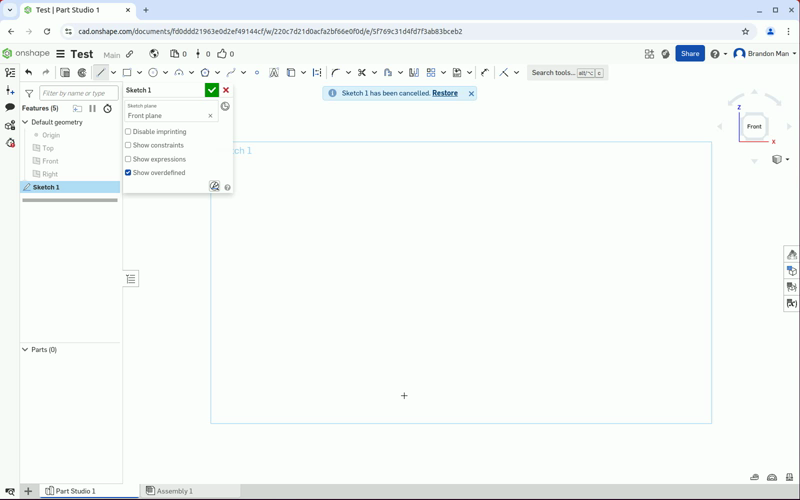
click(404, 395)
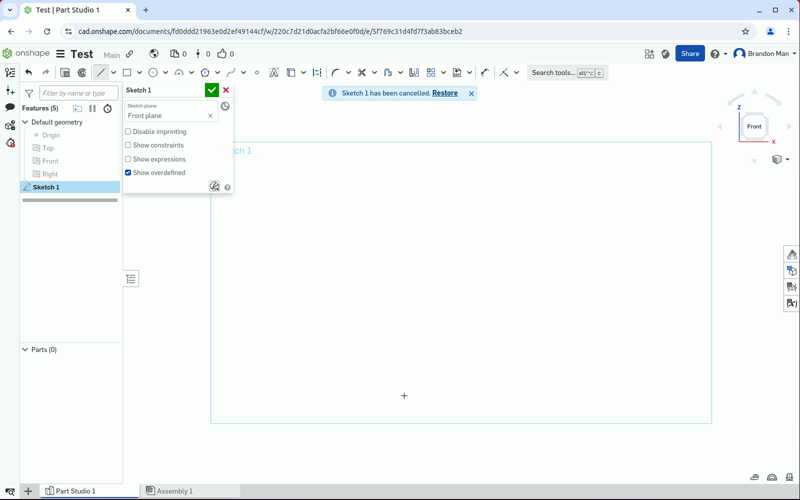
key_up(shift)
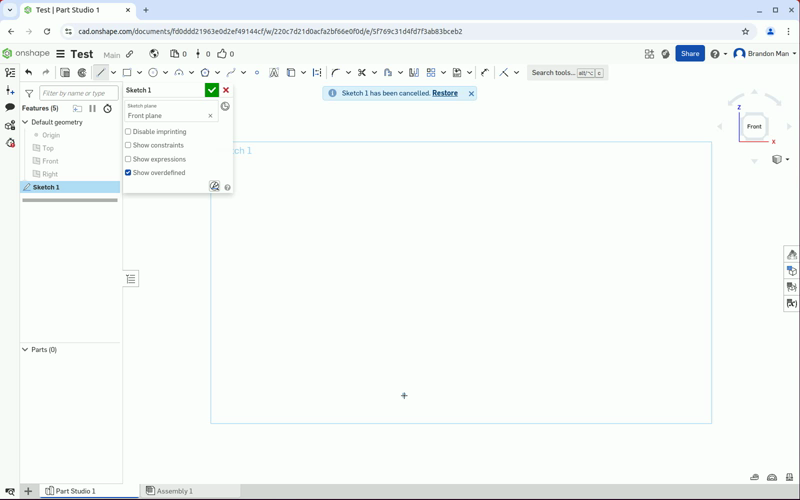
key_down(shift)
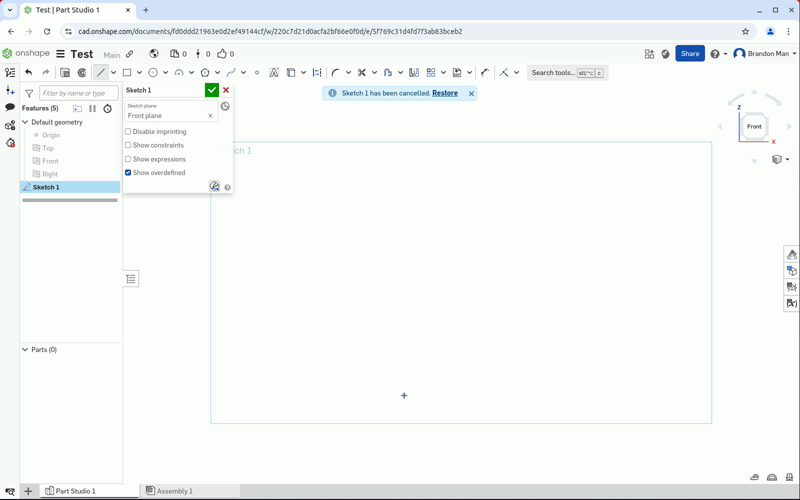
mouse_move(516, 395)
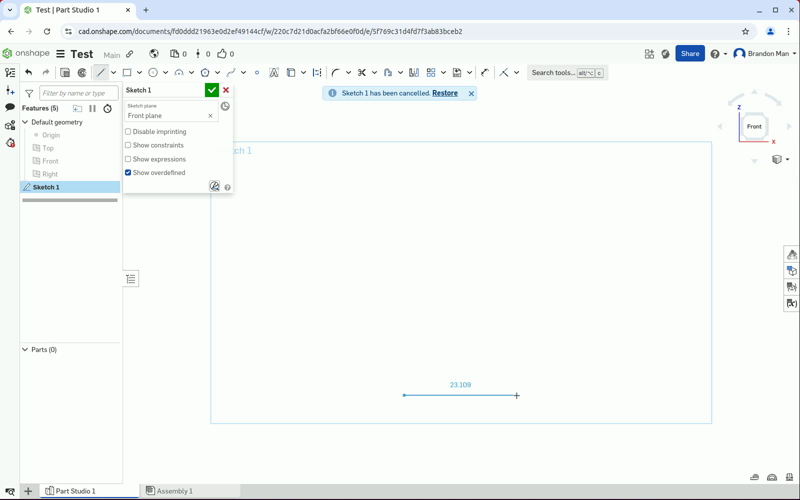
click(516, 395)
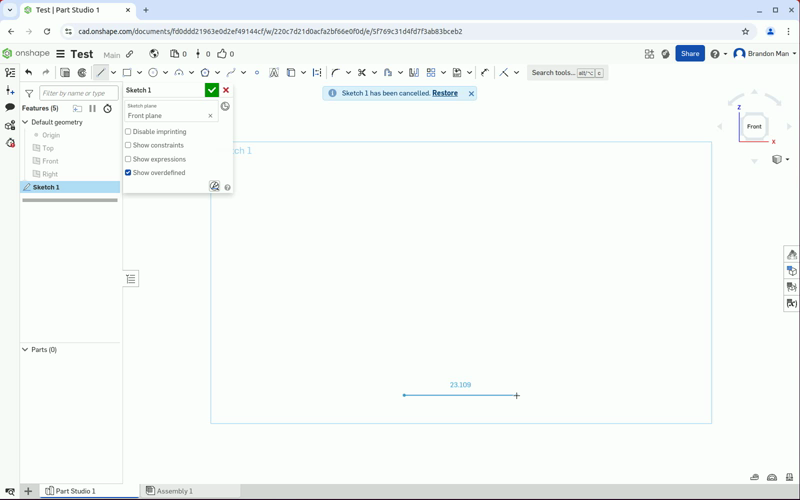
key_up(shift)
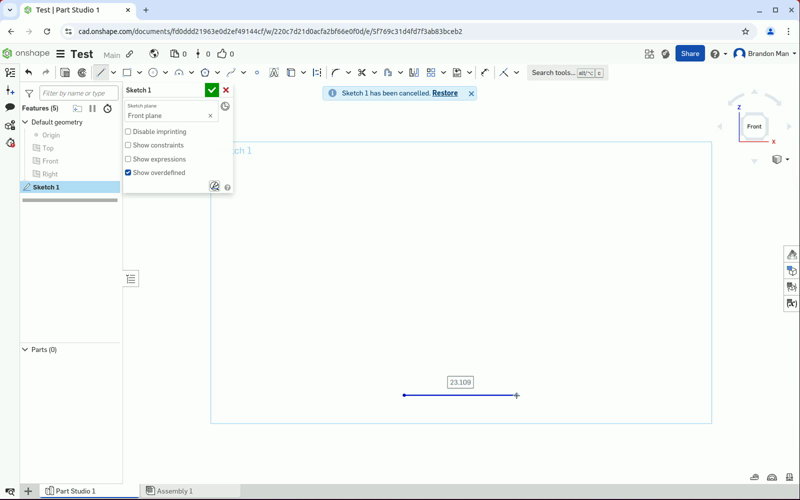
key_down(shift)
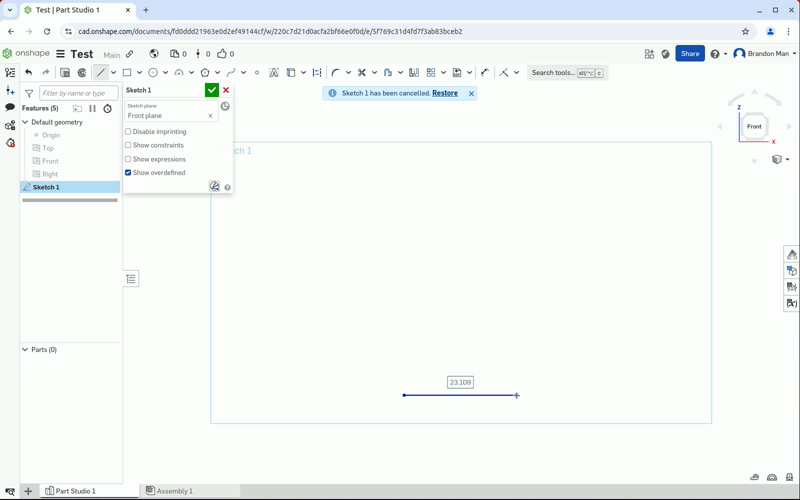
mouse_move(516, 282)
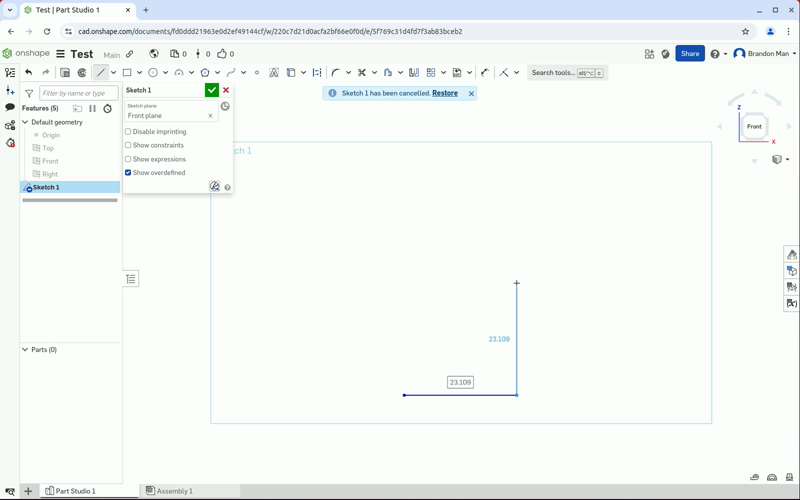
click(516, 282)
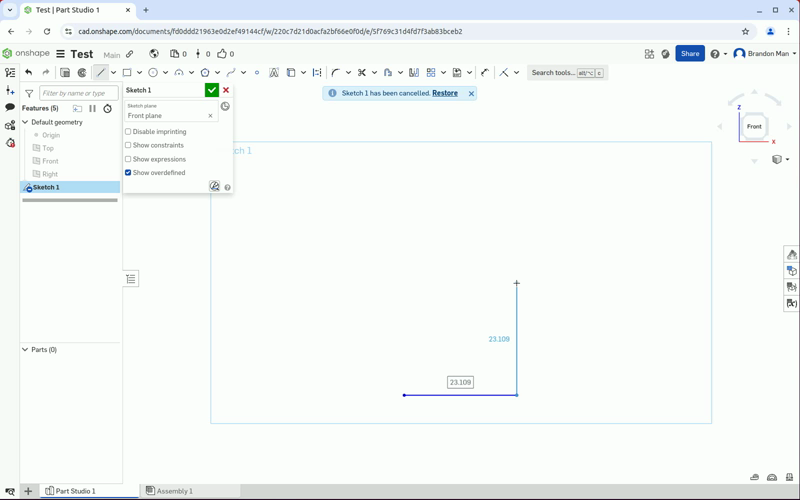
key_up(shift)
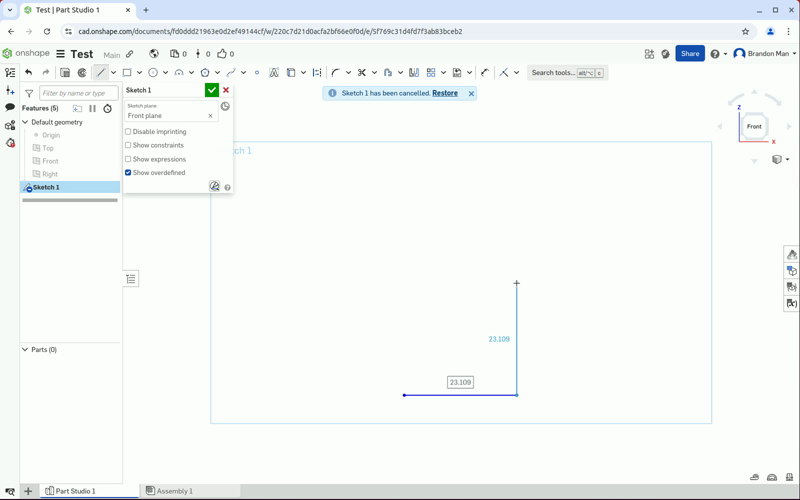
key_down(shift)
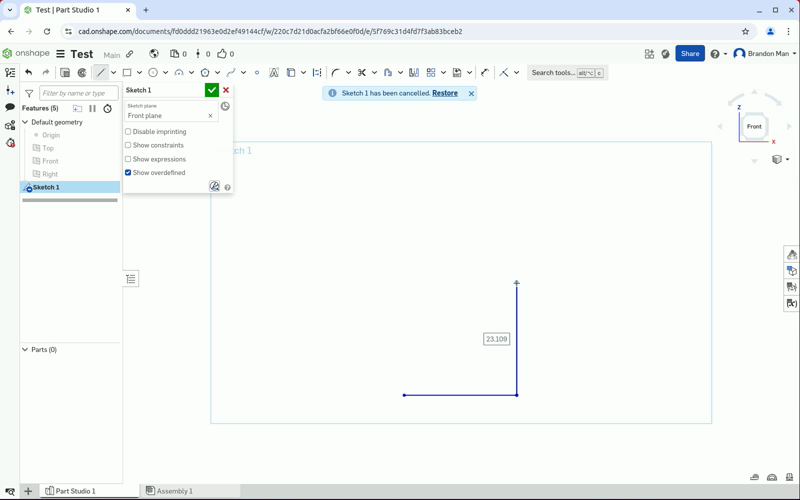
mouse_move(404, 282)
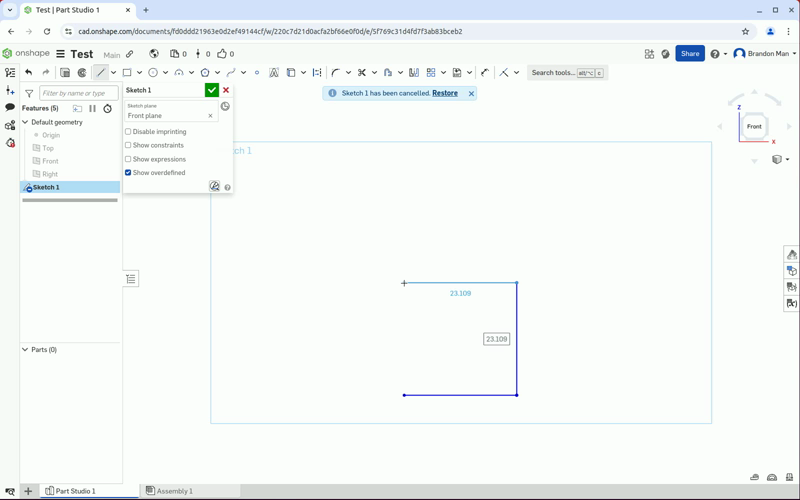
click(404, 282)
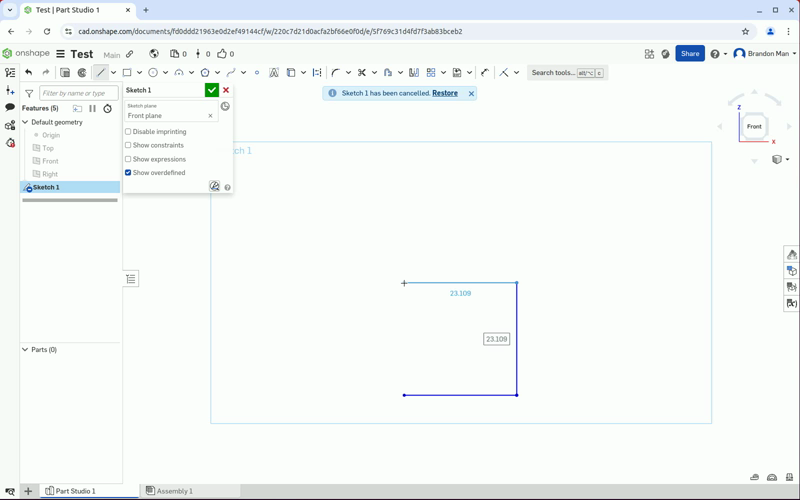
key_up(shift)
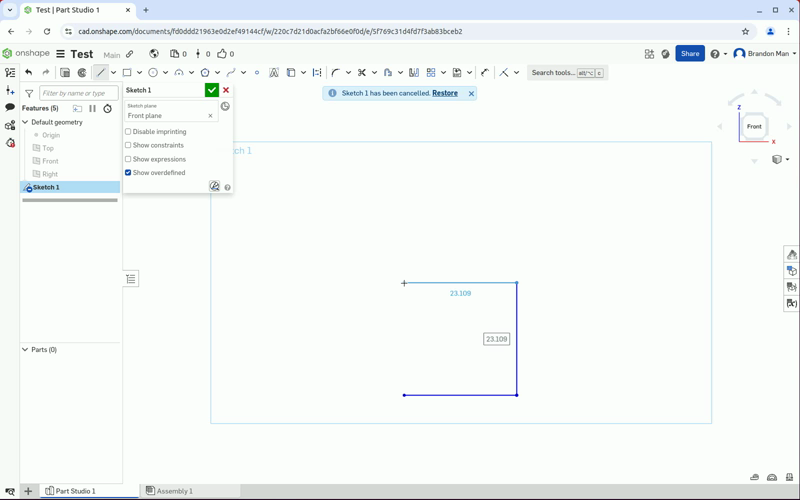
key_down(shift)
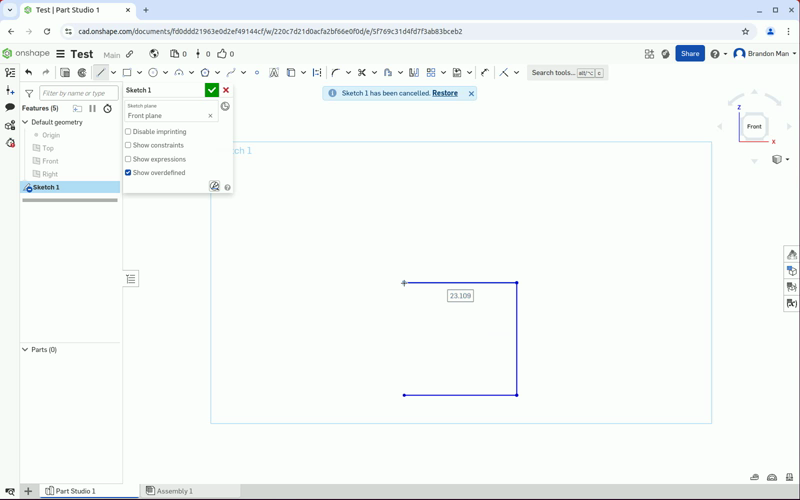
mouse_move(404, 395)
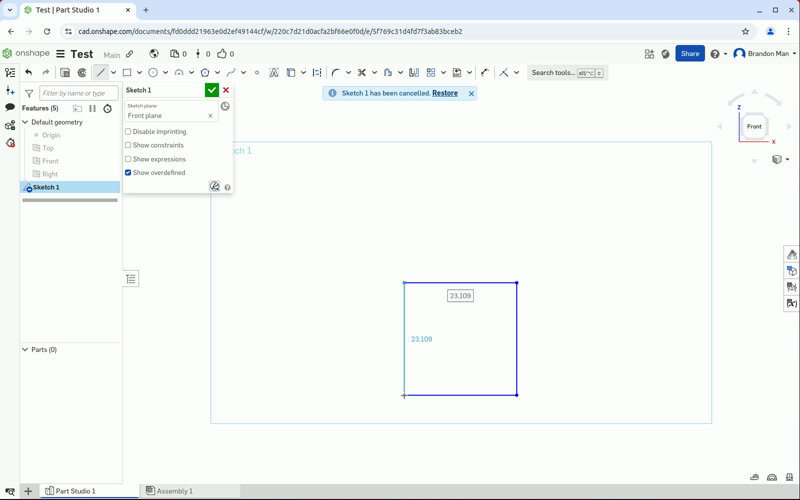
key_up(shift)
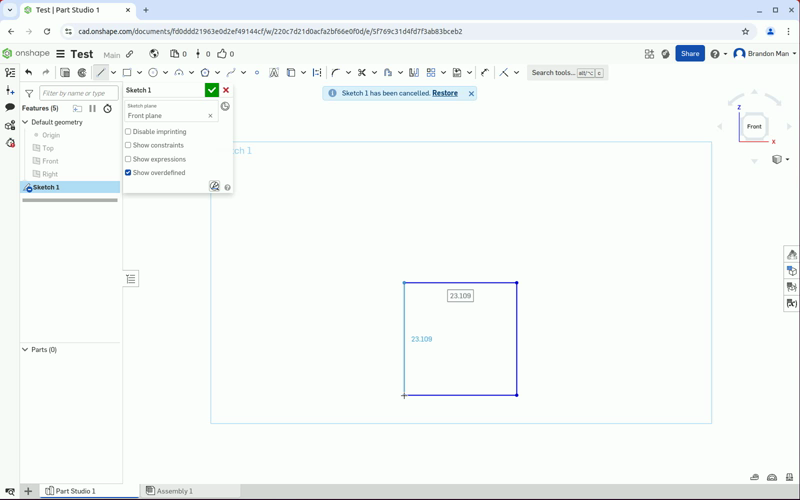
click(404, 395)
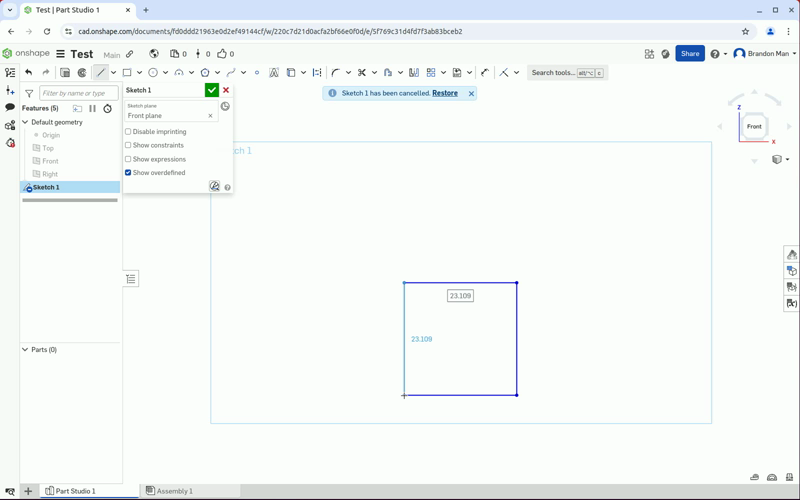
key(esc)
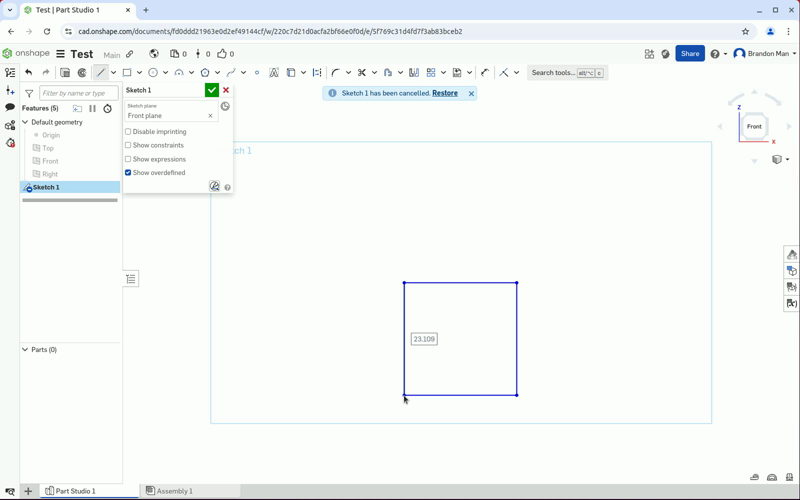
mouse_move(444, 295)
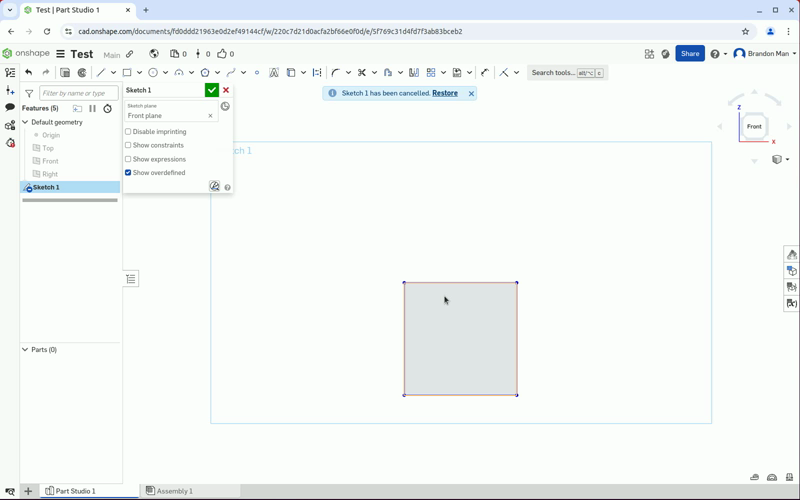
click(444, 295)
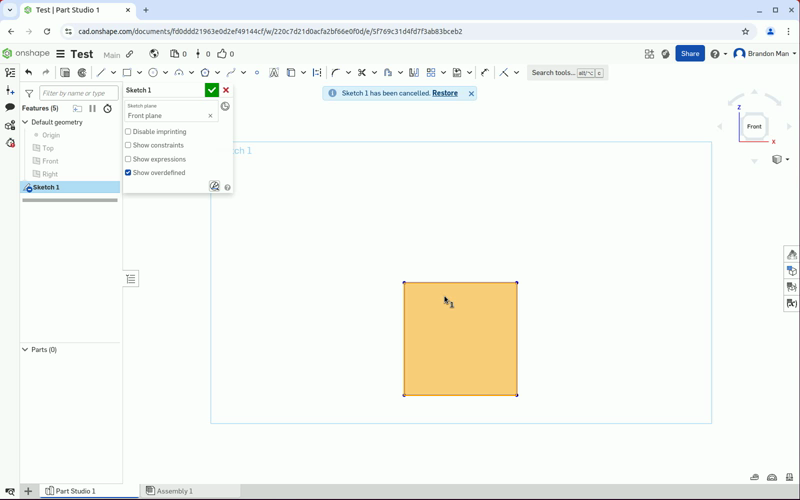
mouse_move(73, 352)
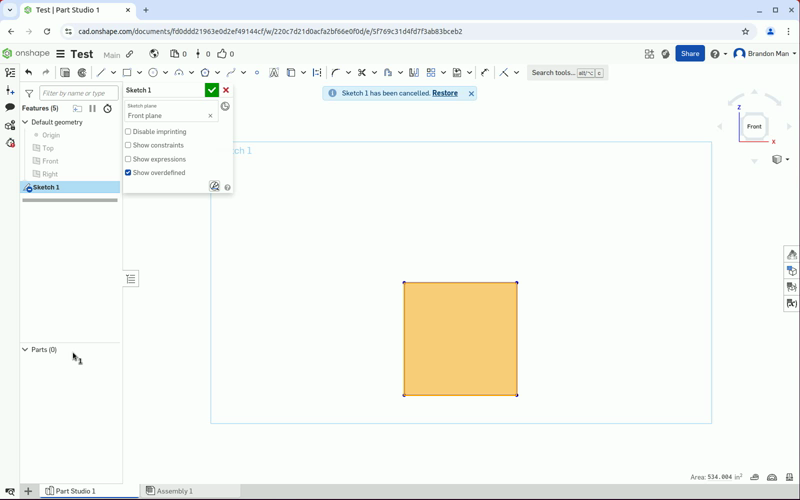
key(shift+y)
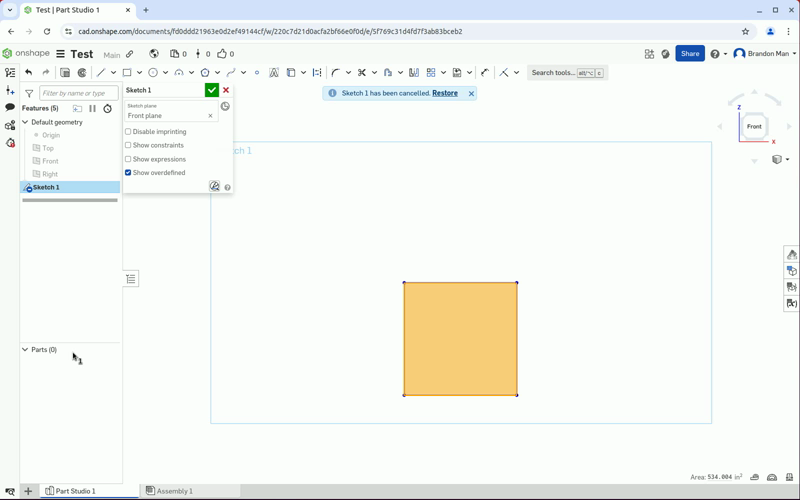
key(shift+e)
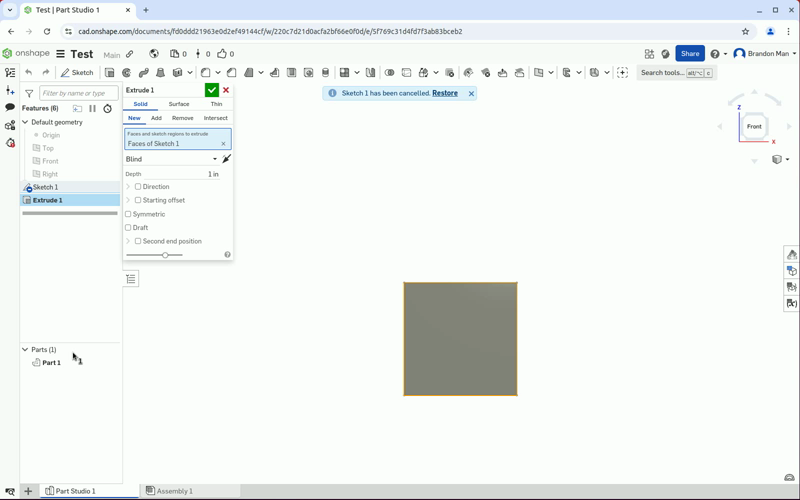
mouse_move(143, 106)
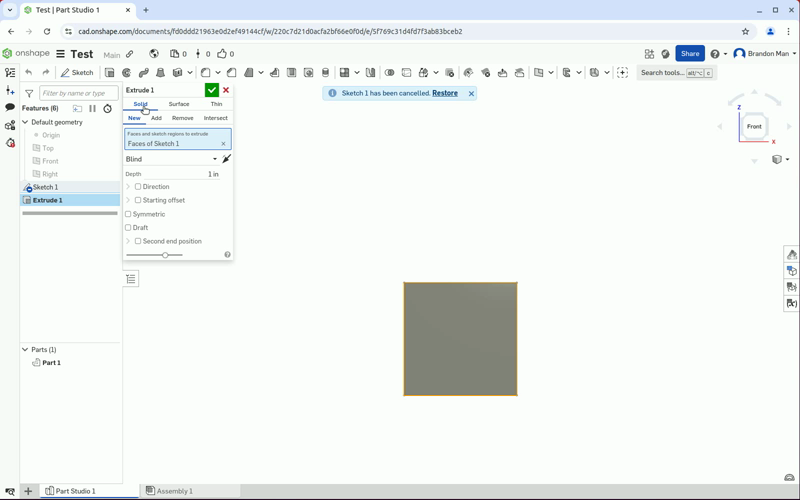
click(143, 106)
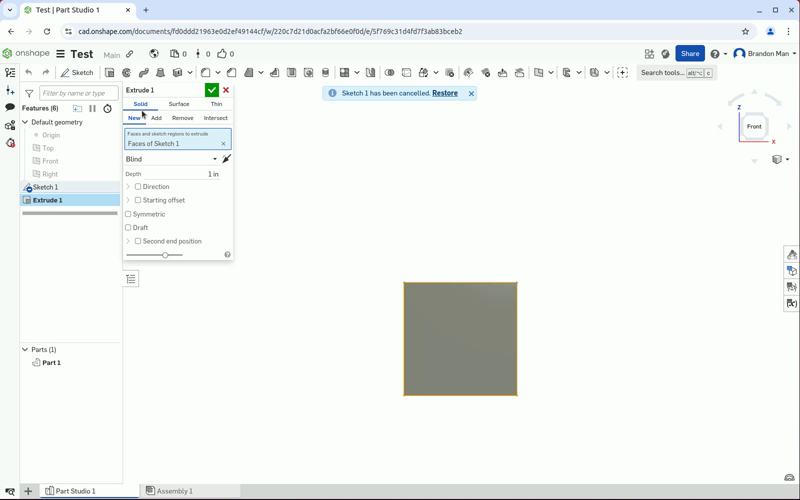
mouse_move(137, 120)
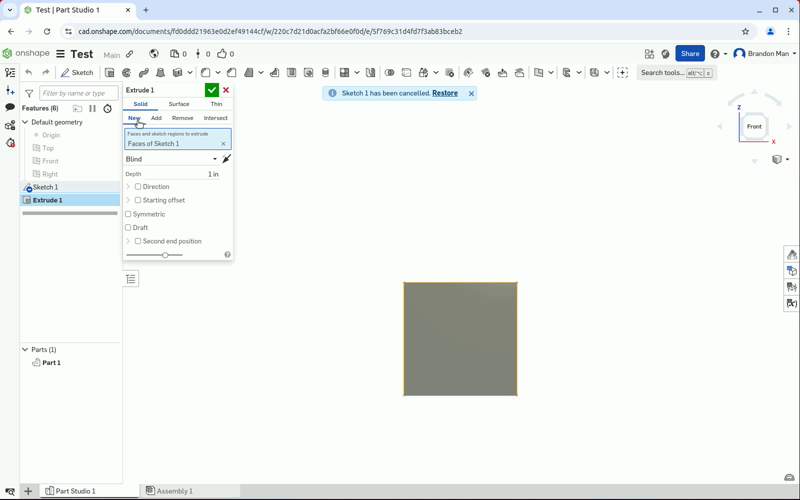
click(137, 120)
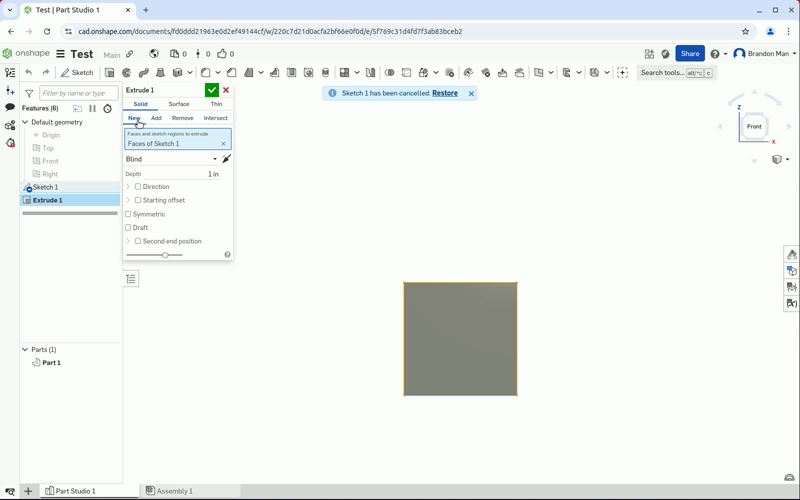
key(tab, 4)
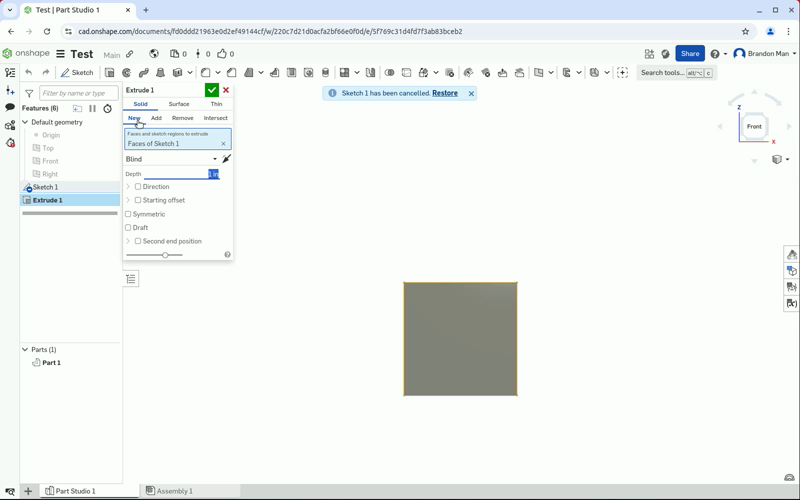
text(2.407)
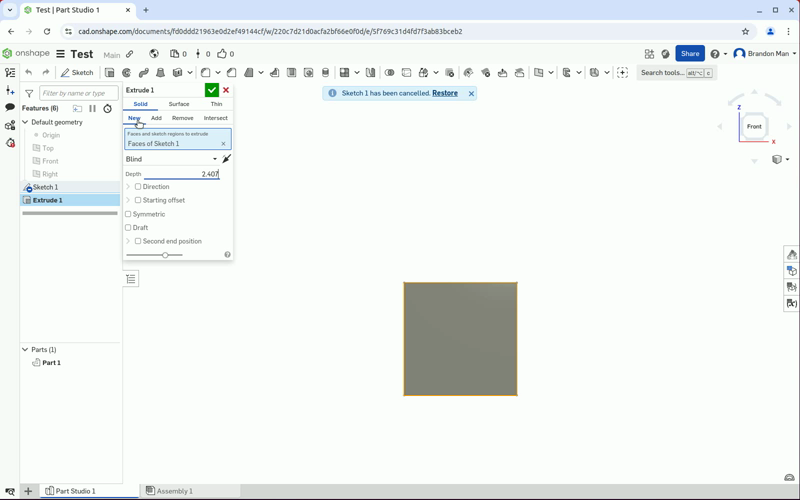
key(enter)
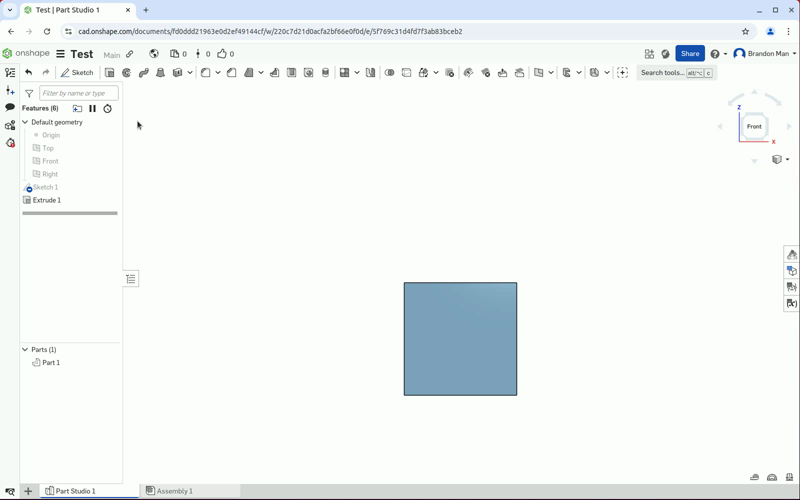
key(shift+h)
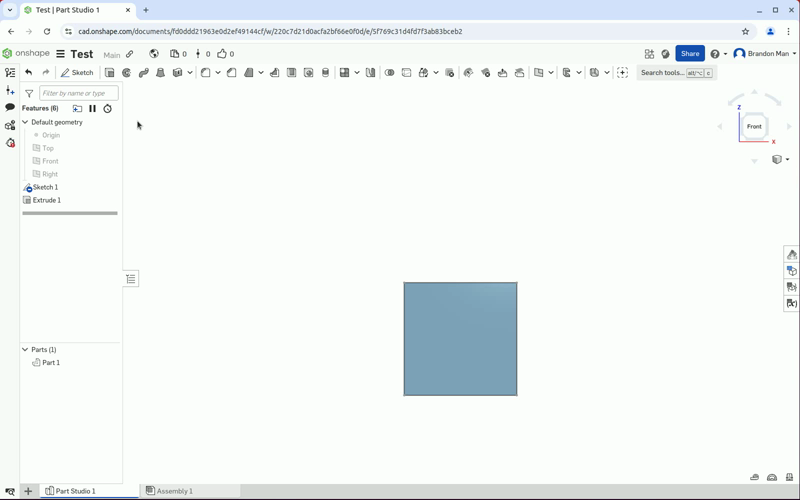
key(shift+h)
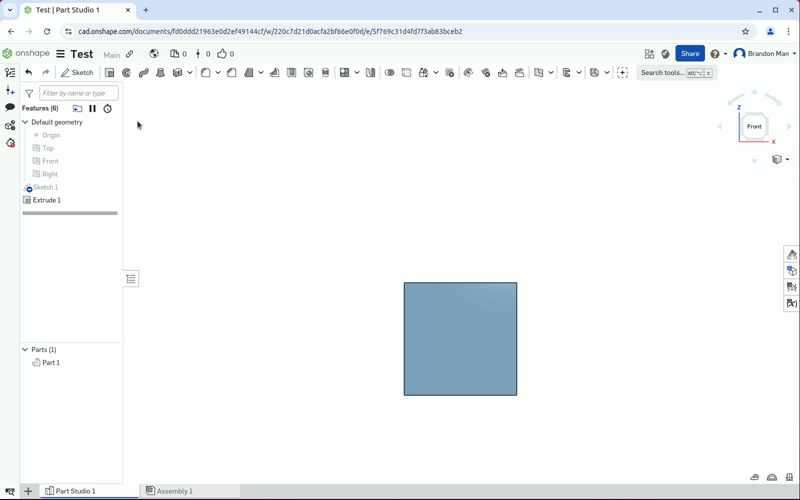
mouse_move(73, 189)
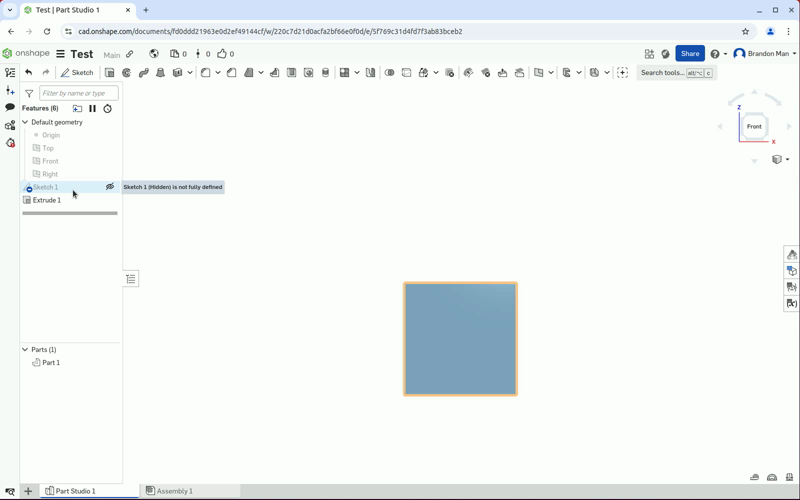
click(73, 189)
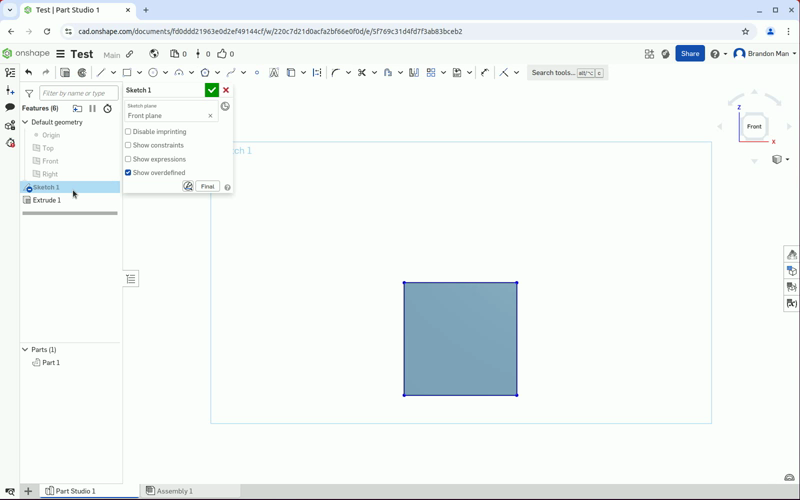
mouse_move(229, 92)
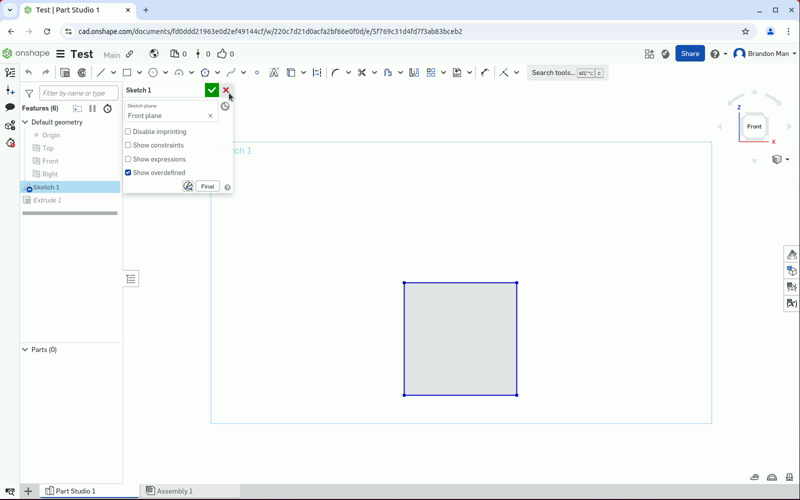
click(229, 92)
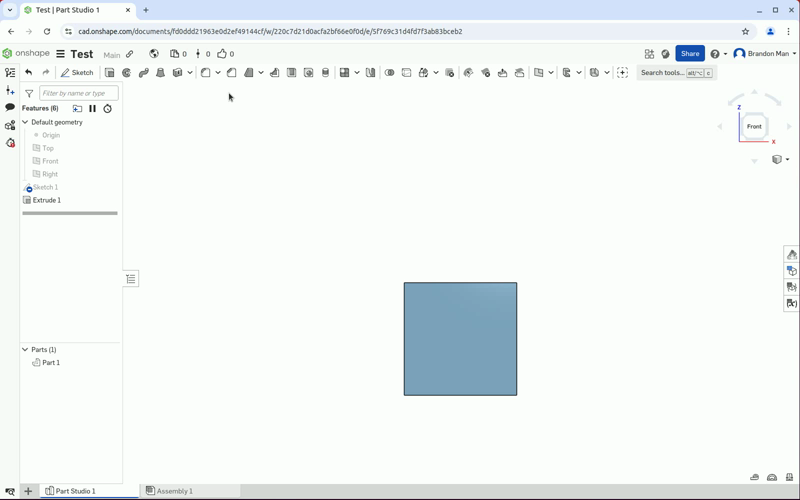
mouse_move(73, 352)
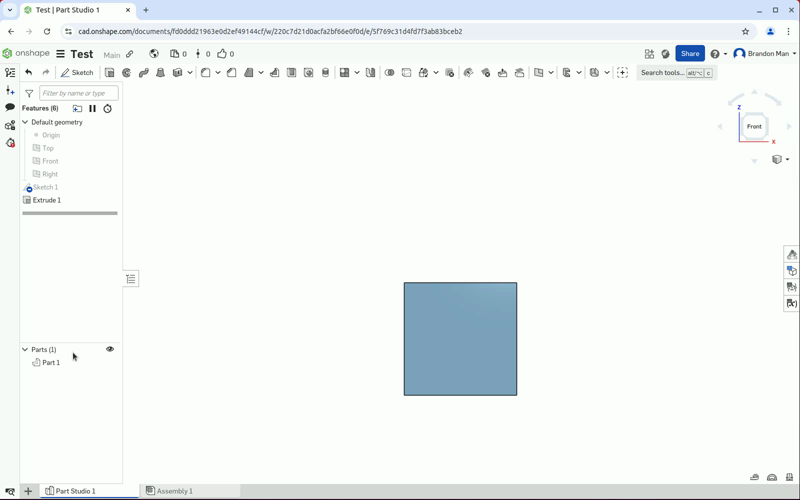
key(y)
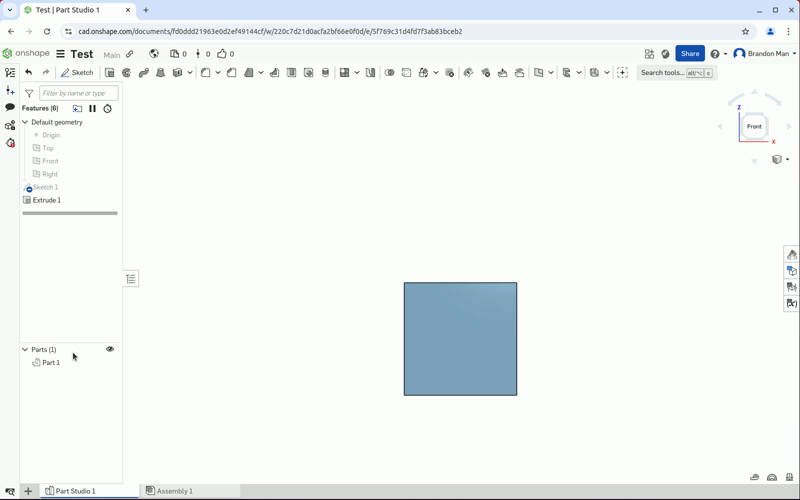
key(shift+p)
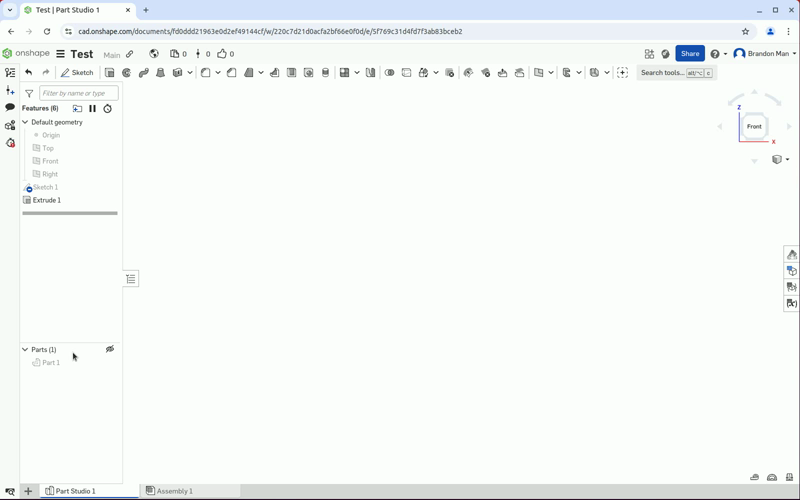
key(space)
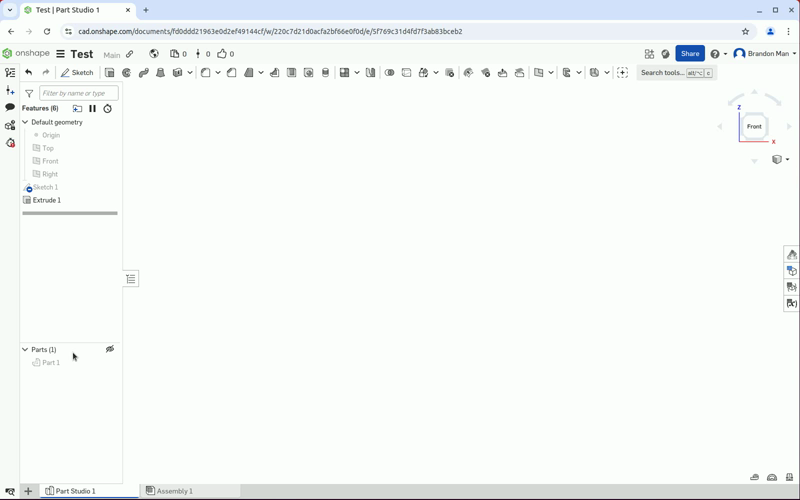
key_down(shift)
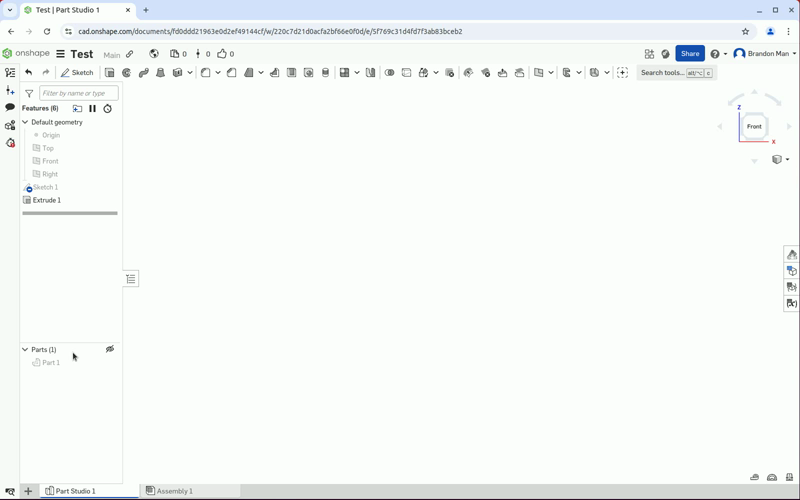
key(down)
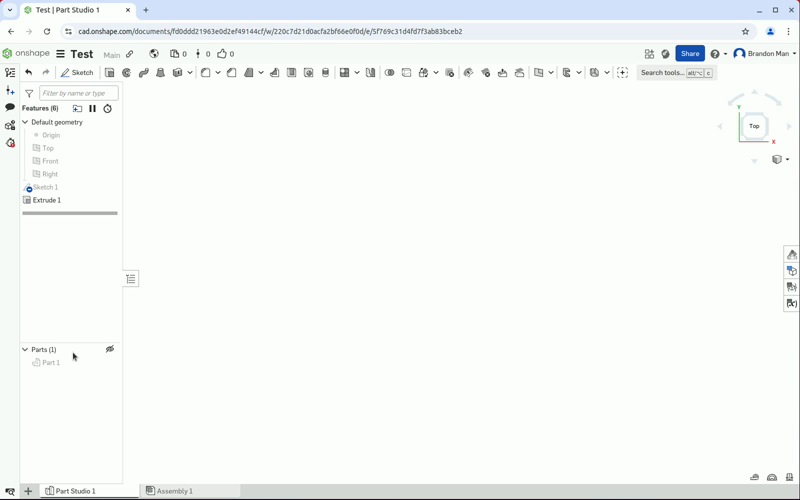
key_up(shift)
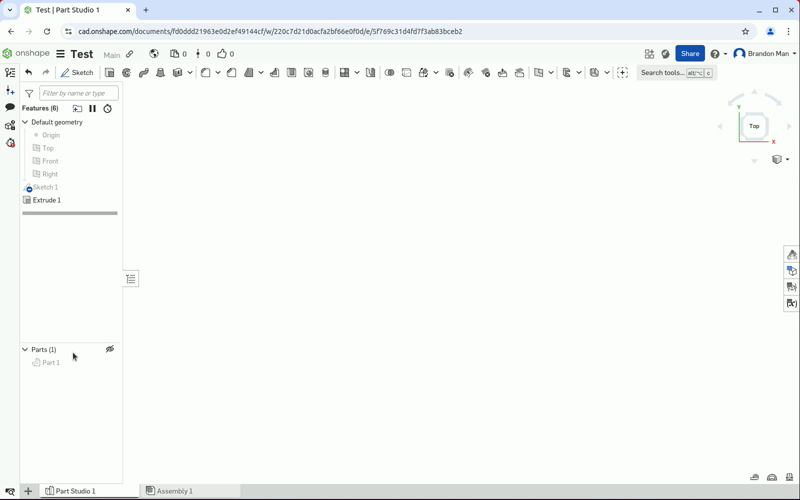
mouse_move(73, 352)
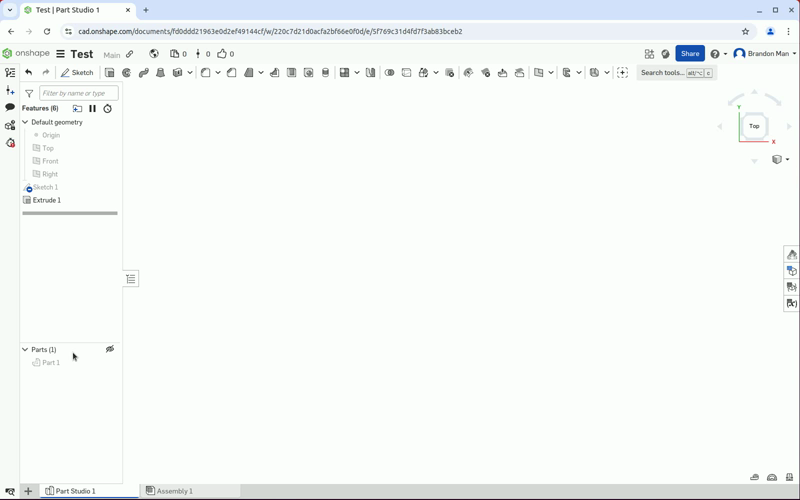
key(shift+y)
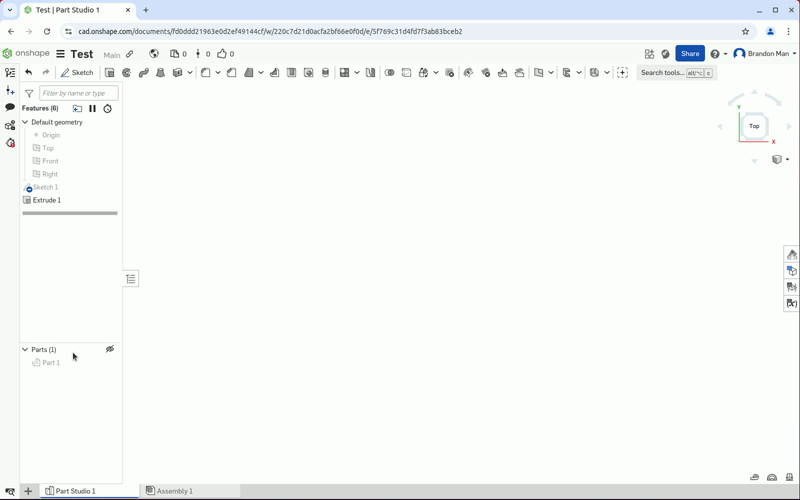
key(shift+s)
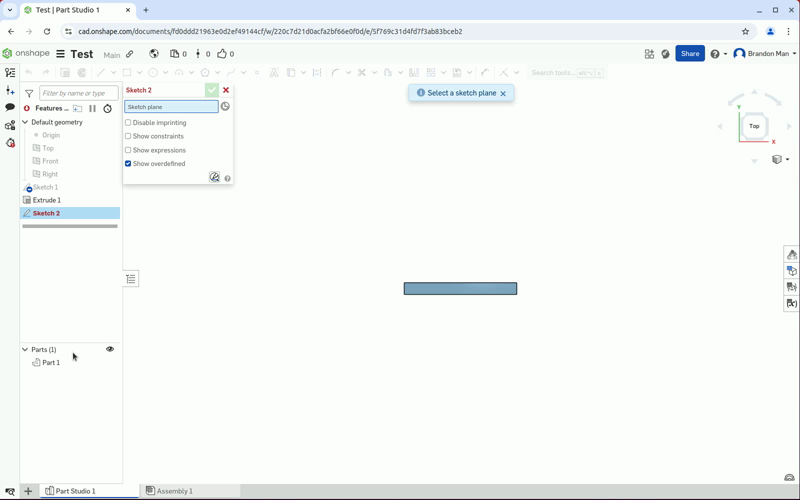
mouse_move(73, 150)
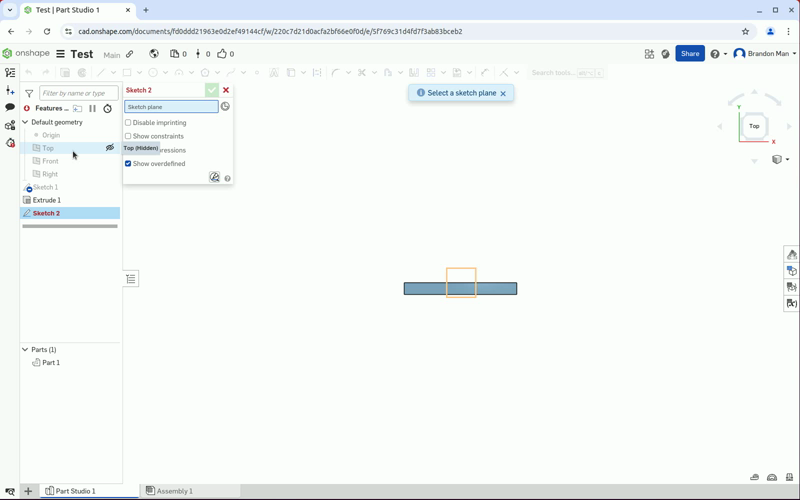
click(73, 150)
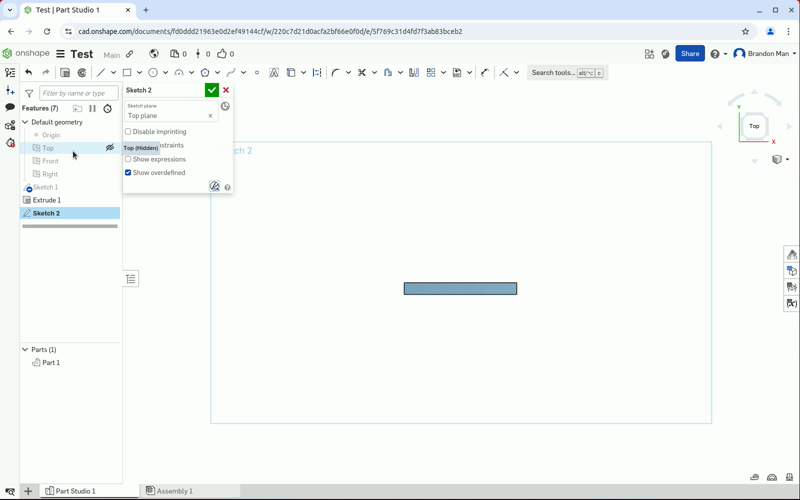
mouse_move(73, 352)
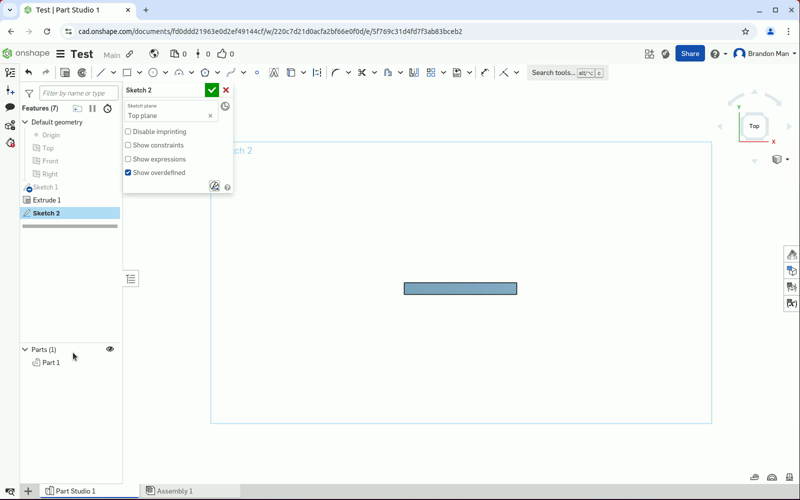
key(y)
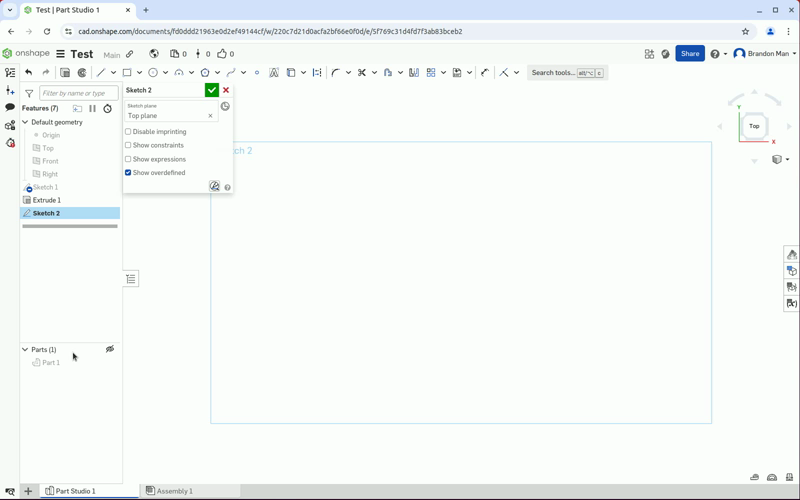
key(l)
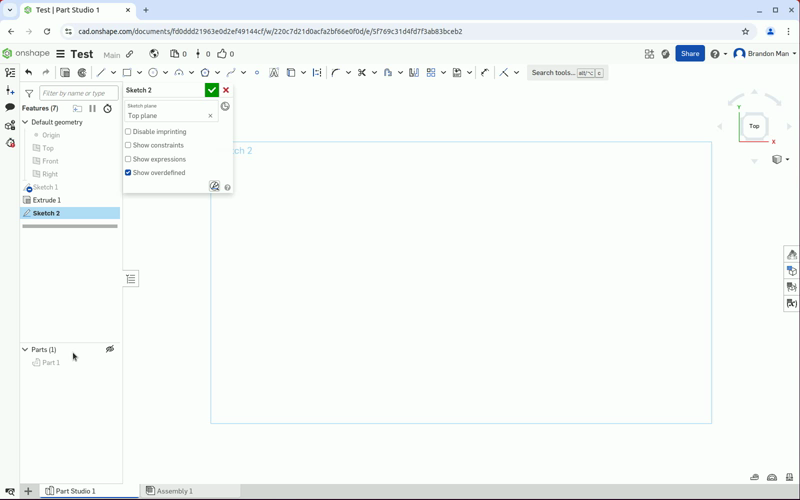
key_down(shift)
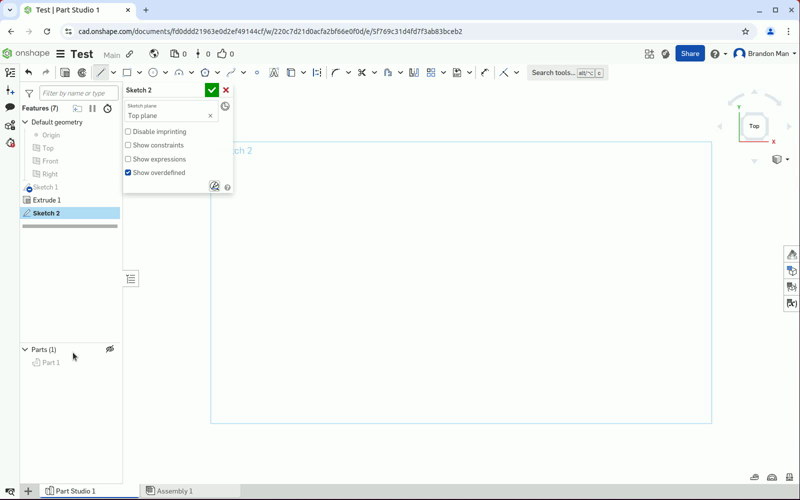
mouse_move(418, 282)
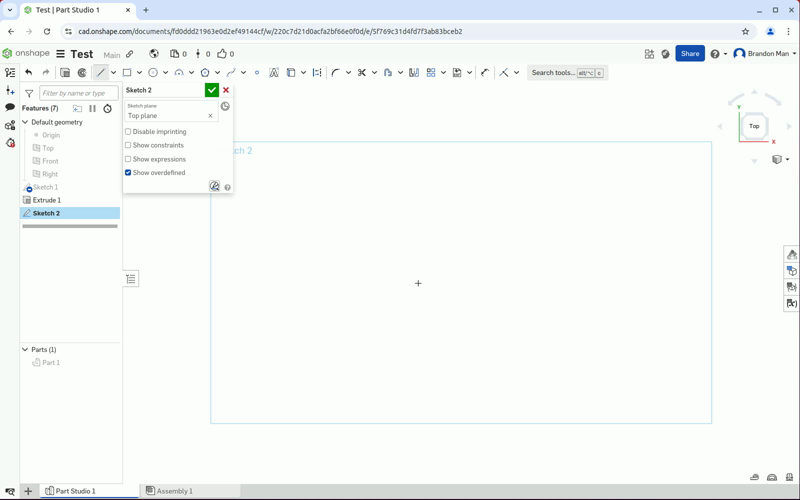
click(418, 282)
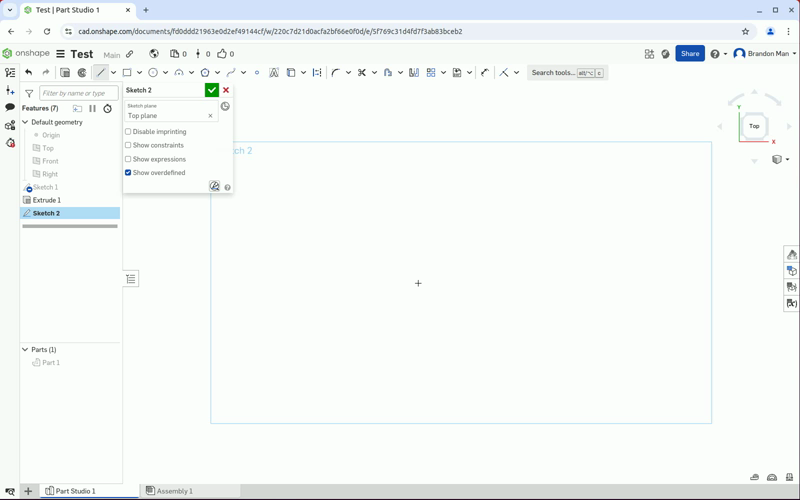
key_up(shift)
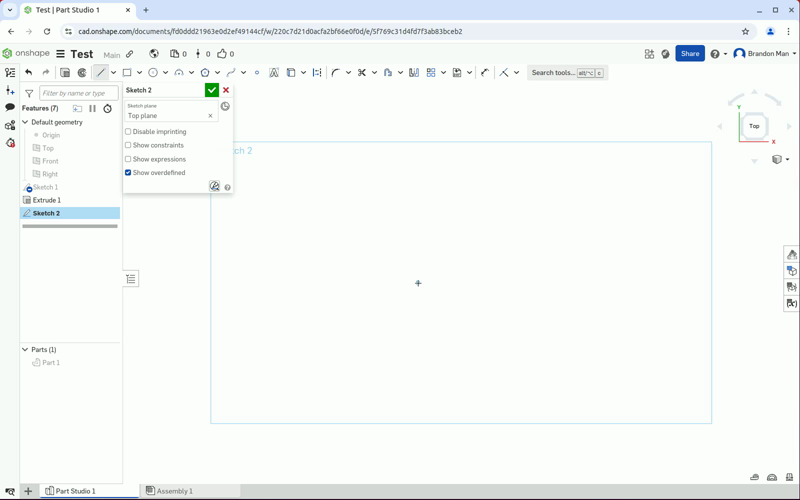
key_down(shift)
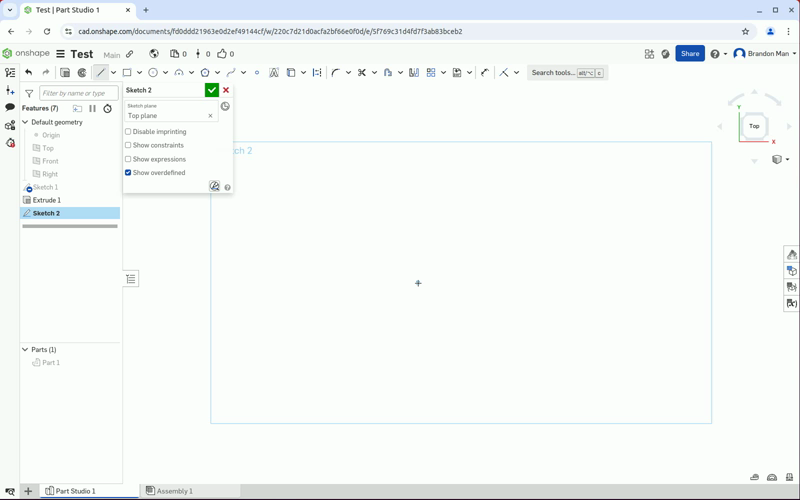
mouse_move(448, 282)
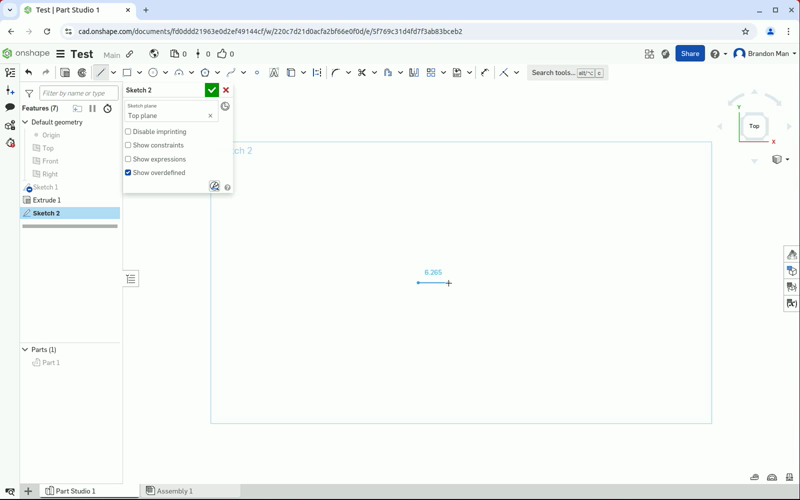
mouse_move(433, 282)
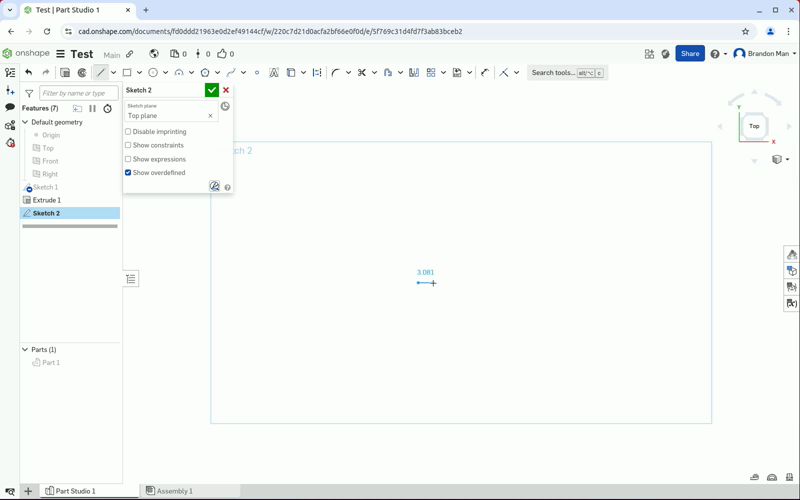
click(433, 282)
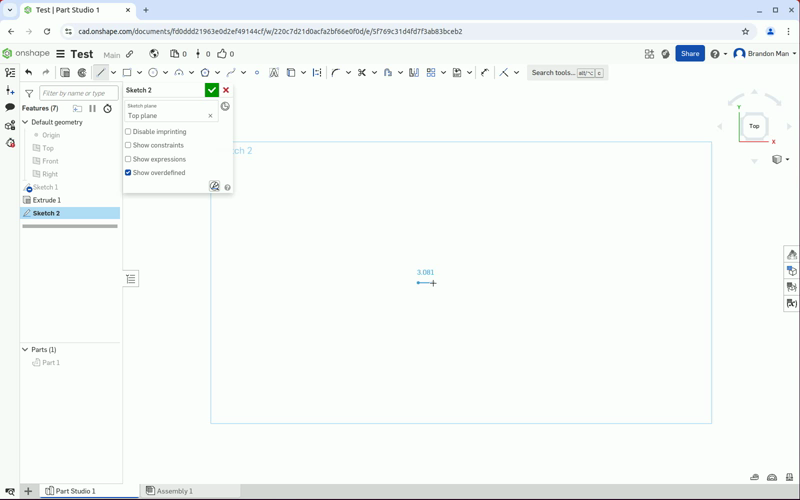
key_up(shift)
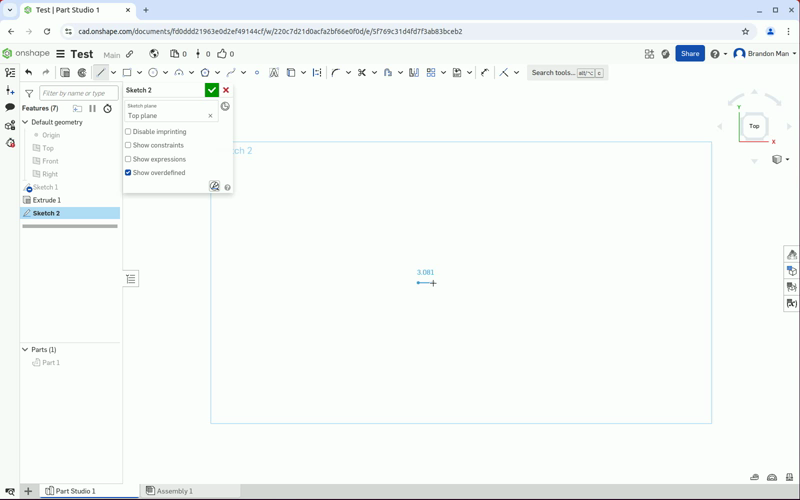
key_down(shift)
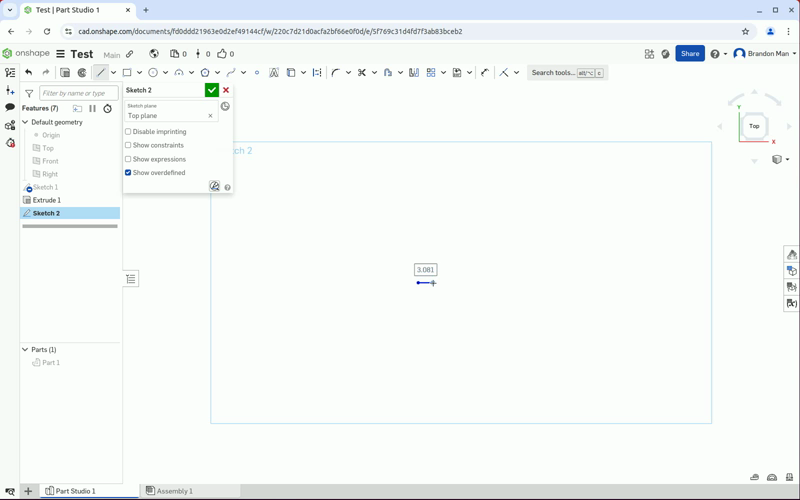
mouse_move(463, 282)
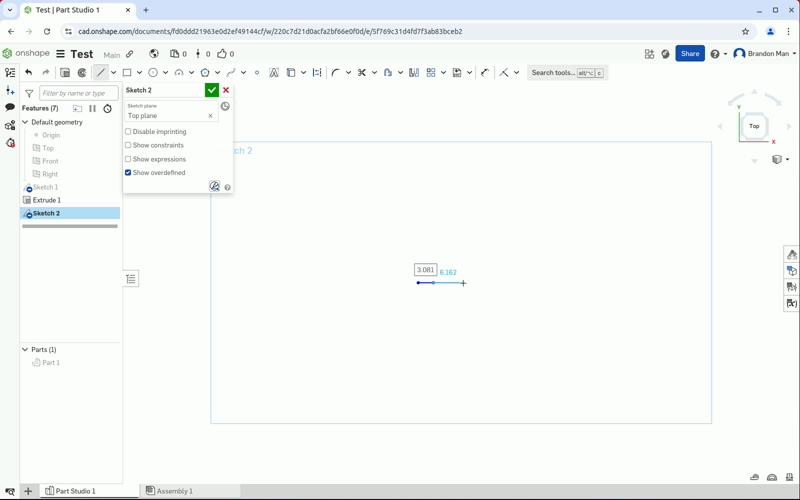
mouse_move(446, 250)
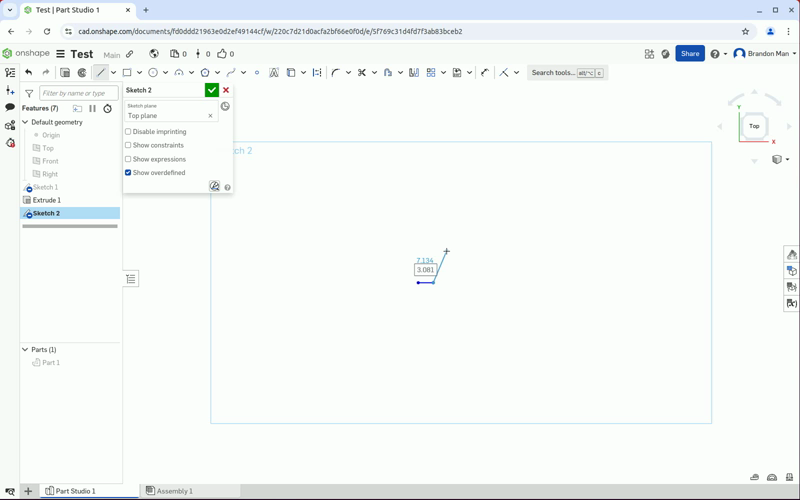
click(446, 250)
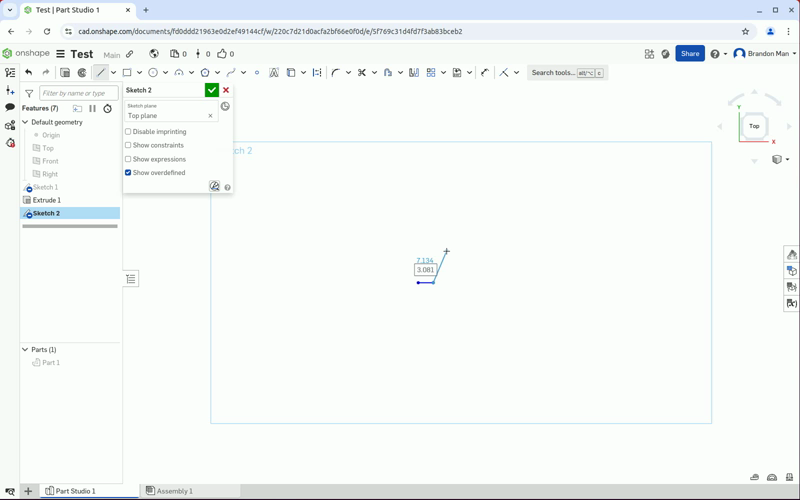
key_up(shift)
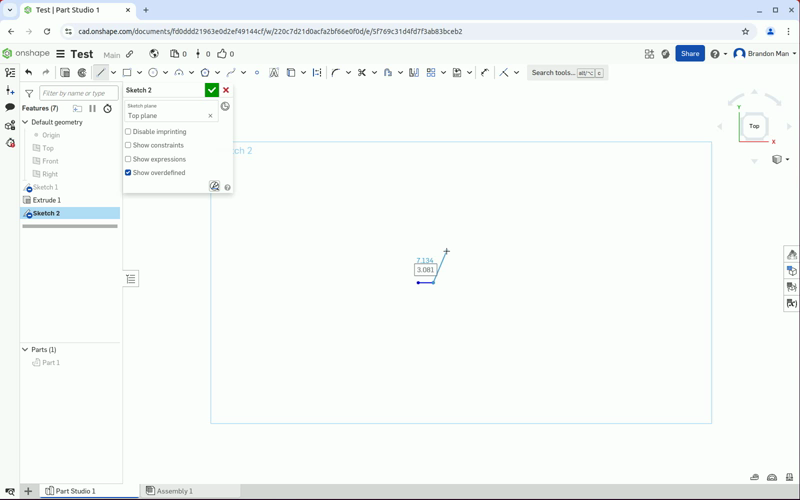
key_down(shift)
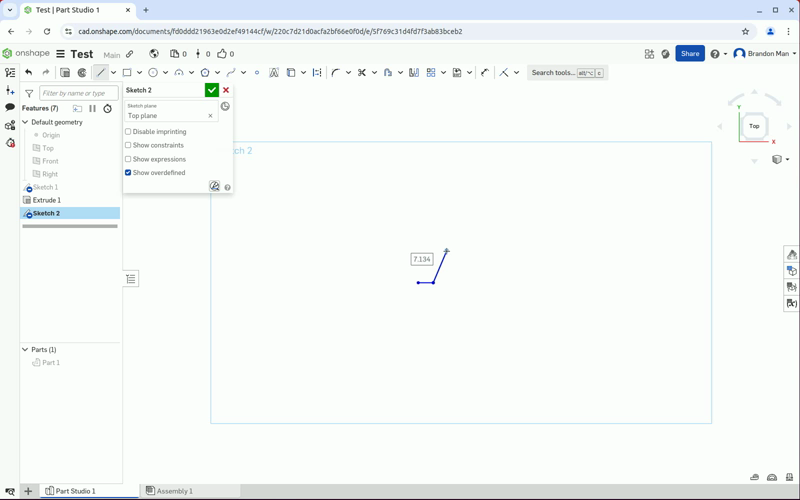
mouse_move(476, 250)
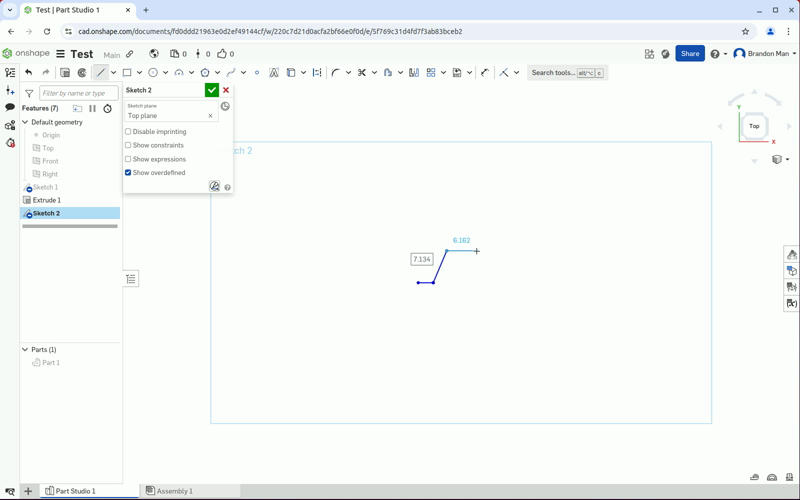
mouse_move(435, 240)
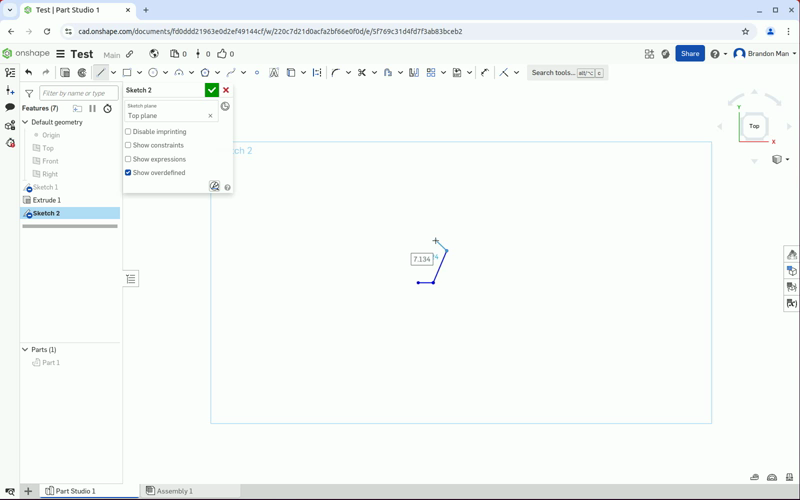
click(435, 240)
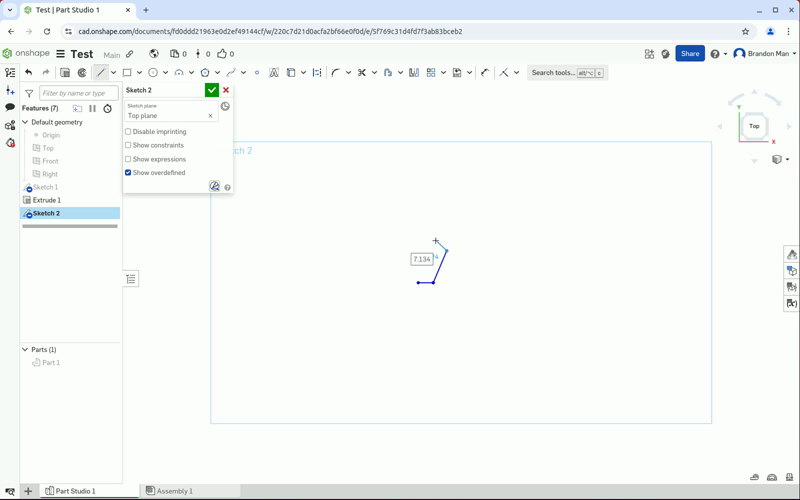
key_up(shift)
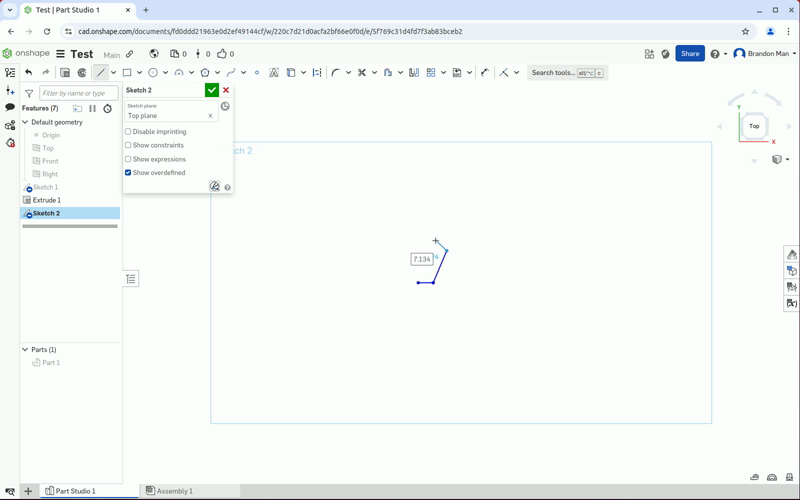
mouse_move(465, 240)
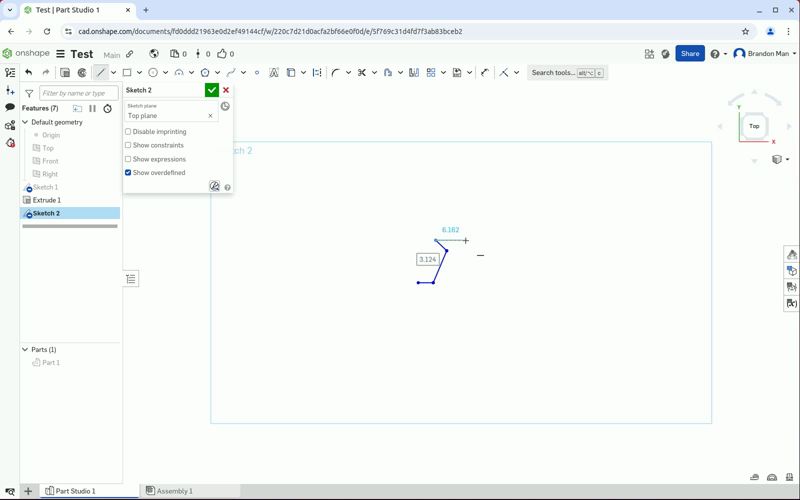
key_down(shift)
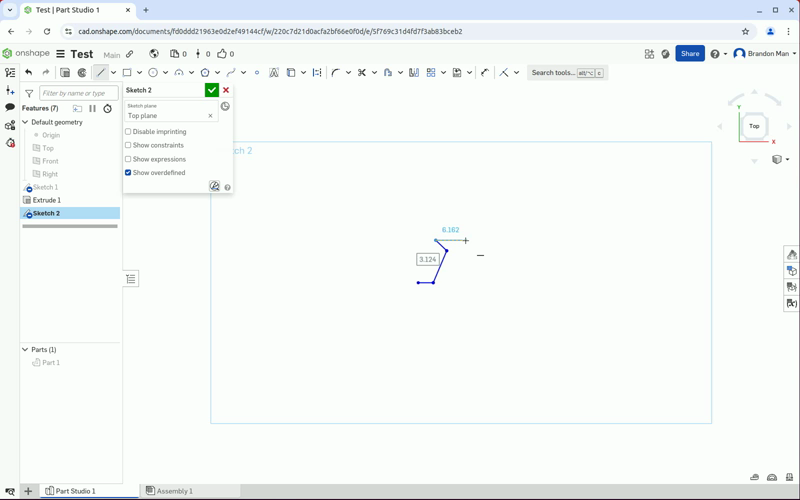
mouse_move(418, 282)
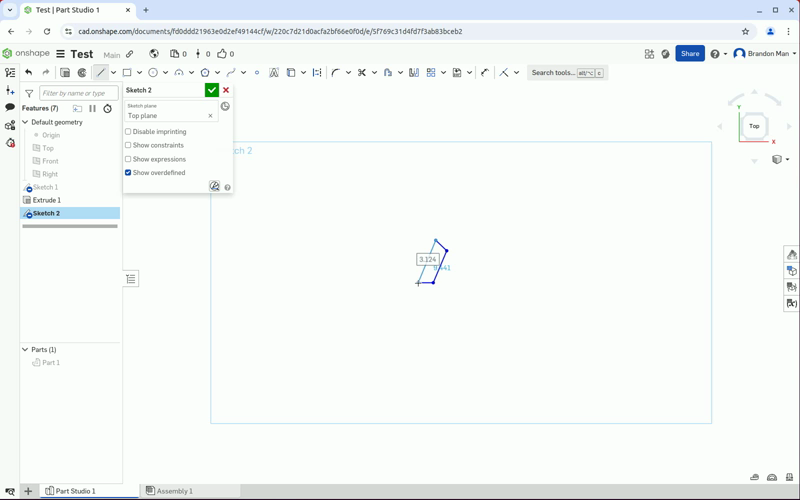
key_up(shift)
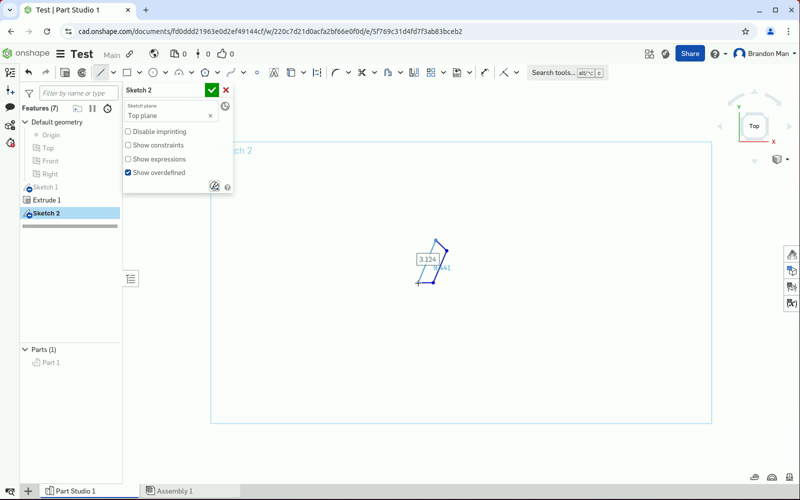
click(418, 282)
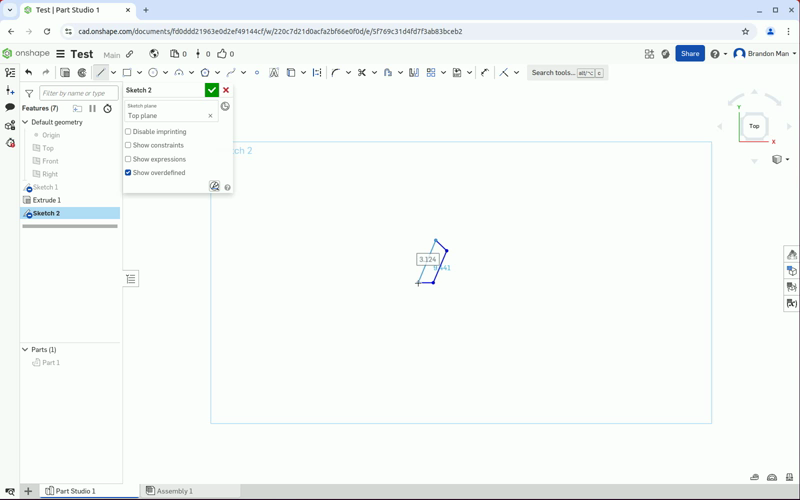
key(esc)
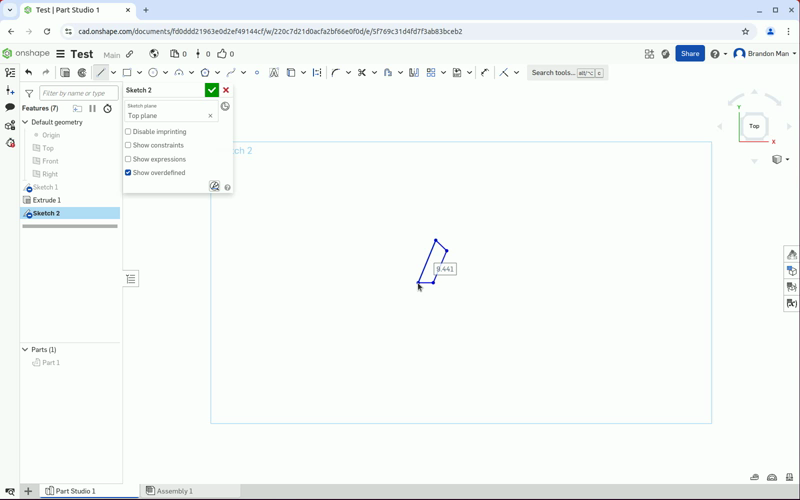
mouse_move(440, 249)
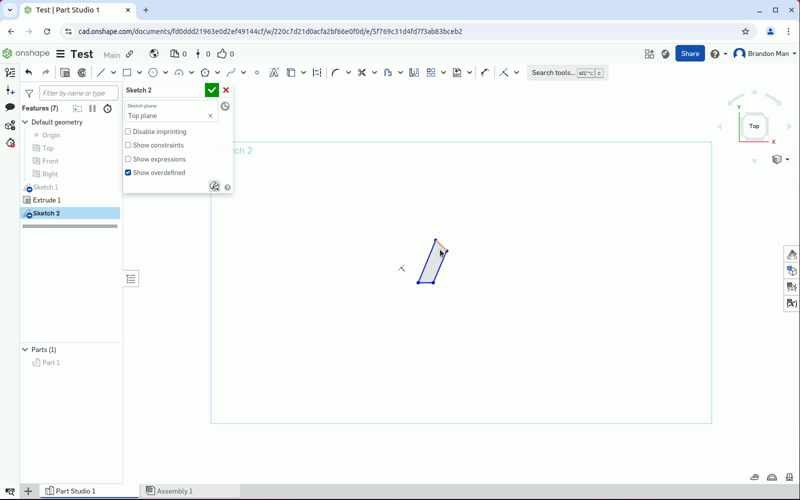
scroll(6)
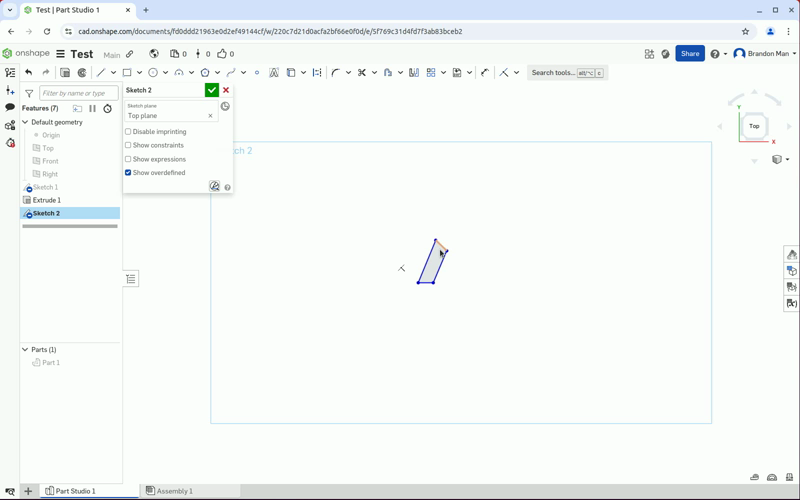
scroll(6)
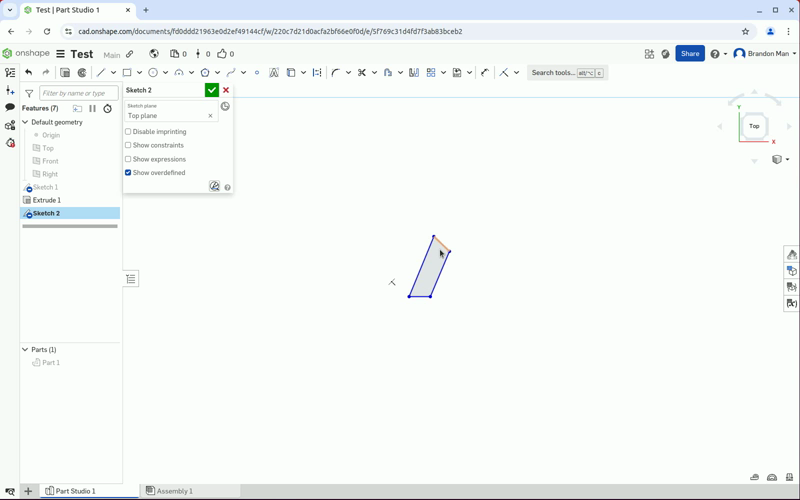
scroll(6)
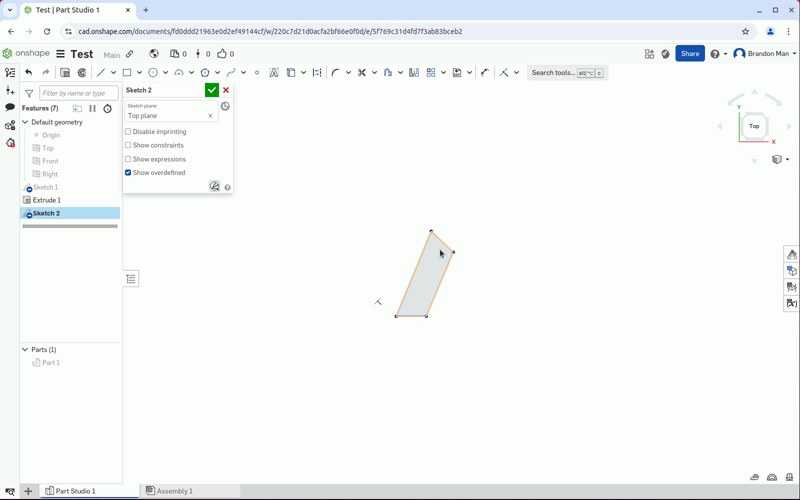
scroll(6)
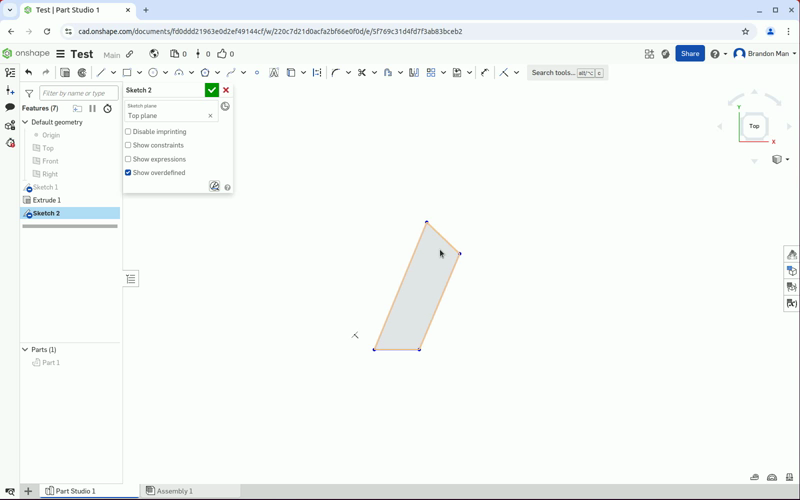
scroll(6)
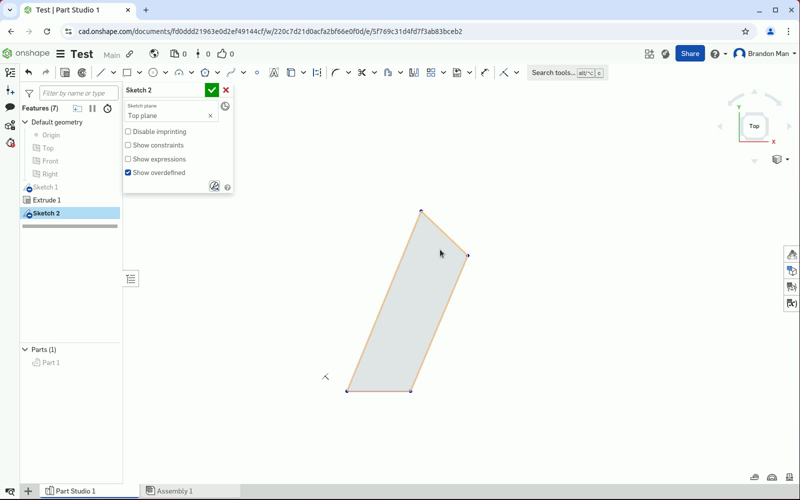
scroll(6)
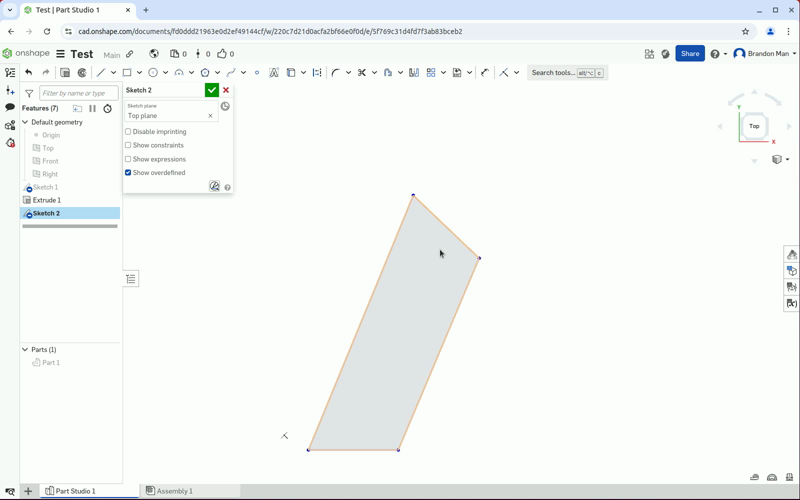
scroll(6)
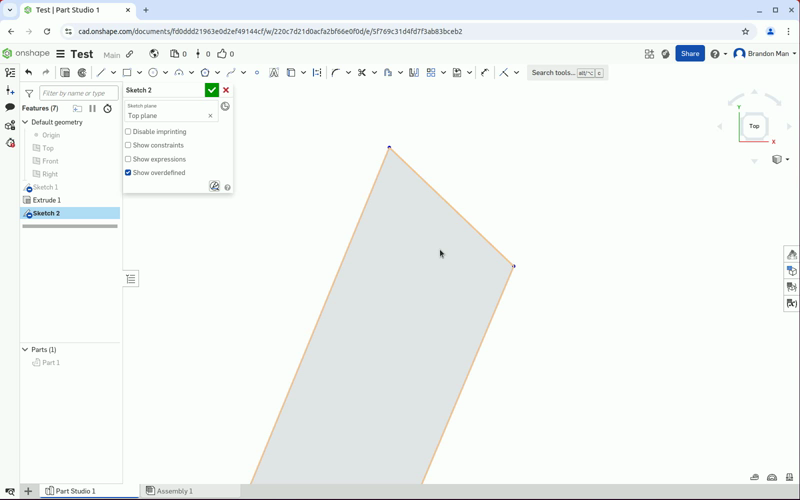
click(440, 249)
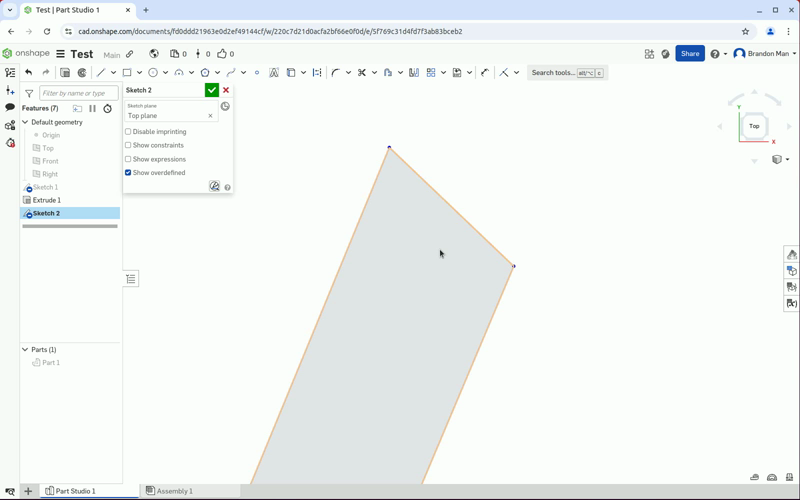
scroll(-6)
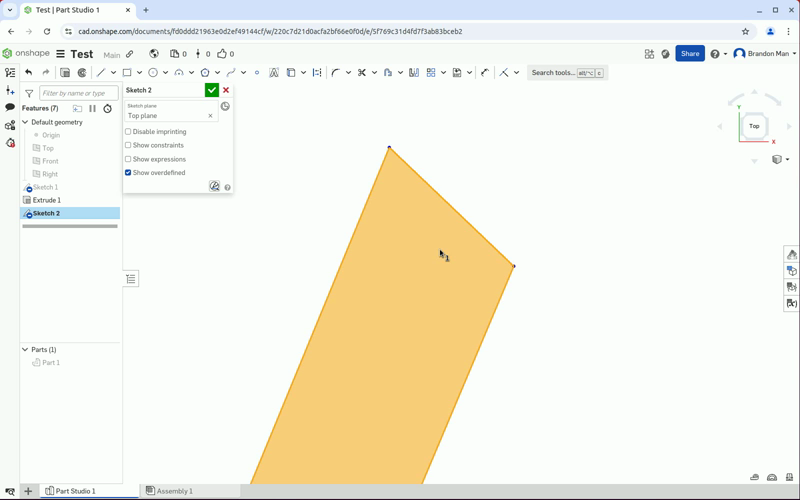
scroll(-6)
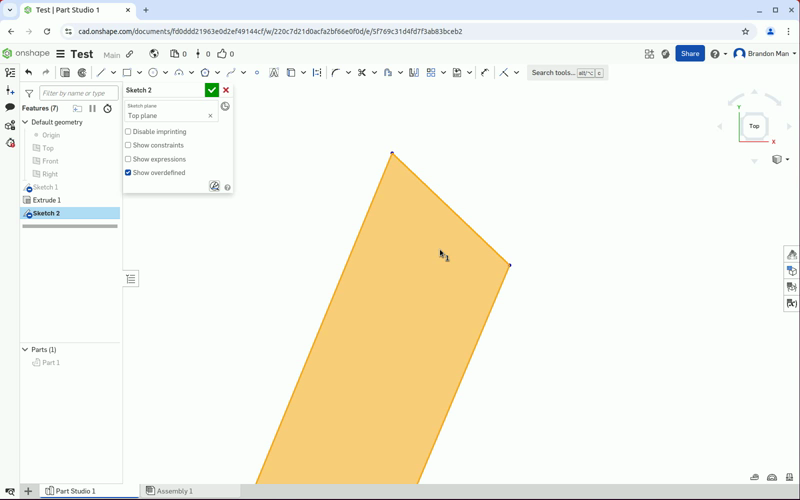
scroll(-6)
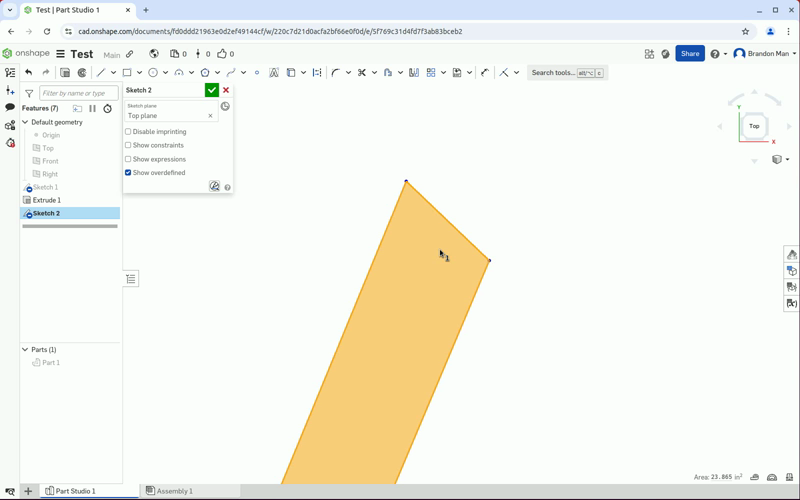
scroll(-6)
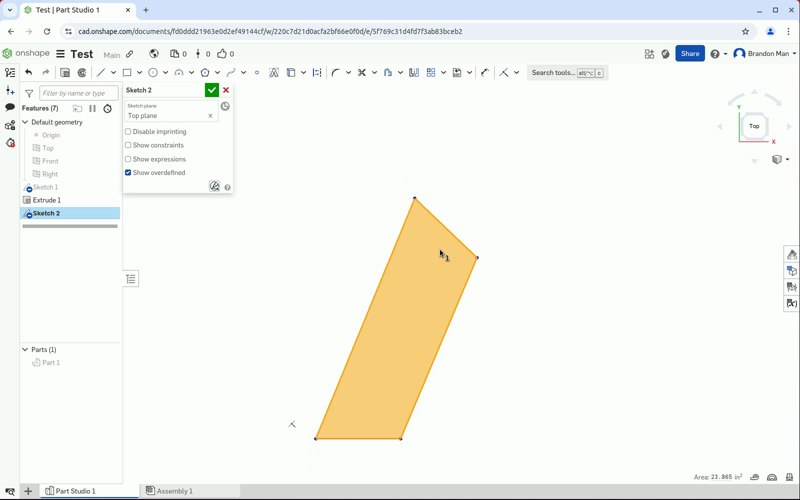
scroll(-6)
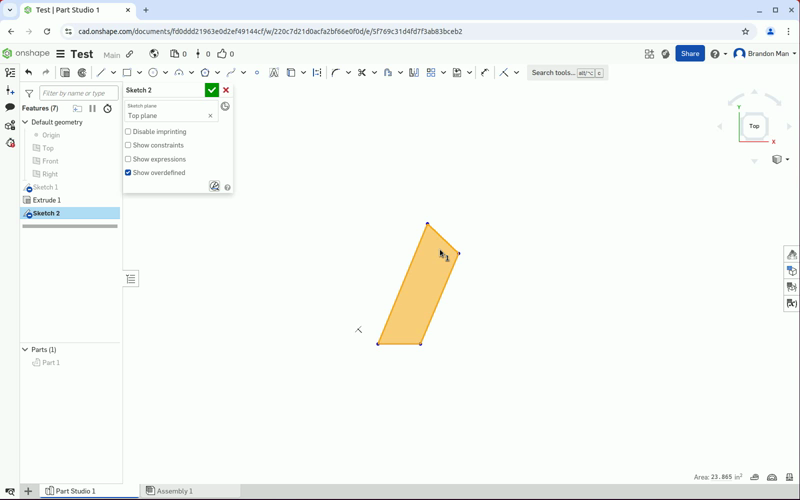
scroll(-6)
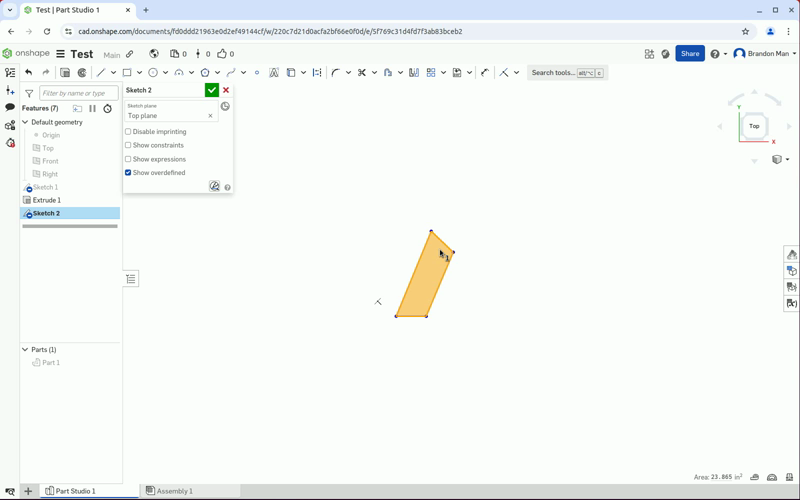
scroll(-6)
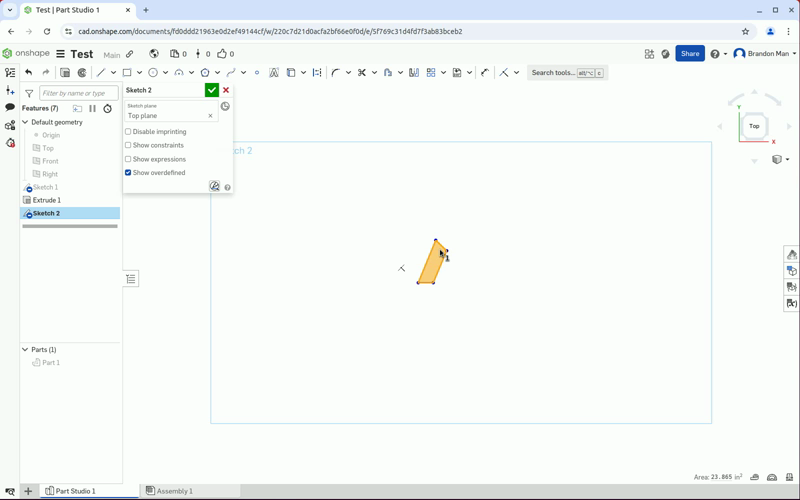
mouse_move(73, 352)
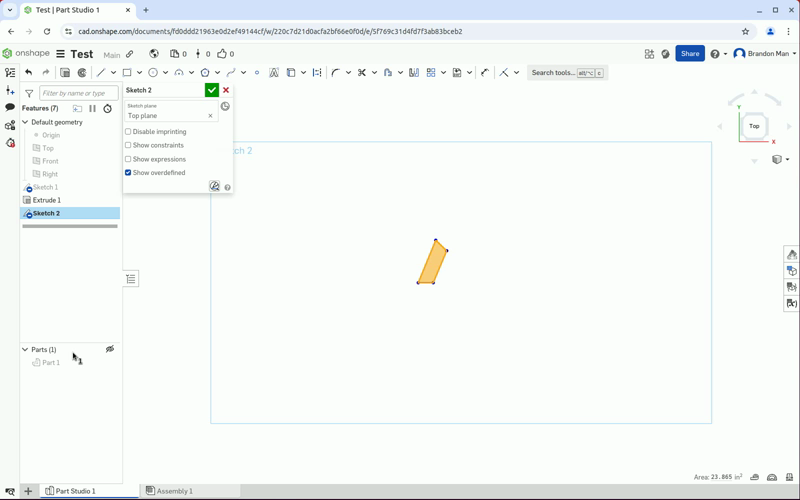
key(shift+y)
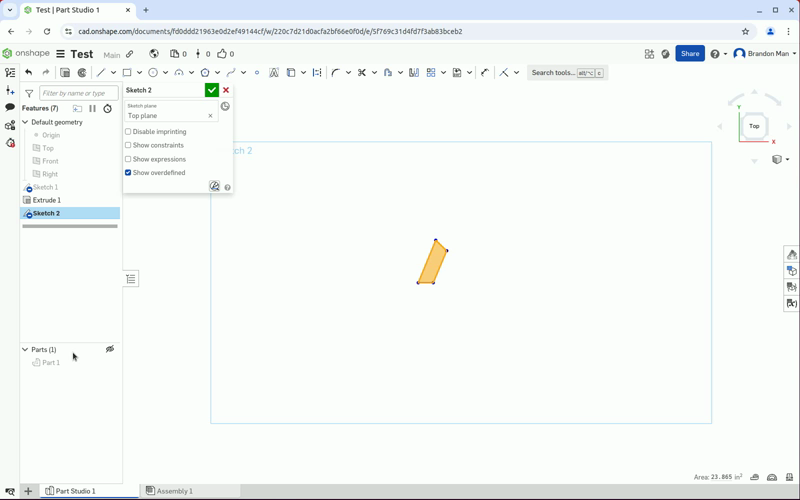
key(shift+e)
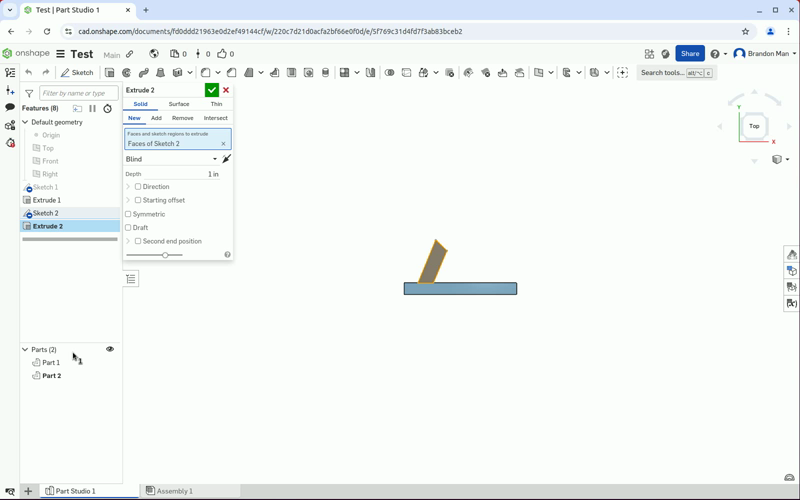
mouse_move(143, 106)
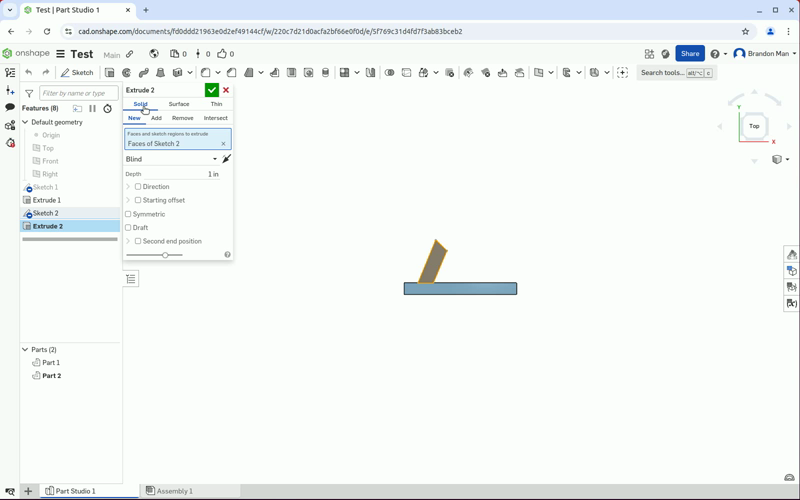
click(143, 106)
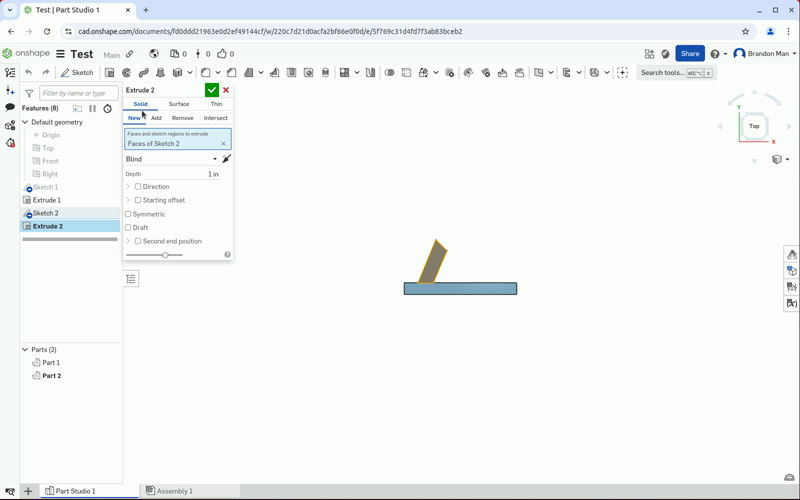
mouse_move(137, 120)
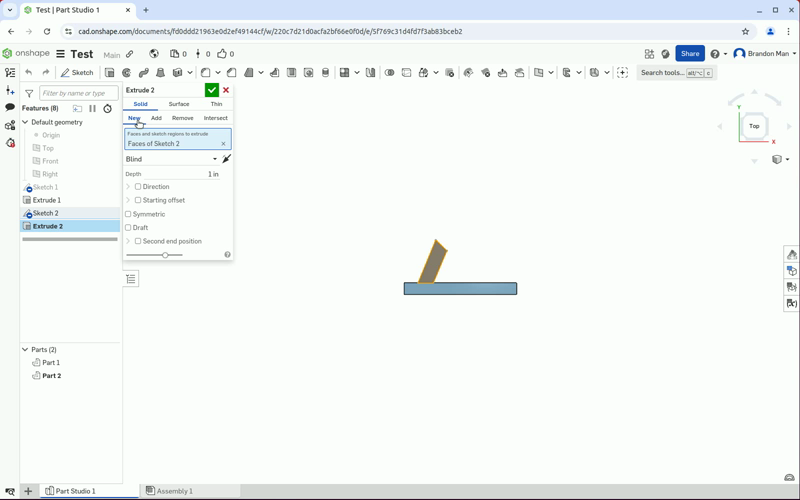
click(137, 120)
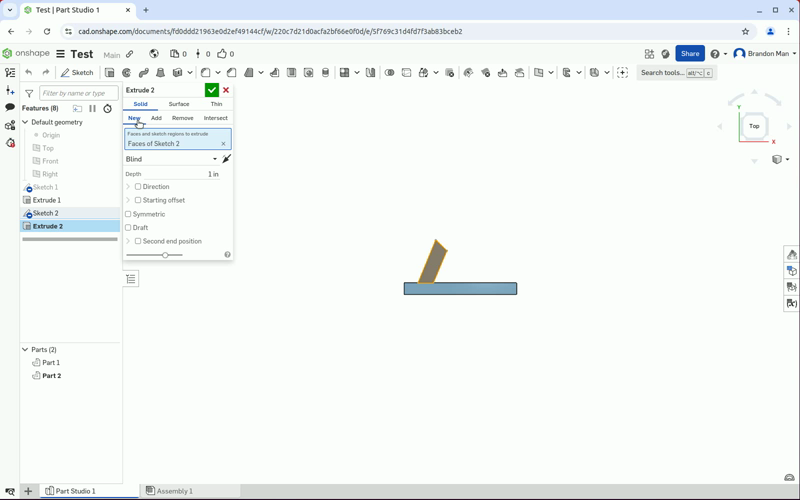
key(tab, 4)
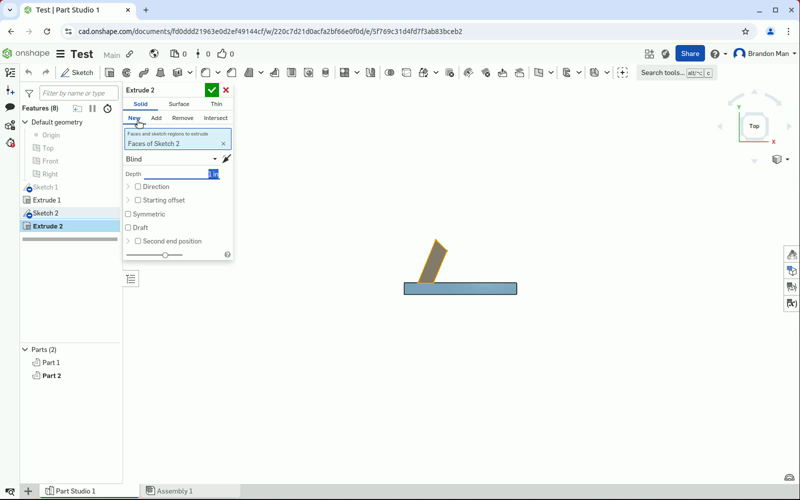
text(-3.37)
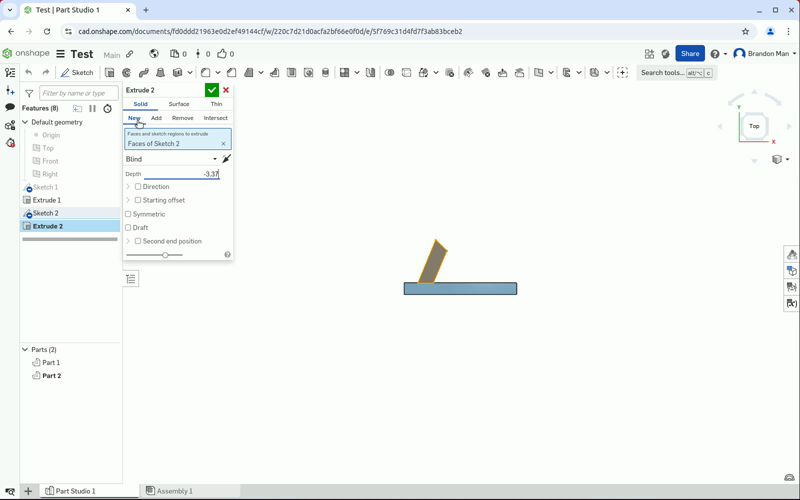
key(enter)
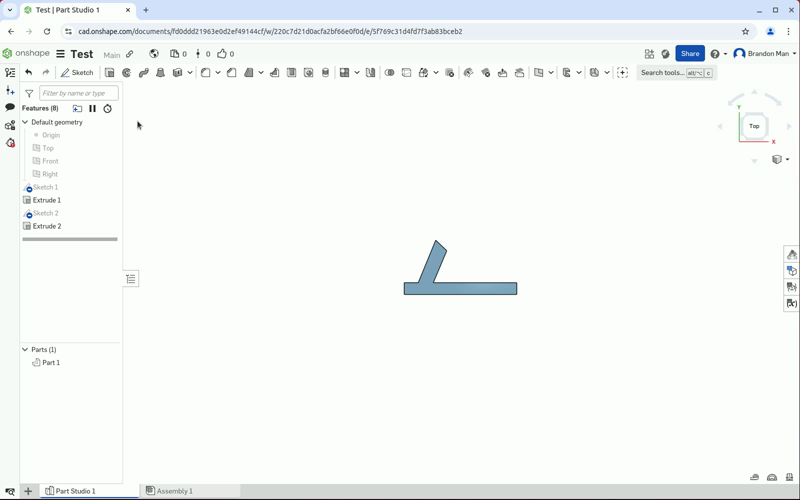
key(shift+h)
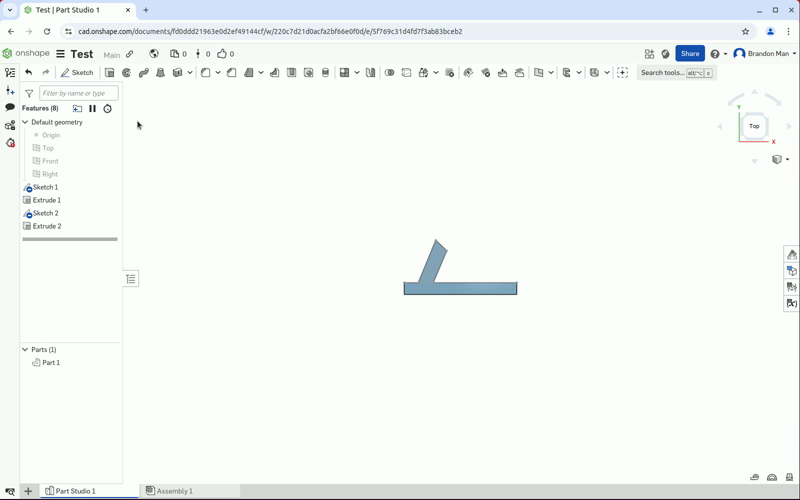
key(shift+h)
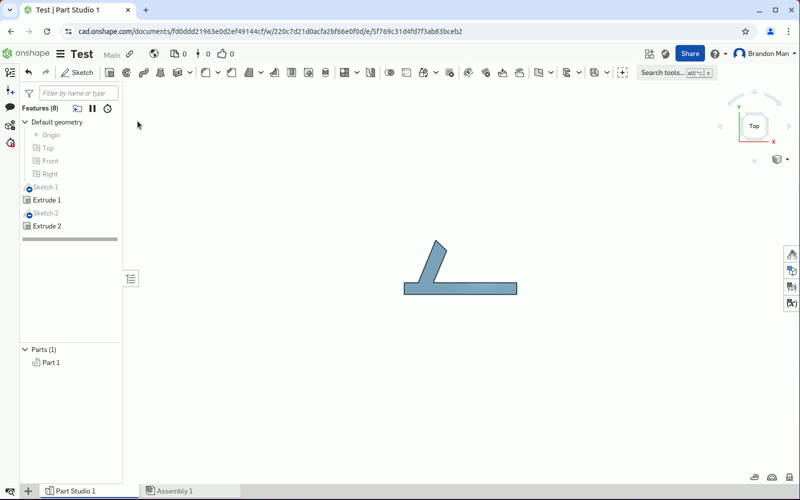
mouse_move(73, 189)
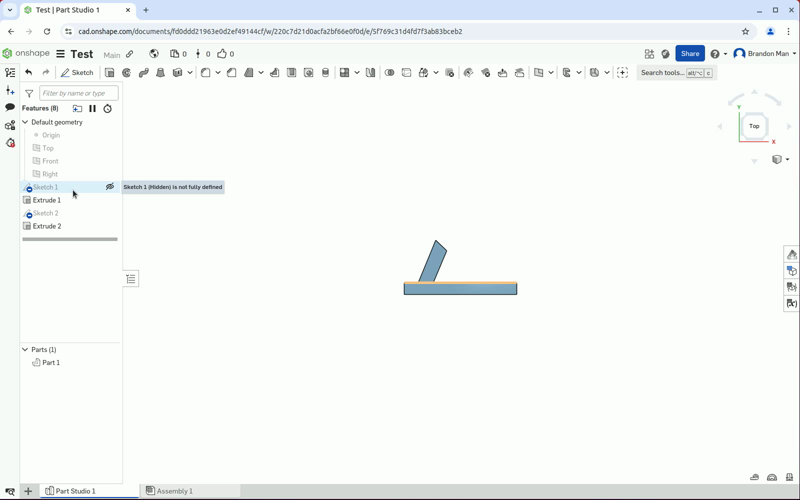
click(73, 189)
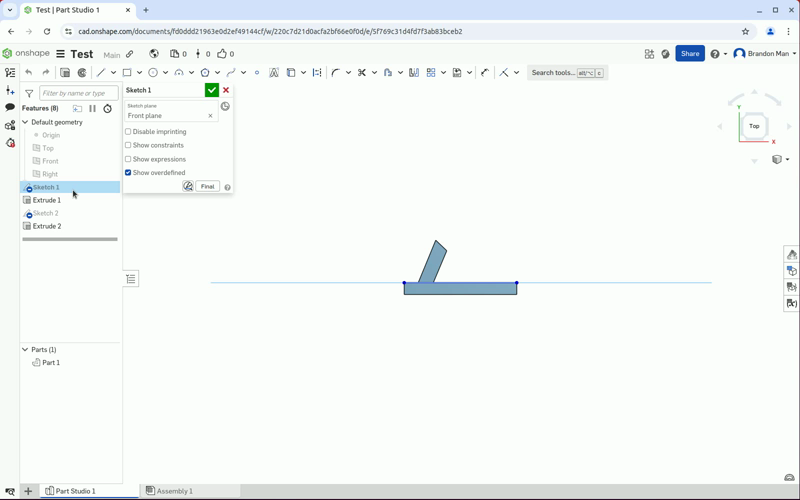
mouse_move(229, 92)
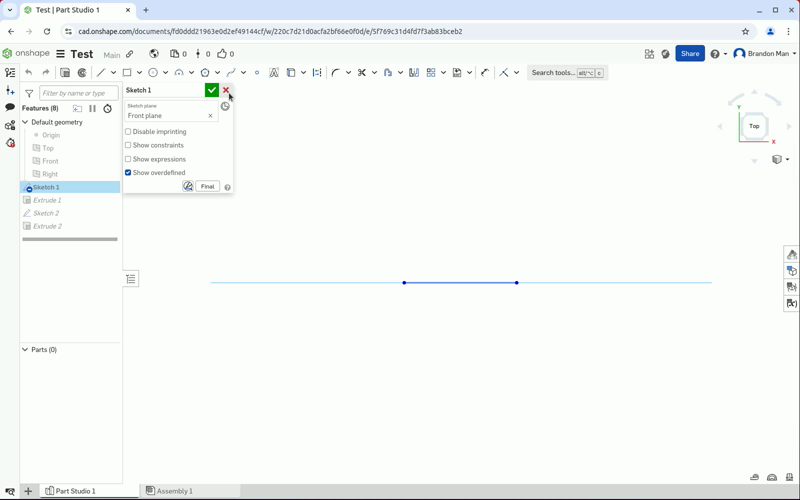
click(229, 92)
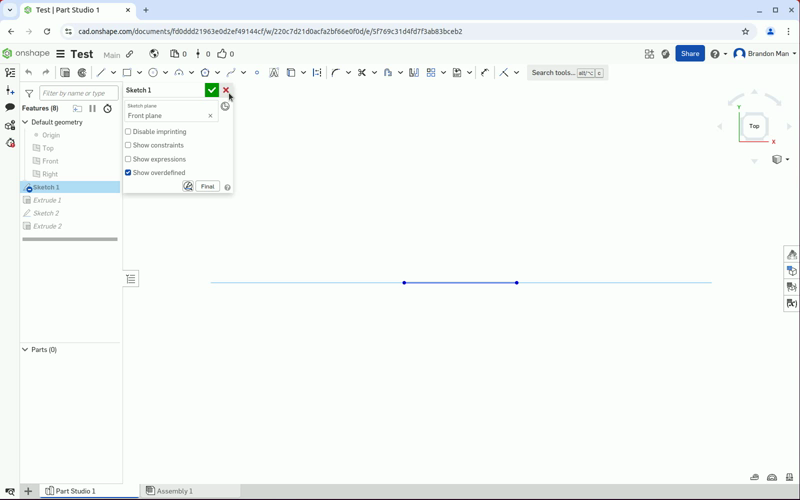
key(shift+s)
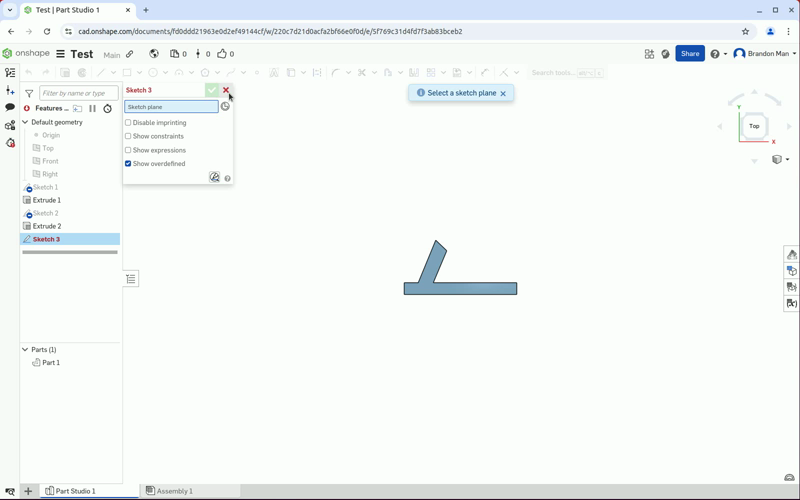
mouse_move(73, 150)
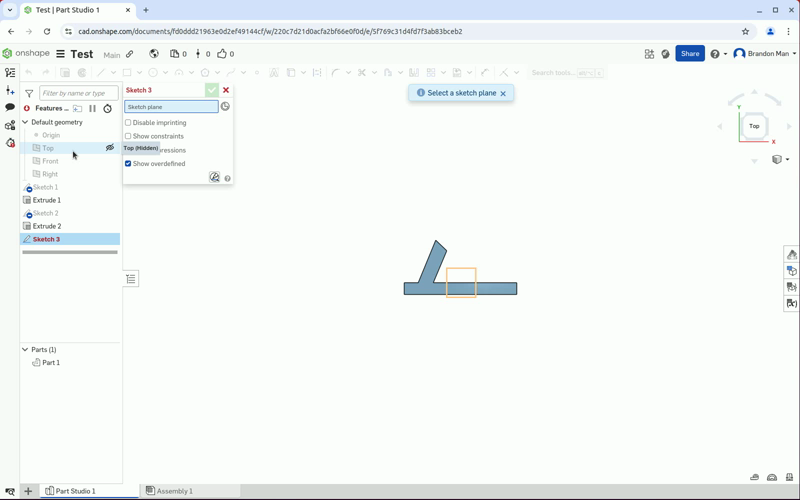
click(73, 150)
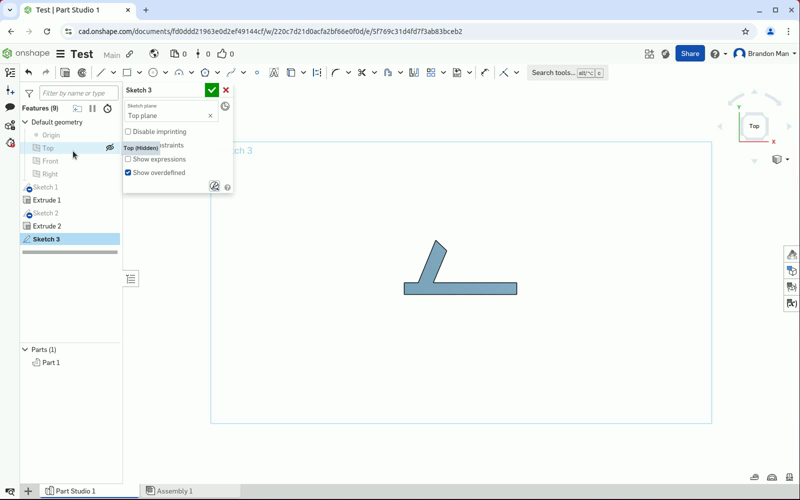
mouse_move(73, 352)
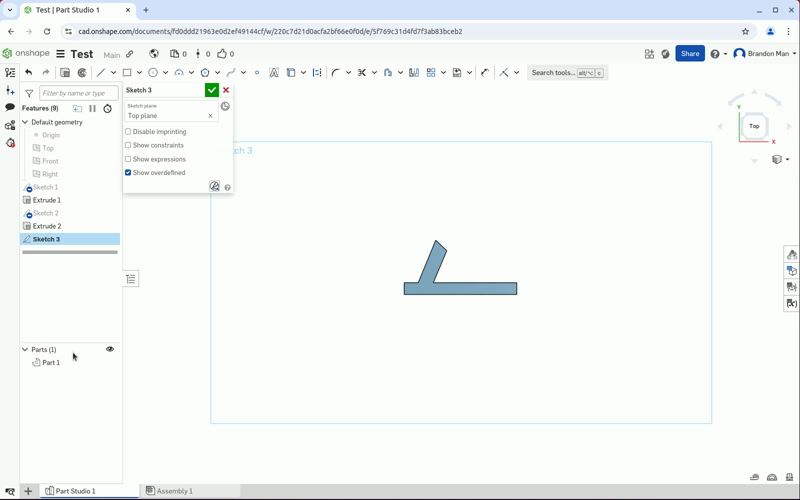
key(y)
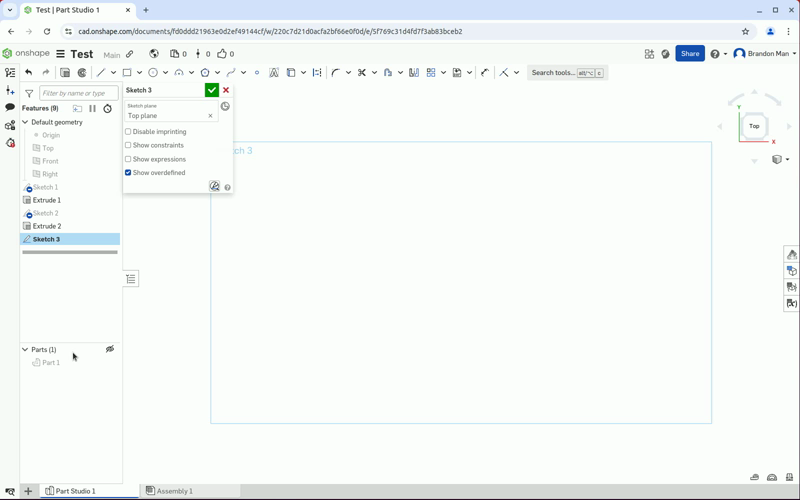
key(l)
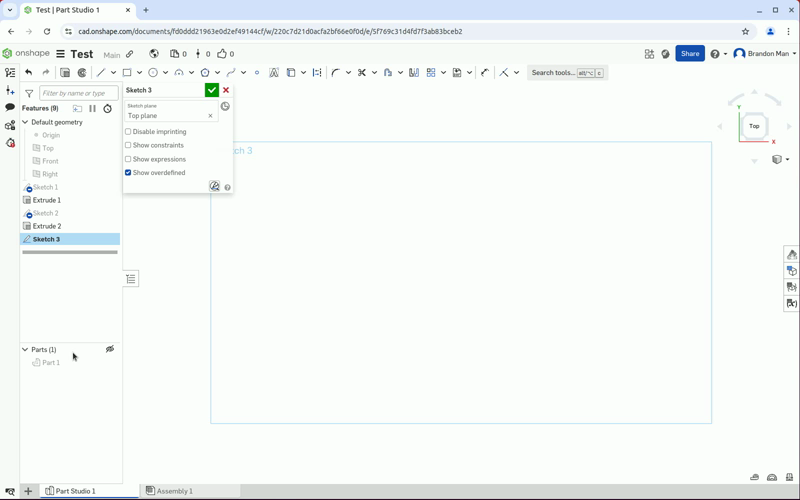
key_down(shift)
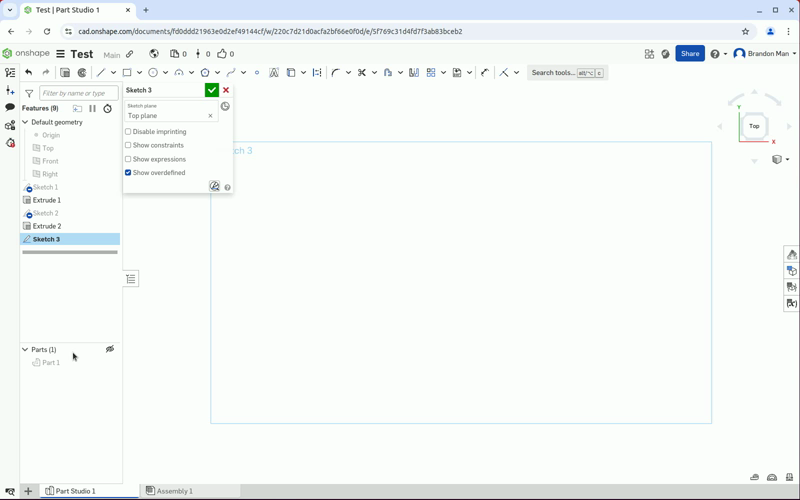
mouse_move(420, 226)
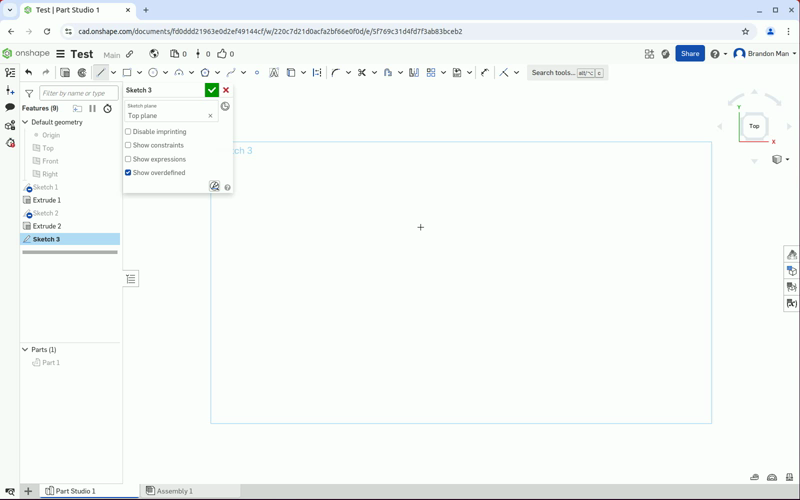
click(420, 226)
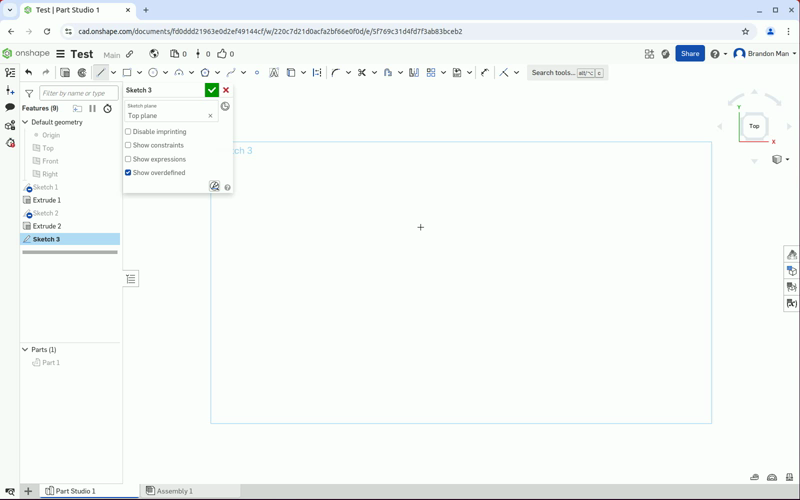
key_up(shift)
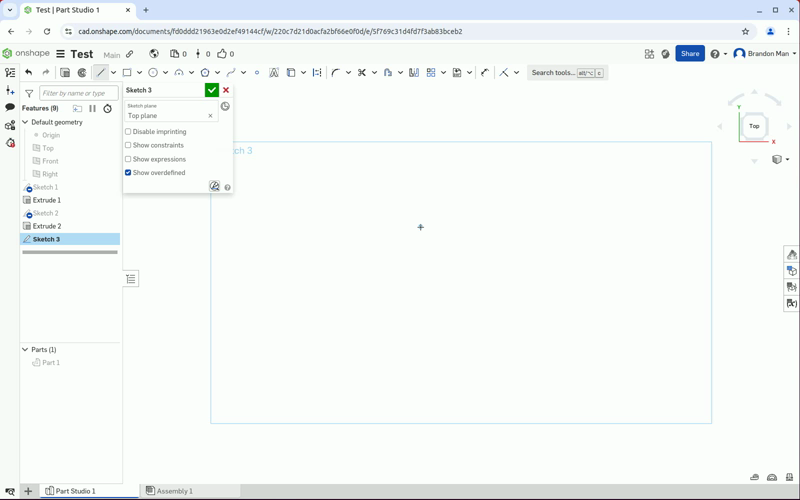
key_down(shift)
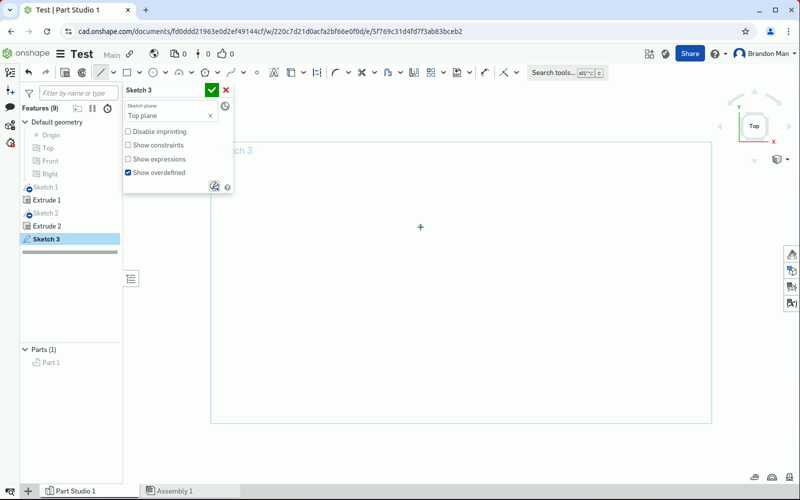
mouse_move(450, 226)
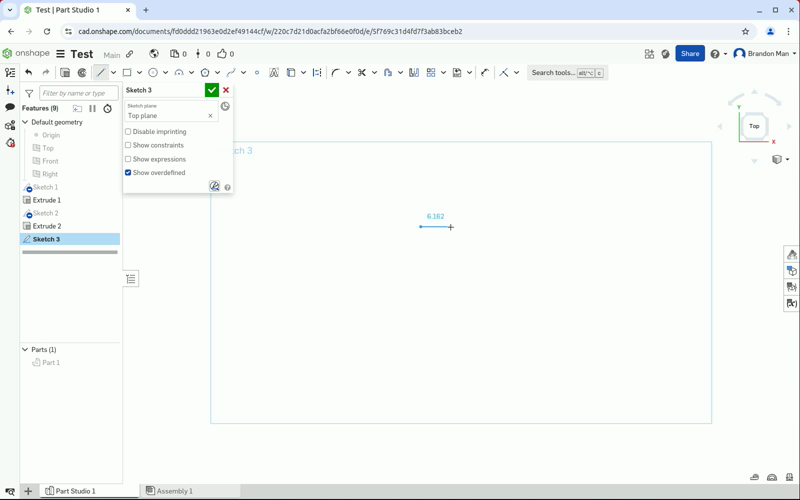
mouse_move(435, 241)
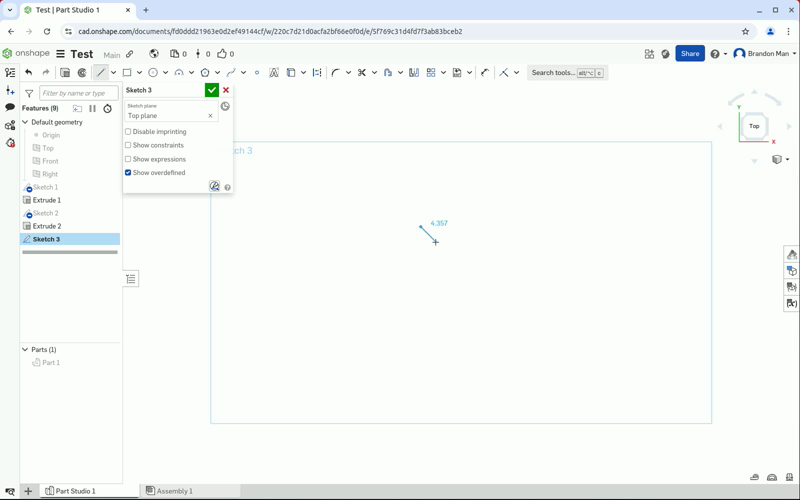
click(435, 241)
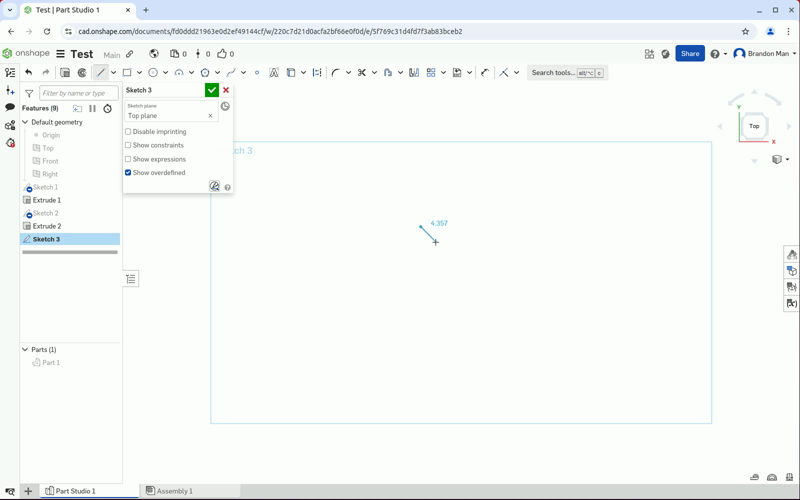
key_up(shift)
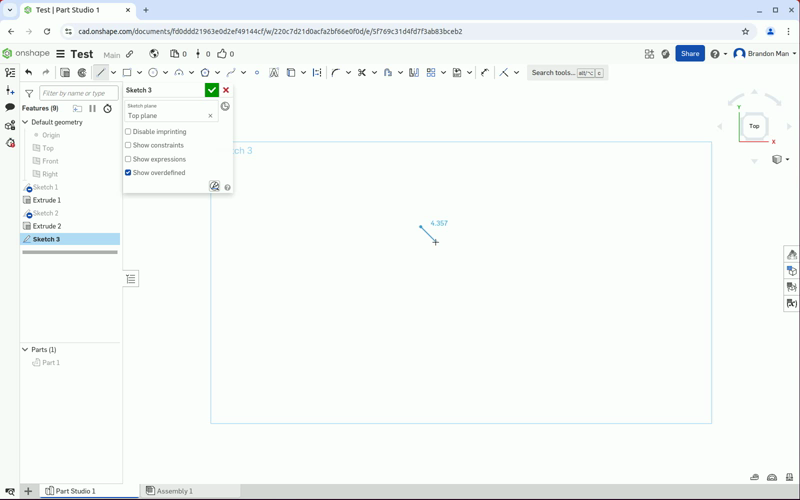
key_down(shift)
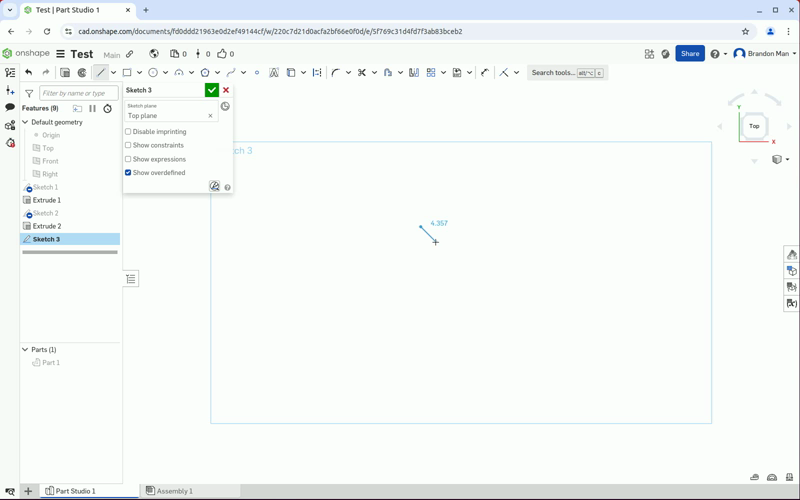
mouse_move(465, 241)
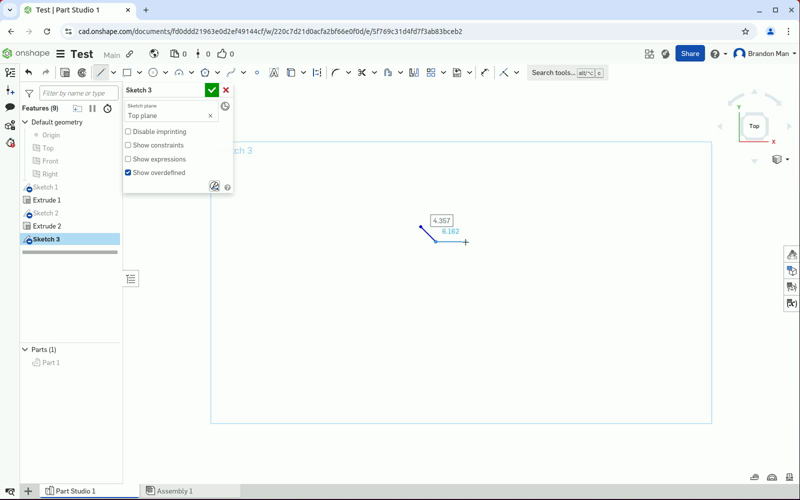
mouse_move(440, 228)
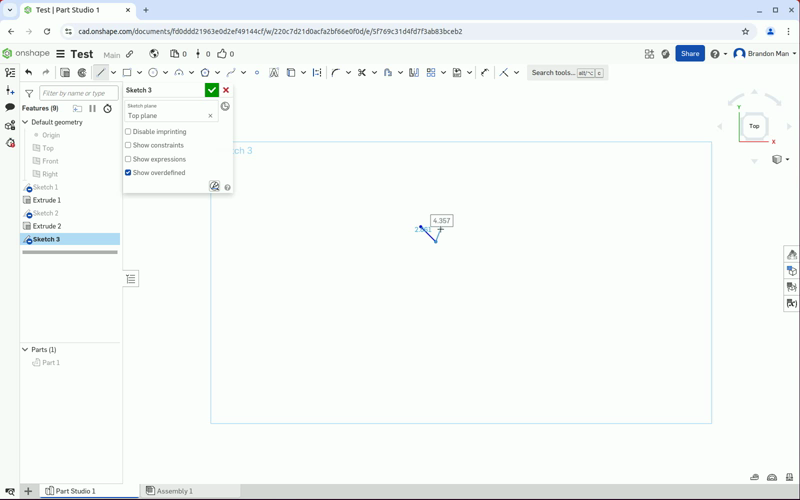
click(440, 228)
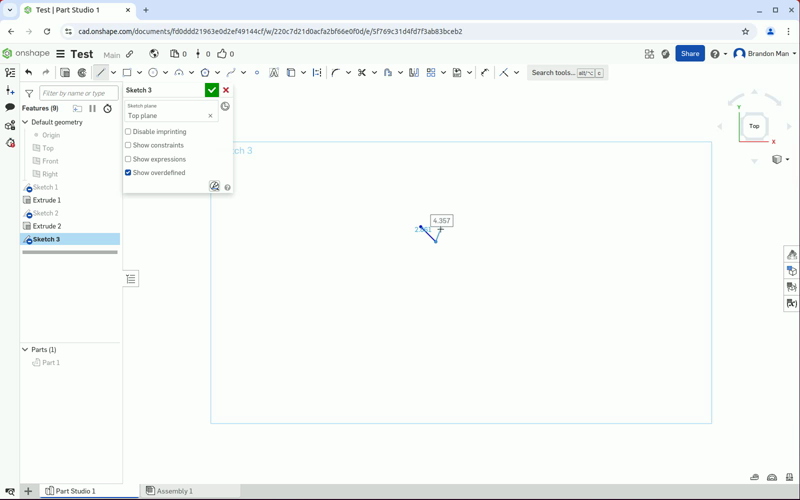
key_up(shift)
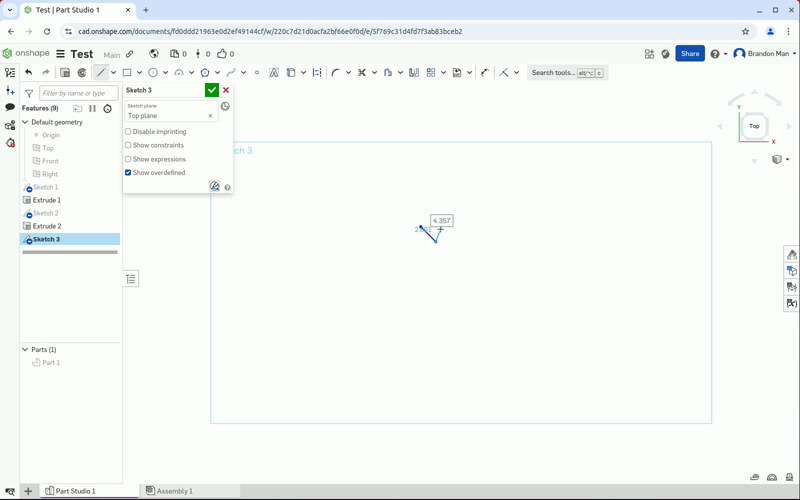
key_down(shift)
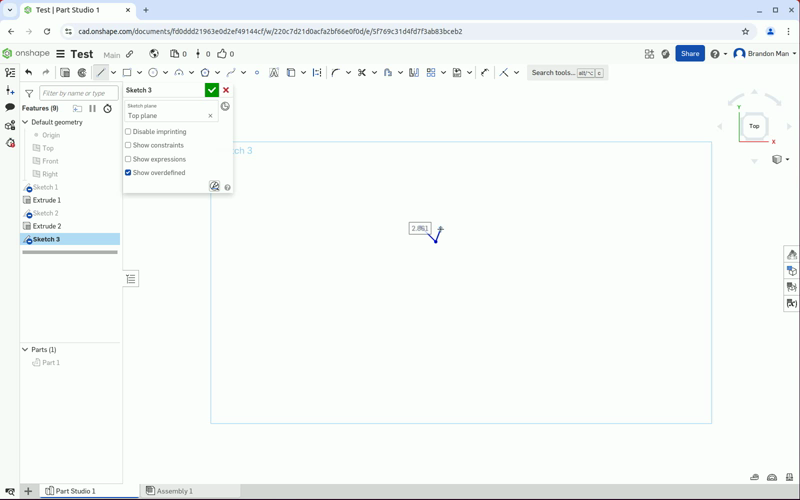
mouse_move(470, 228)
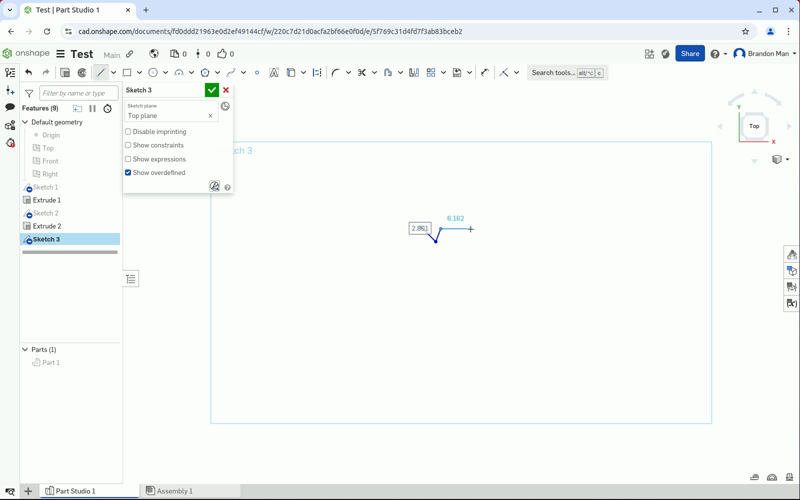
mouse_move(429, 217)
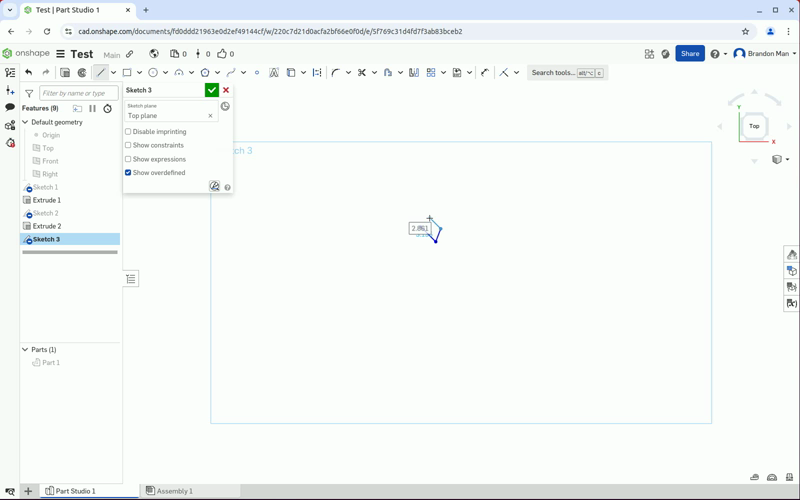
click(429, 217)
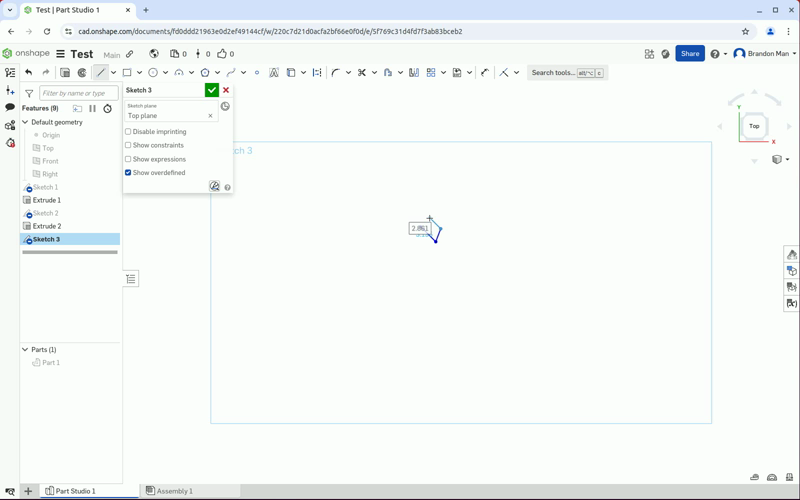
key_up(shift)
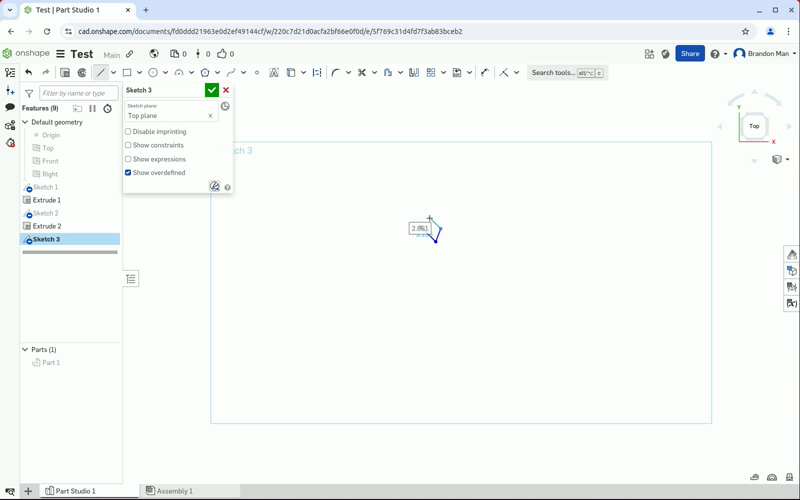
mouse_move(459, 217)
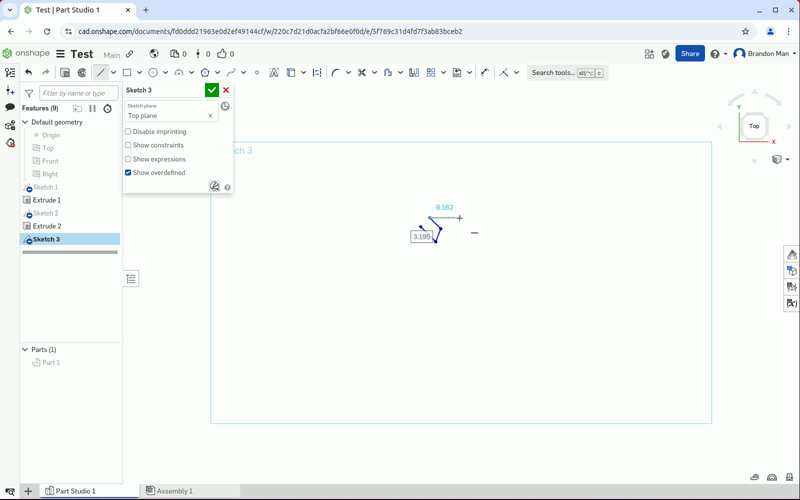
key_down(shift)
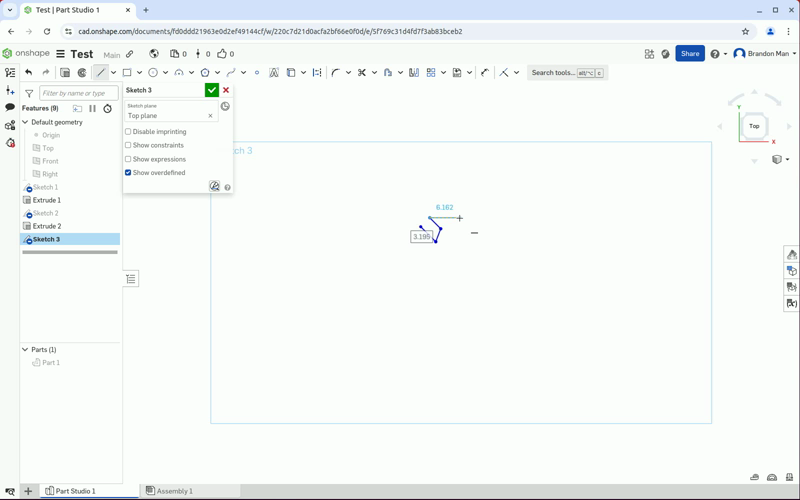
mouse_move(420, 226)
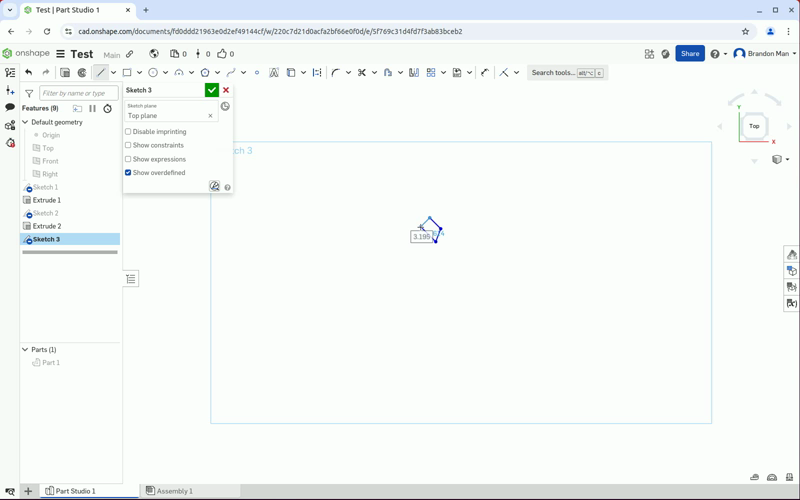
key_up(shift)
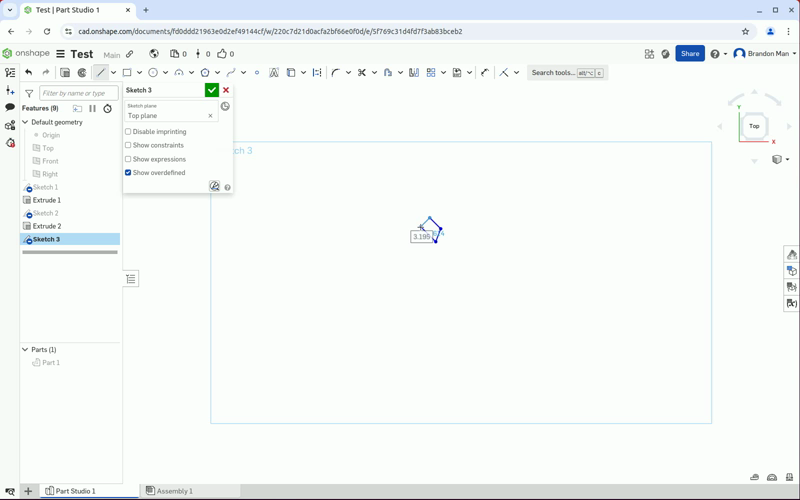
click(420, 226)
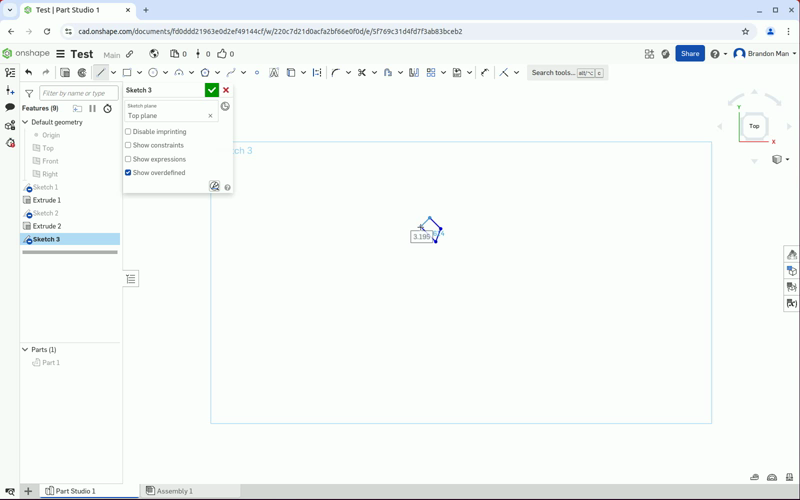
key(esc)
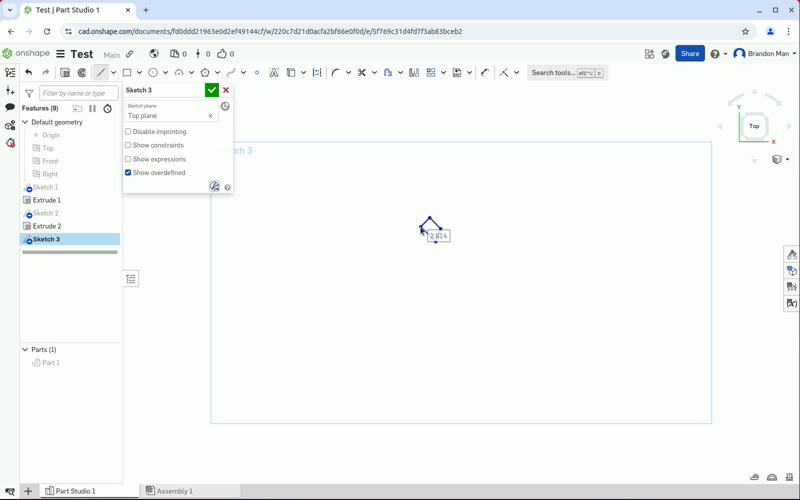
mouse_move(428, 222)
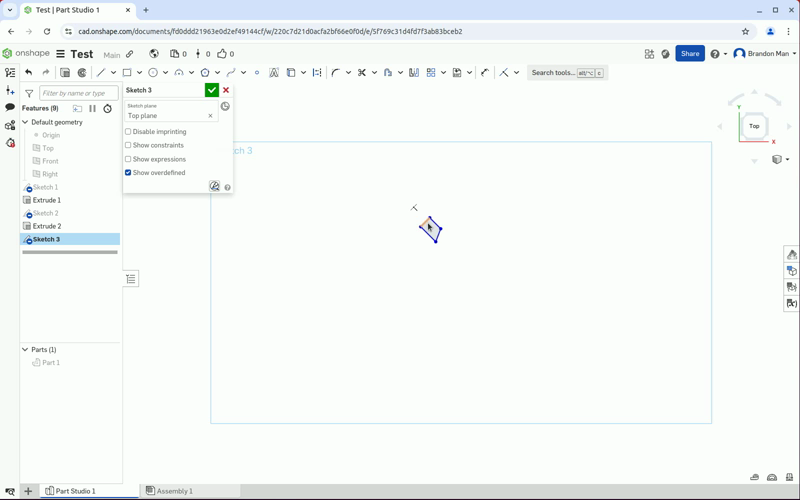
scroll(6)
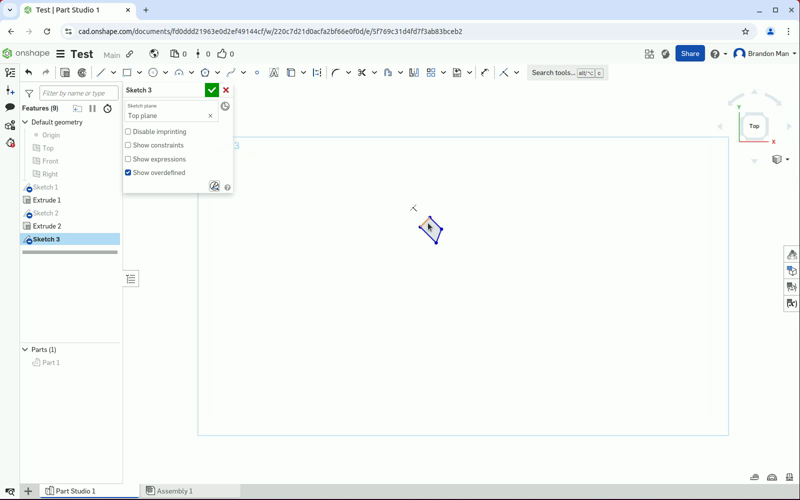
scroll(6)
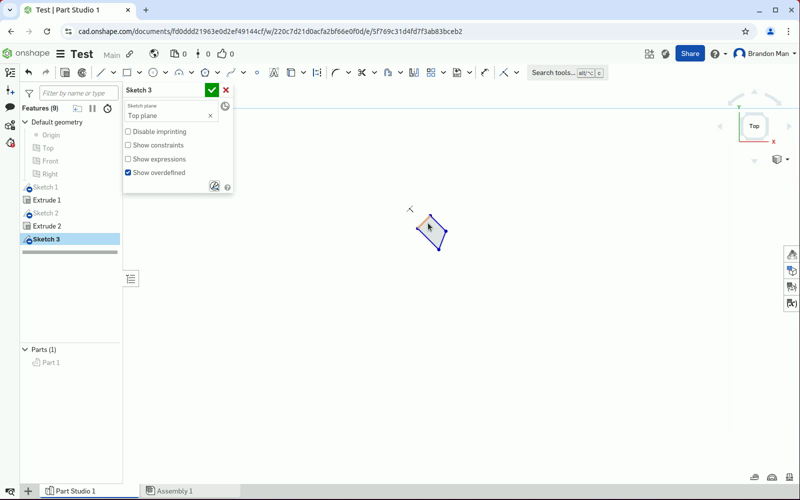
scroll(6)
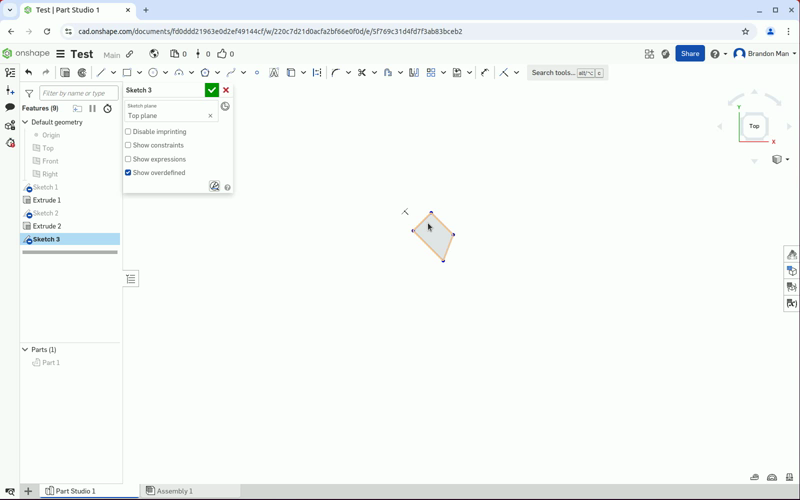
scroll(6)
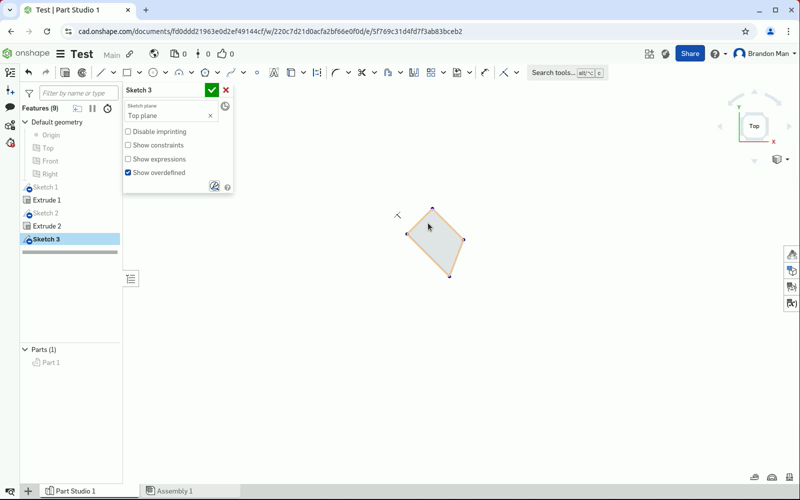
scroll(6)
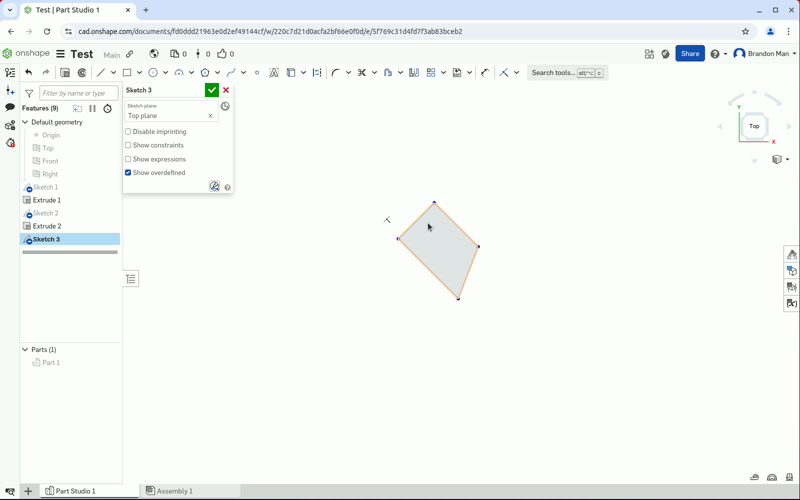
scroll(6)
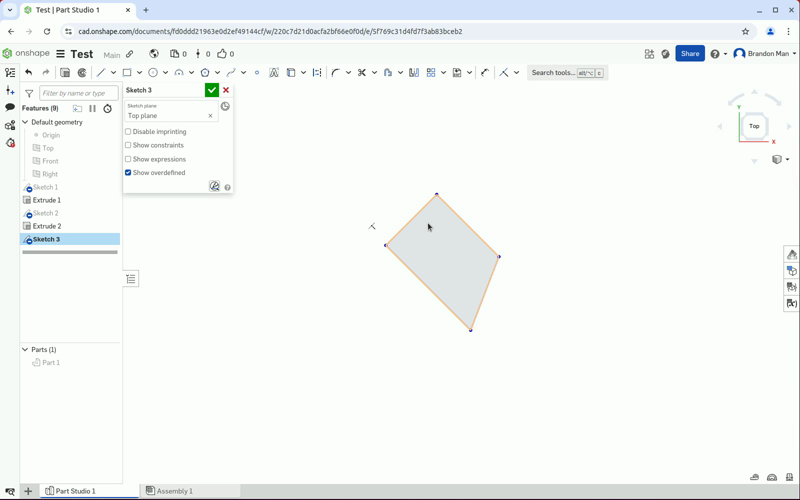
scroll(6)
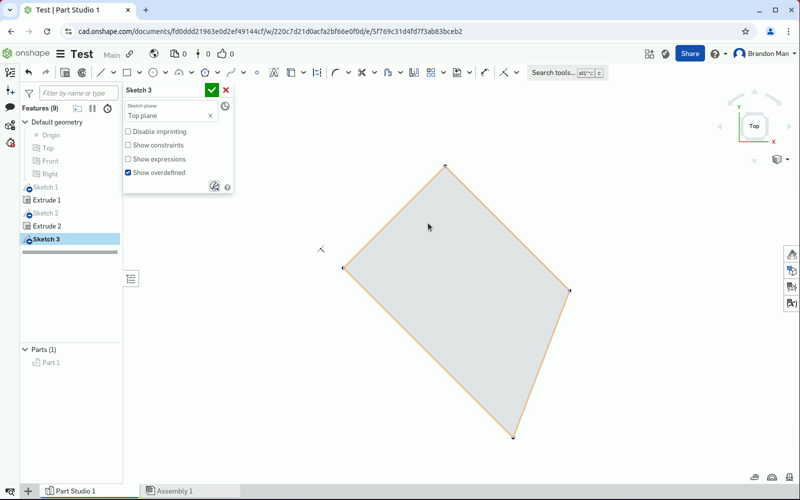
click(428, 222)
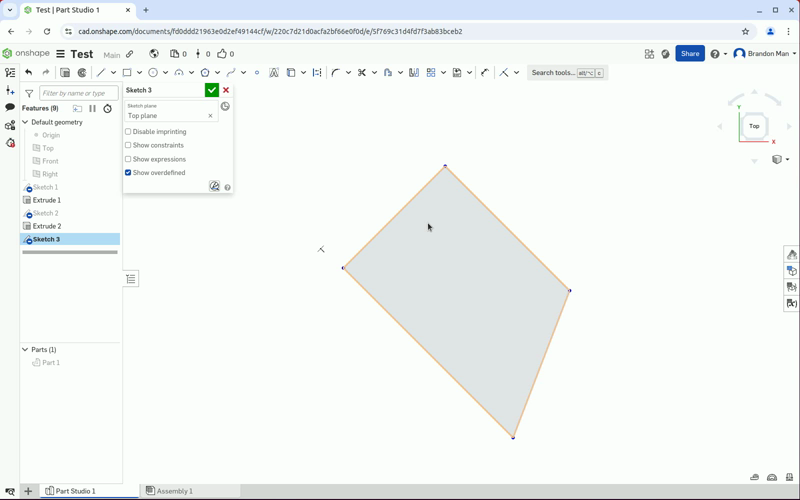
scroll(-6)
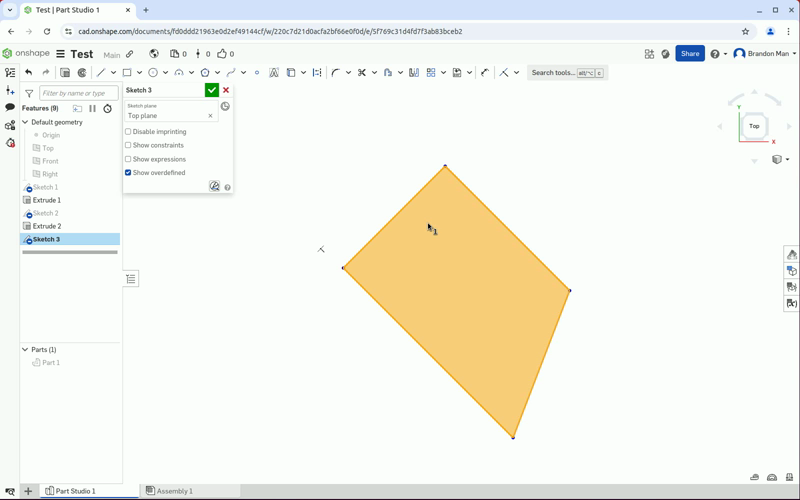
scroll(-6)
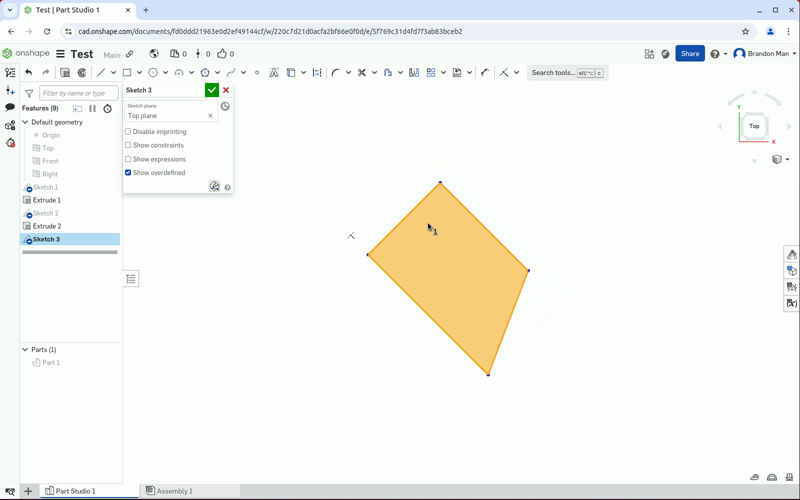
scroll(-6)
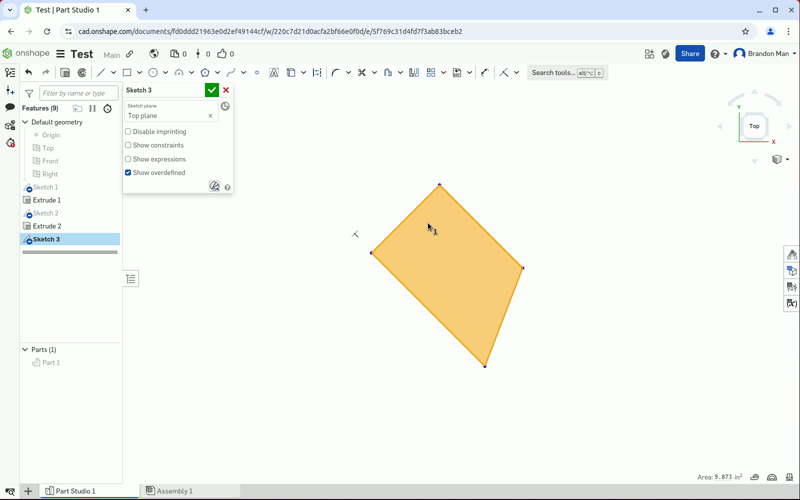
scroll(-6)
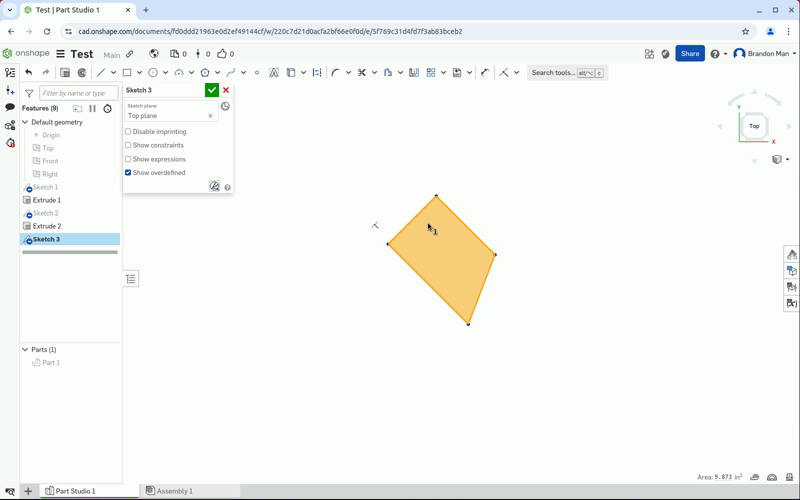
scroll(-6)
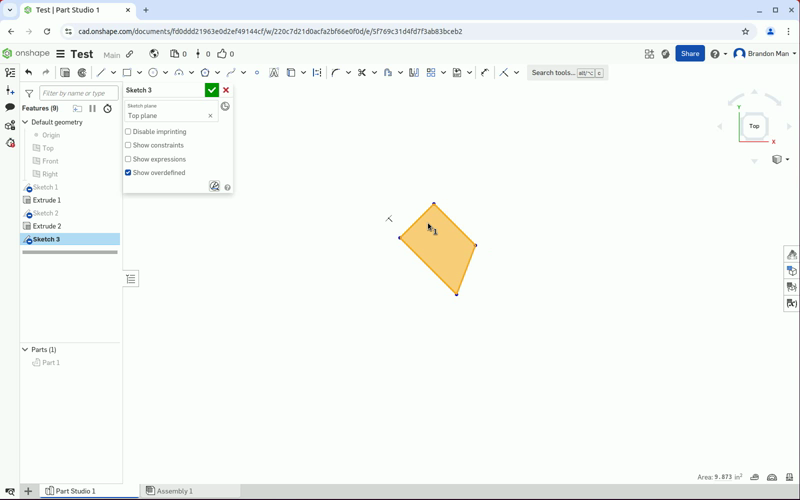
scroll(-6)
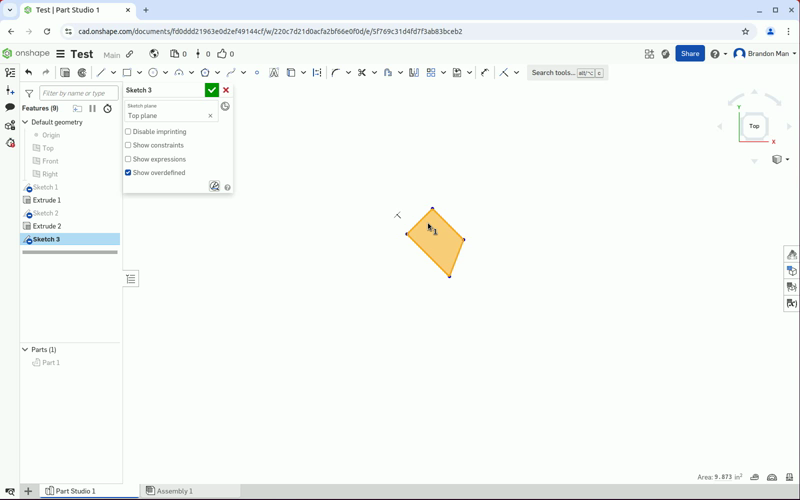
scroll(-6)
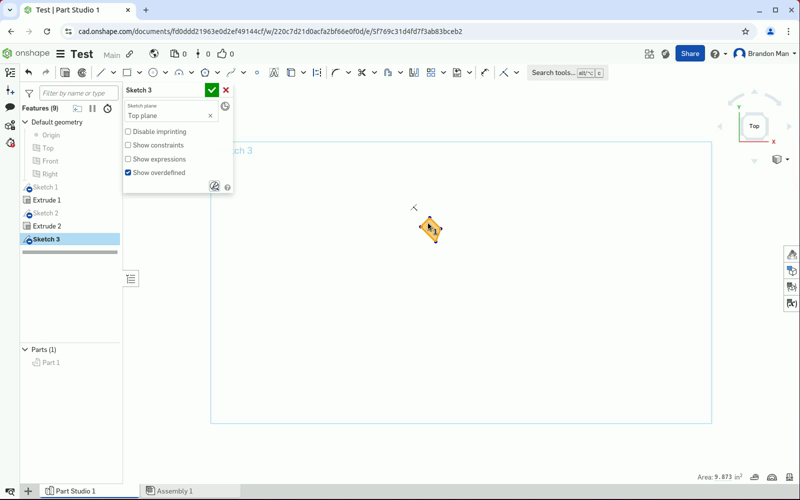
mouse_move(73, 352)
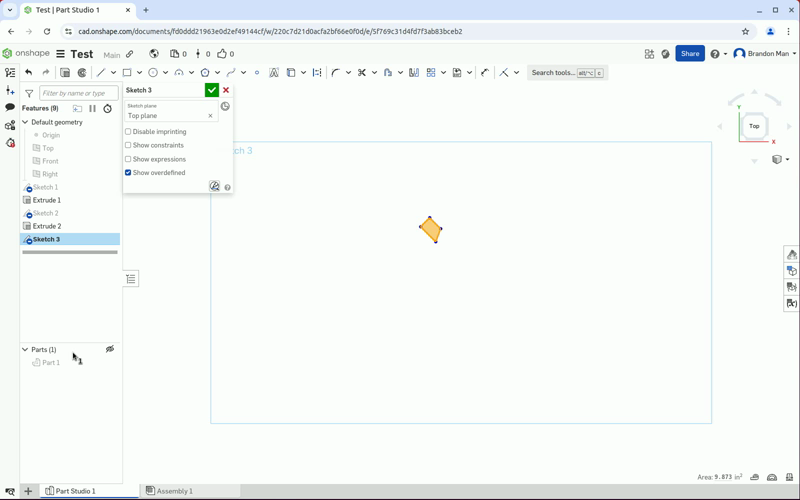
key(shift+y)
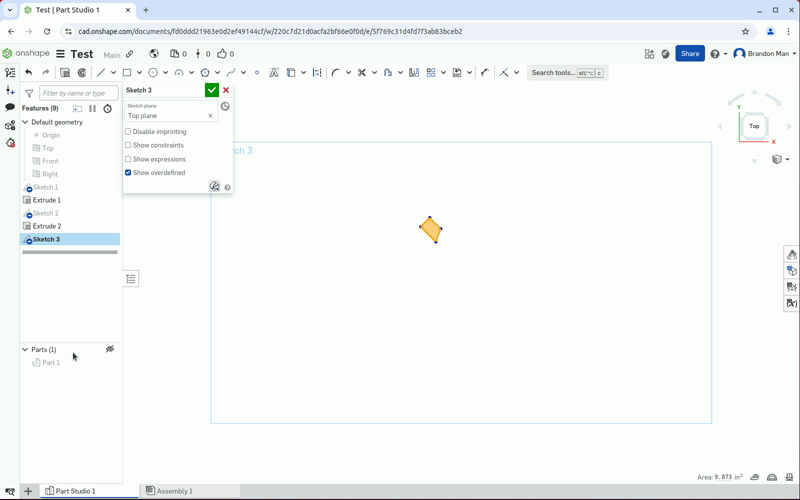
key(shift+e)
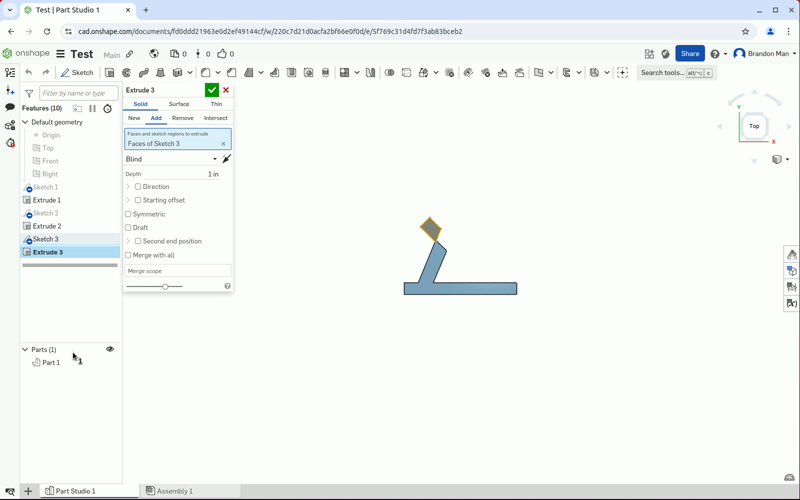
mouse_move(143, 106)
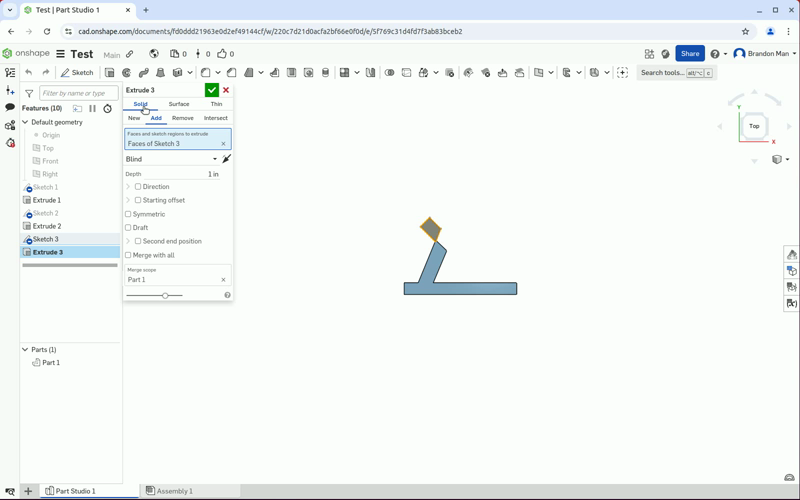
click(143, 106)
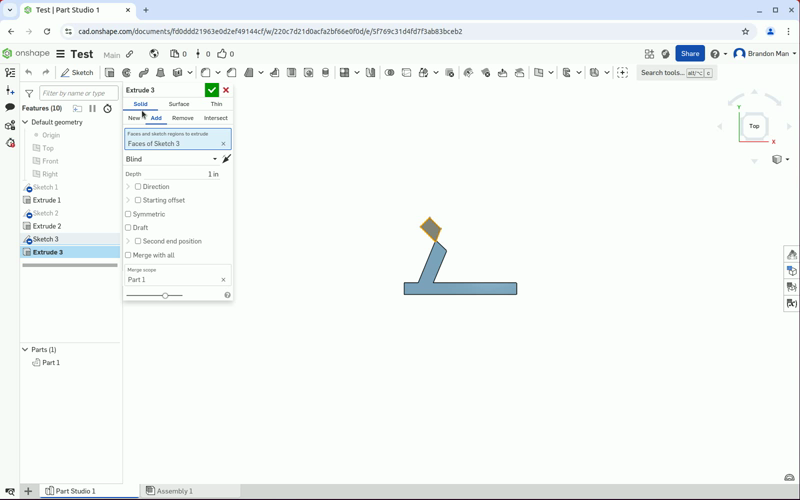
mouse_move(137, 120)
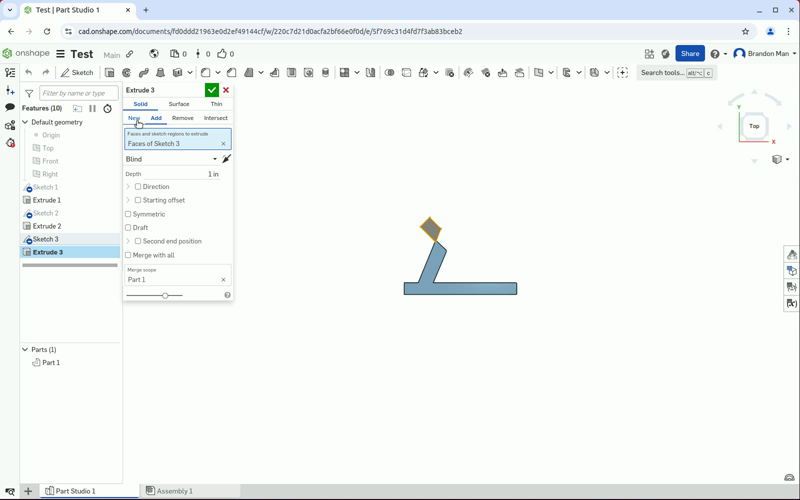
click(137, 120)
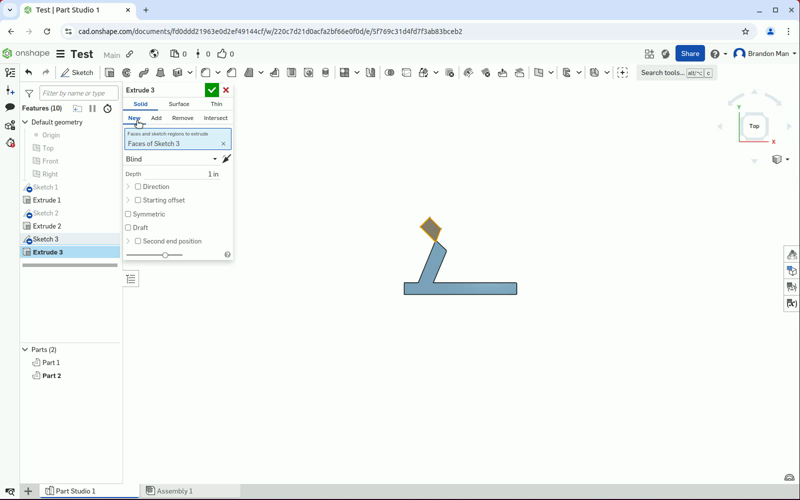
key(tab, 4)
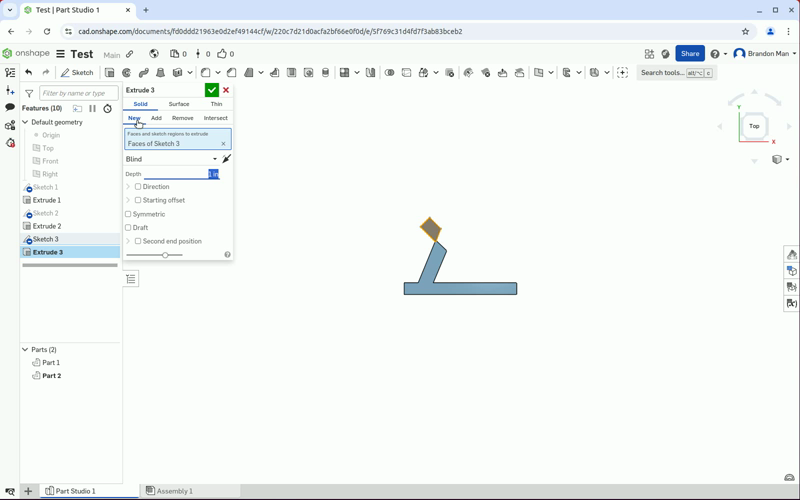
text(-3.37)
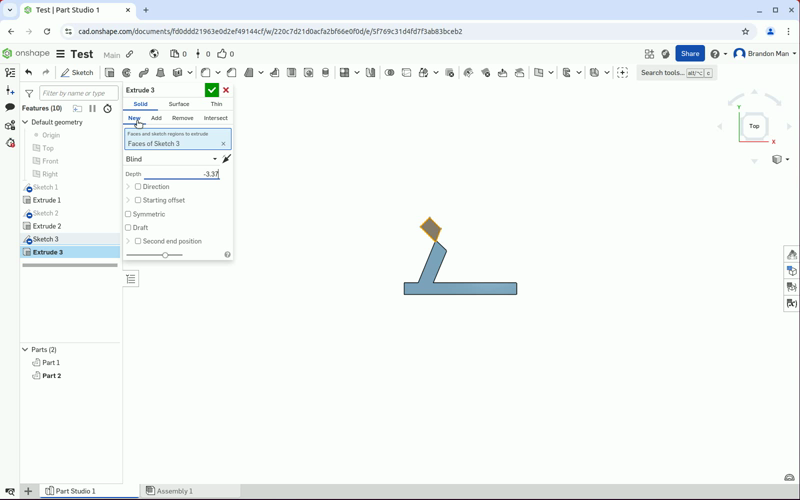
key(enter)
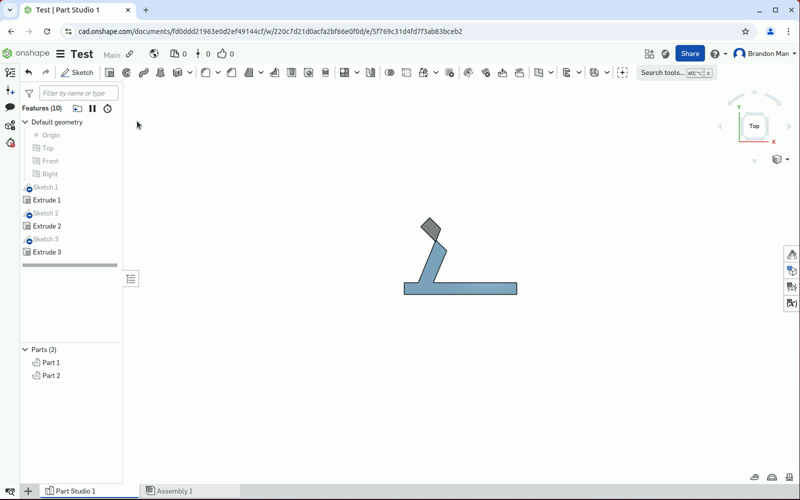
key(shift+h)
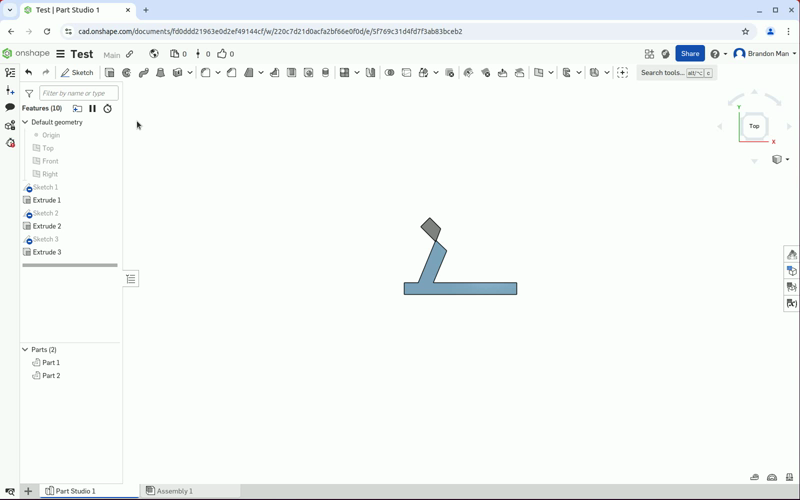
key(shift+h)
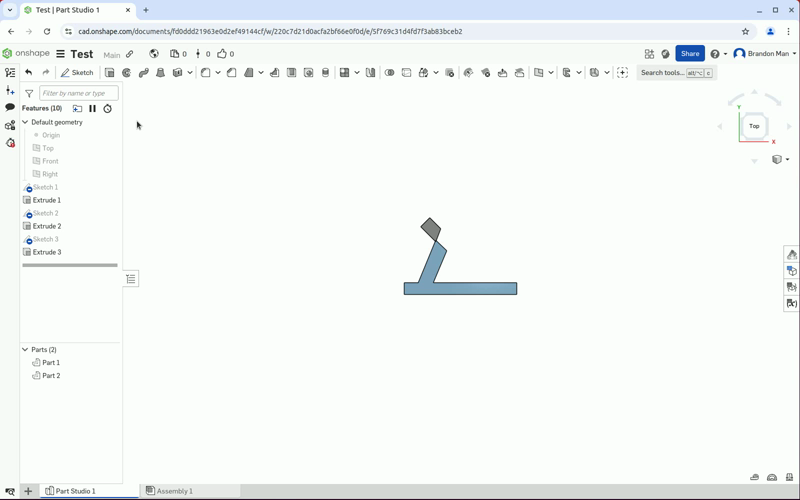
mouse_move(73, 189)
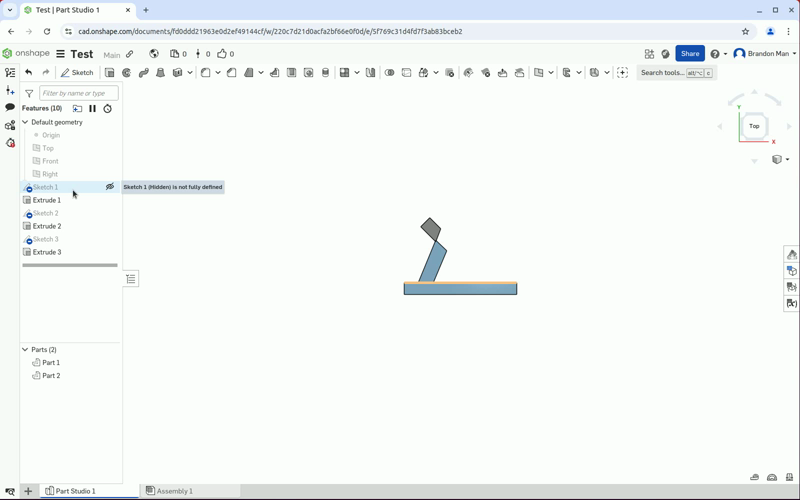
click(73, 189)
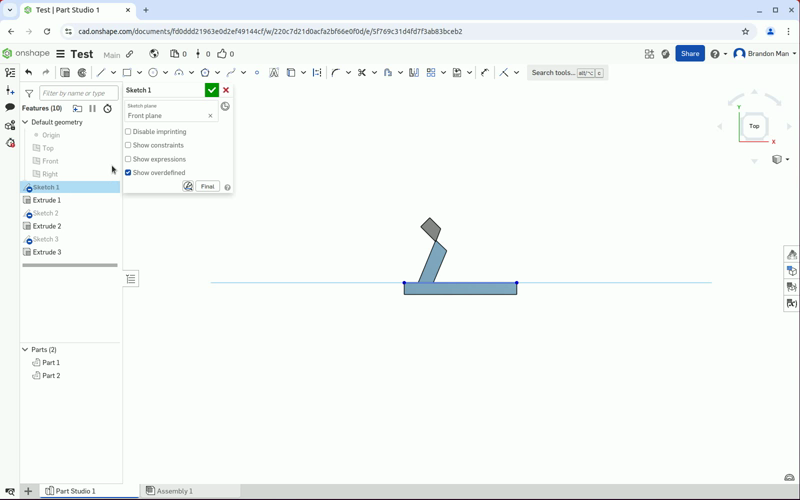
mouse_move(229, 92)
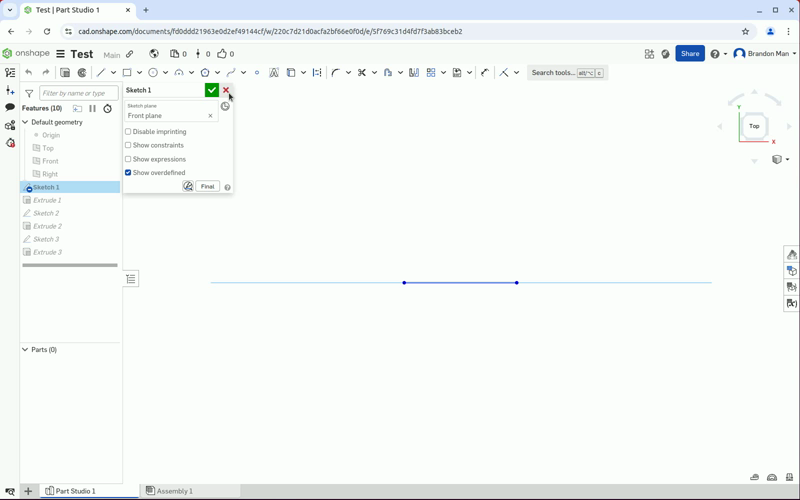
click(229, 92)
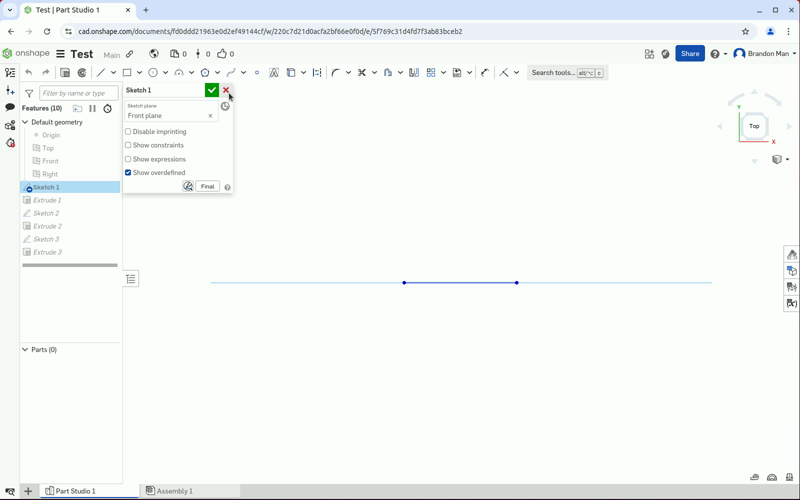
key(shift+s)
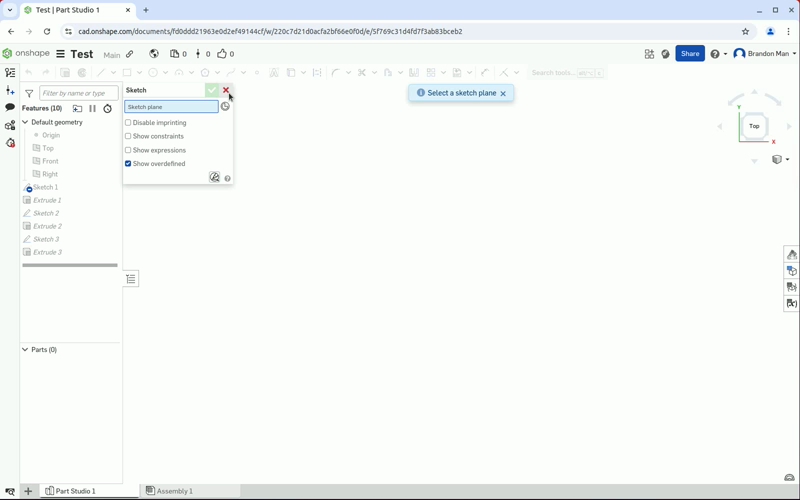
mouse_move(73, 150)
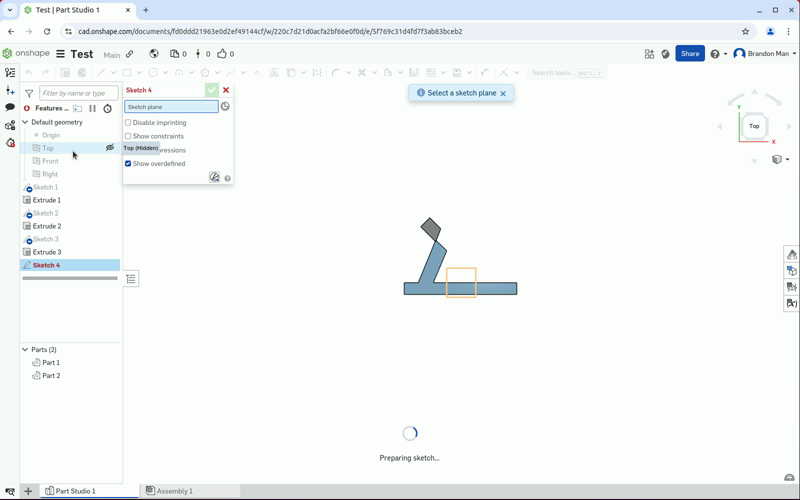
click(73, 150)
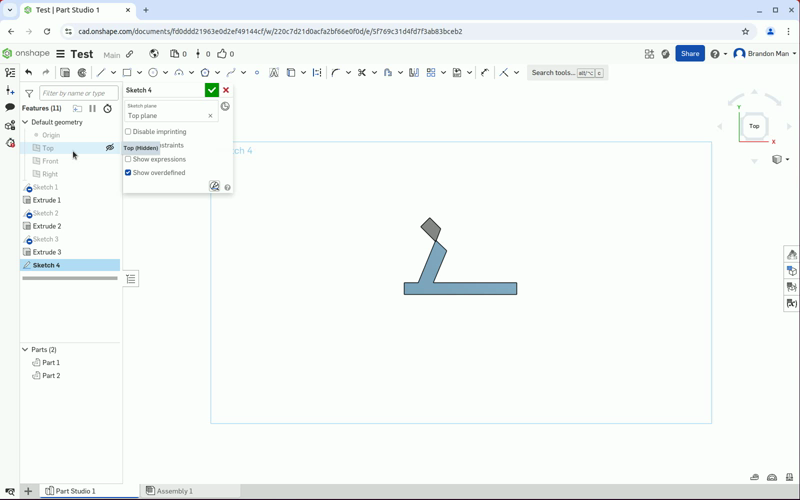
mouse_move(73, 352)
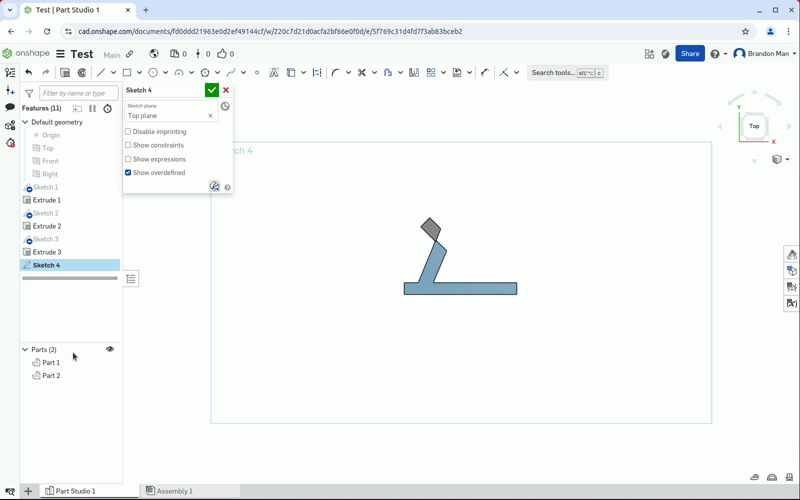
key(y)
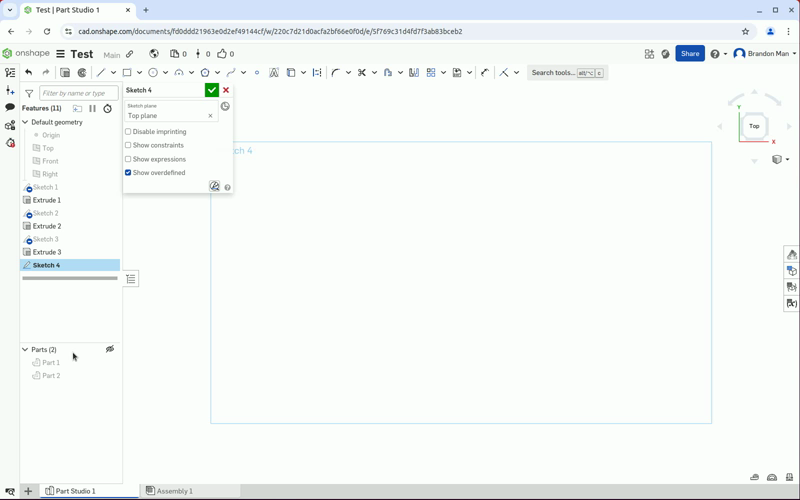
key(l)
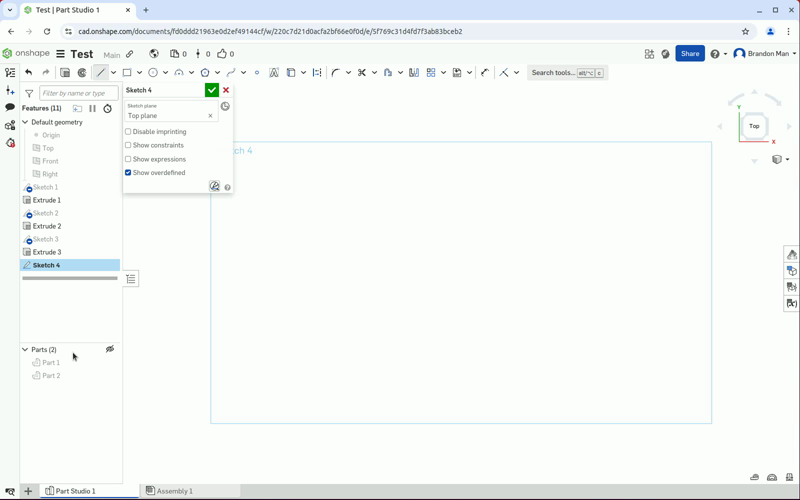
key_down(shift)
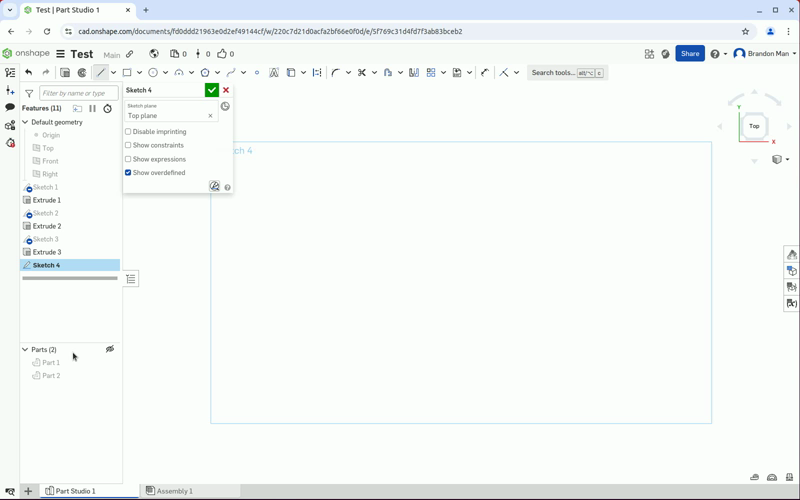
mouse_move(476, 251)
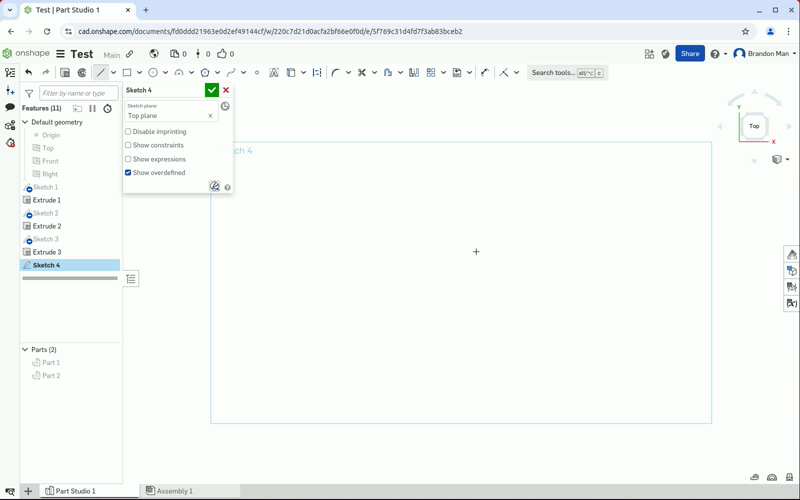
click(476, 251)
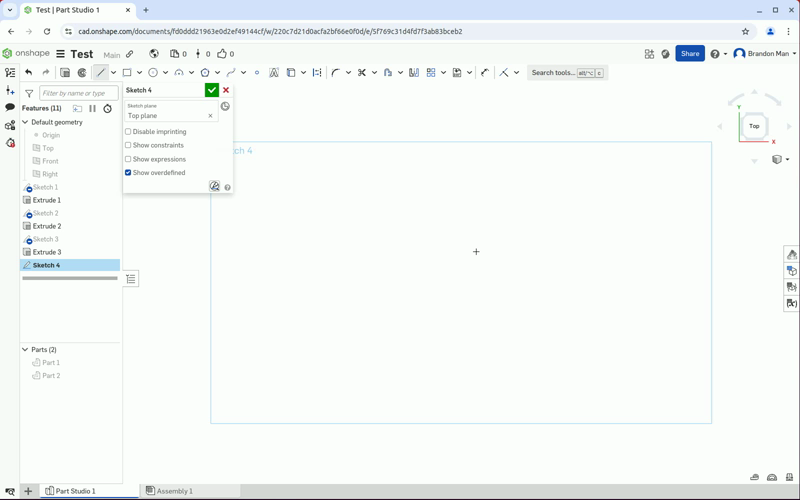
key_up(shift)
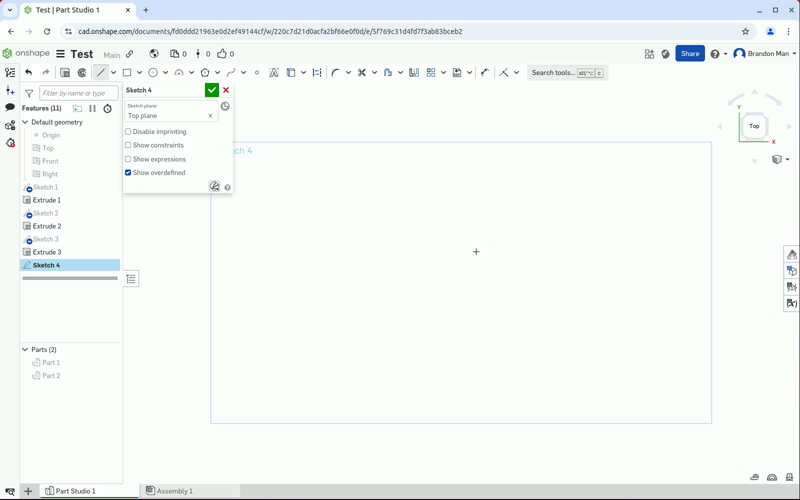
key_down(shift)
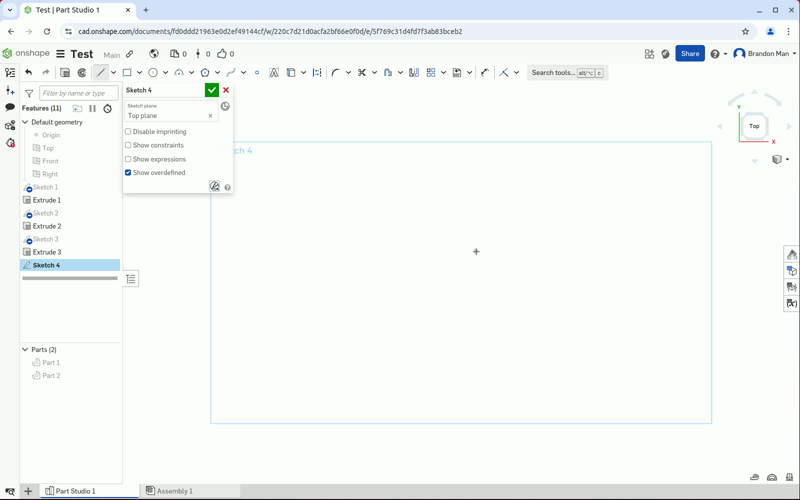
mouse_move(506, 251)
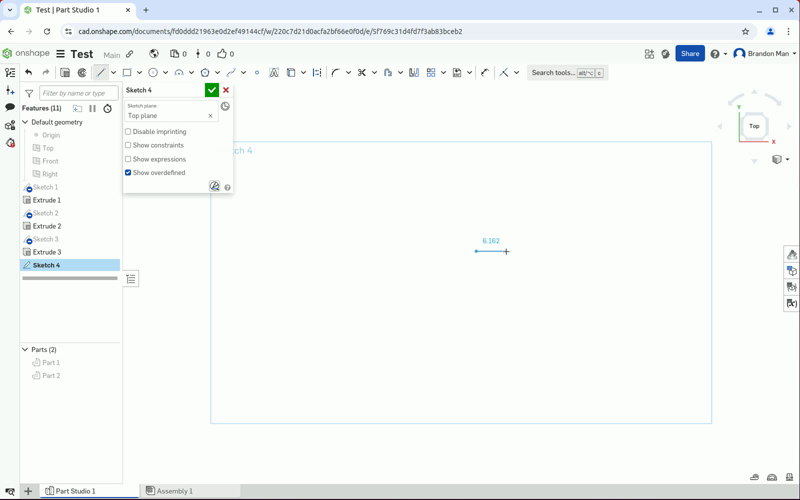
mouse_move(489, 283)
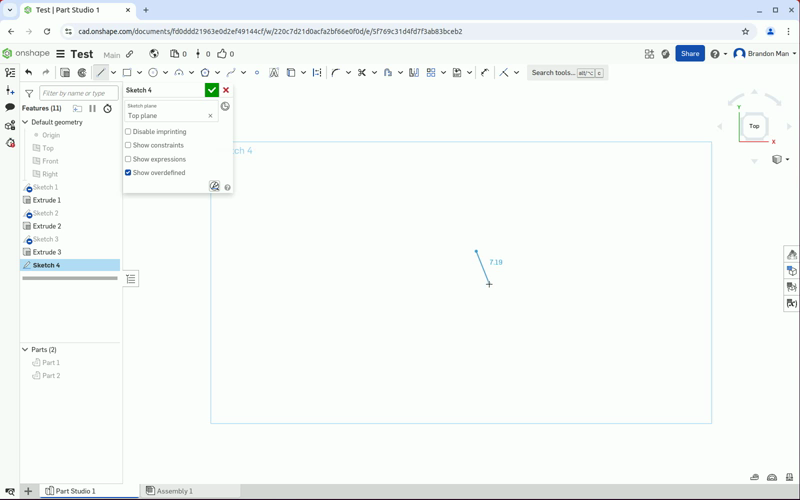
click(489, 283)
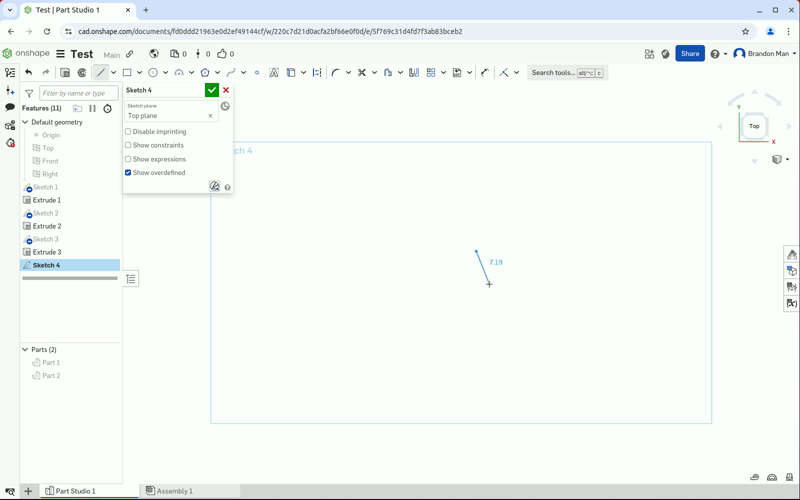
key_up(shift)
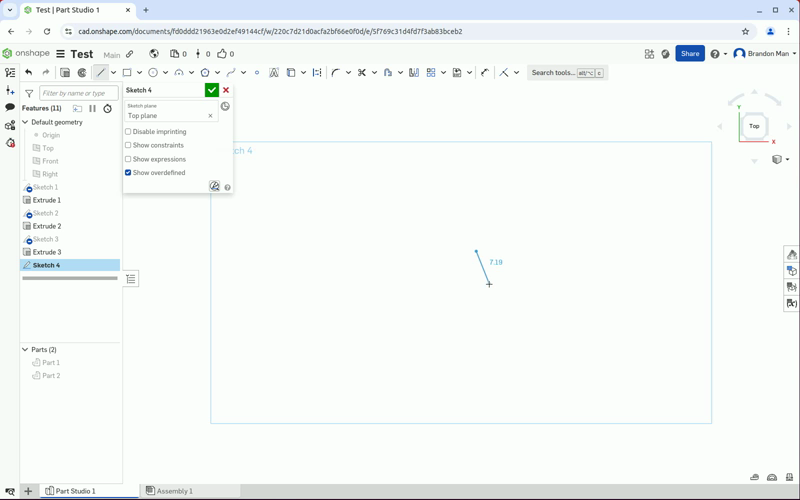
key_down(shift)
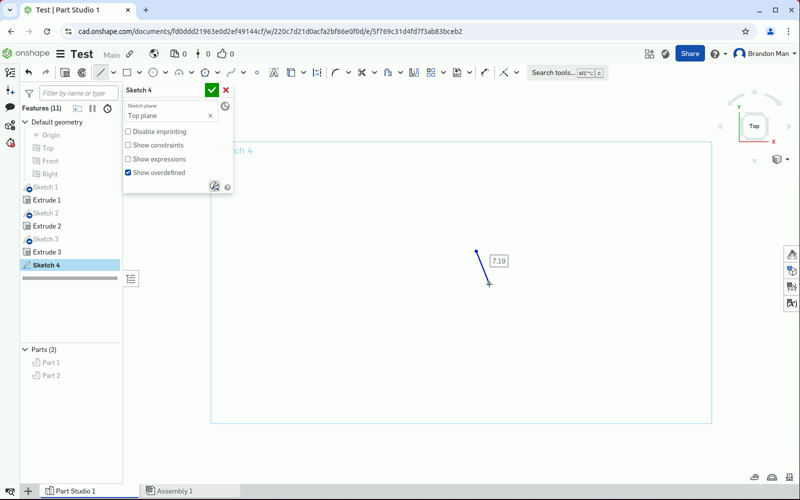
mouse_move(519, 283)
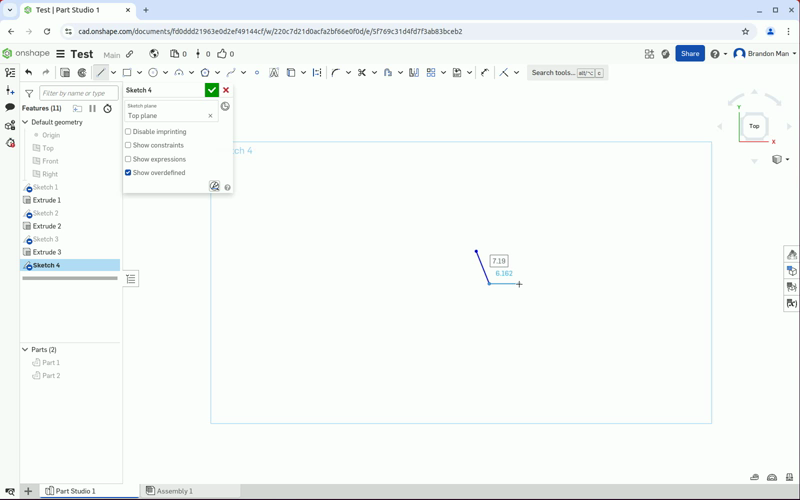
mouse_move(504, 283)
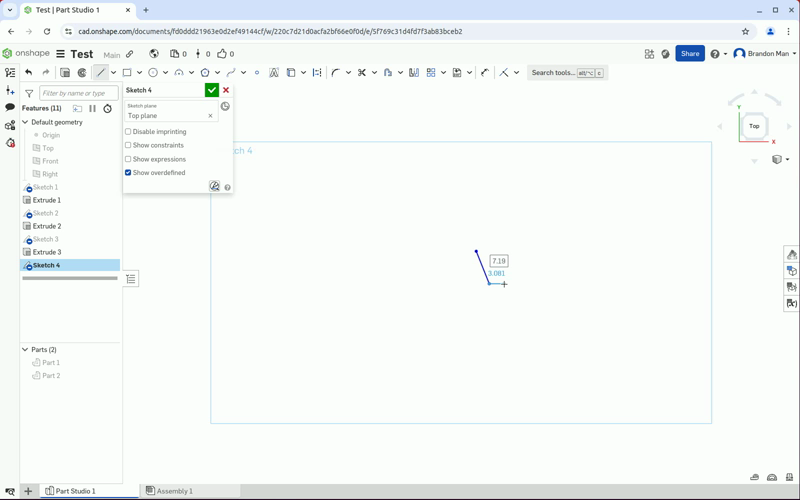
click(504, 283)
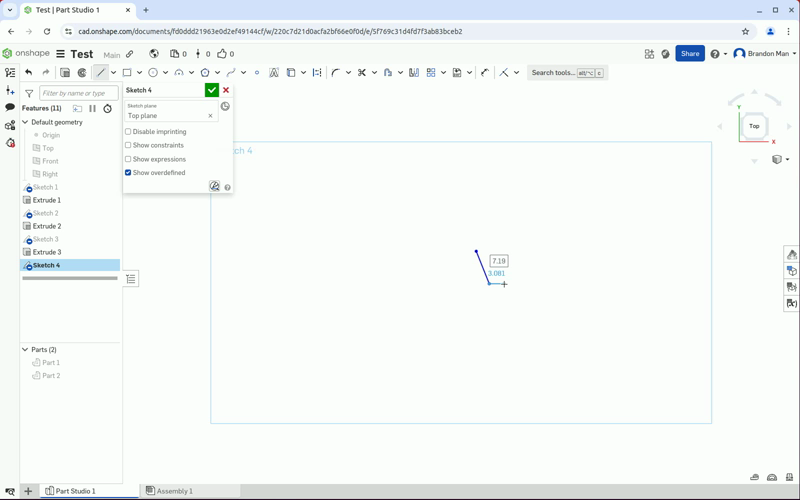
key_up(shift)
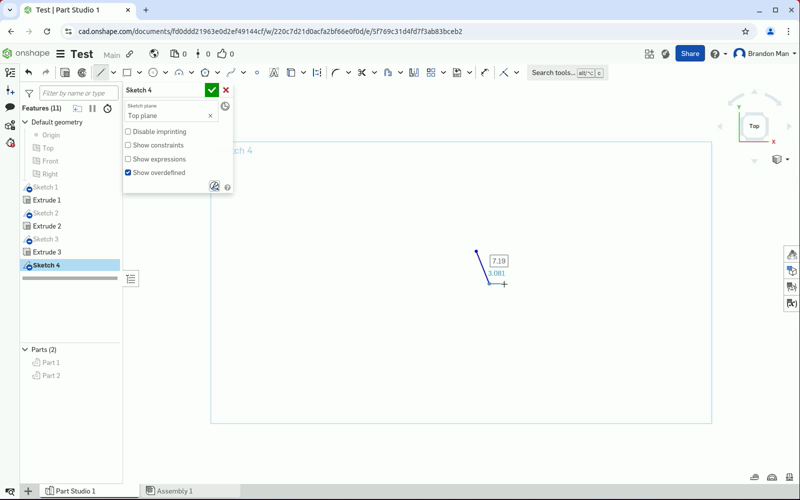
key_down(shift)
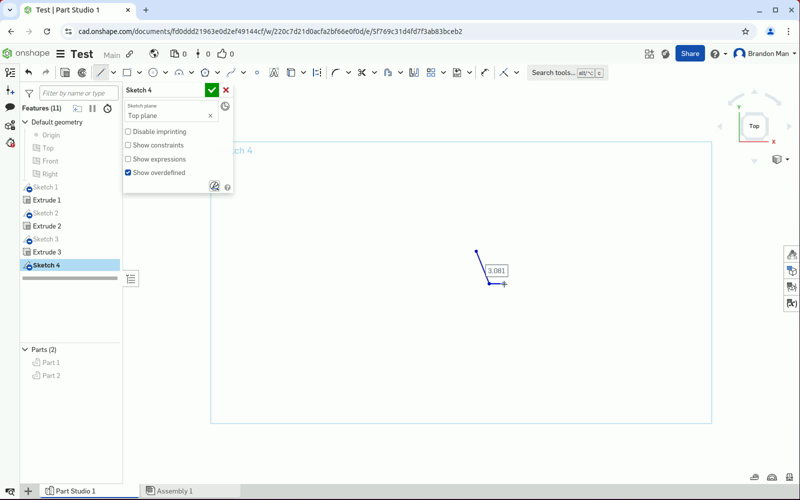
mouse_move(534, 283)
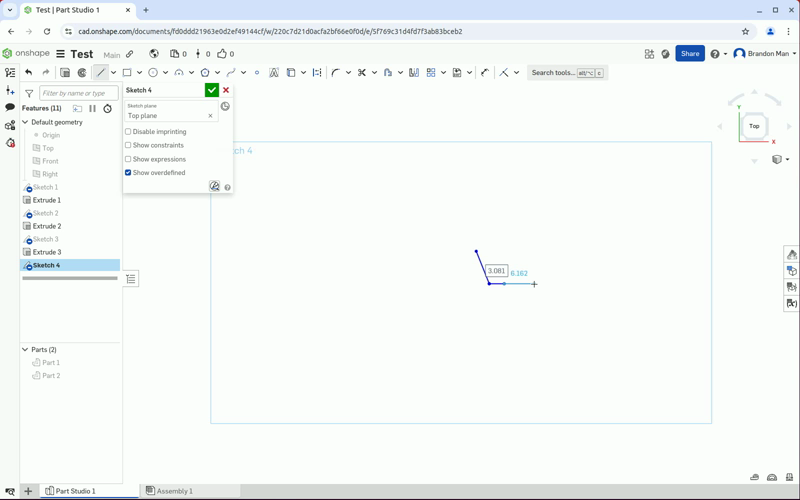
mouse_move(486, 240)
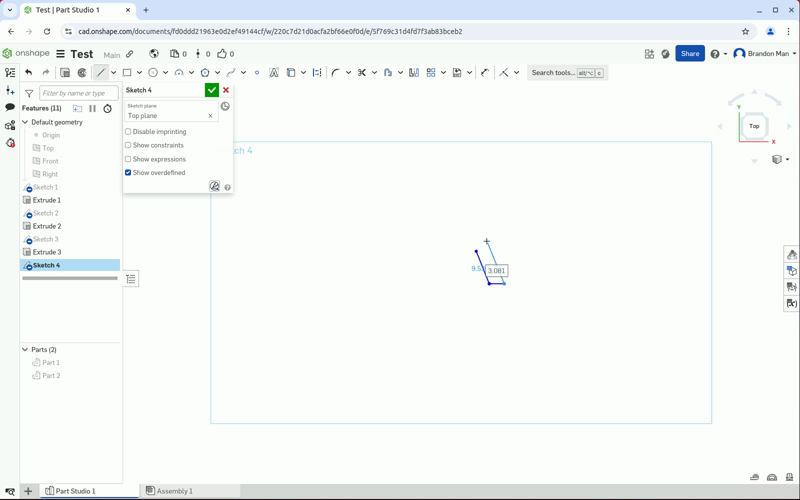
click(486, 240)
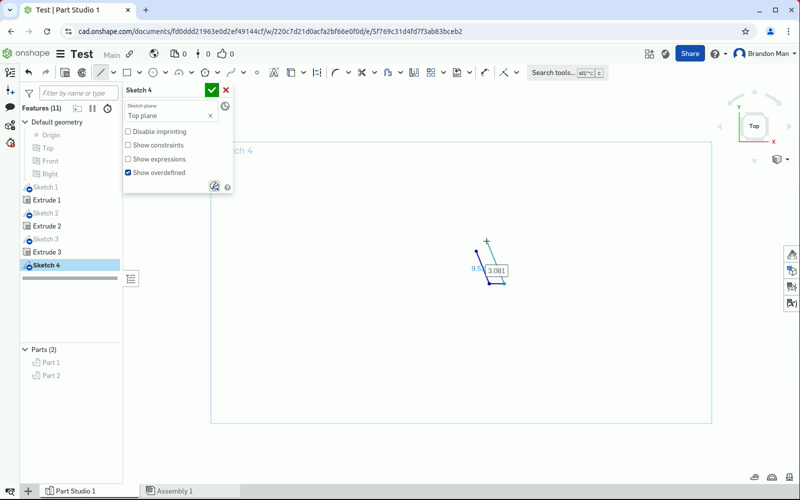
key_up(shift)
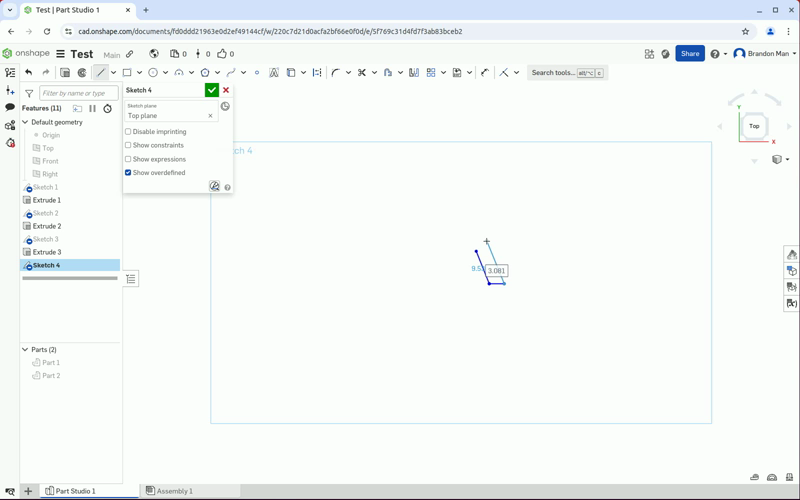
mouse_move(516, 240)
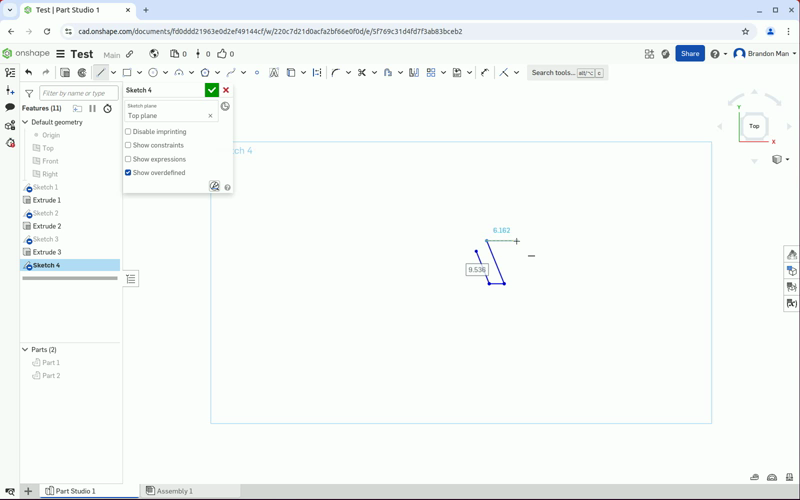
key_down(shift)
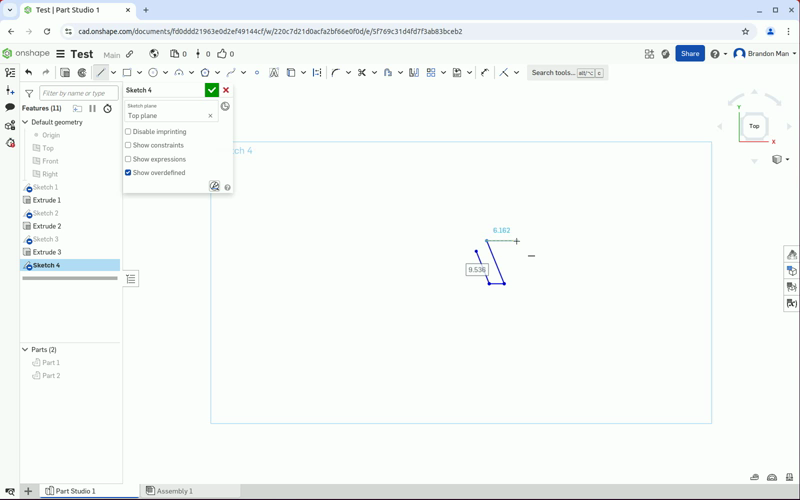
mouse_move(476, 251)
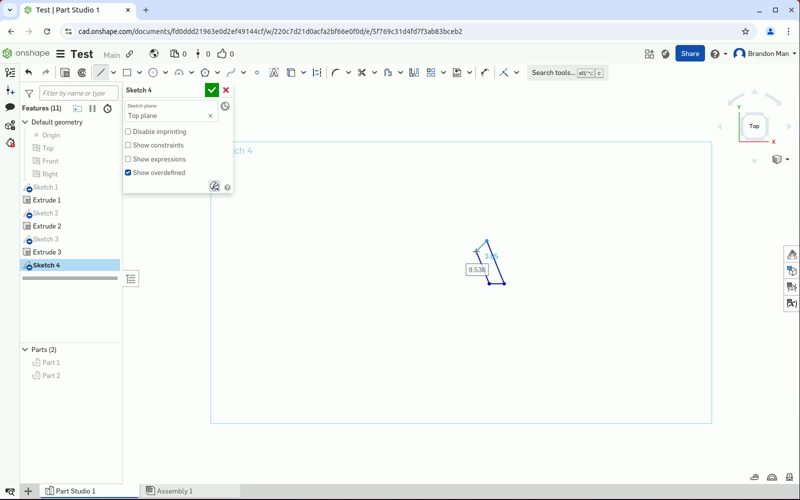
key_up(shift)
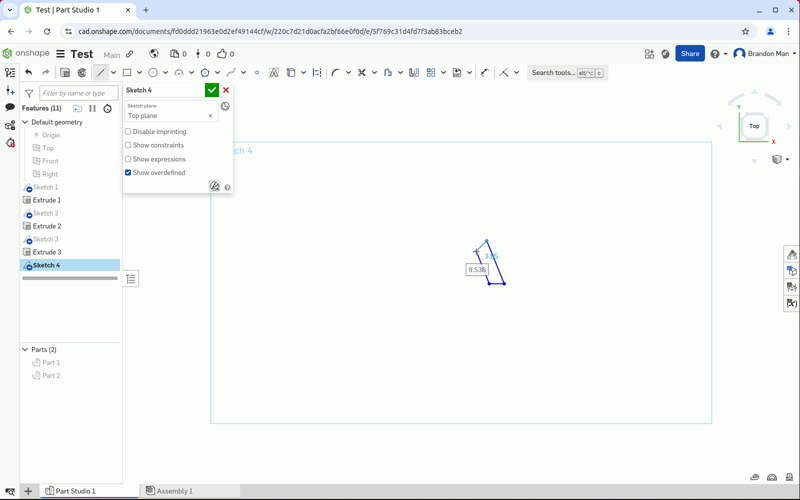
click(476, 251)
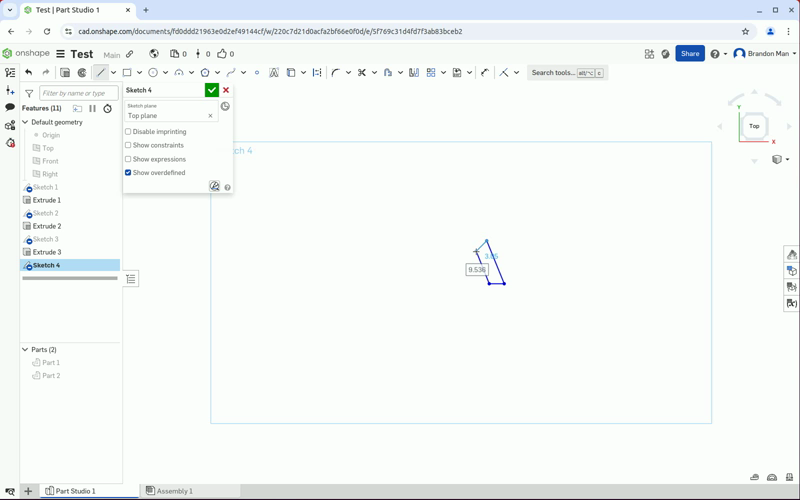
key(esc)
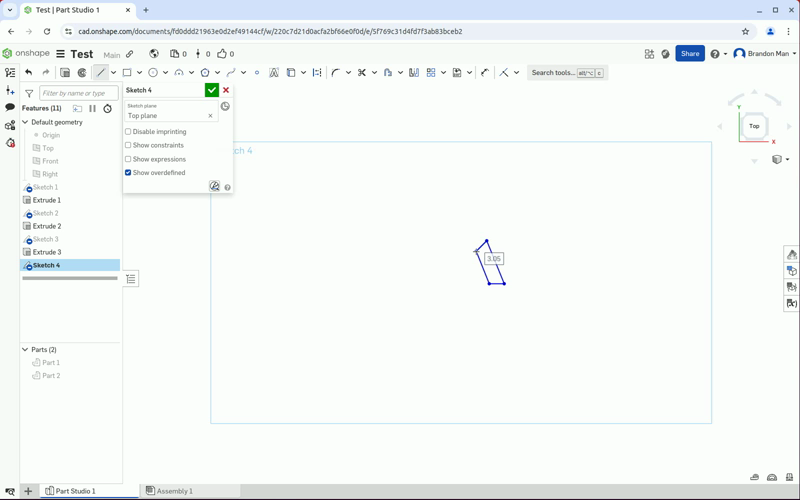
mouse_move(477, 252)
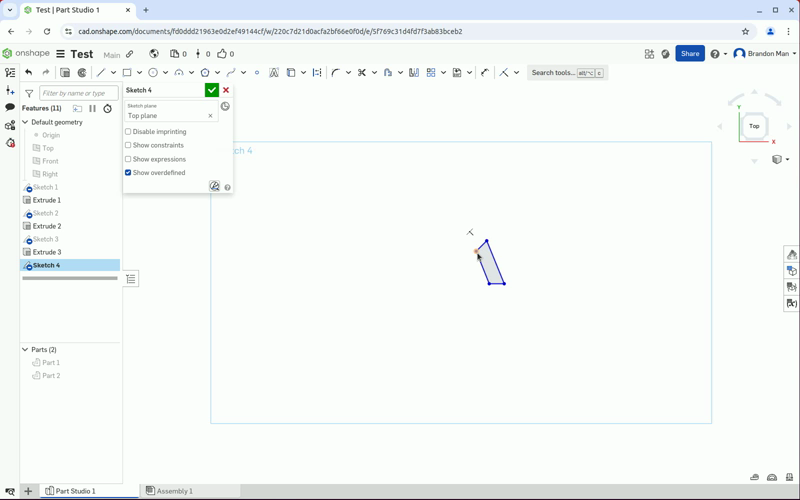
scroll(6)
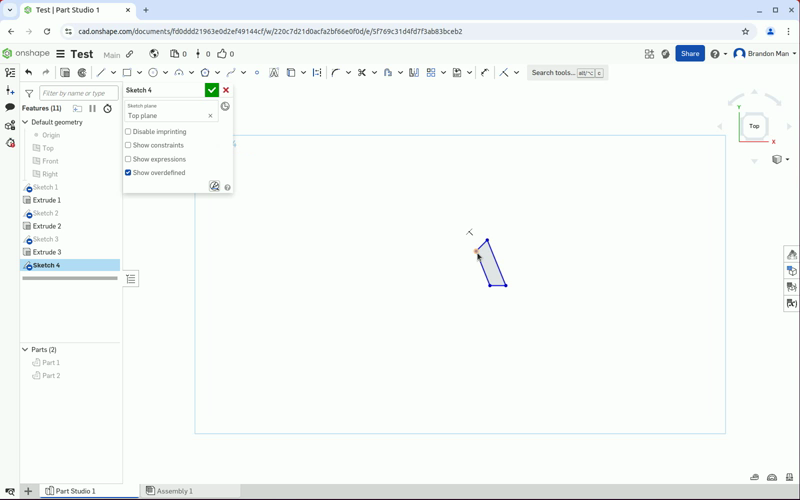
scroll(6)
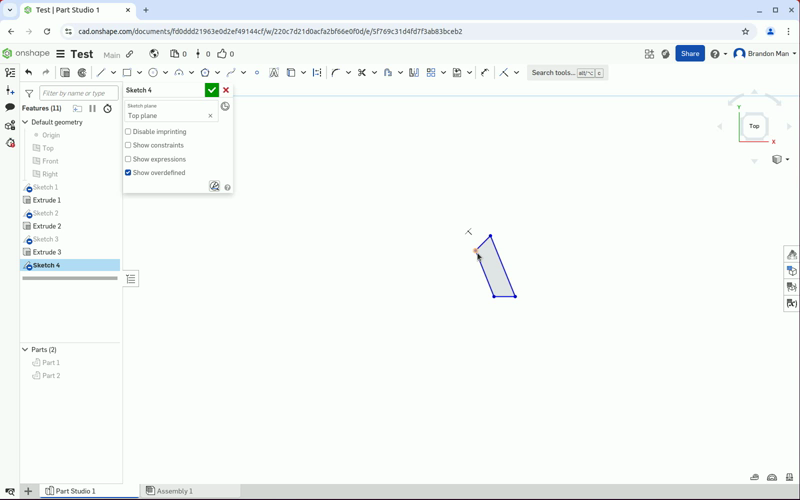
scroll(6)
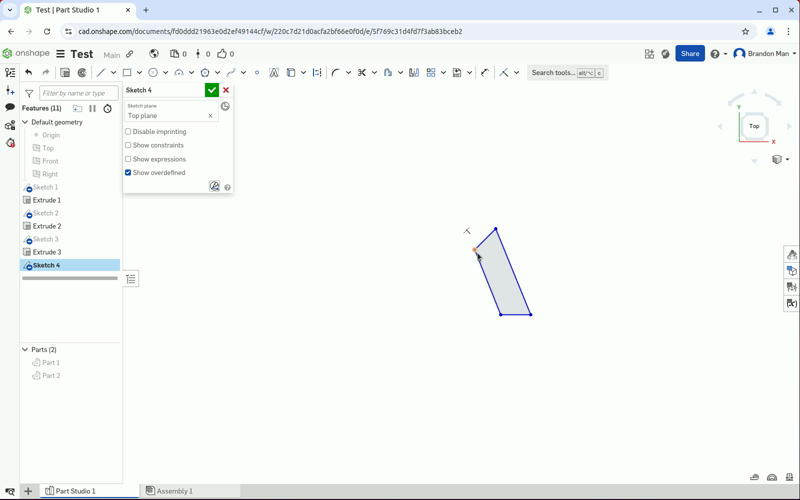
scroll(6)
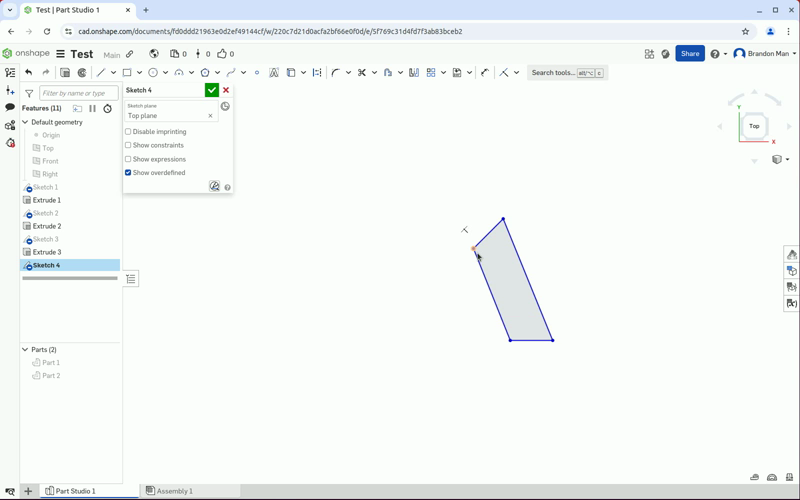
scroll(6)
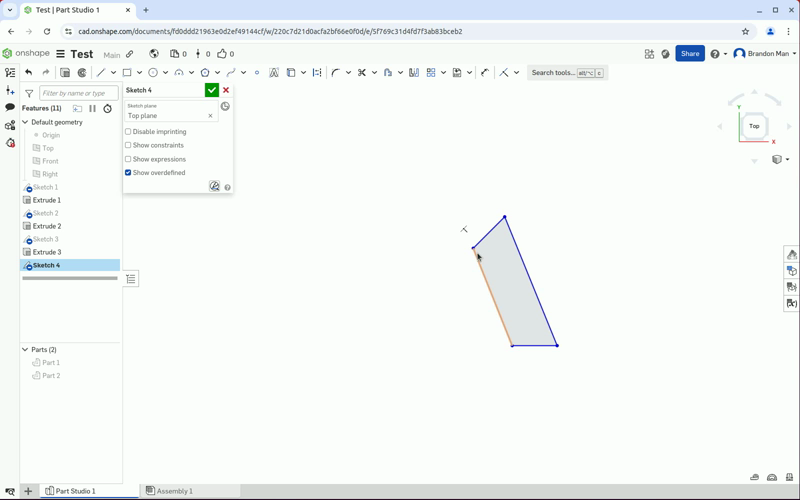
scroll(6)
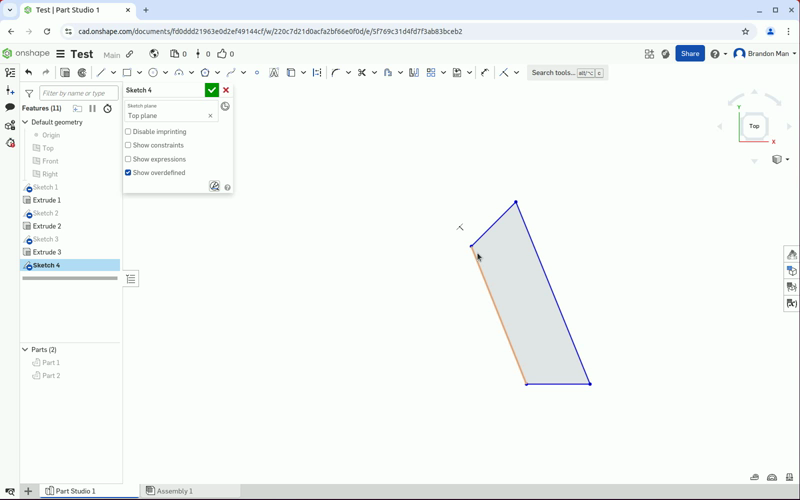
scroll(6)
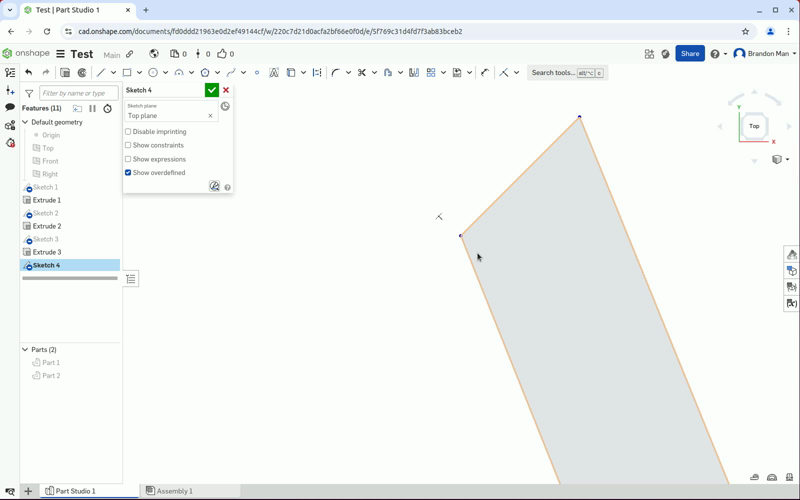
click(477, 252)
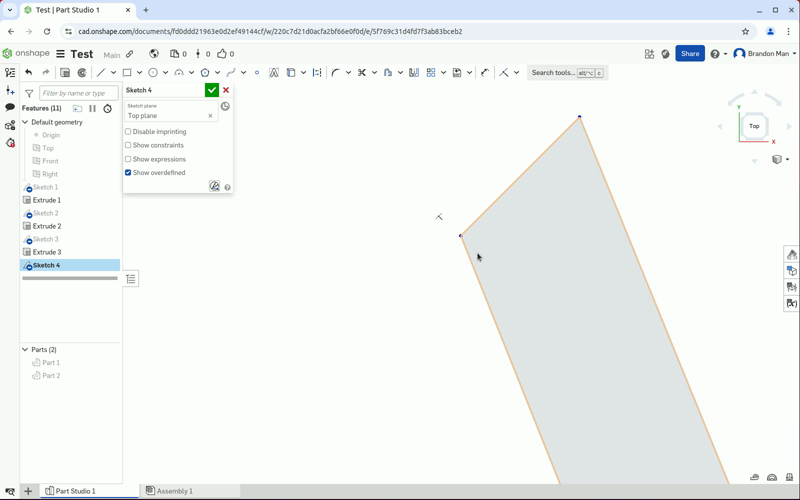
scroll(-6)
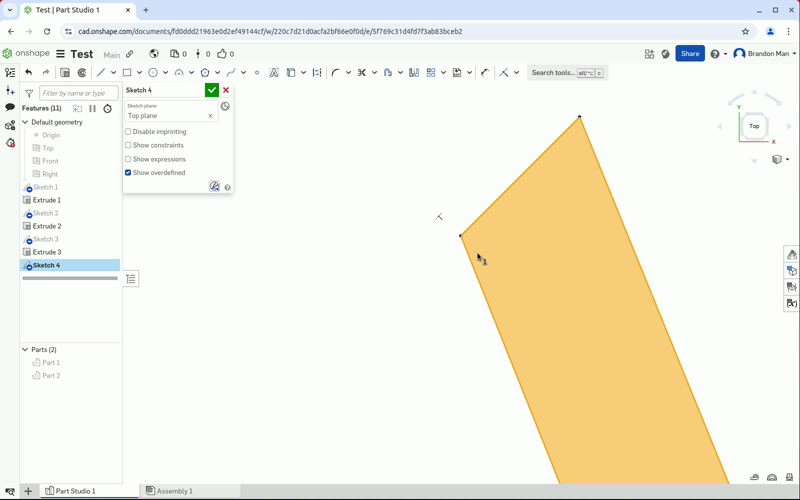
scroll(-6)
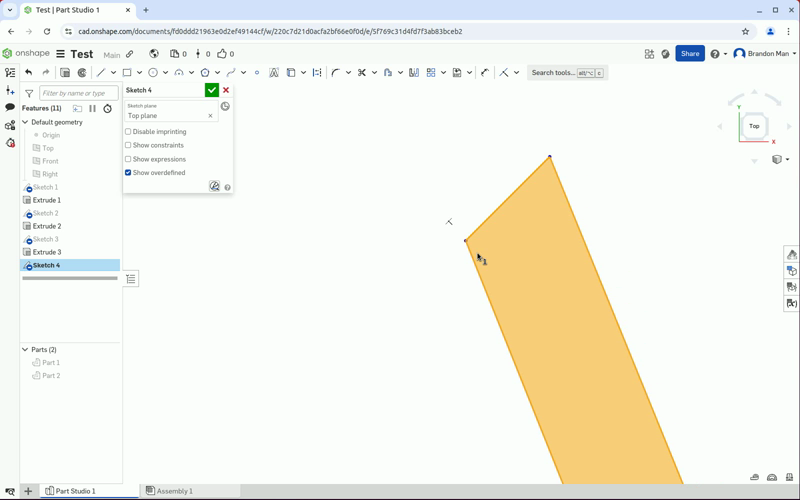
scroll(-6)
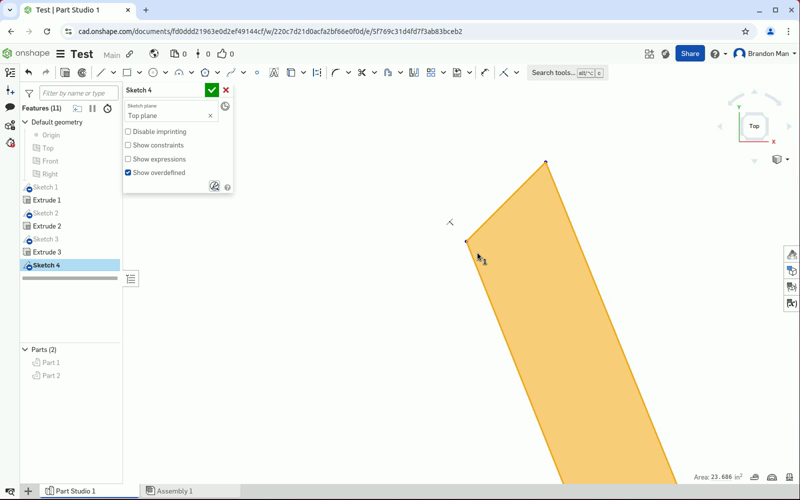
scroll(-6)
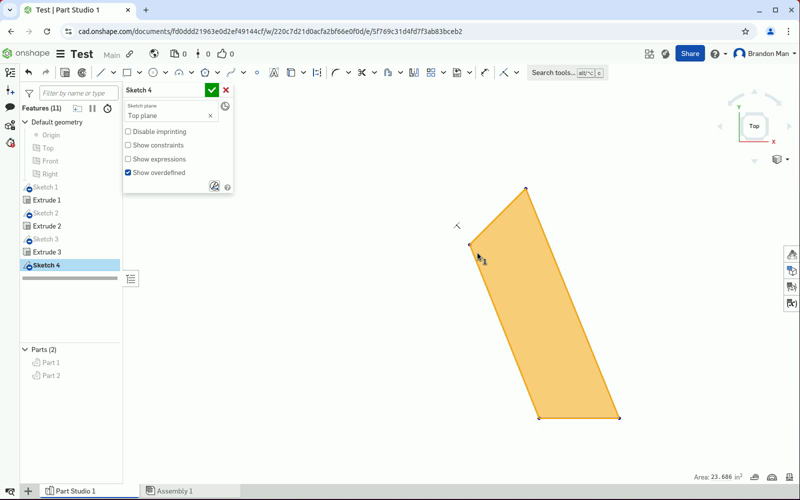
scroll(-6)
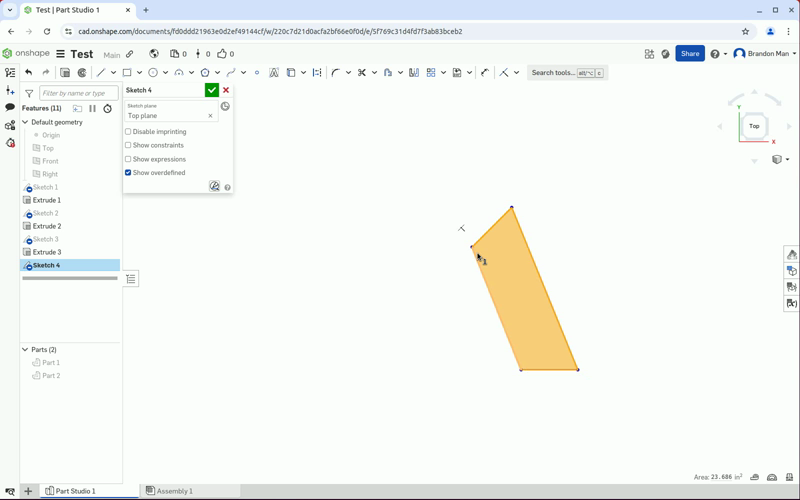
scroll(-6)
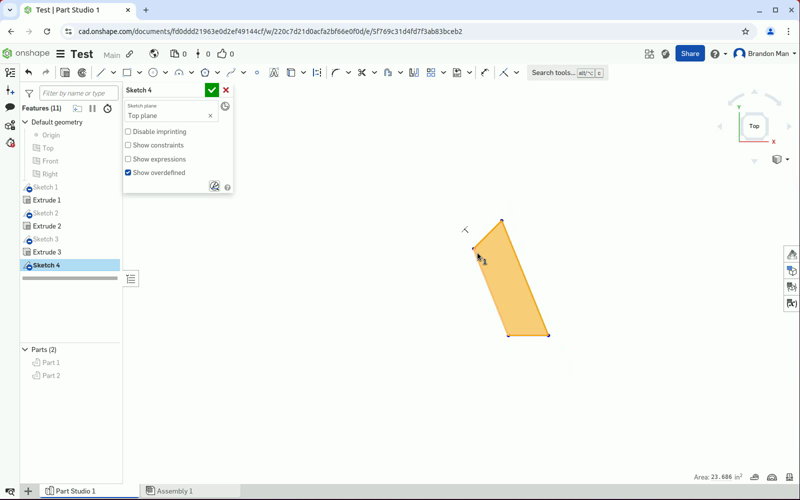
scroll(-6)
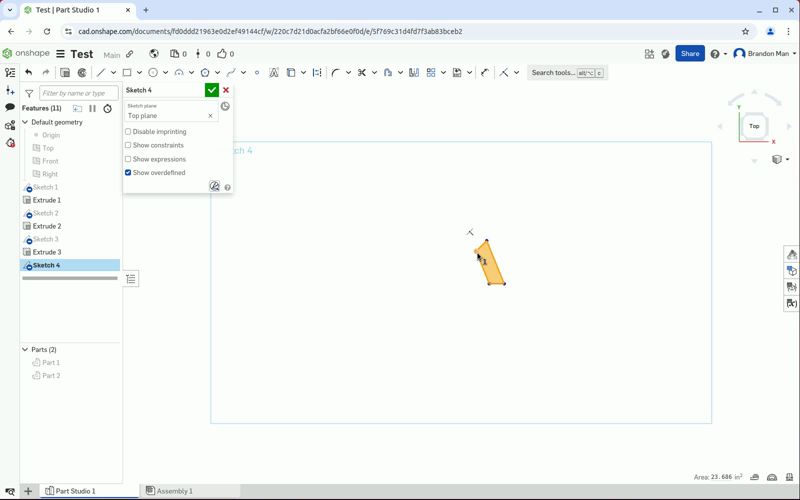
mouse_move(73, 352)
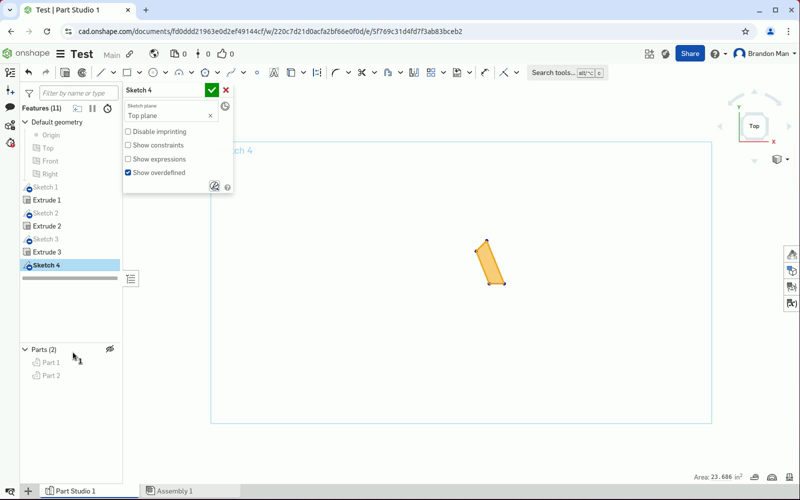
key(shift+y)
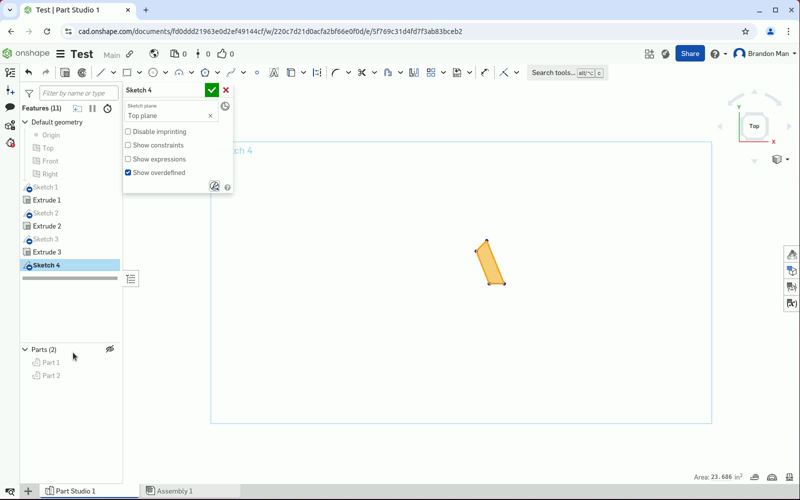
key(shift+e)
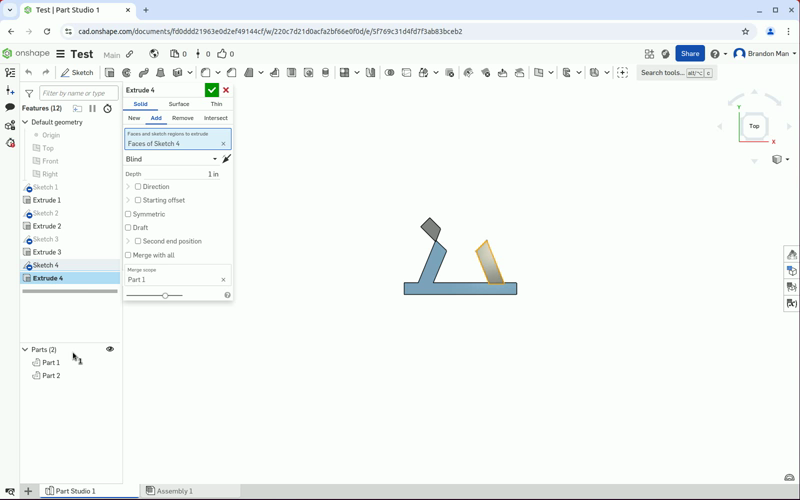
mouse_move(143, 106)
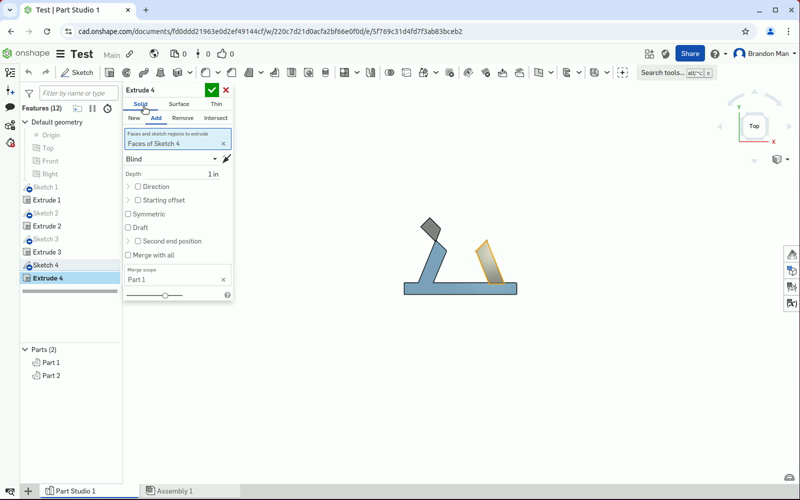
click(143, 106)
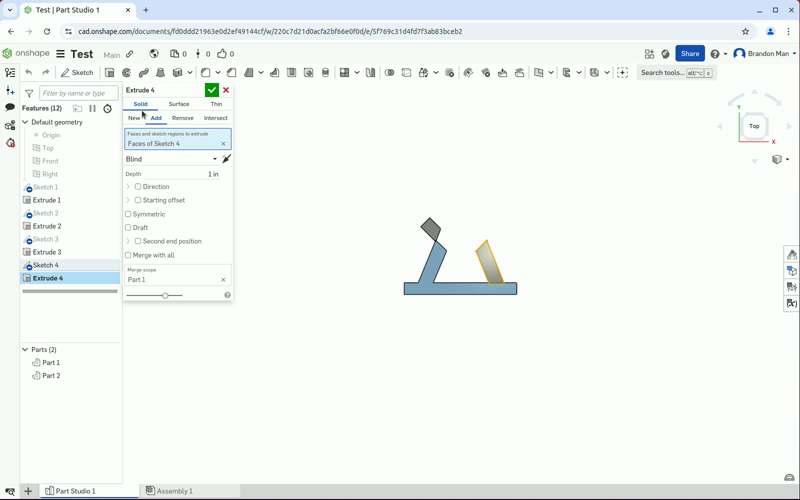
mouse_move(137, 120)
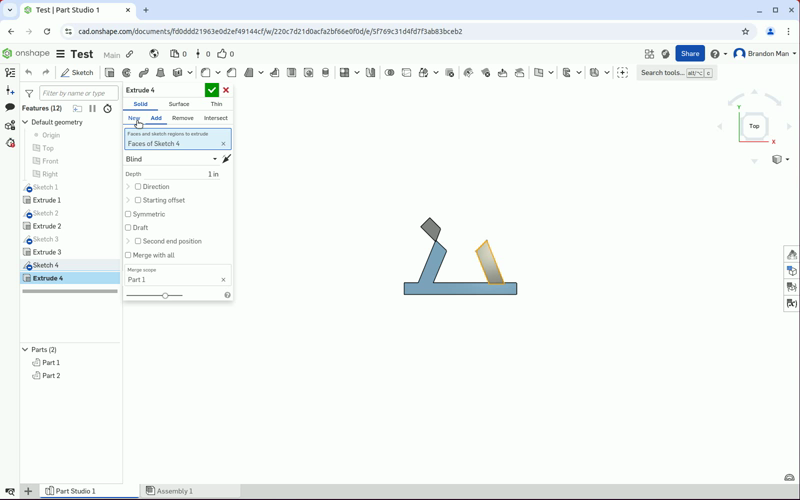
click(137, 120)
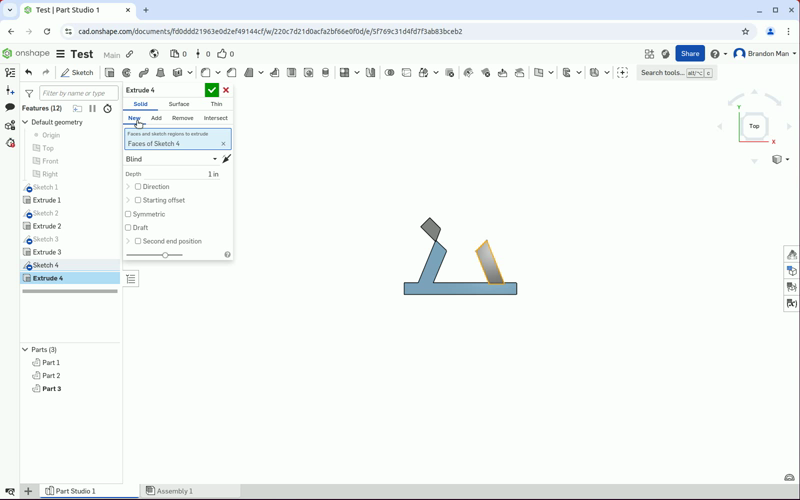
key(tab, 4)
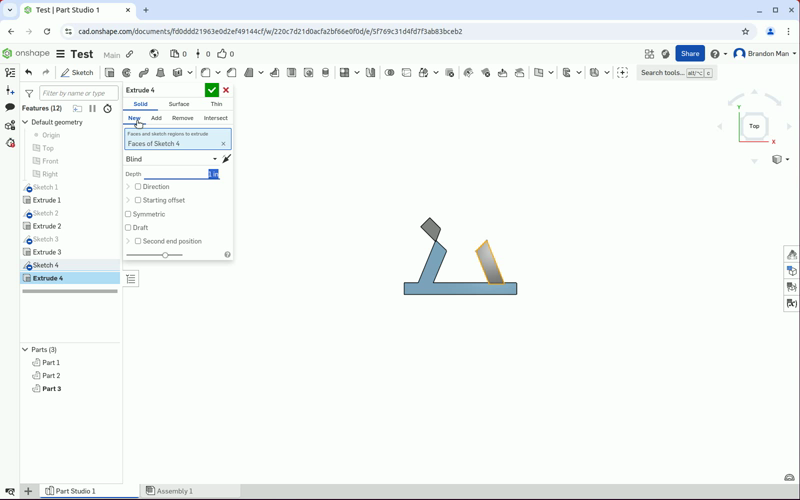
text(-3.37)
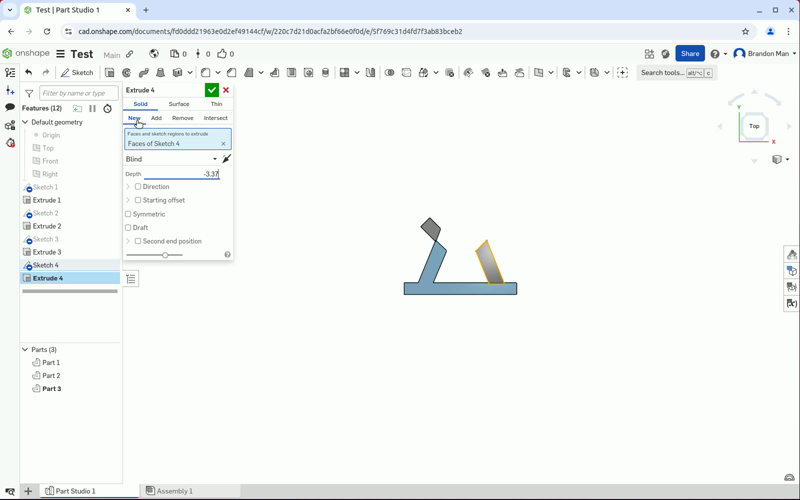
key(enter)
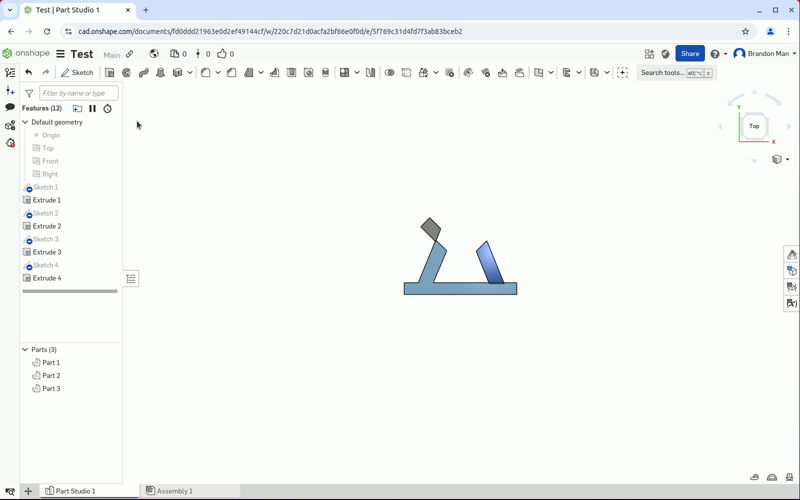
key(shift+h)
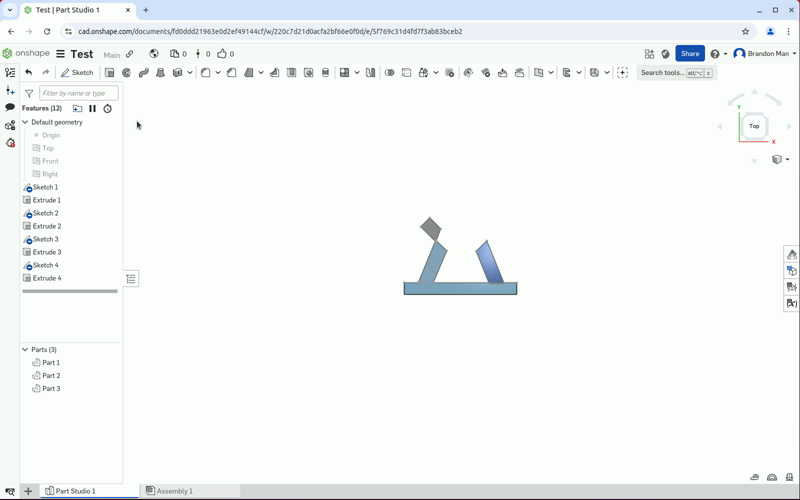
key(shift+h)
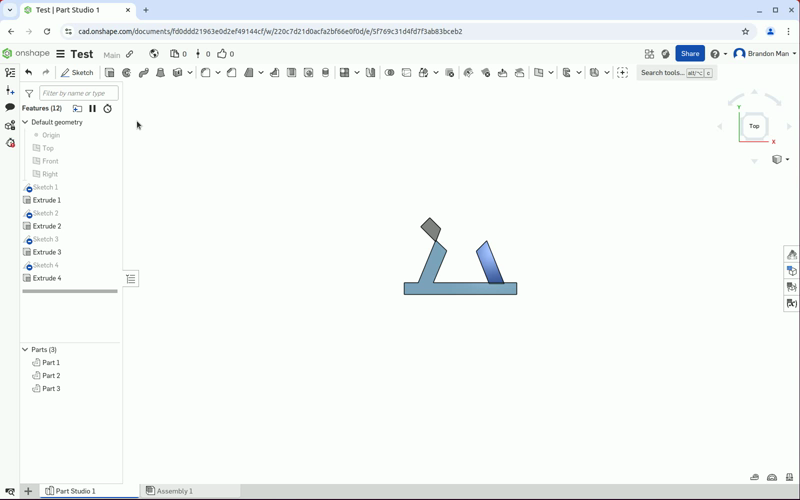
mouse_move(73, 189)
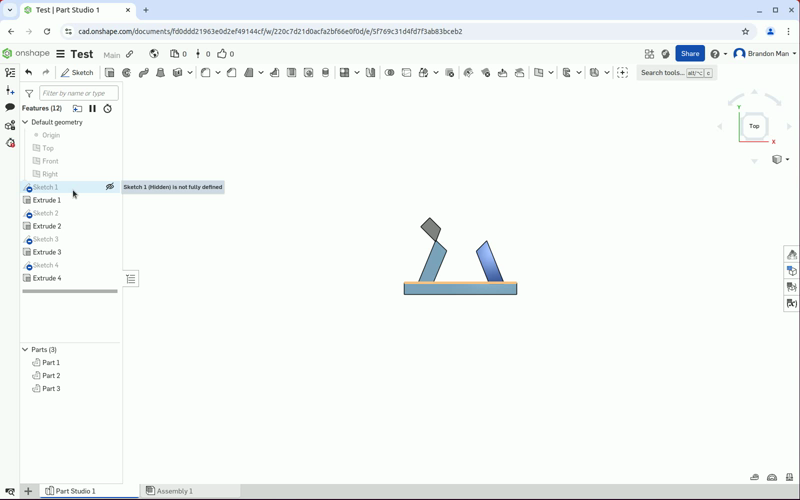
click(73, 189)
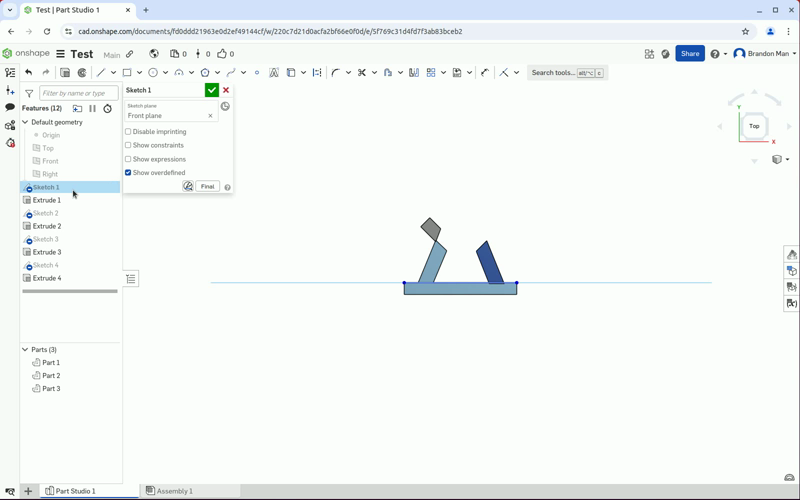
mouse_move(229, 92)
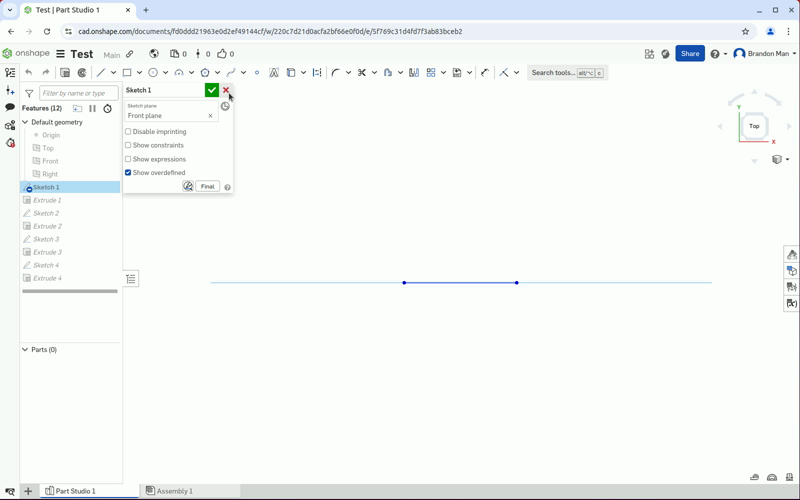
click(229, 92)
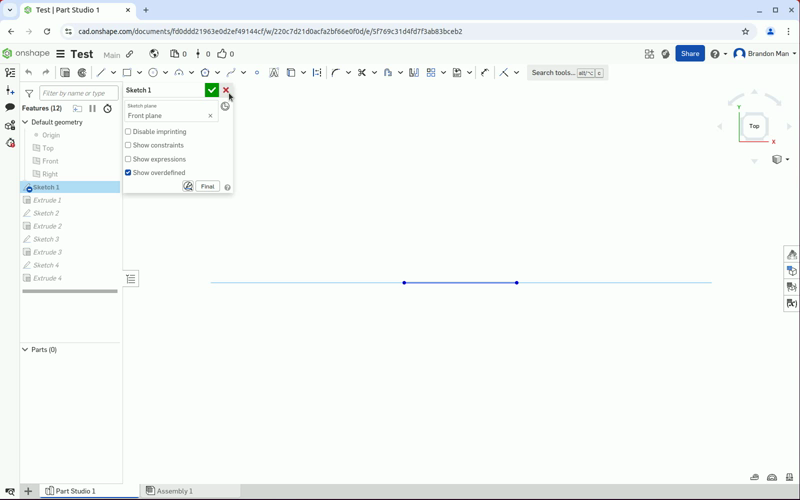
key(shift+s)
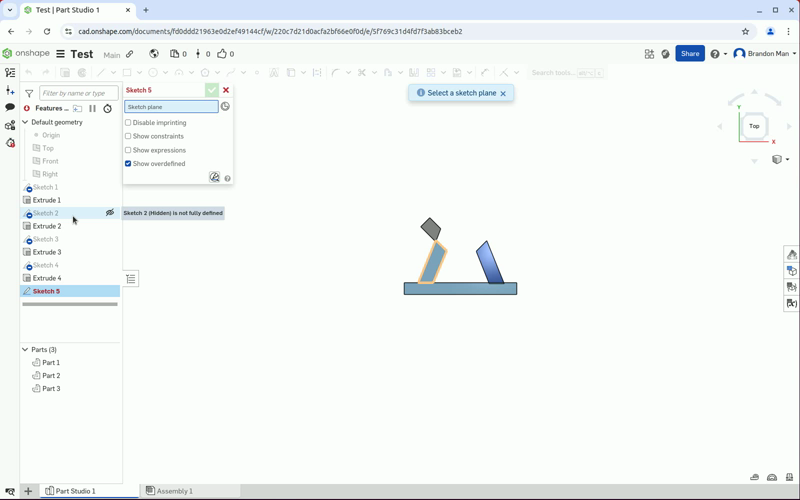
scroll(3)
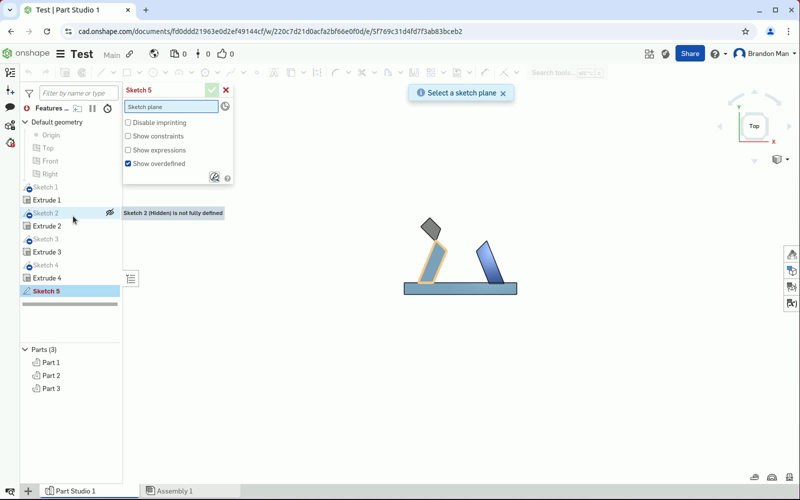
mouse_move(73, 150)
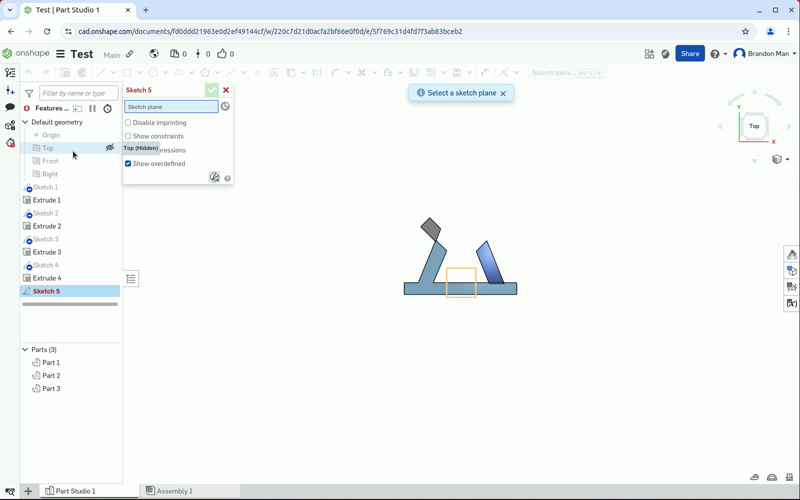
click(73, 150)
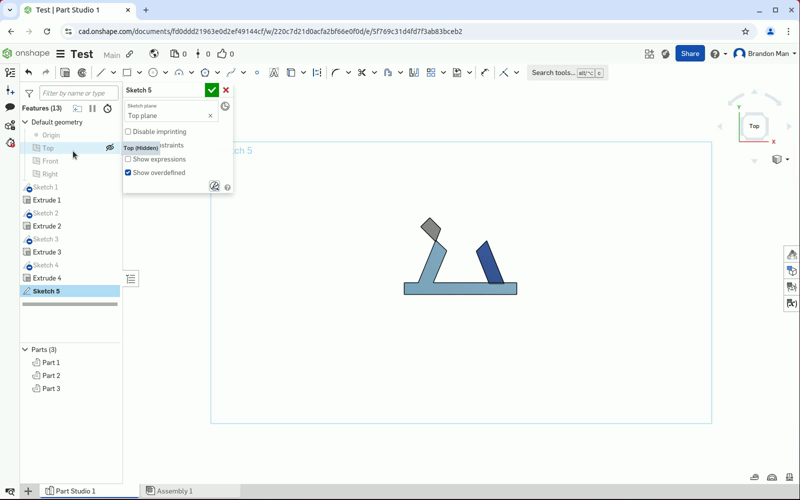
mouse_move(73, 352)
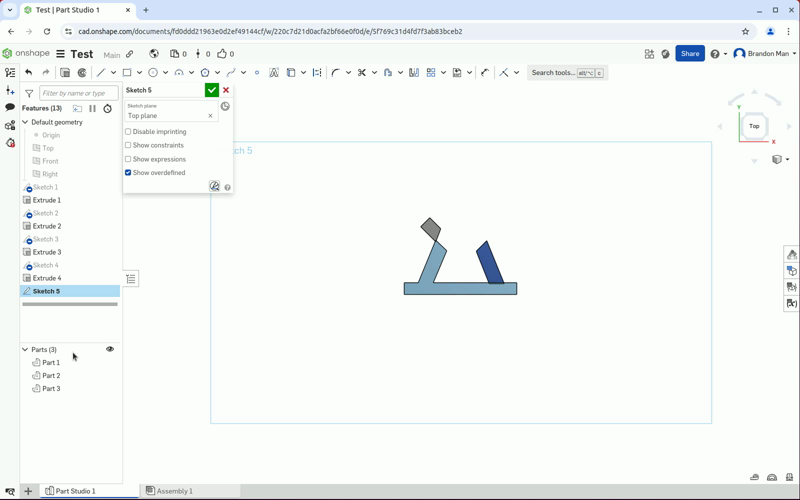
key(y)
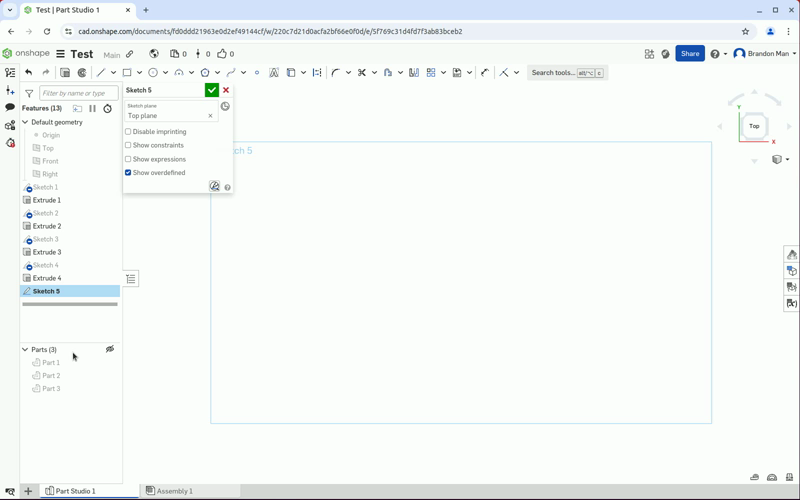
key(l)
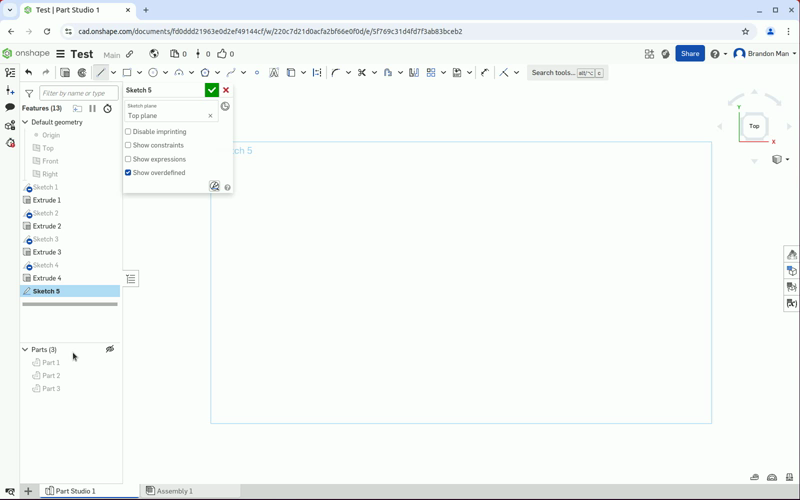
key_down(shift)
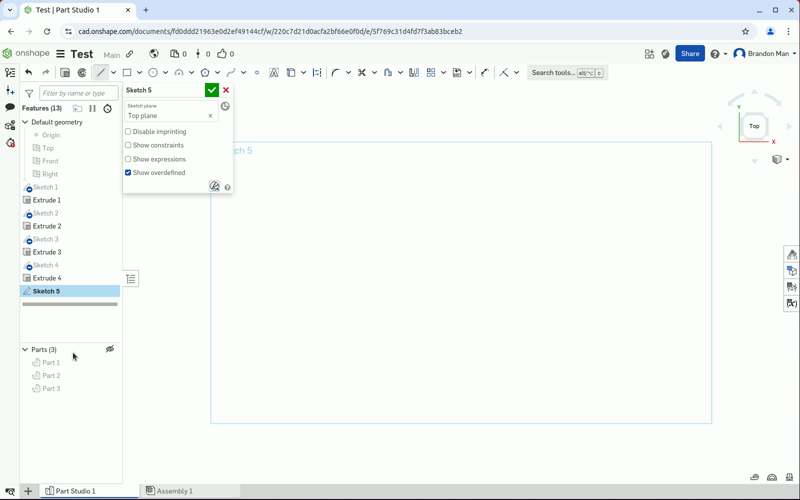
mouse_move(481, 228)
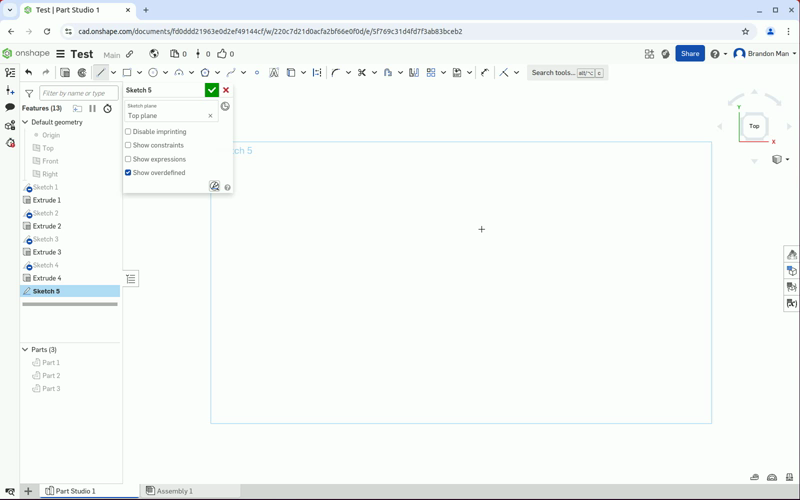
click(481, 228)
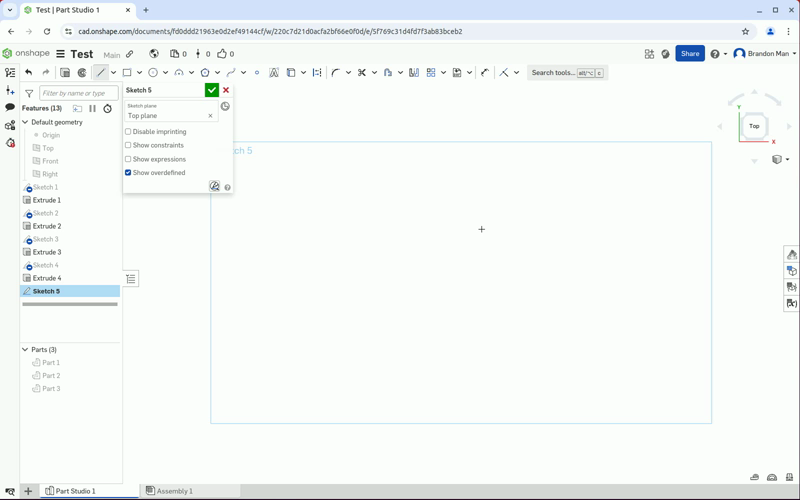
key_up(shift)
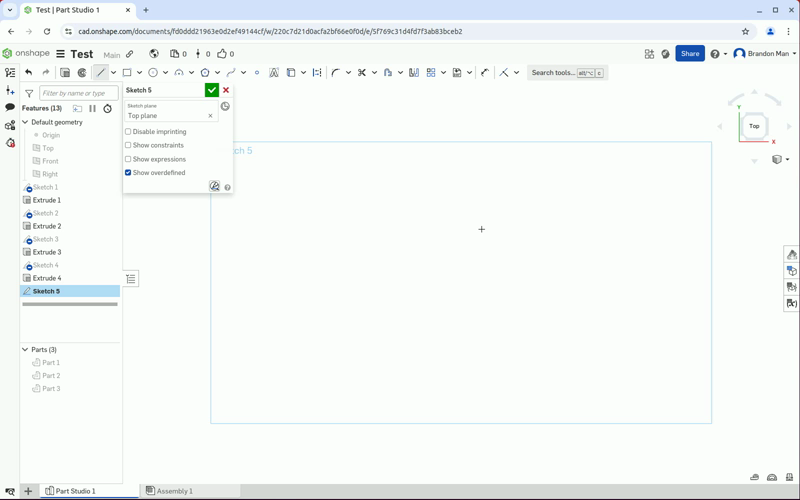
key_down(shift)
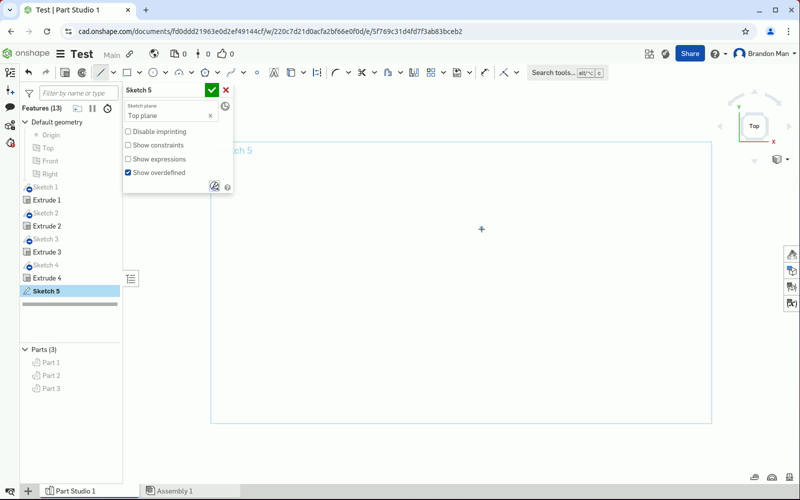
mouse_move(511, 228)
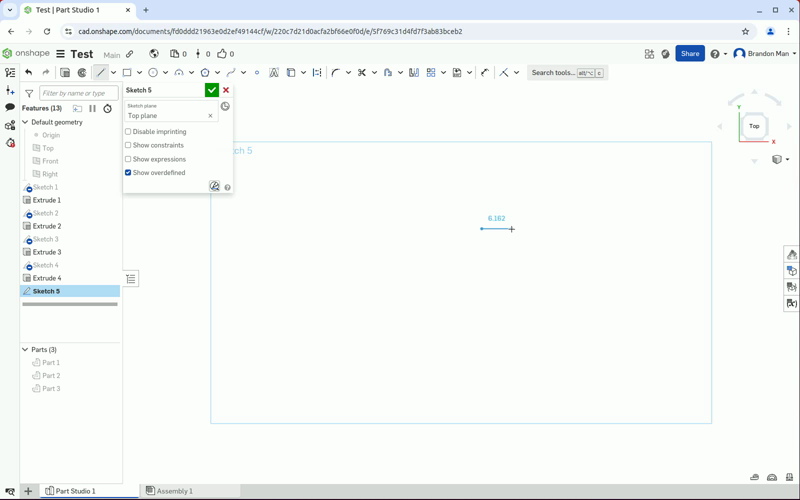
mouse_move(486, 241)
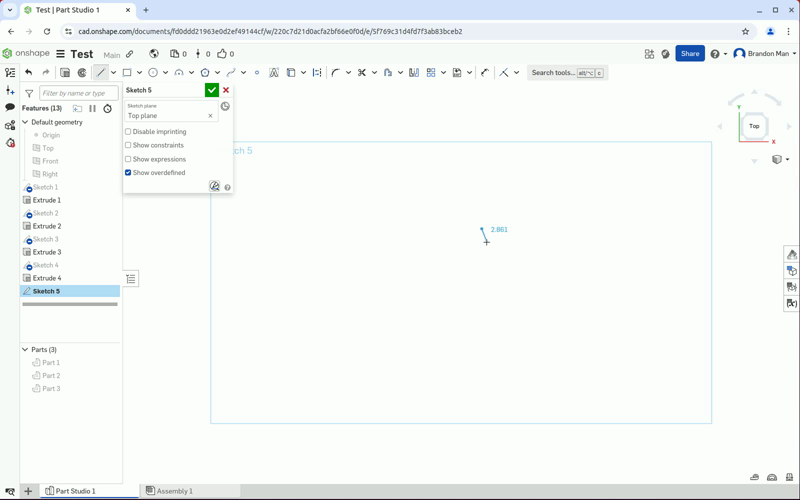
click(486, 241)
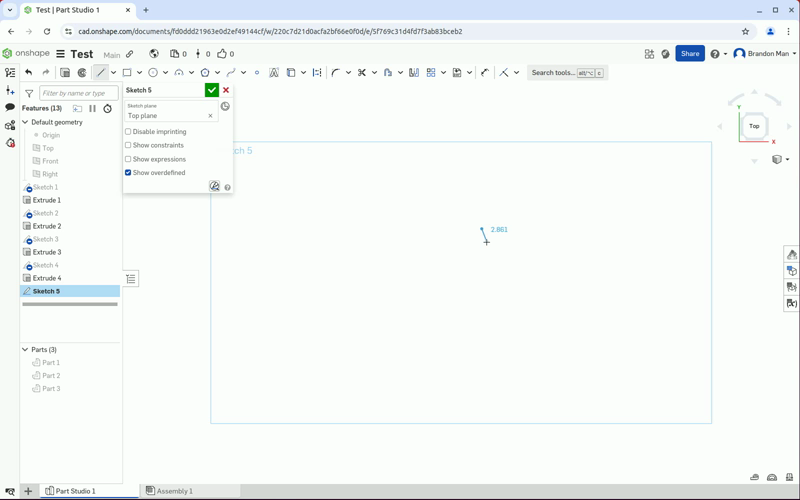
key_up(shift)
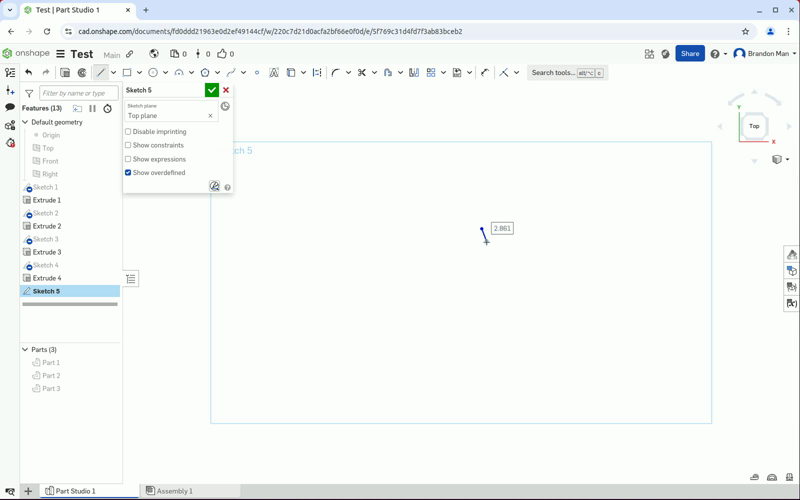
key_down(shift)
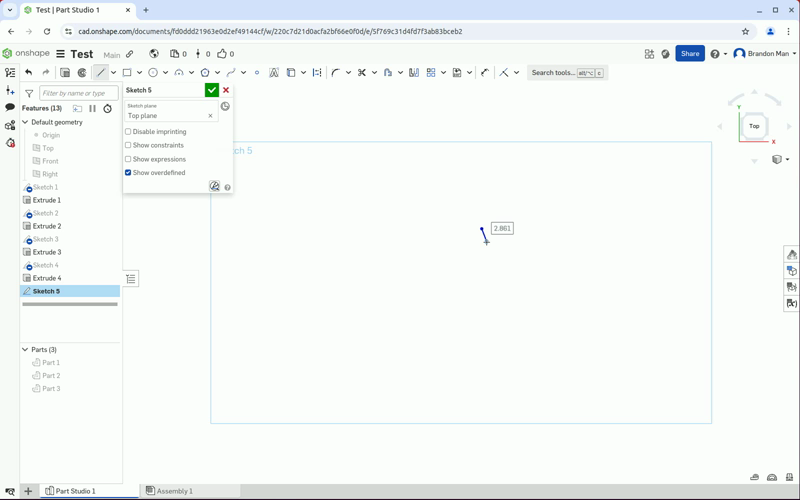
mouse_move(516, 241)
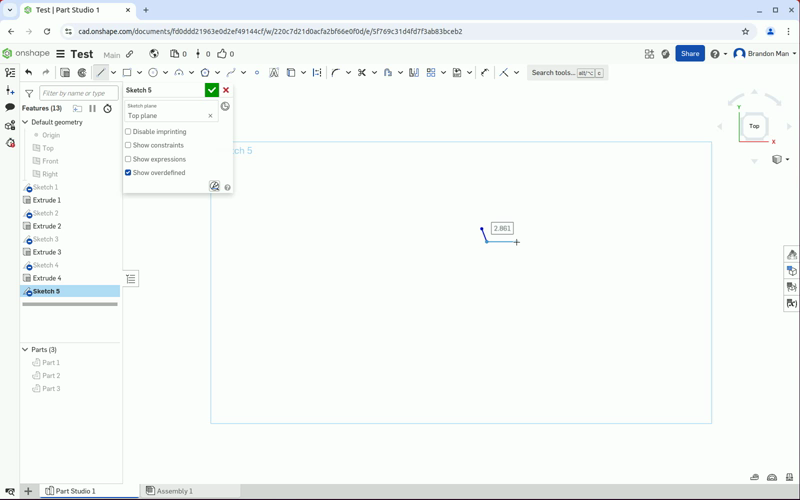
mouse_move(501, 226)
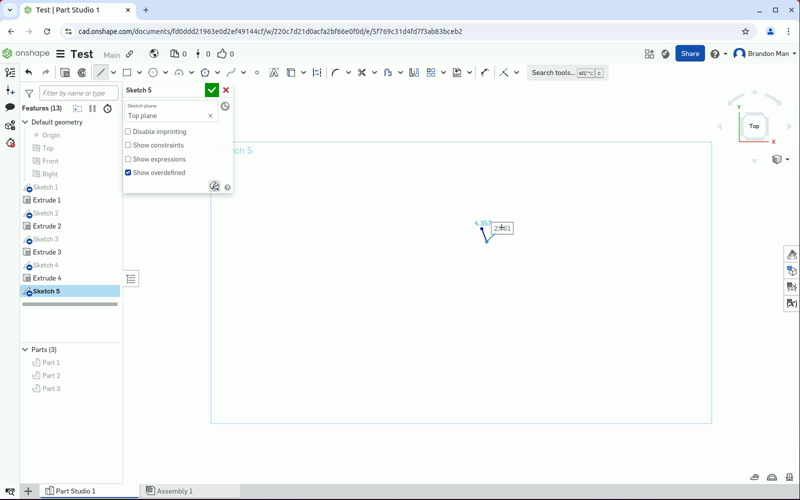
click(501, 226)
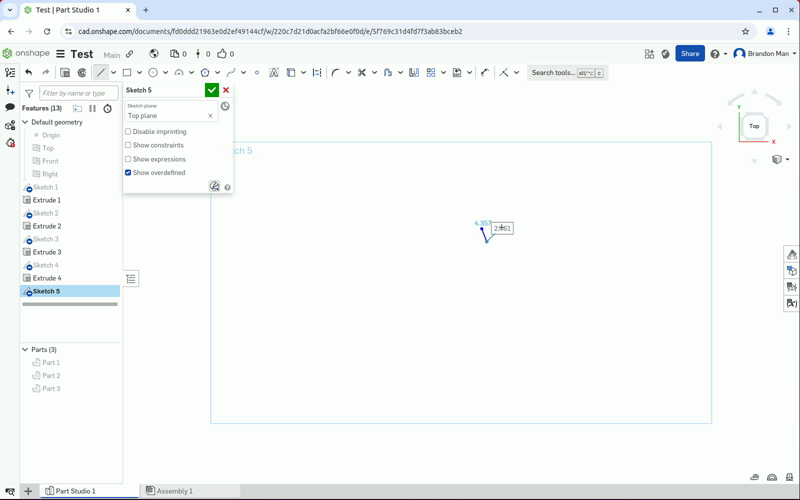
key_up(shift)
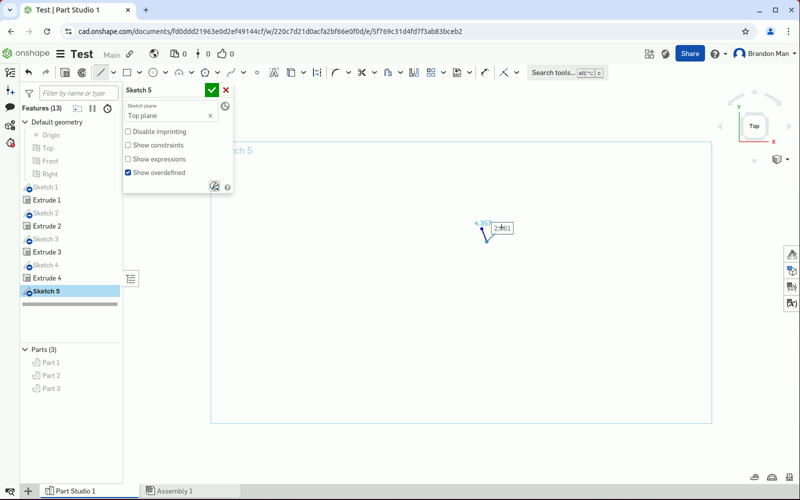
key_down(shift)
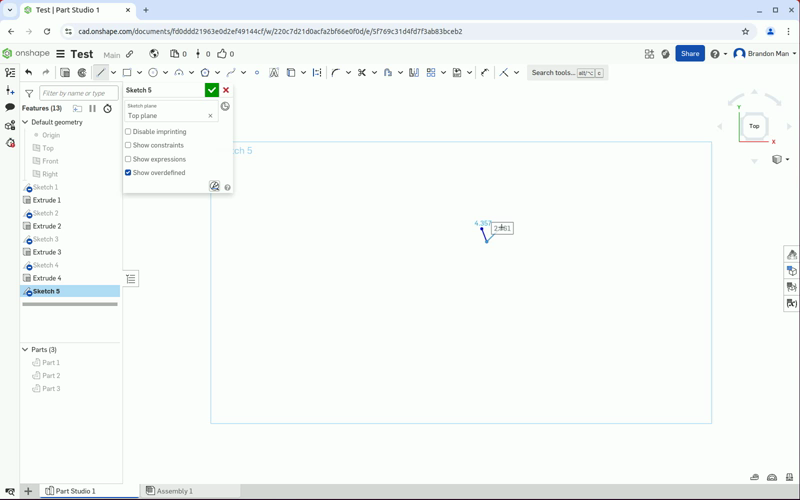
mouse_move(531, 226)
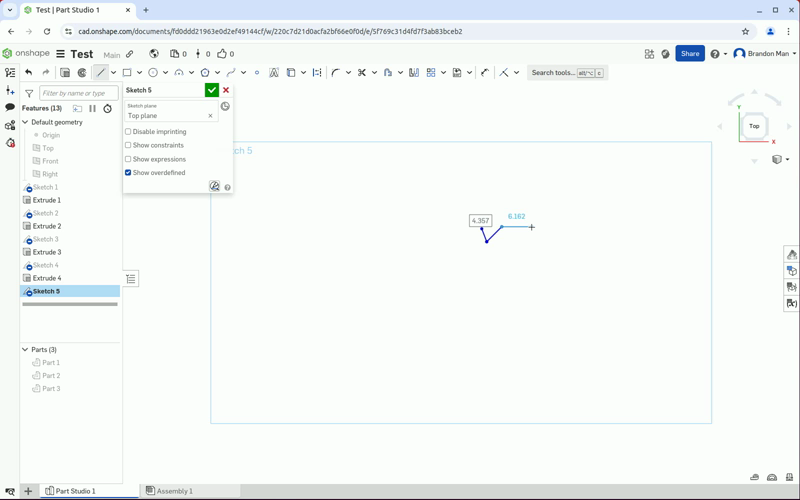
mouse_move(492, 218)
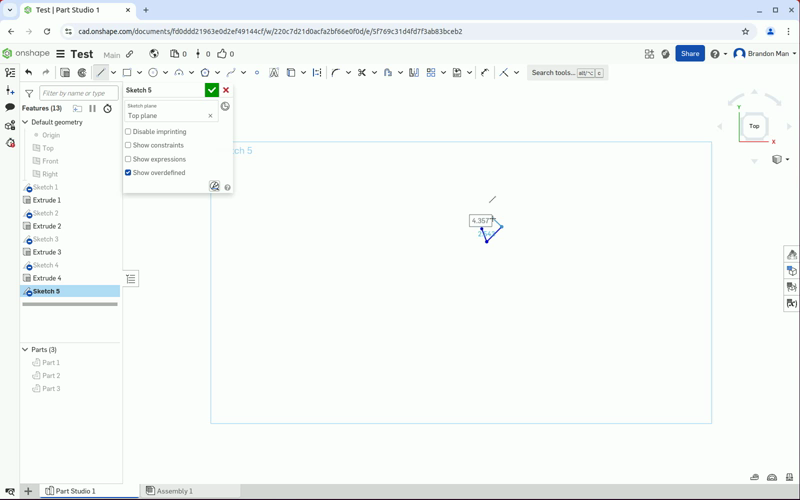
click(492, 218)
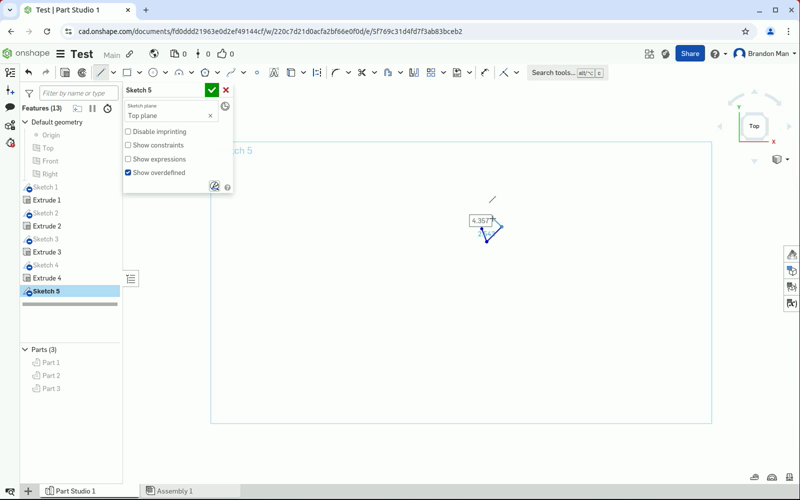
key_up(shift)
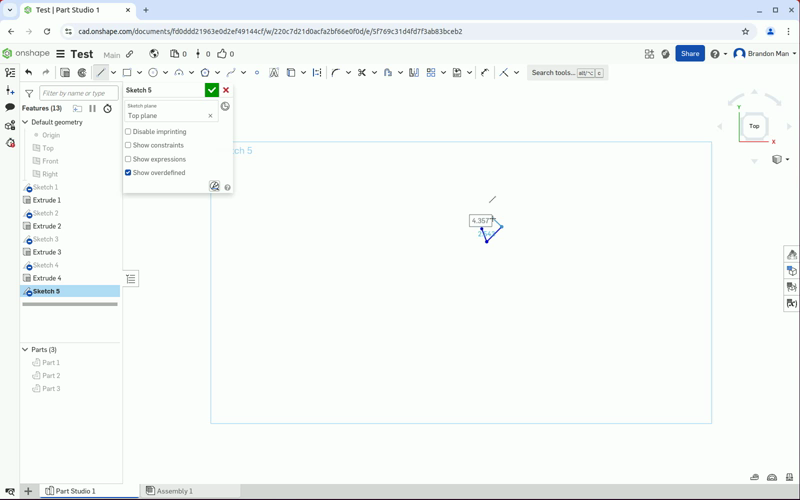
mouse_move(522, 218)
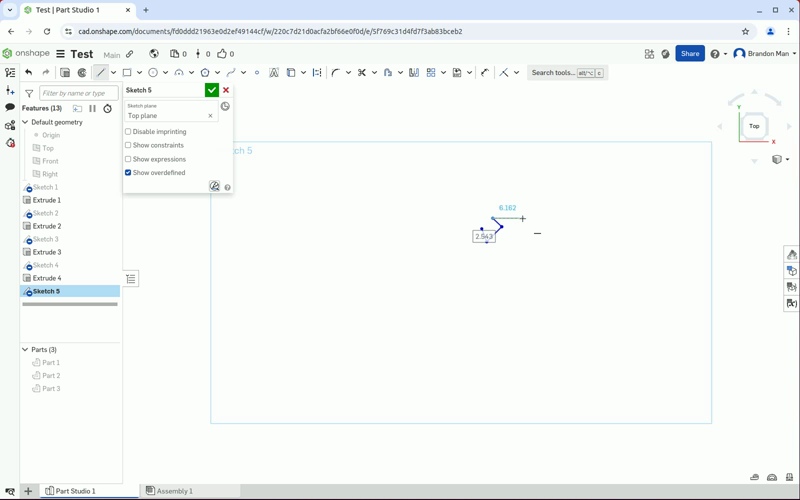
key_down(shift)
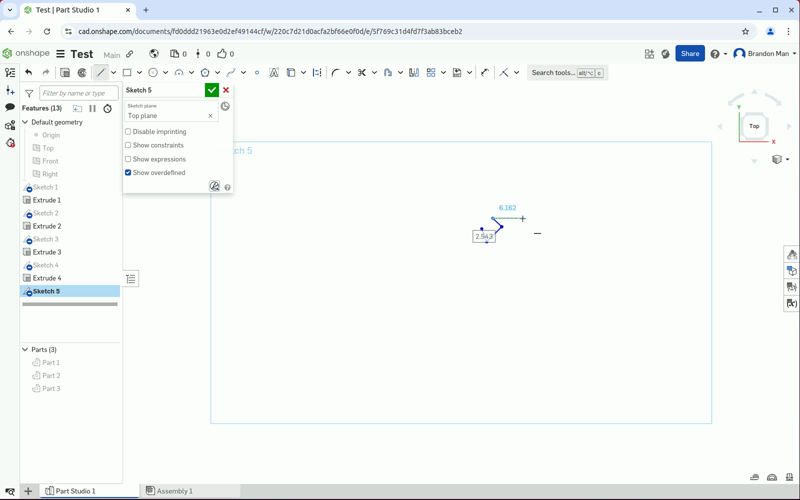
mouse_move(481, 228)
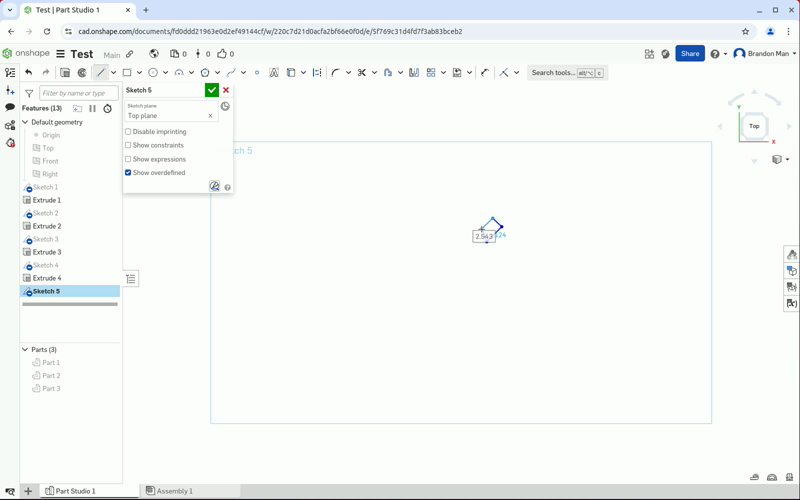
key_up(shift)
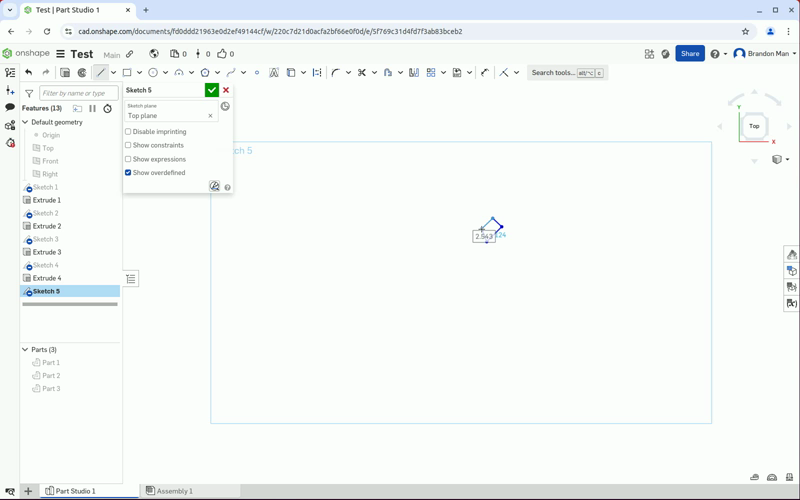
click(481, 228)
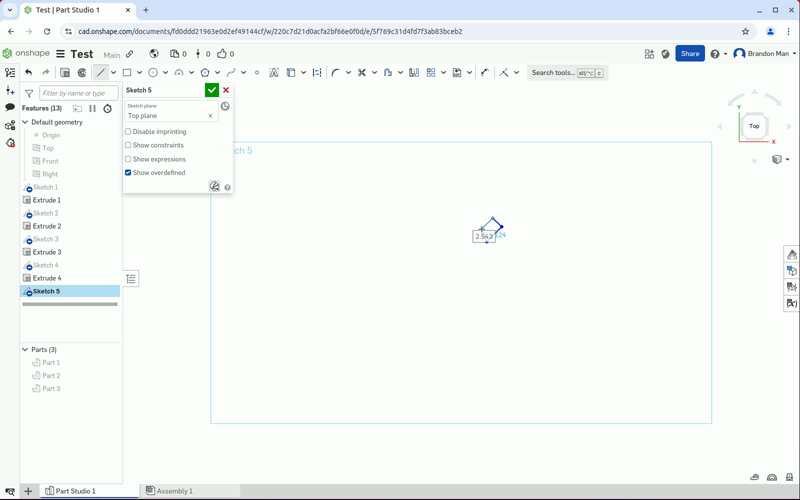
key(esc)
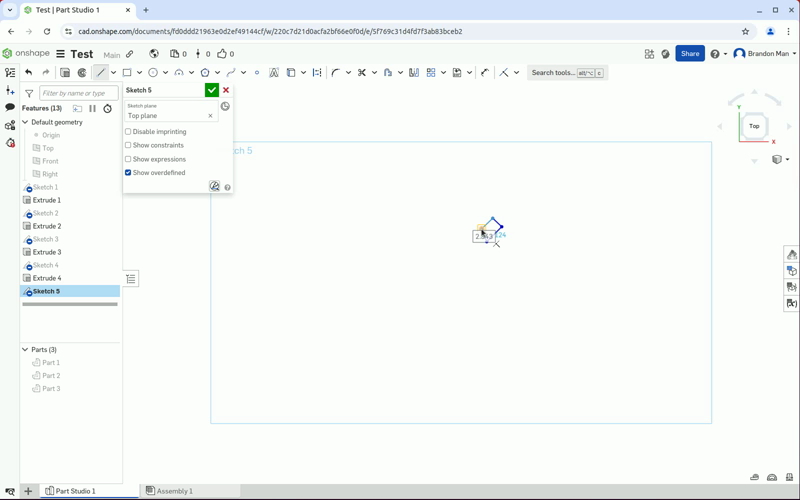
mouse_move(493, 228)
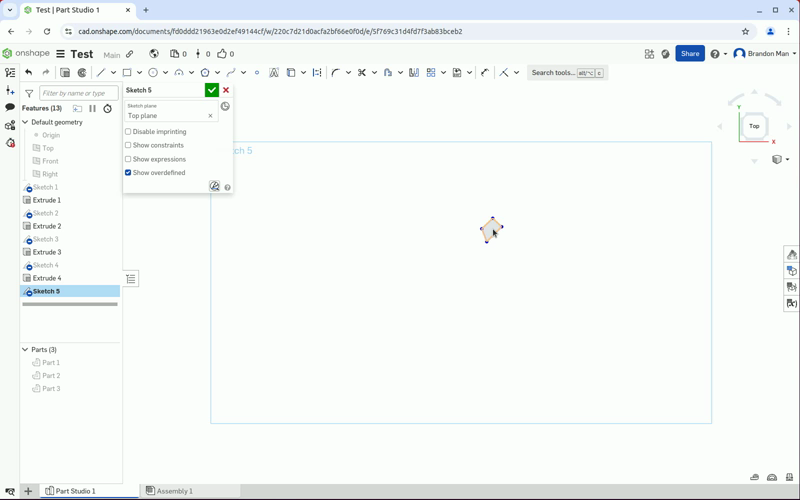
scroll(6)
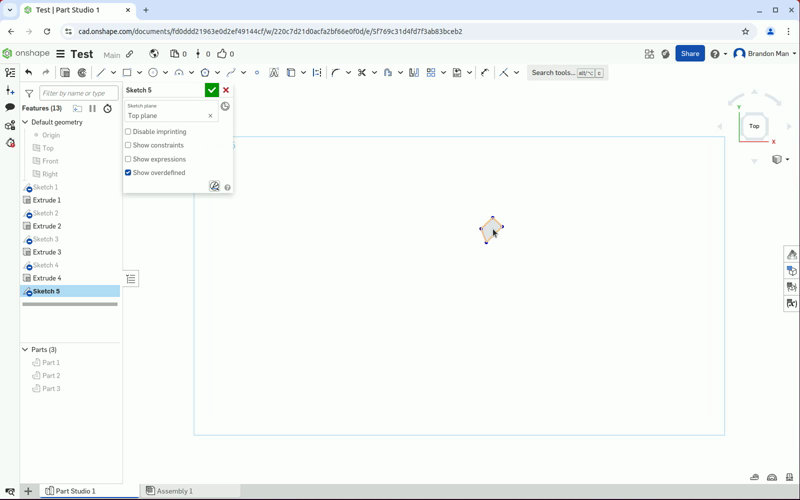
scroll(6)
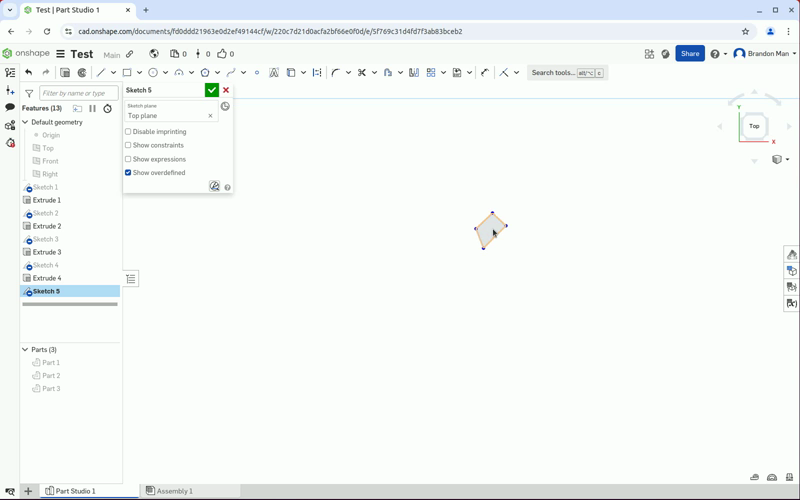
scroll(6)
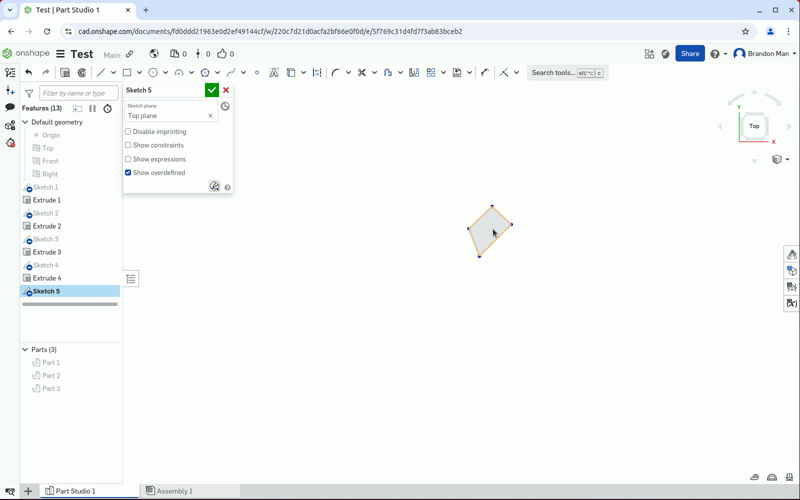
scroll(6)
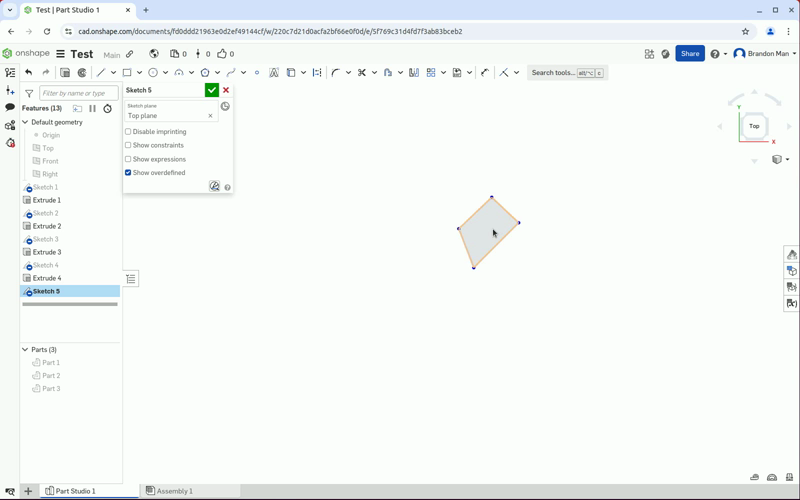
scroll(6)
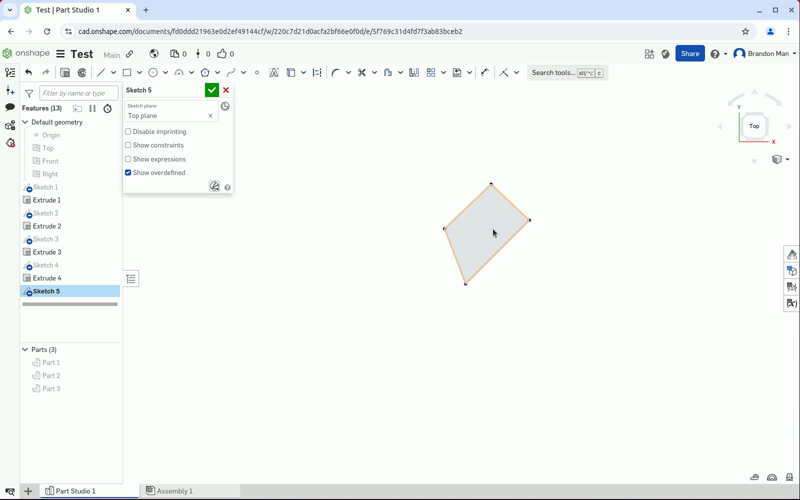
scroll(6)
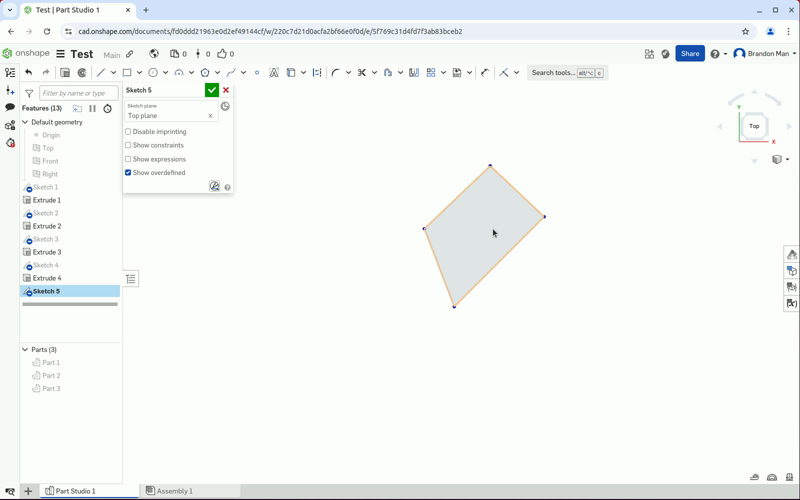
scroll(6)
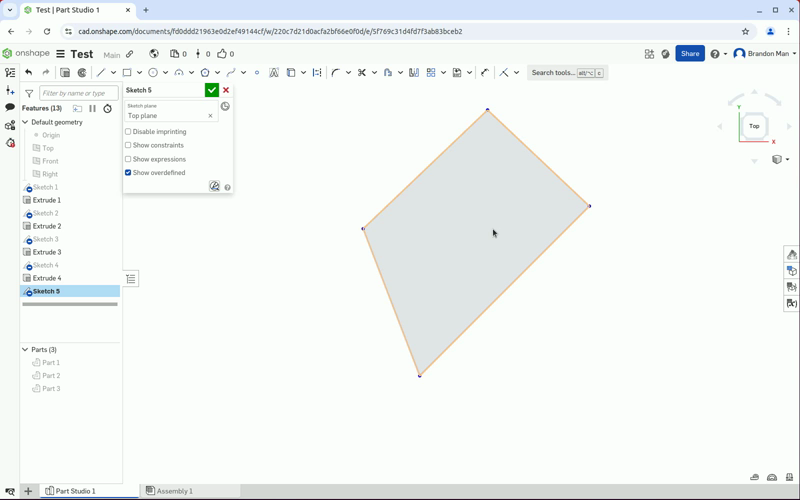
click(493, 228)
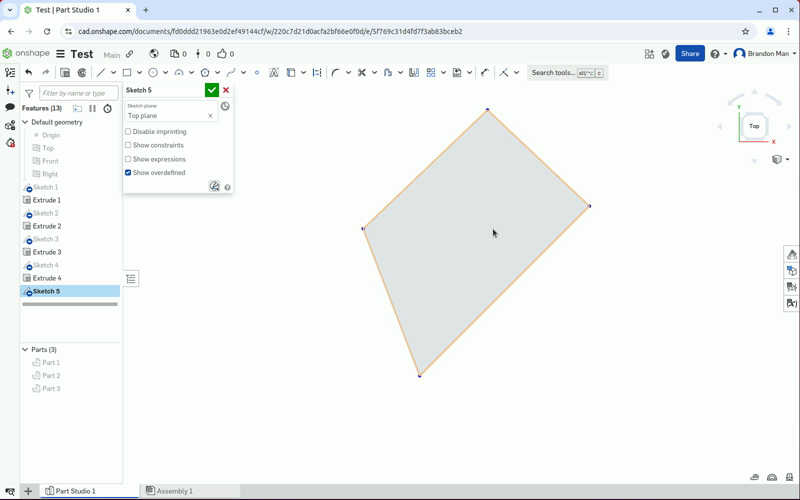
scroll(-6)
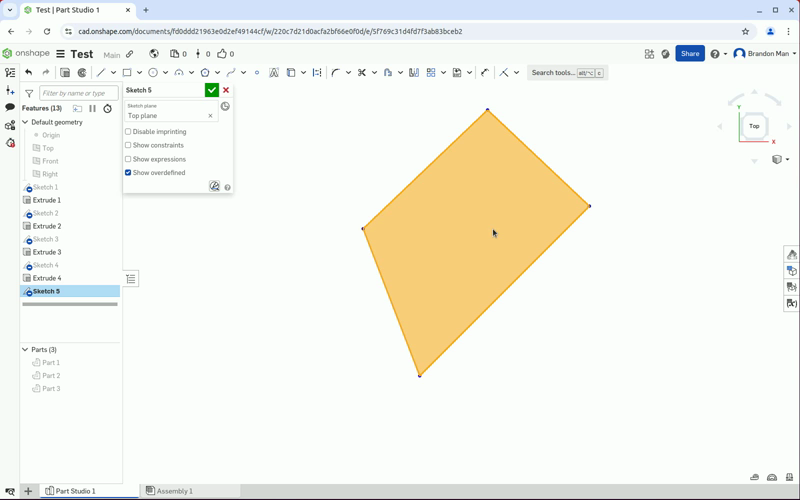
scroll(-6)
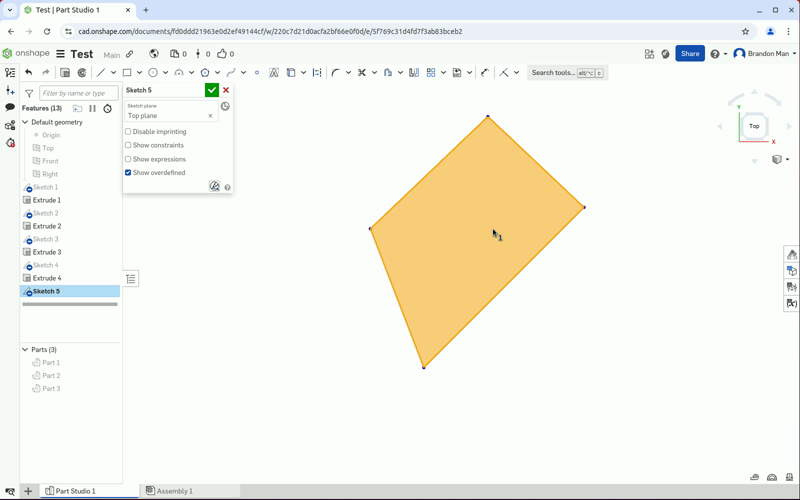
scroll(-6)
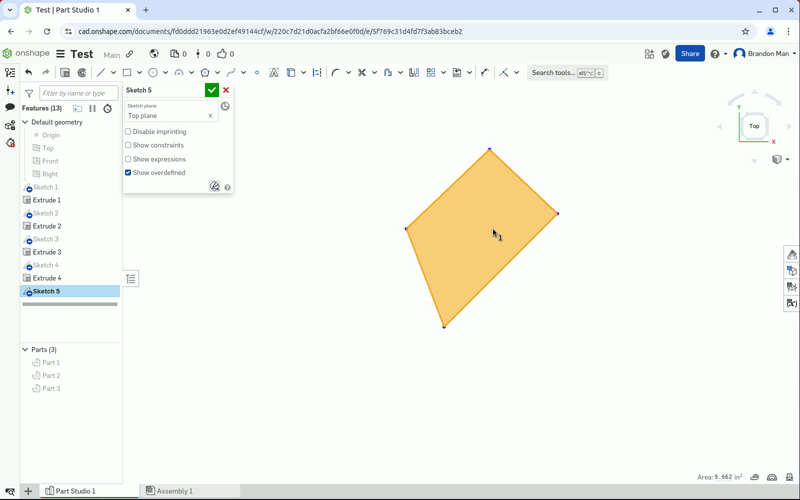
scroll(-6)
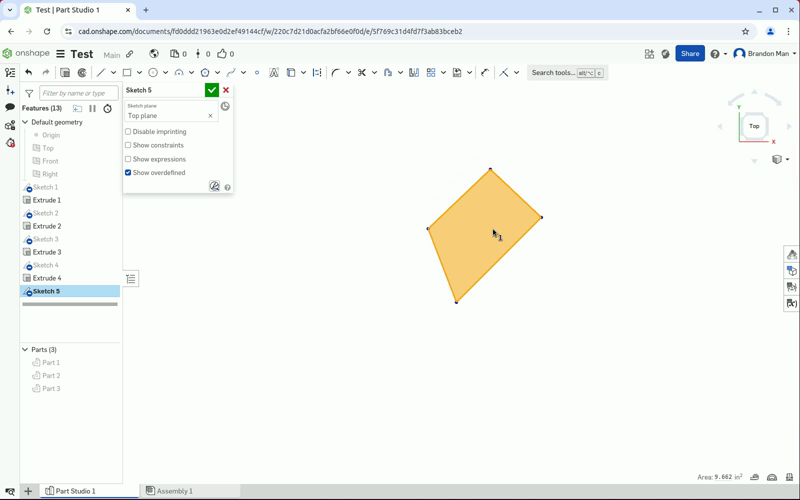
scroll(-6)
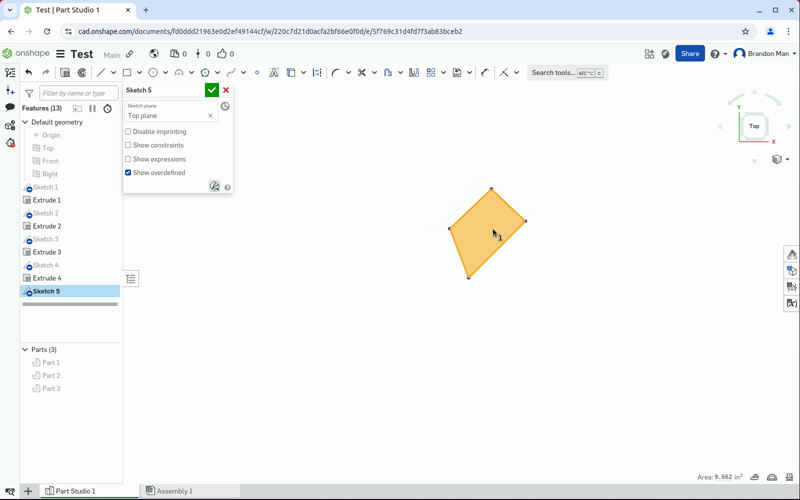
scroll(-6)
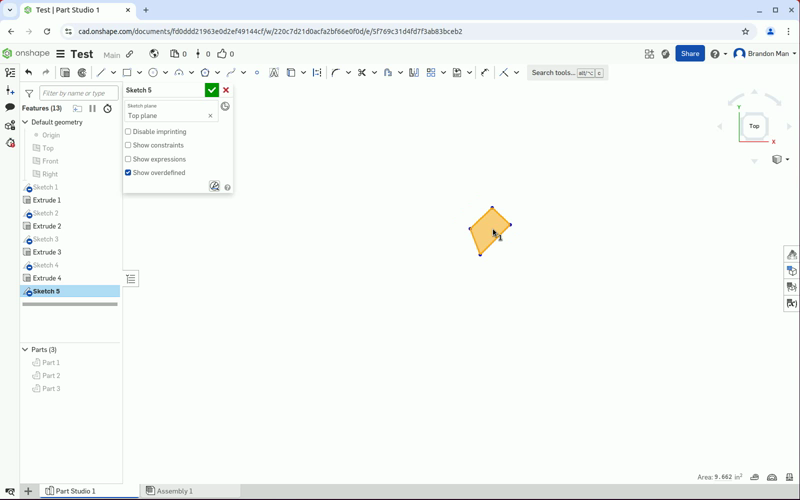
scroll(-6)
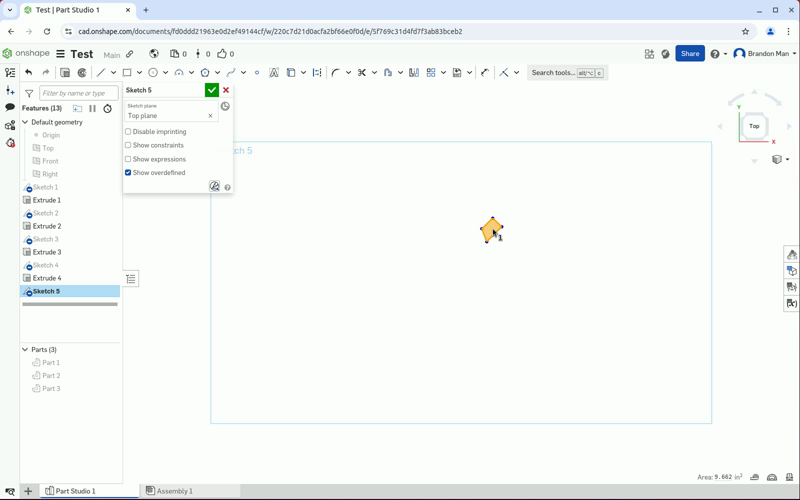
mouse_move(73, 352)
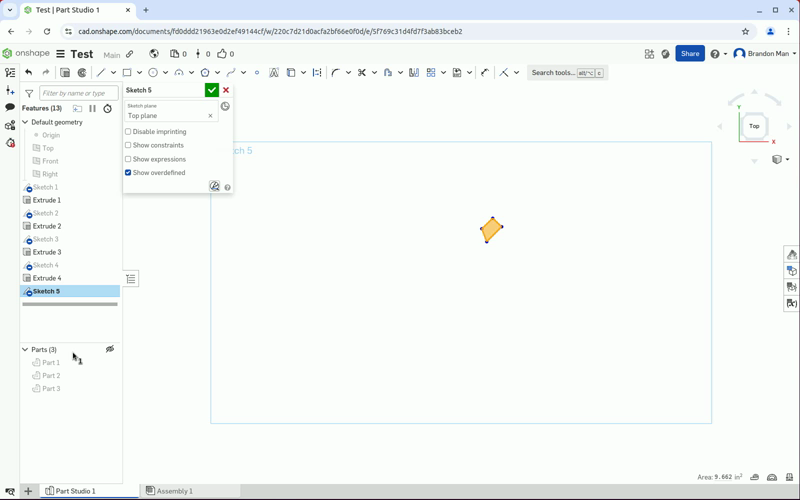
key(shift+y)
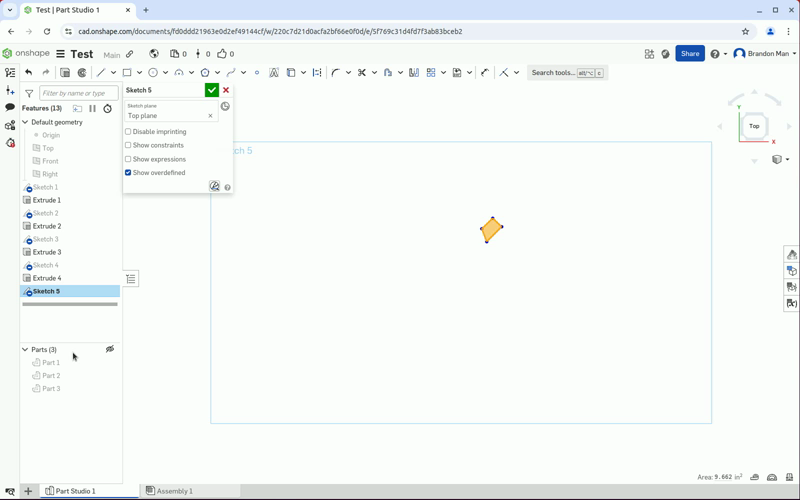
key(shift+e)
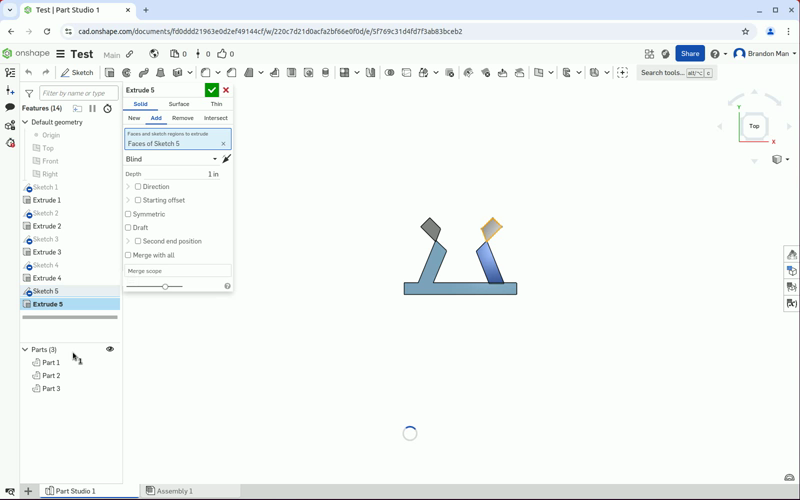
mouse_move(143, 106)
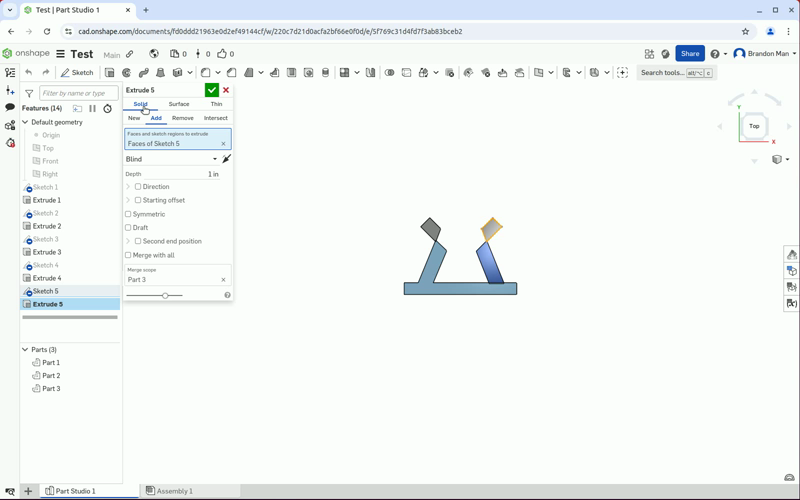
click(143, 106)
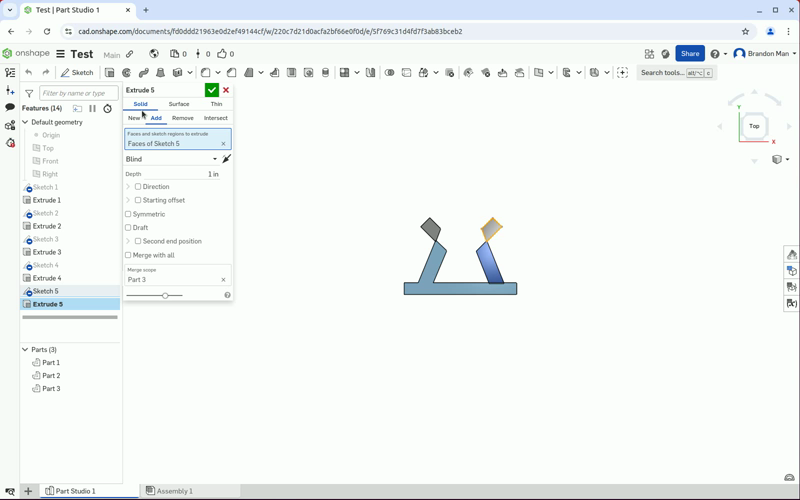
mouse_move(137, 120)
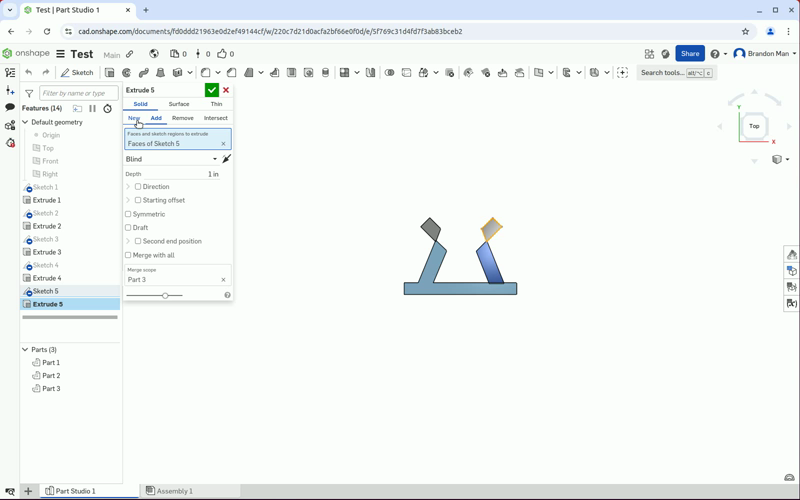
click(137, 120)
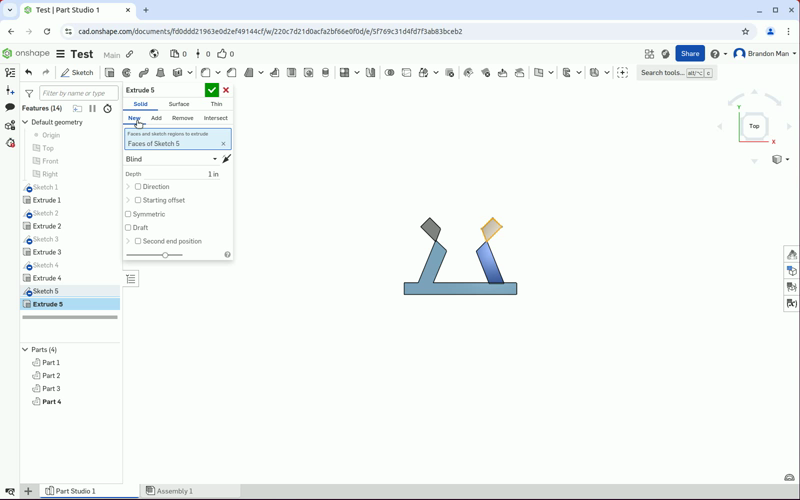
key(tab, 4)
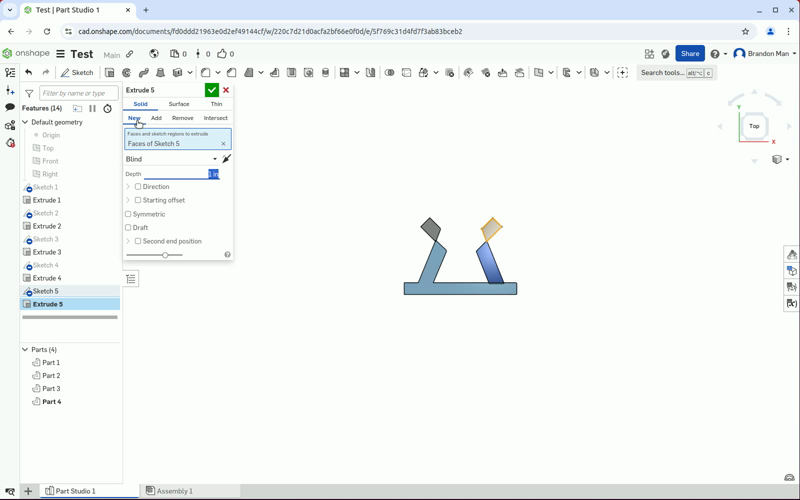
text(-3.37)
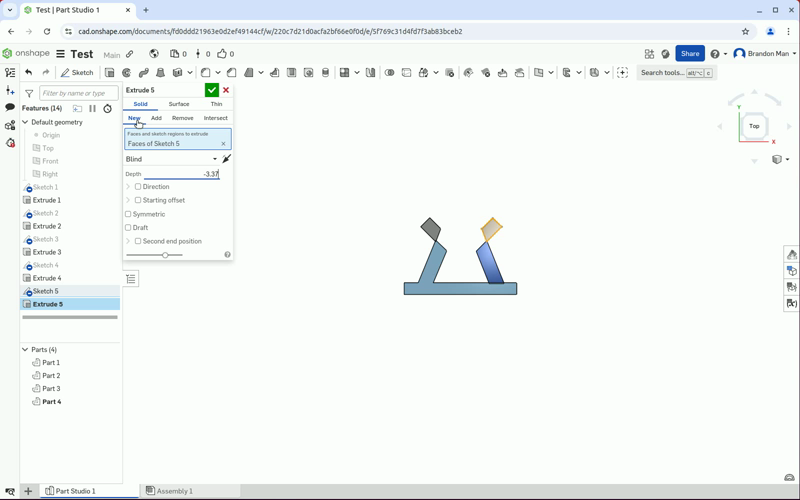
key(enter)
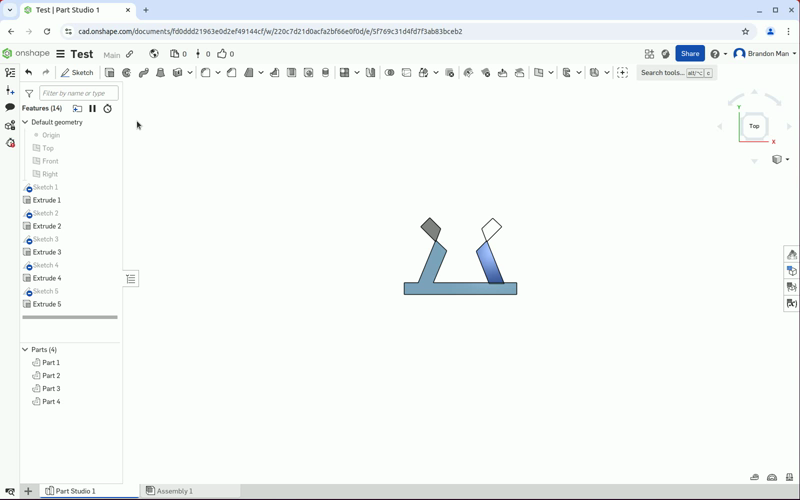
key(shift+h)
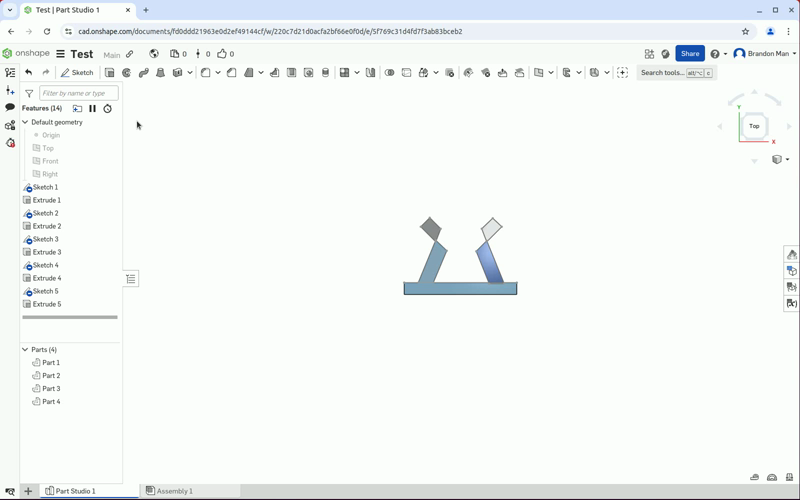
key(shift+h)
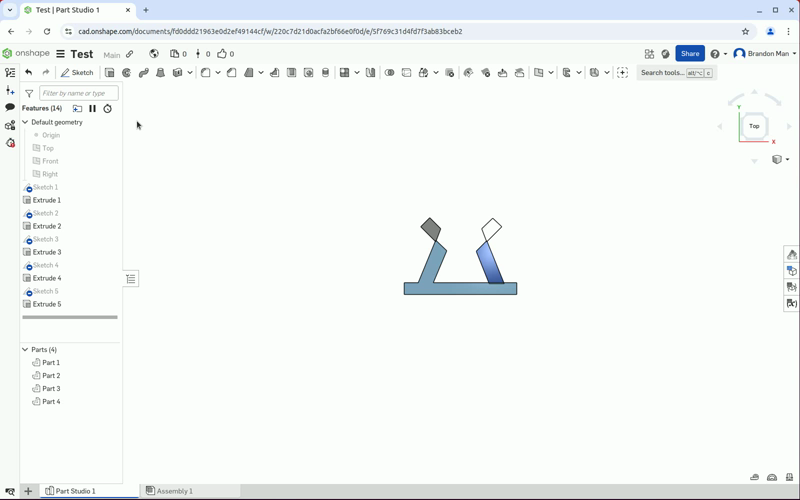
mouse_move(73, 189)
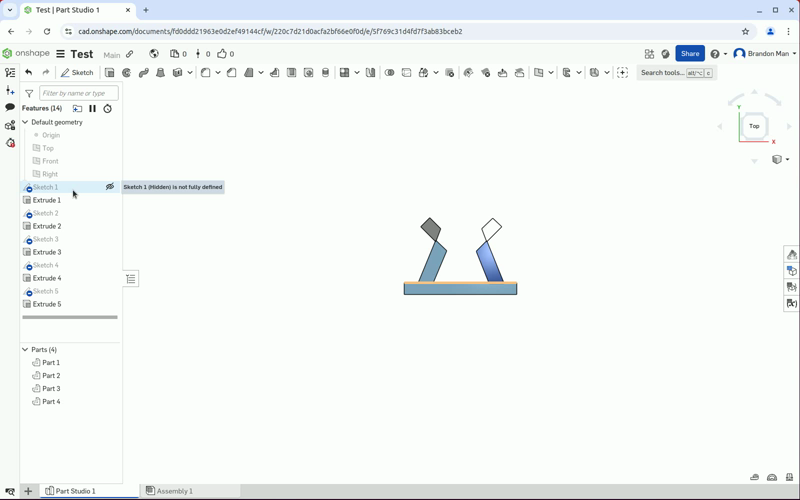
click(73, 189)
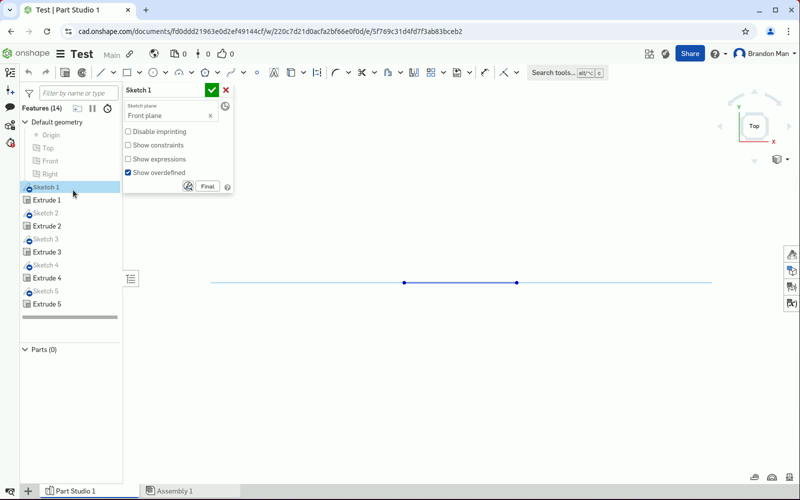
mouse_move(229, 92)
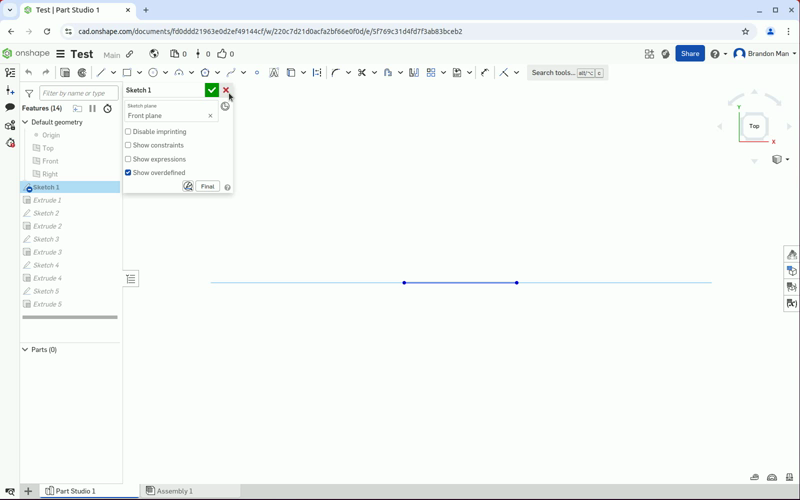
click(229, 92)
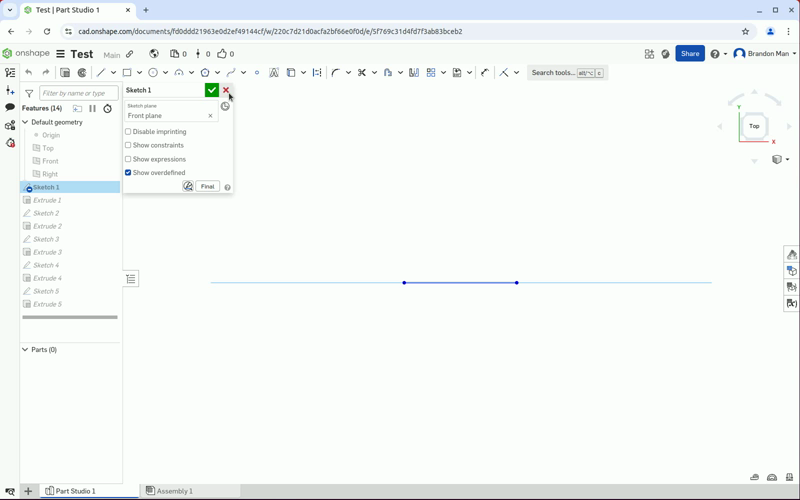
key(shift+s)
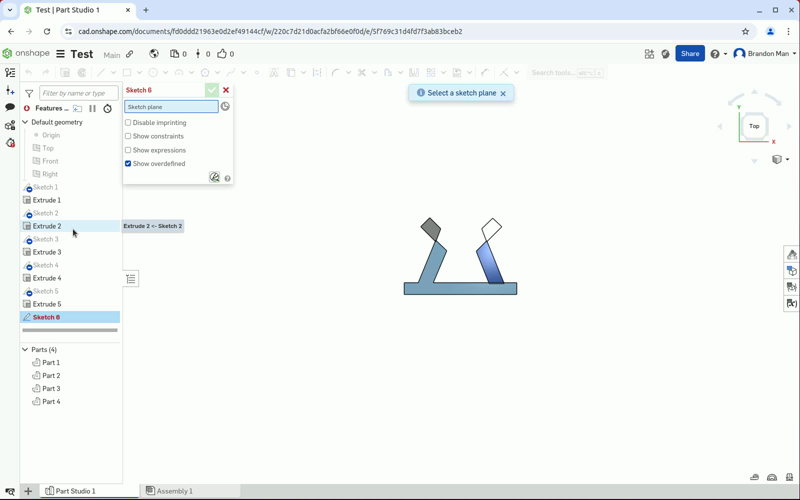
scroll(3)
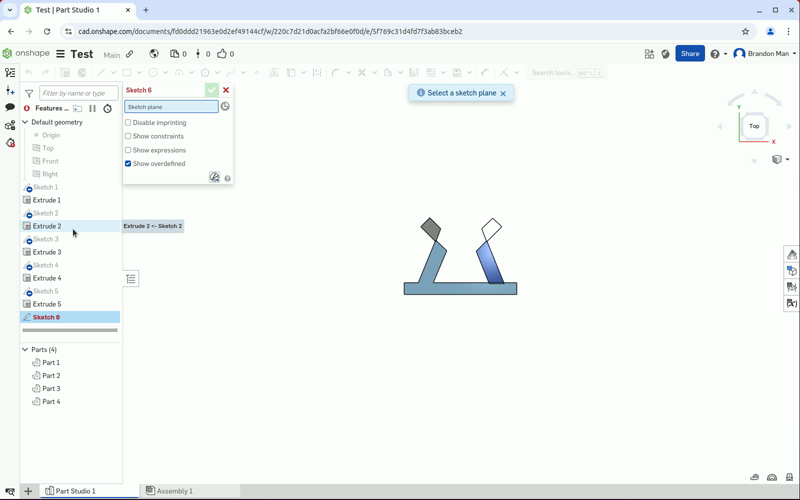
mouse_move(73, 150)
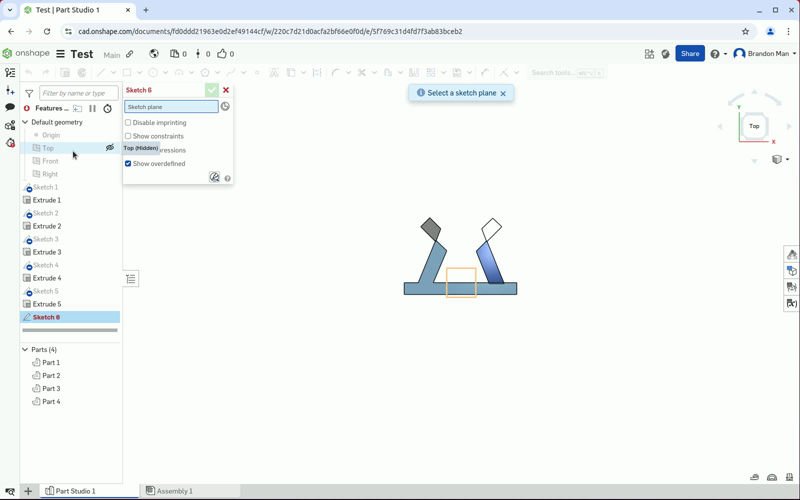
click(73, 150)
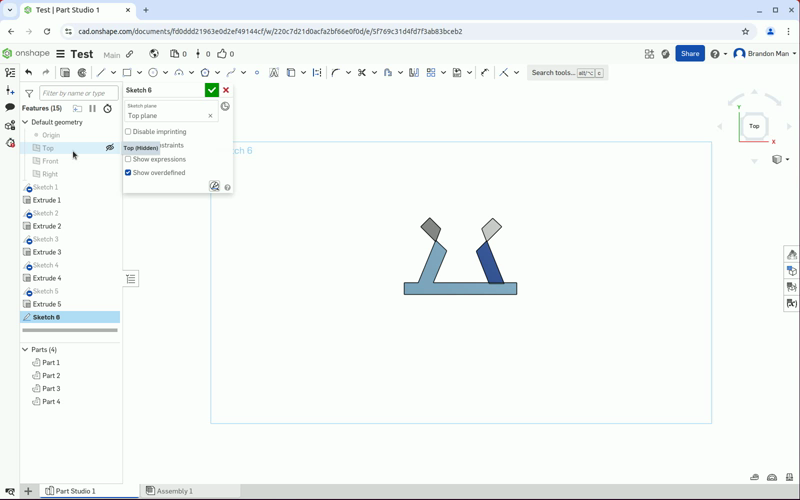
mouse_move(73, 352)
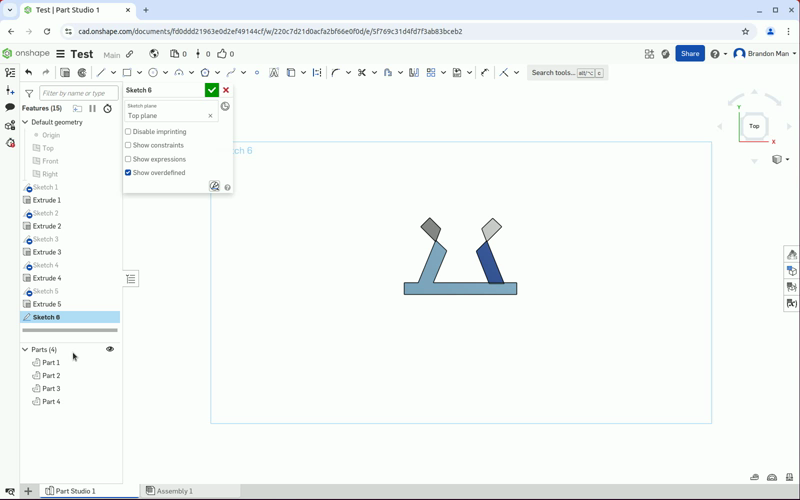
key(y)
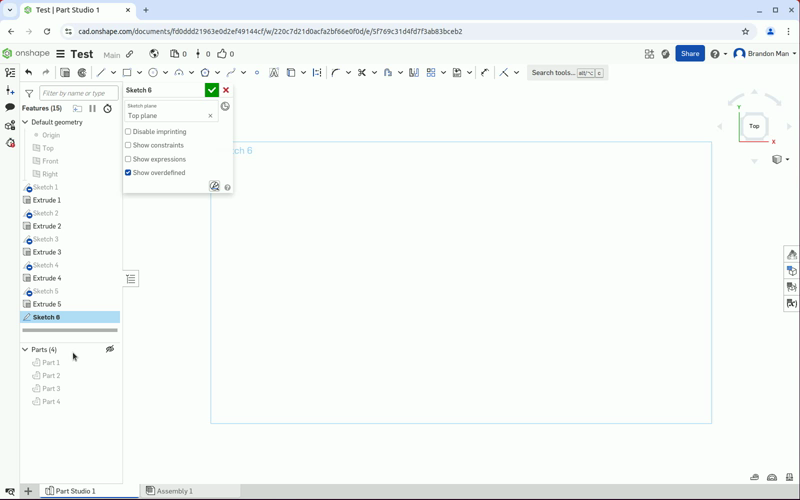
key(l)
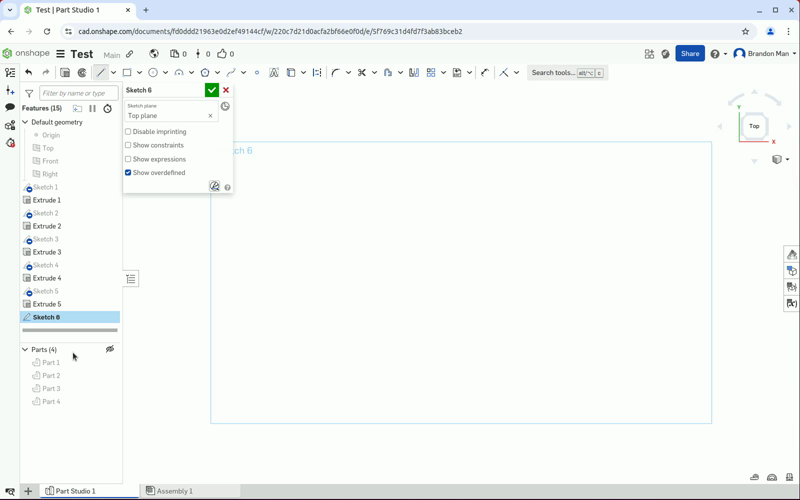
key_down(shift)
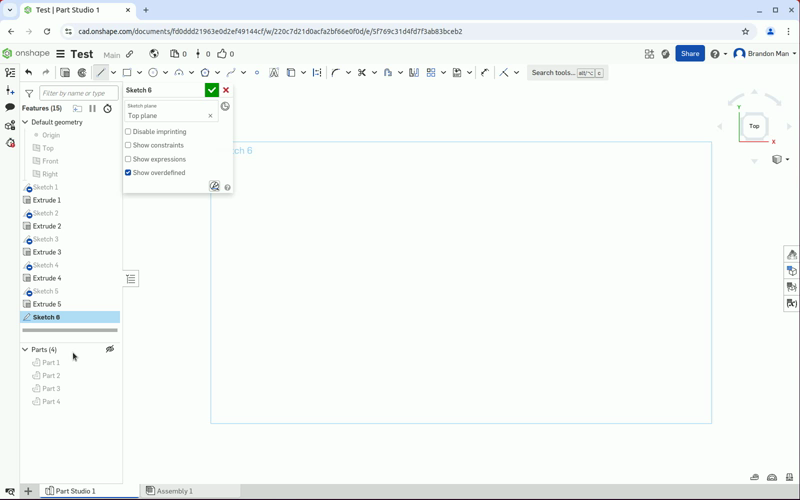
mouse_move(439, 228)
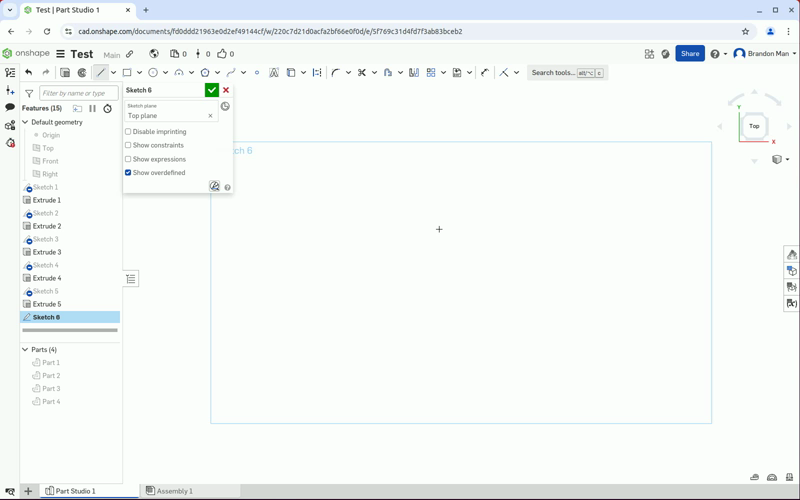
click(439, 228)
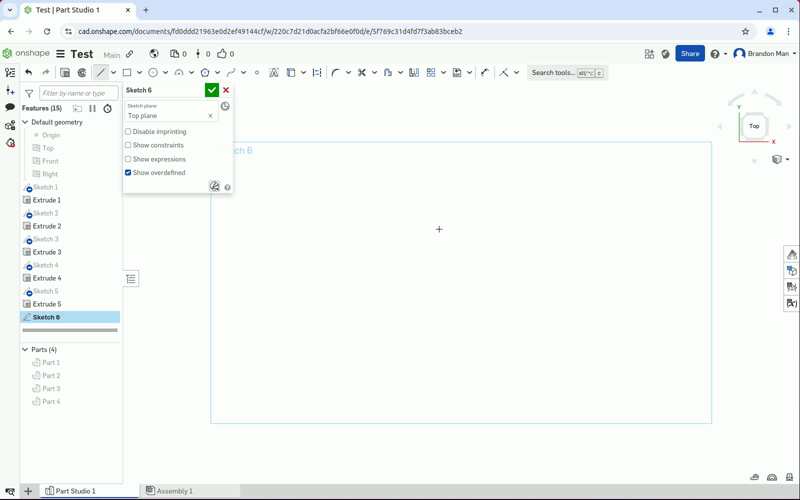
key_up(shift)
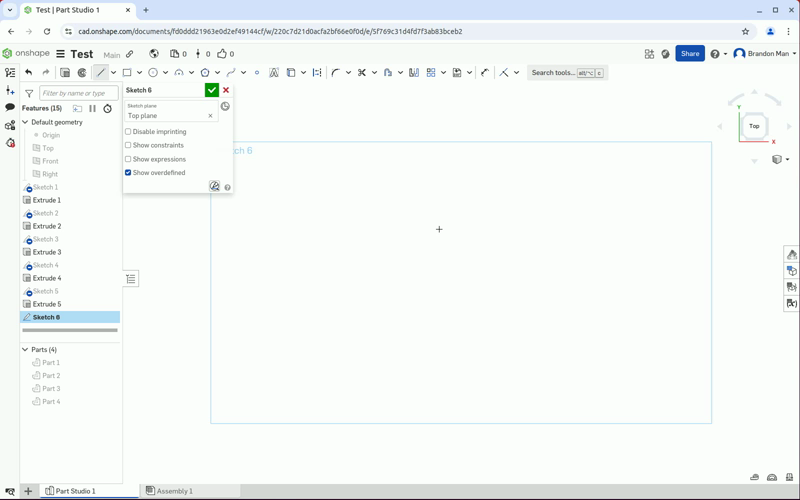
key_down(shift)
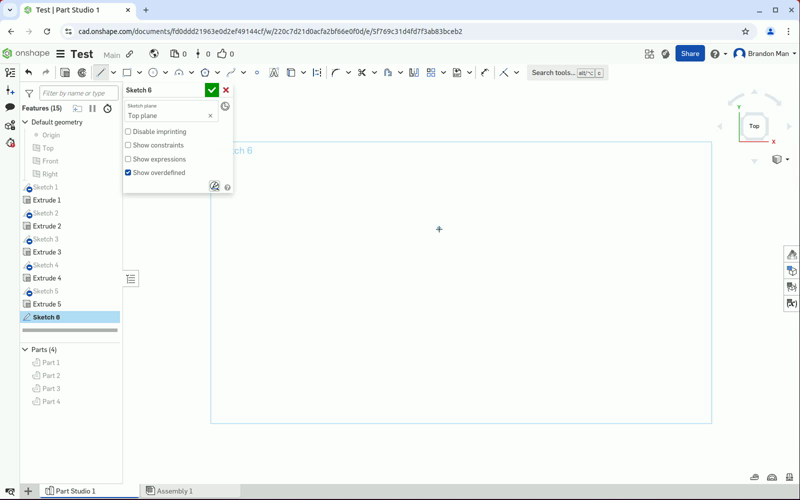
mouse_move(469, 228)
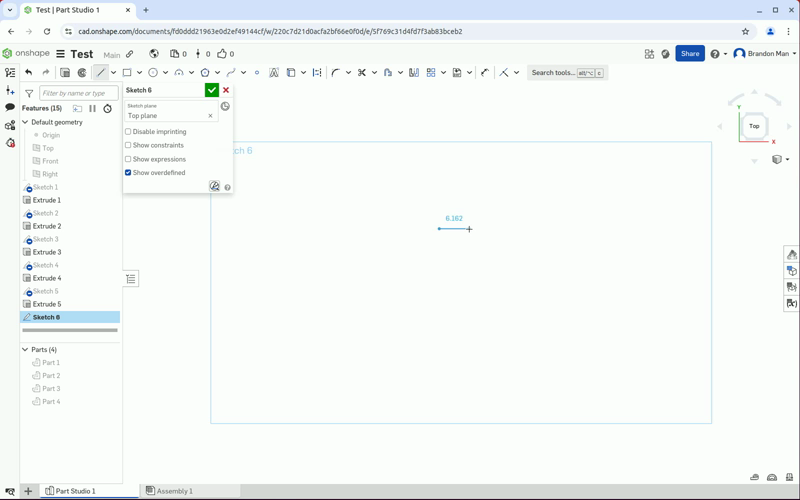
mouse_move(450, 239)
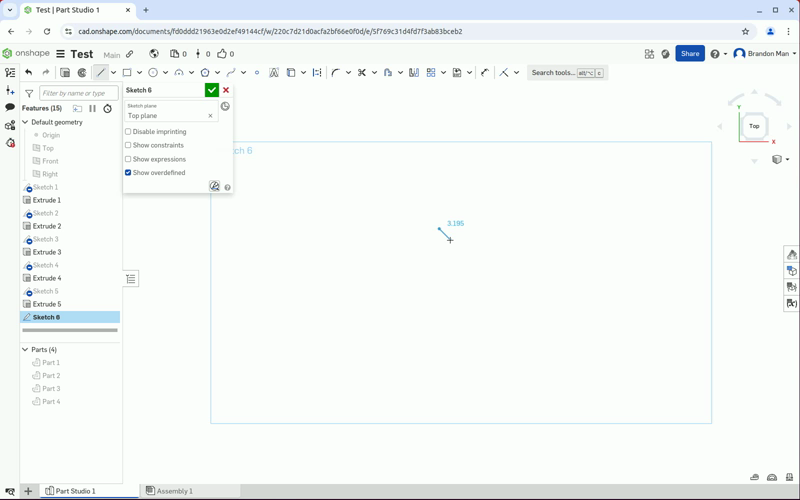
click(450, 239)
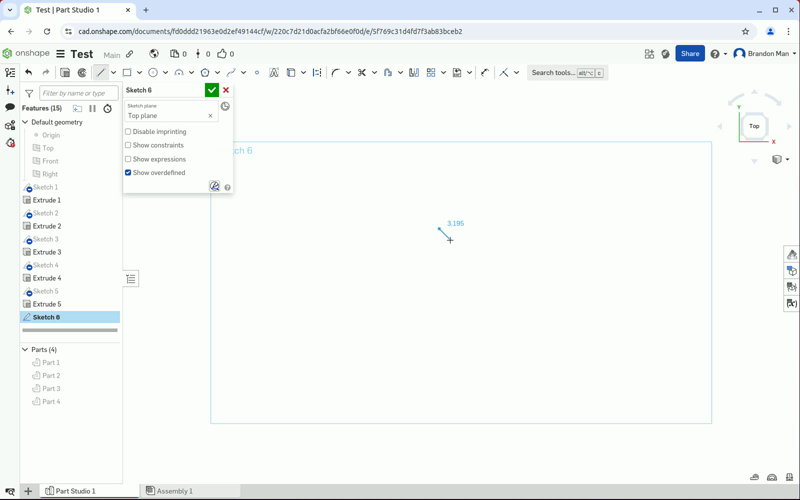
key_up(shift)
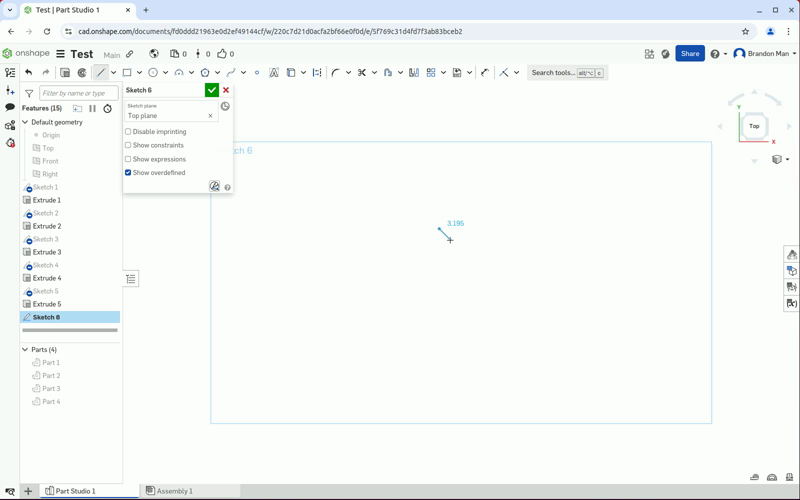
key_down(shift)
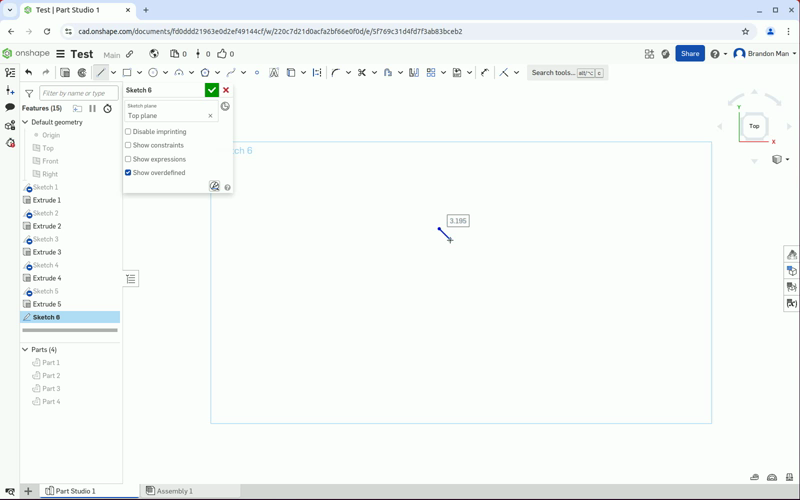
mouse_move(480, 239)
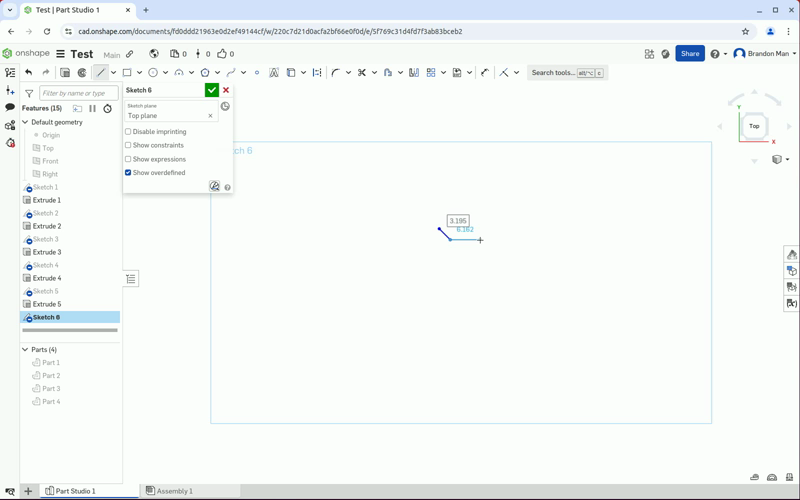
mouse_move(460, 213)
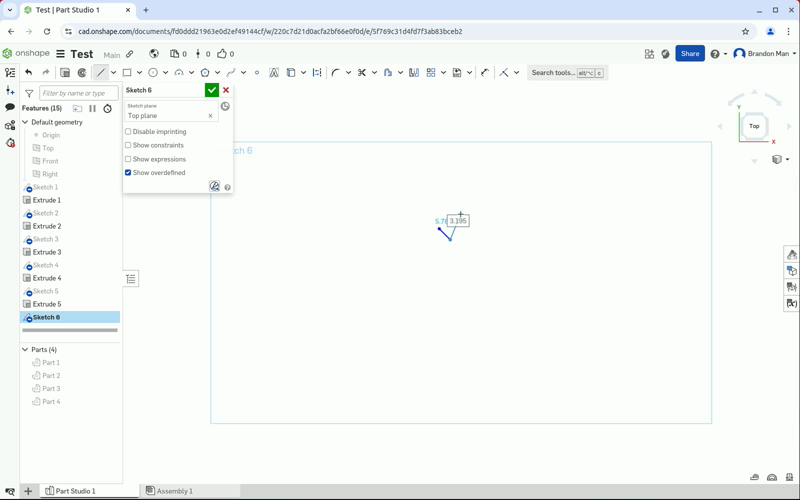
click(460, 213)
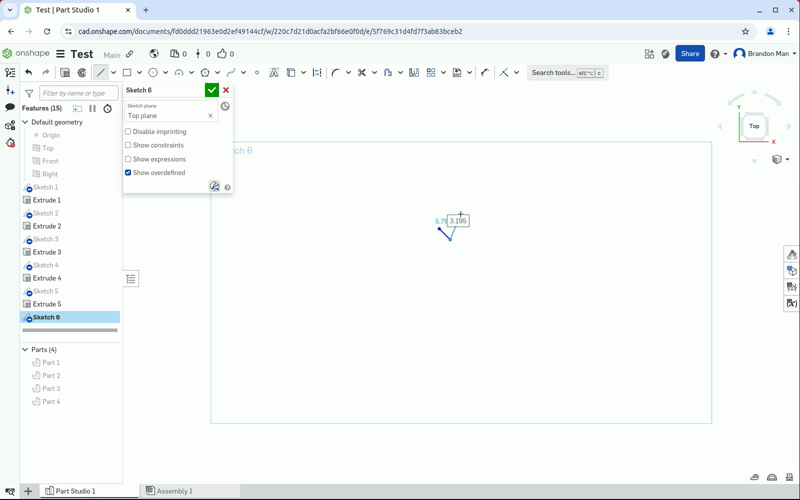
key_up(shift)
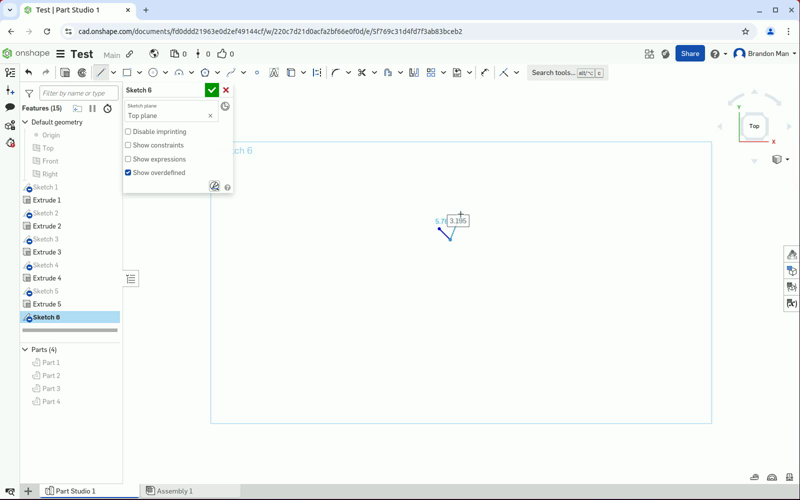
key_down(shift)
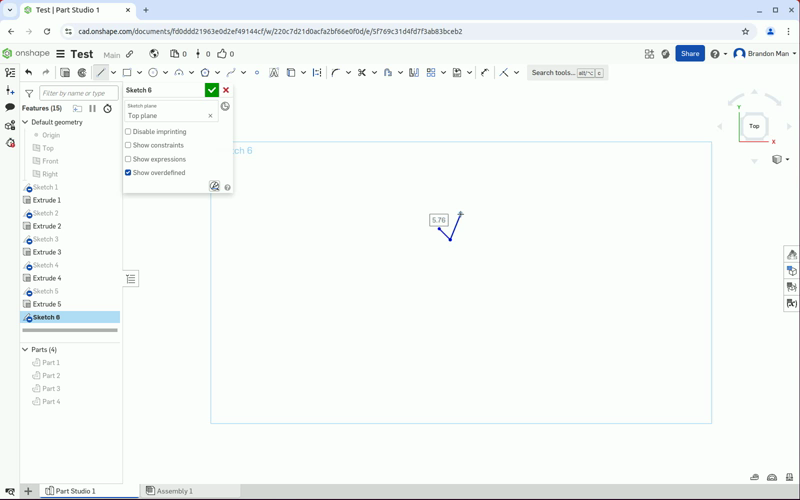
mouse_move(490, 213)
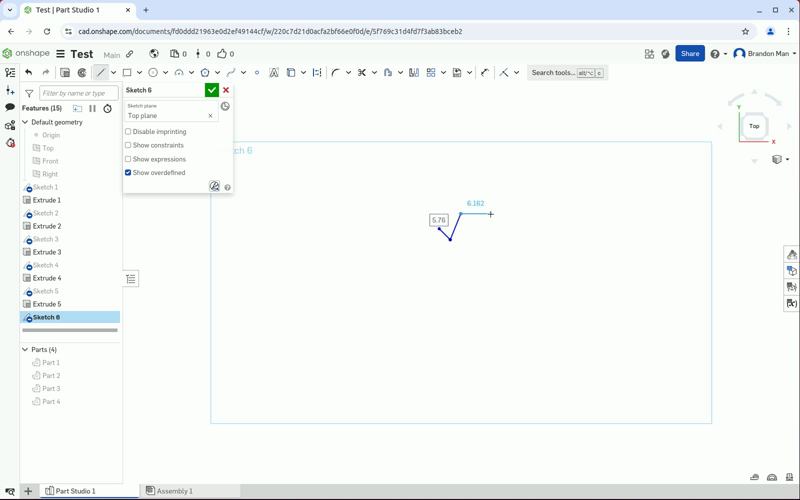
mouse_move(470, 239)
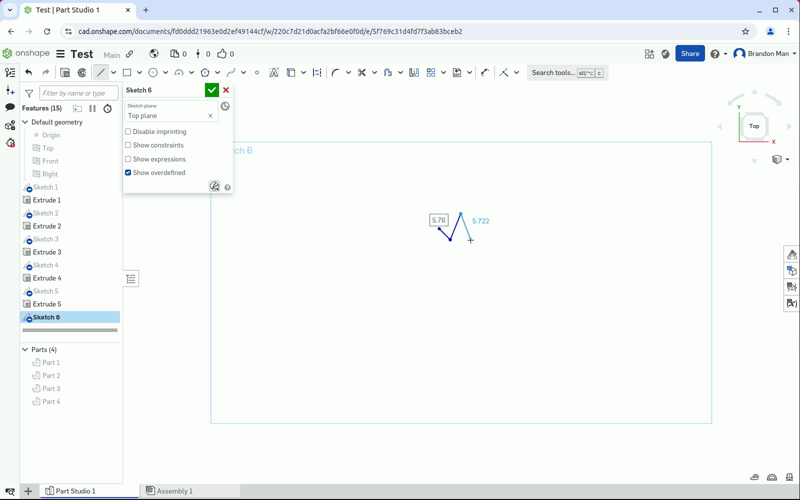
click(470, 239)
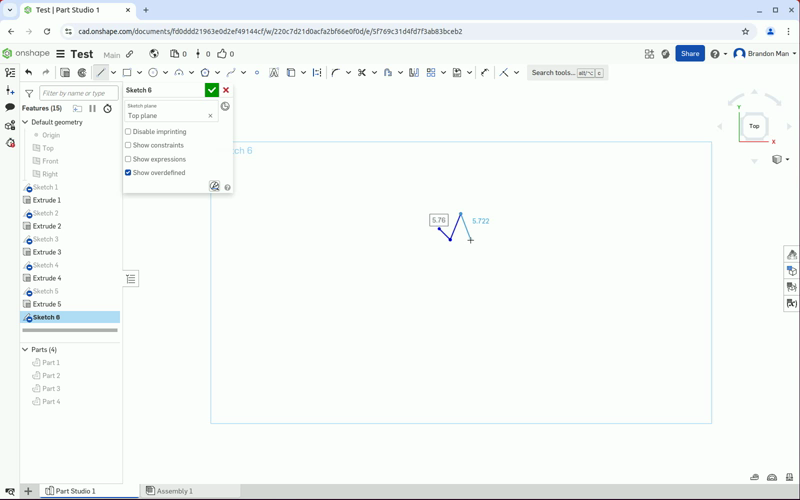
key_up(shift)
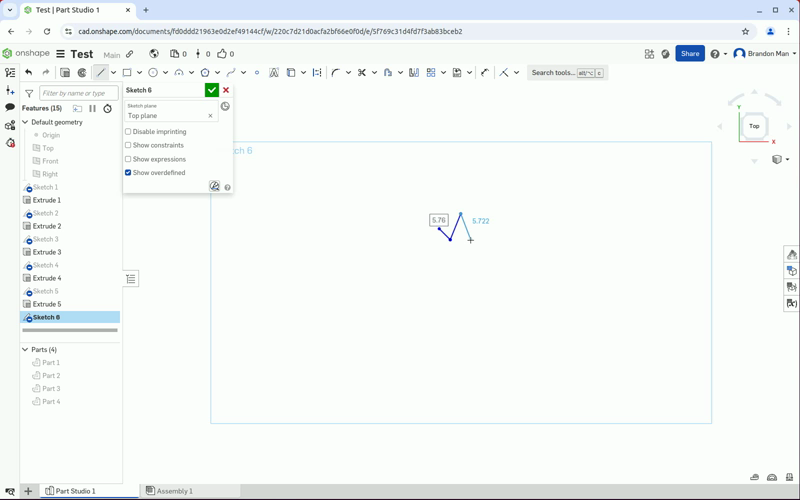
key_down(shift)
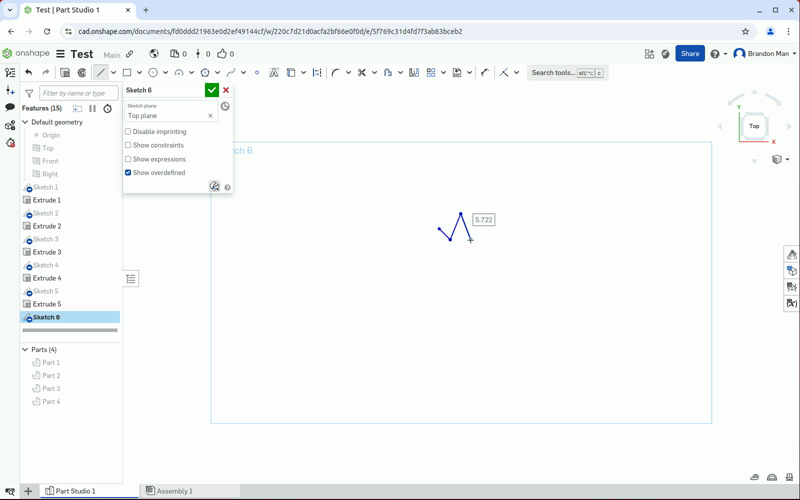
mouse_move(501, 239)
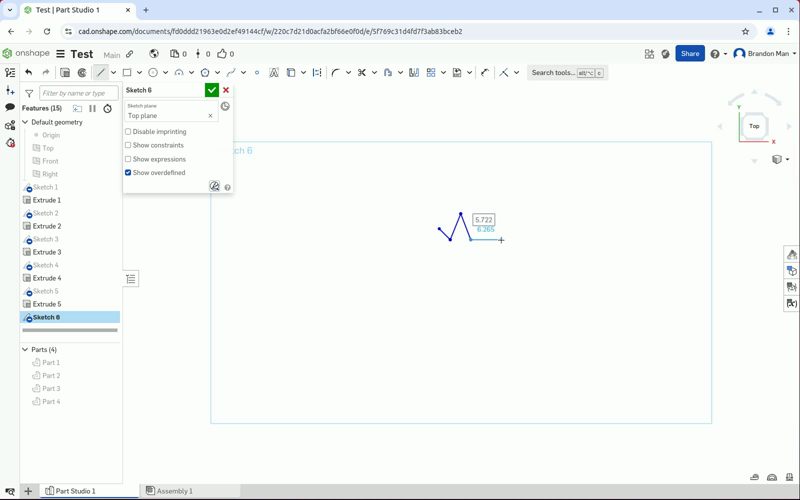
mouse_move(481, 228)
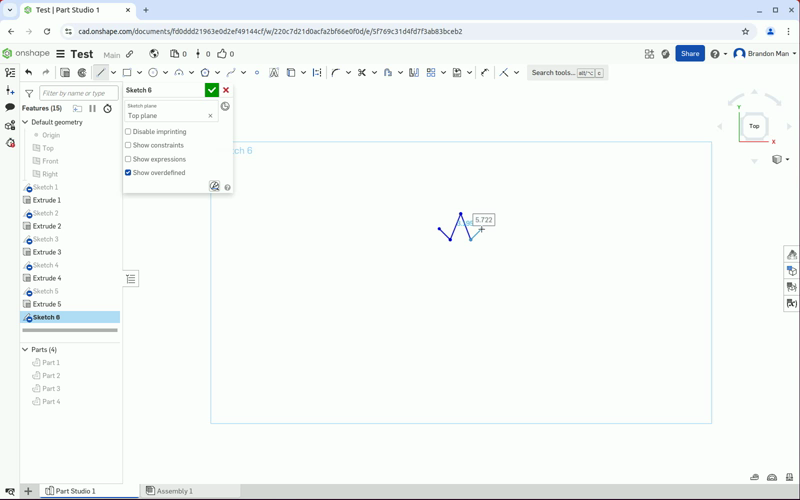
click(481, 228)
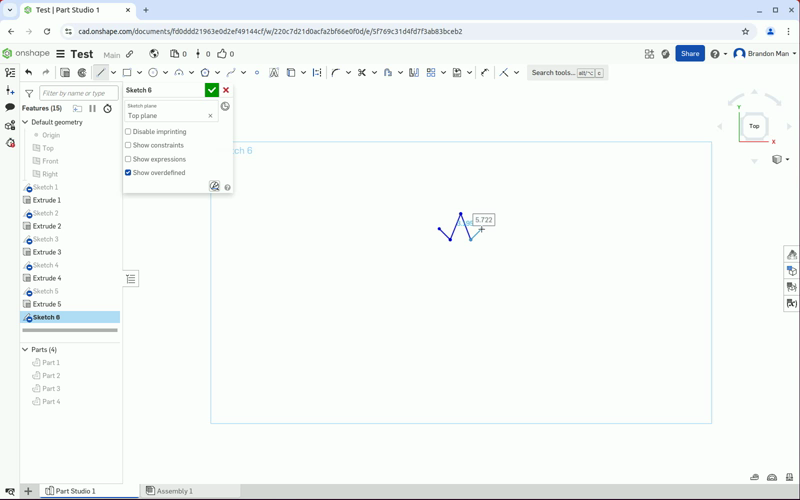
key_up(shift)
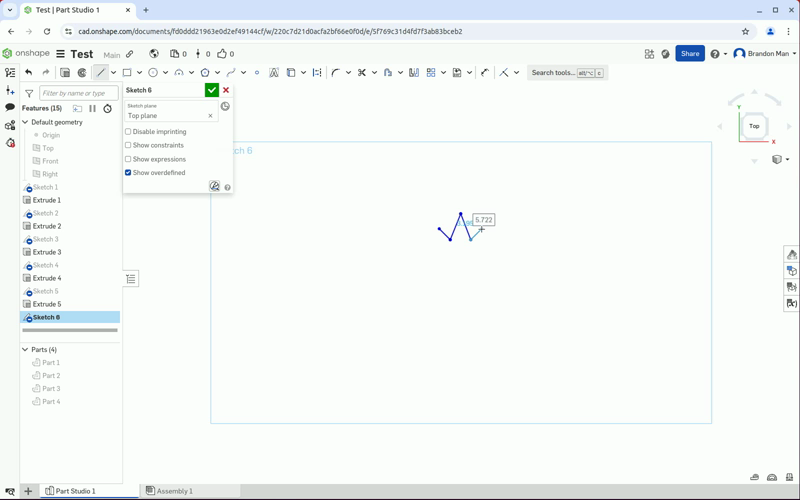
key_down(shift)
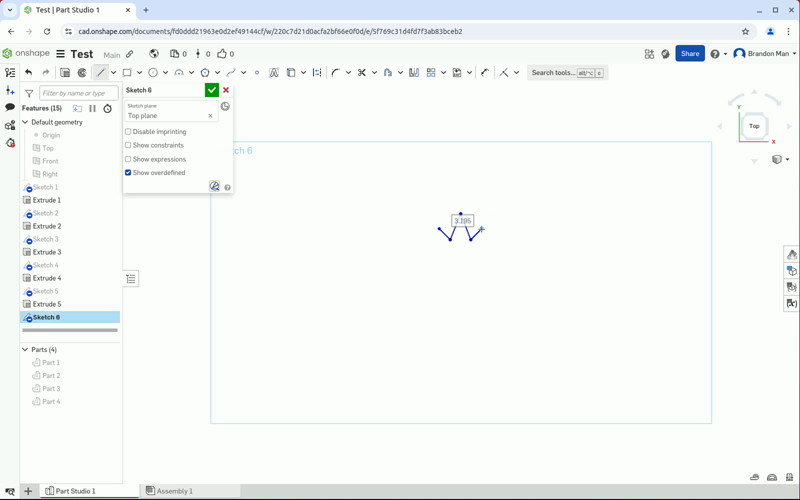
mouse_move(511, 228)
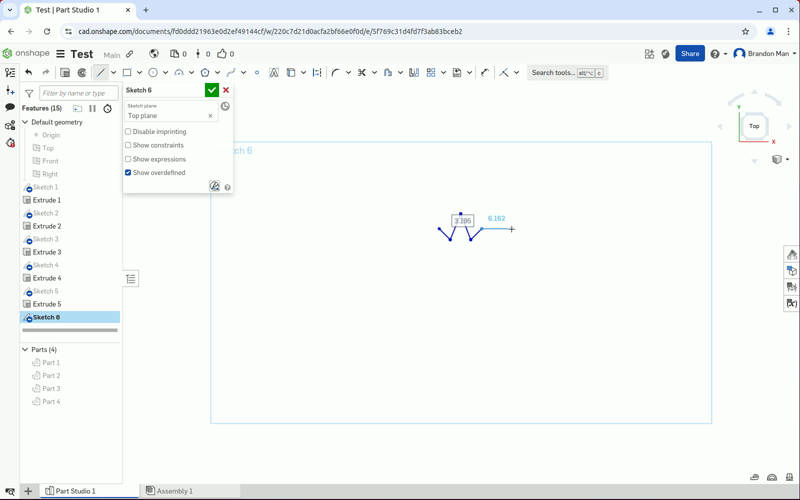
mouse_move(469, 199)
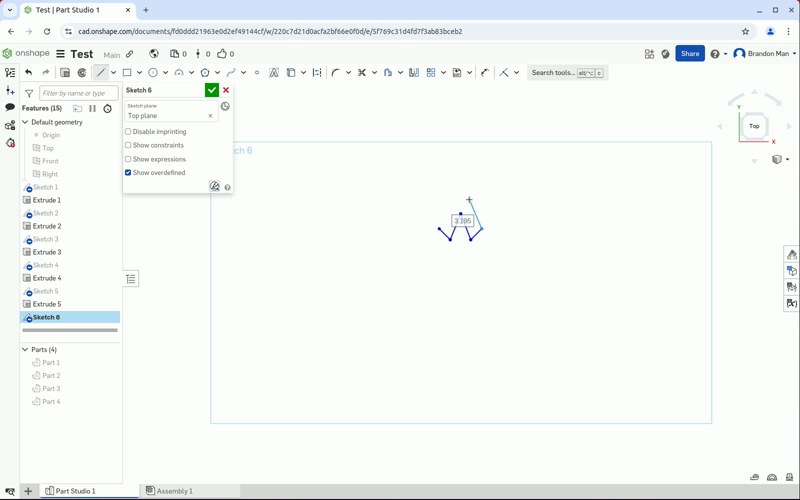
click(469, 199)
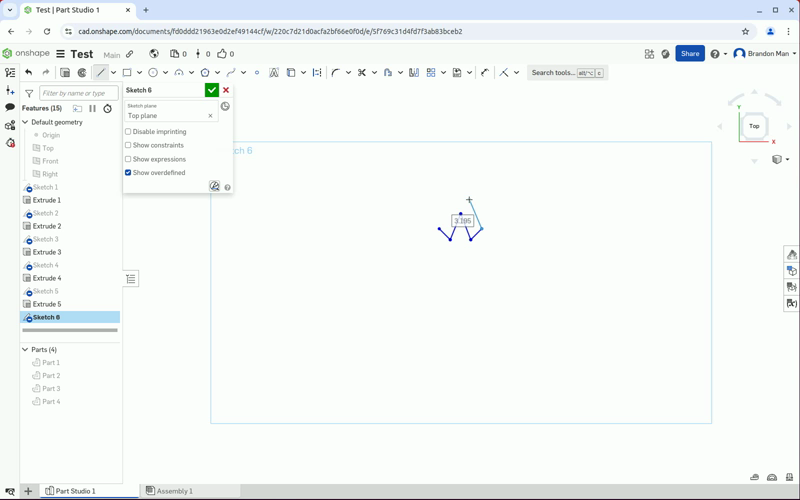
key_up(shift)
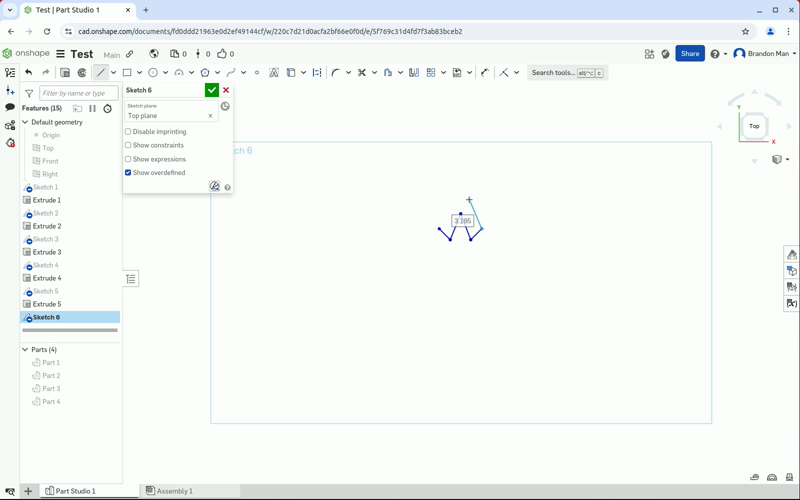
key_down(shift)
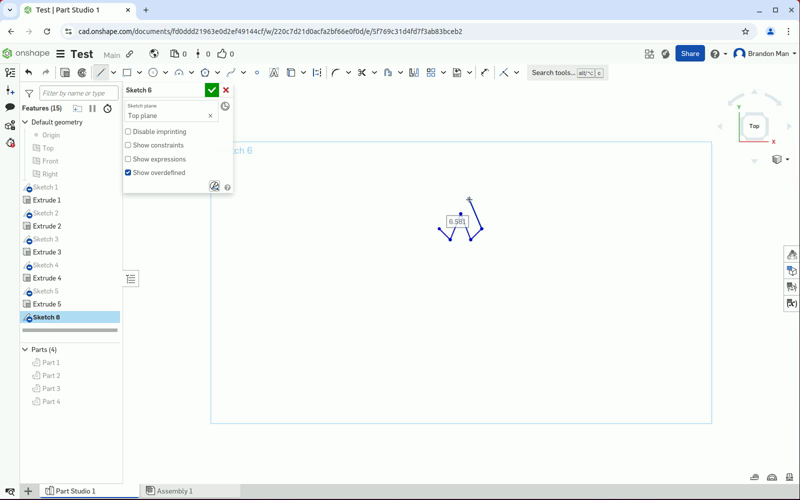
mouse_move(499, 199)
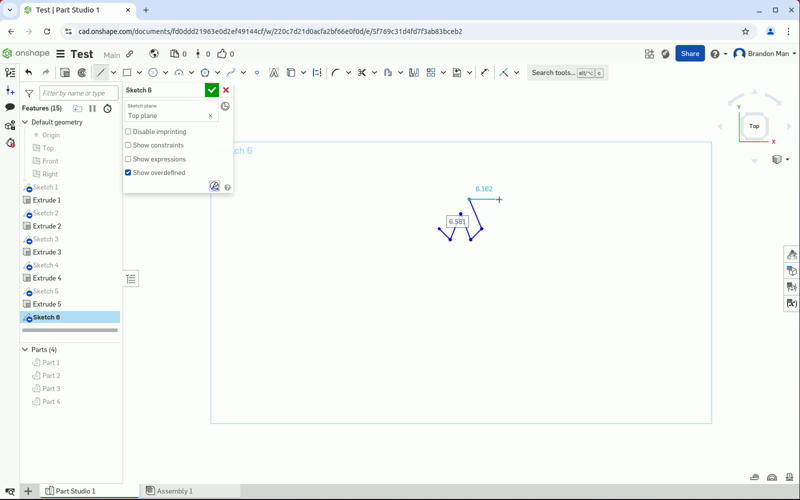
mouse_move(452, 199)
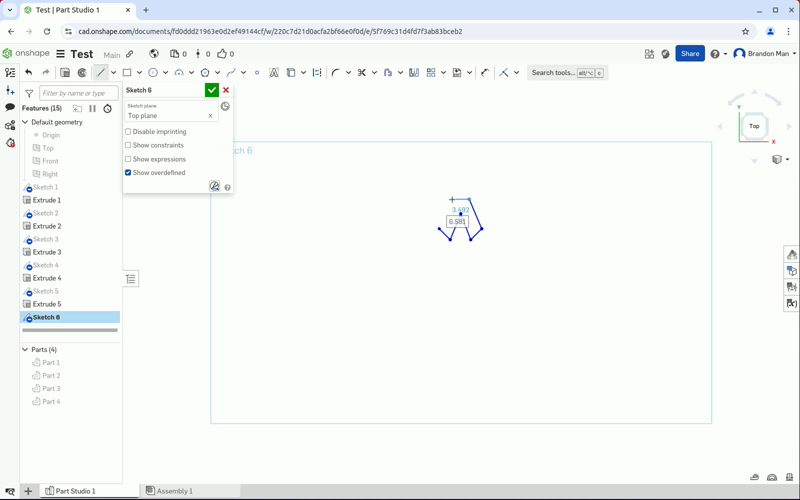
click(452, 199)
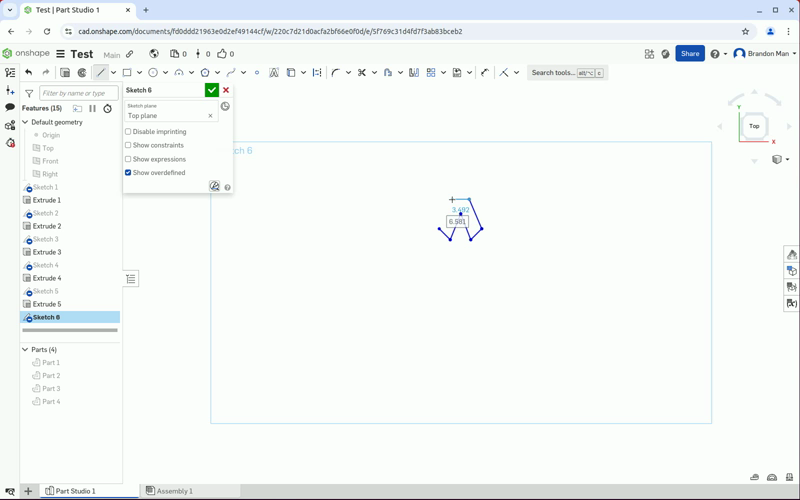
key_up(shift)
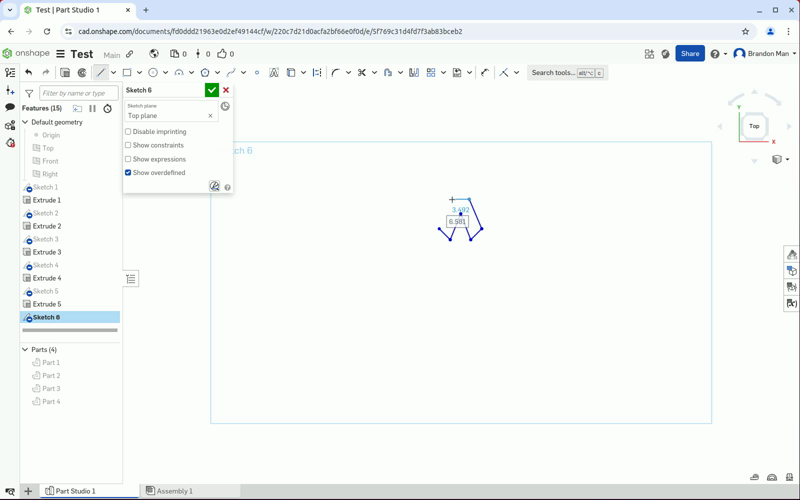
mouse_move(482, 199)
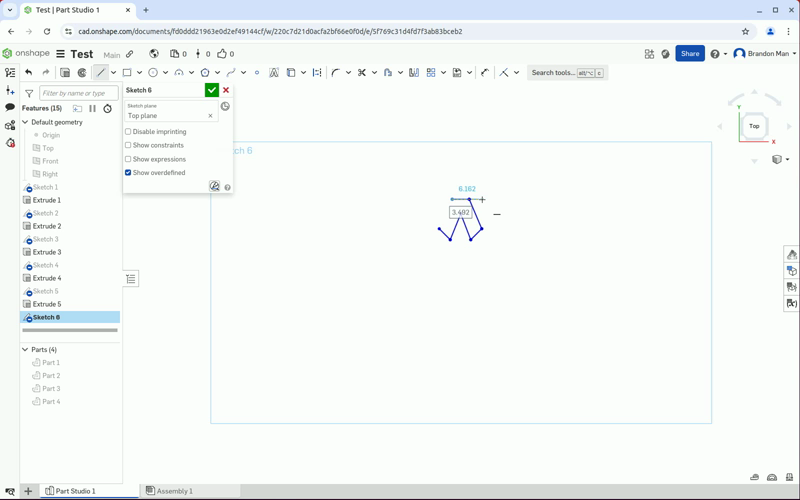
key_down(shift)
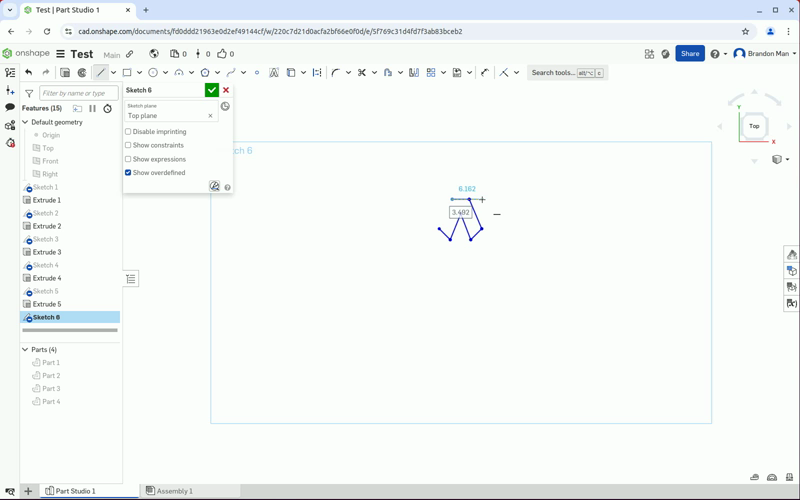
mouse_move(439, 228)
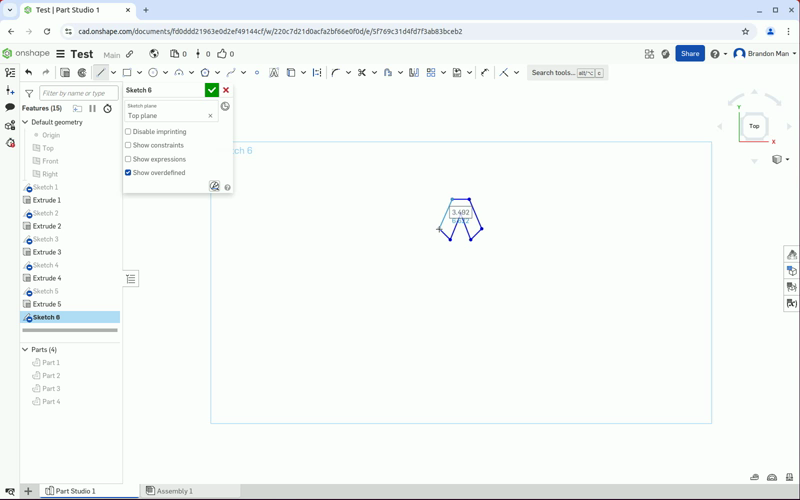
key_up(shift)
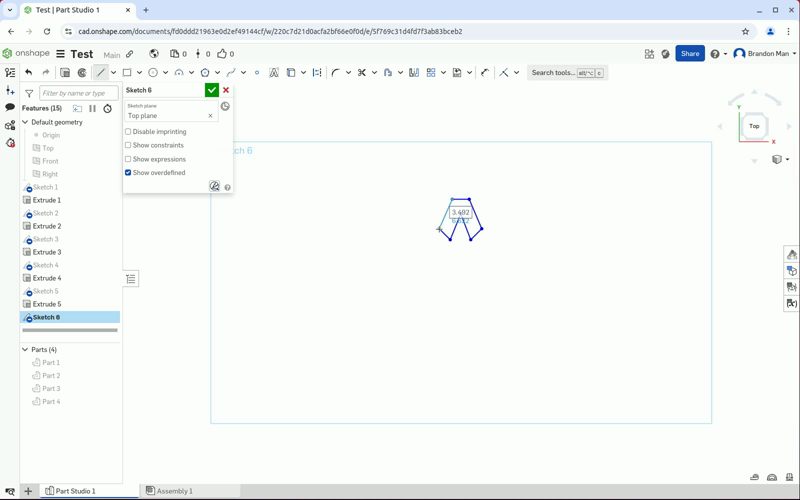
click(439, 228)
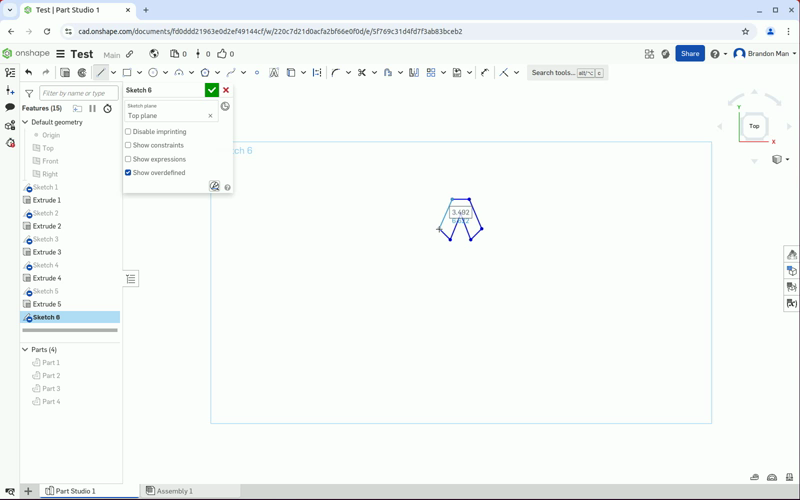
key(esc)
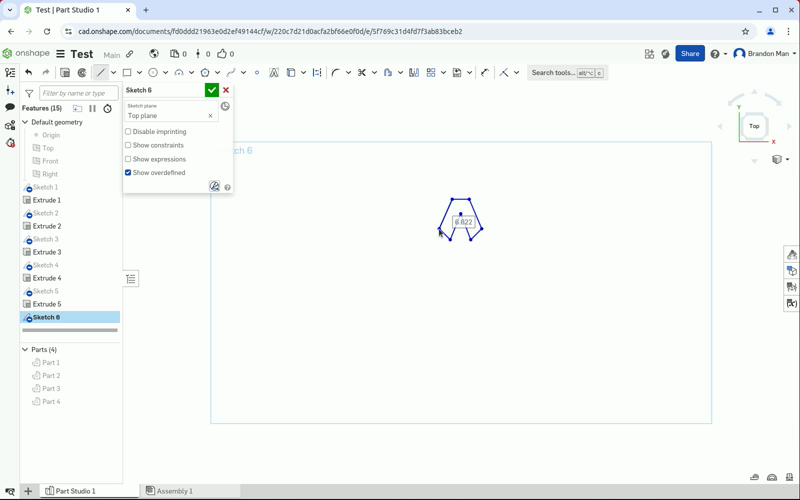
mouse_move(450, 231)
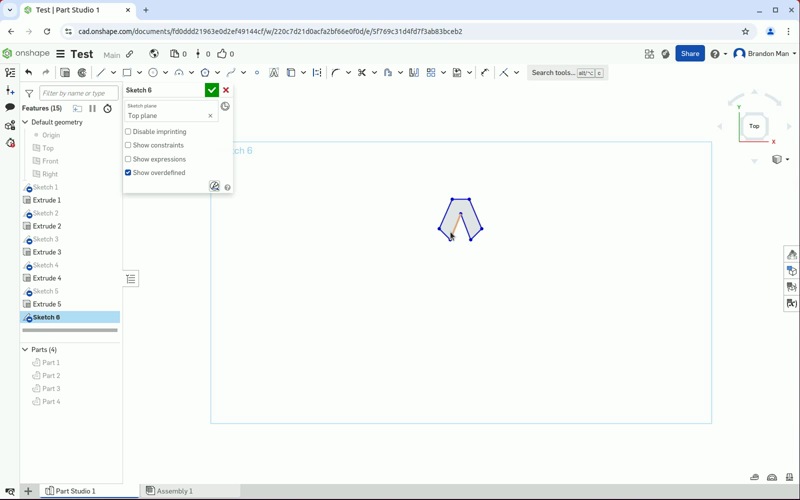
scroll(6)
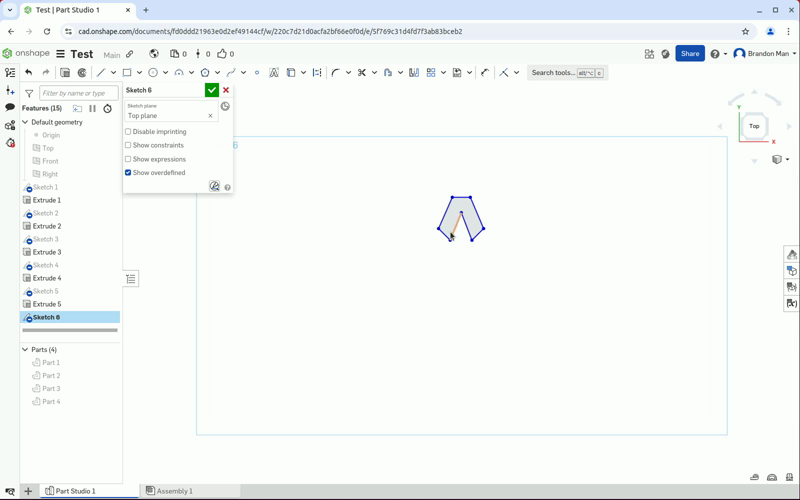
scroll(6)
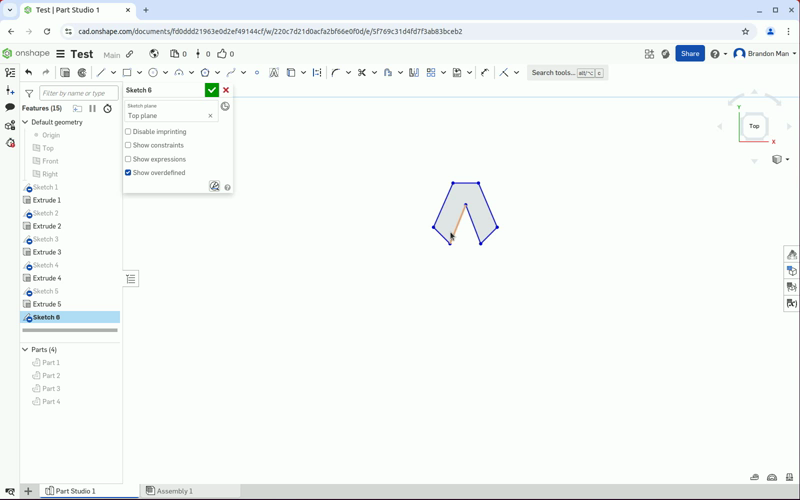
scroll(6)
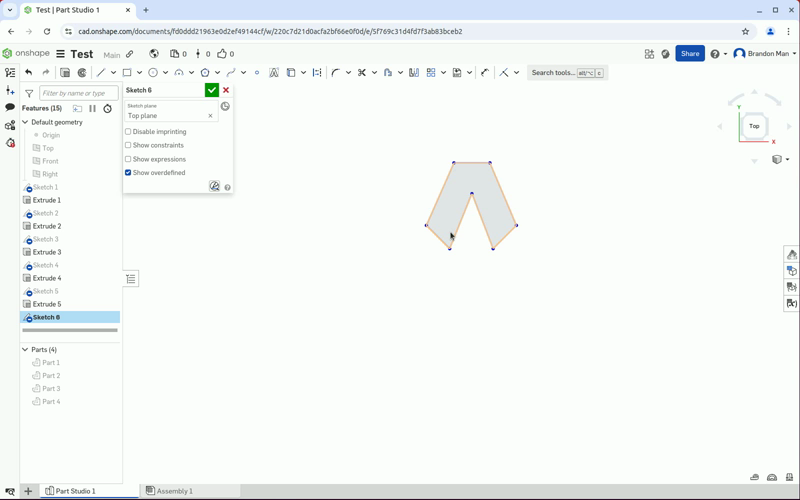
scroll(6)
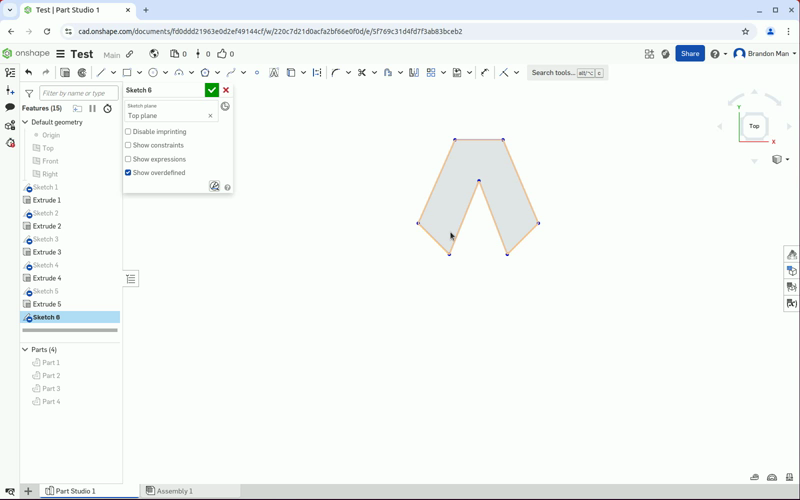
scroll(6)
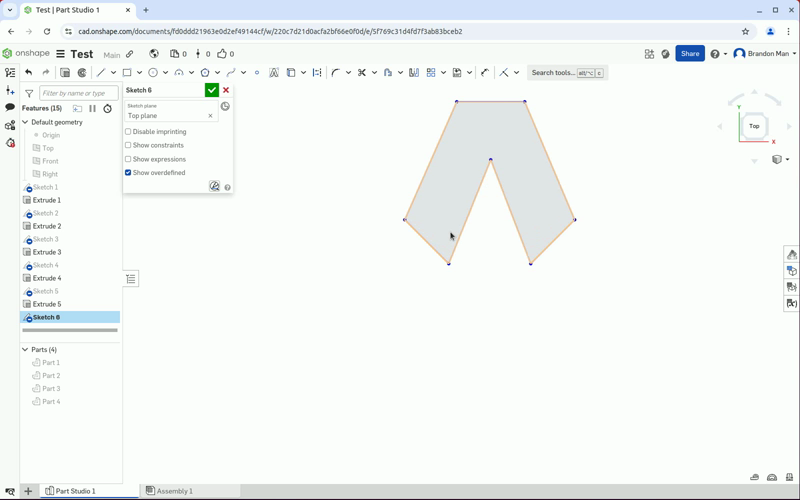
scroll(6)
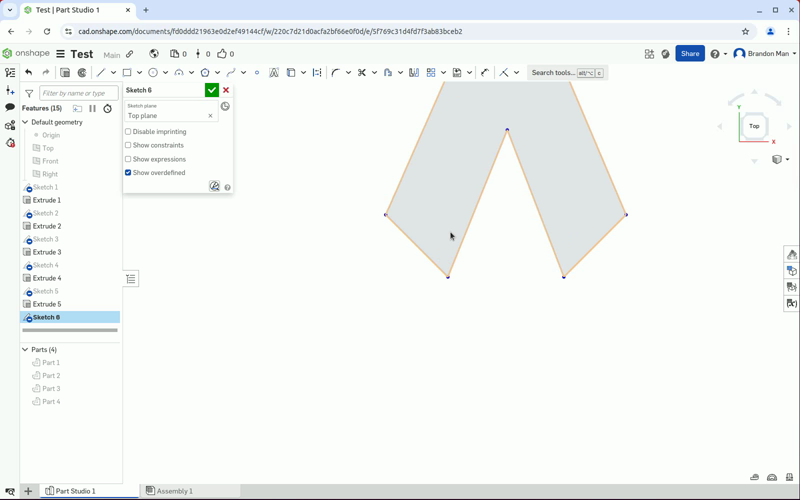
scroll(6)
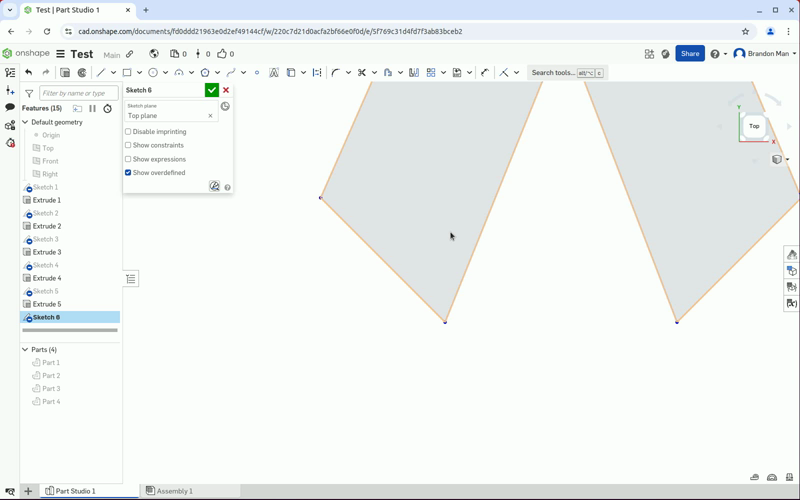
click(450, 231)
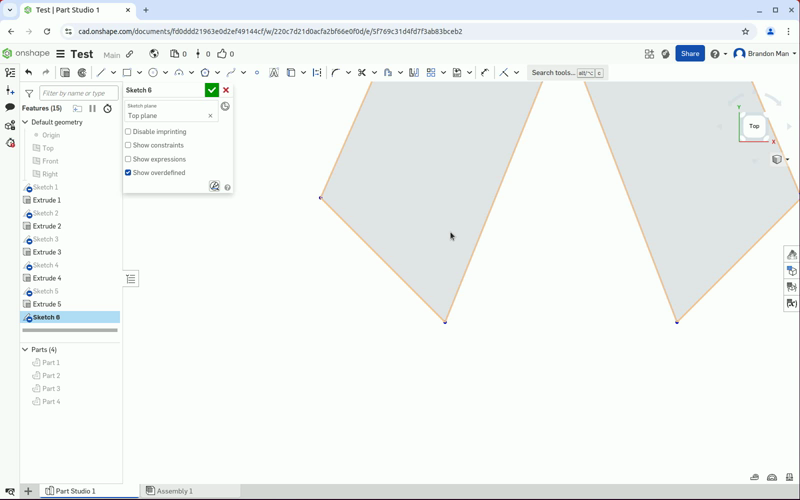
scroll(-6)
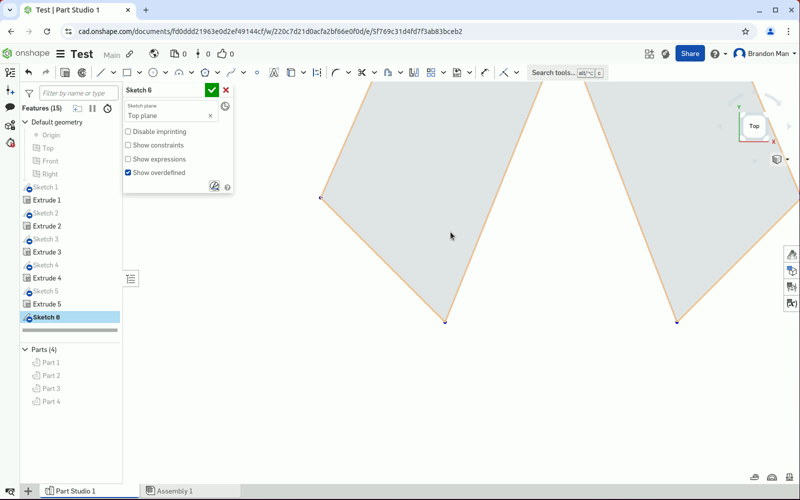
scroll(-6)
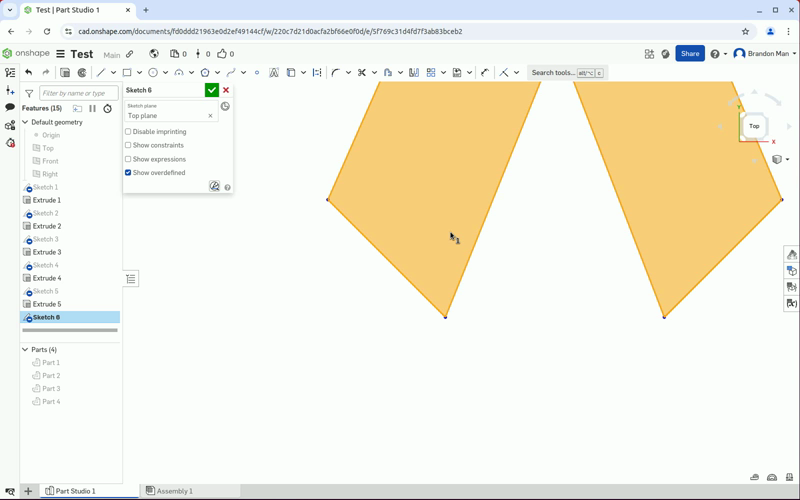
scroll(-6)
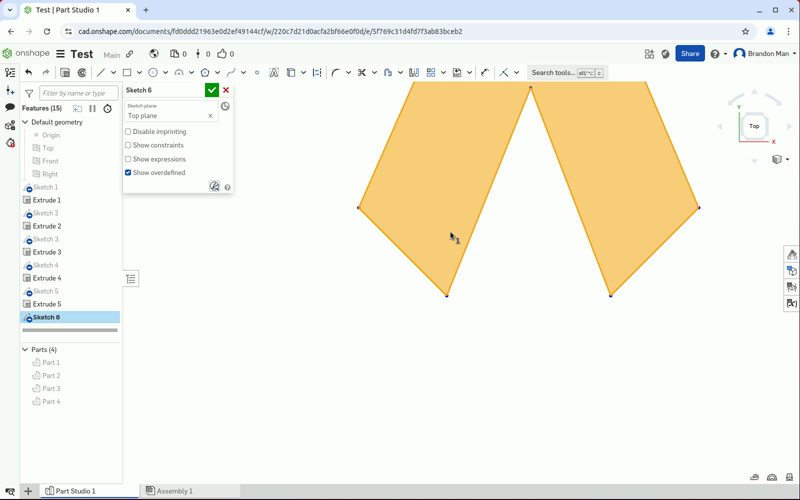
scroll(-6)
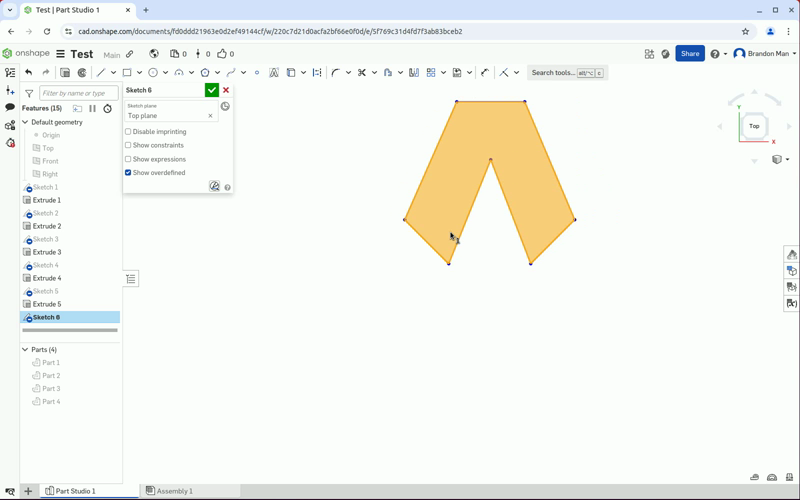
scroll(-6)
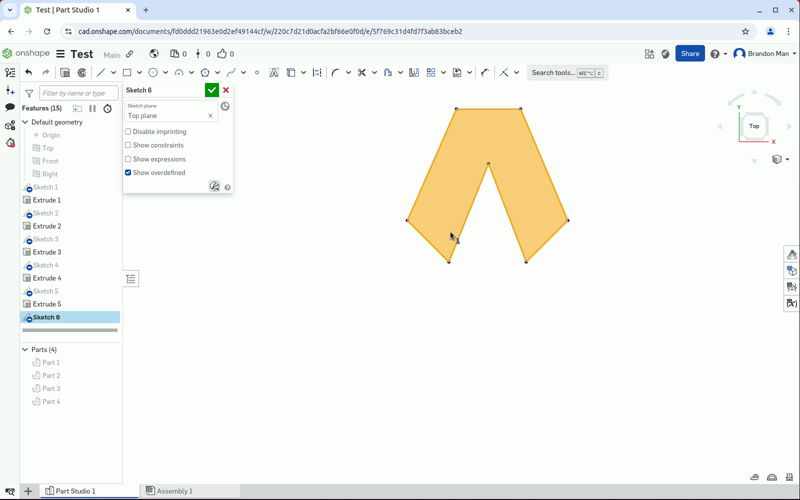
scroll(-6)
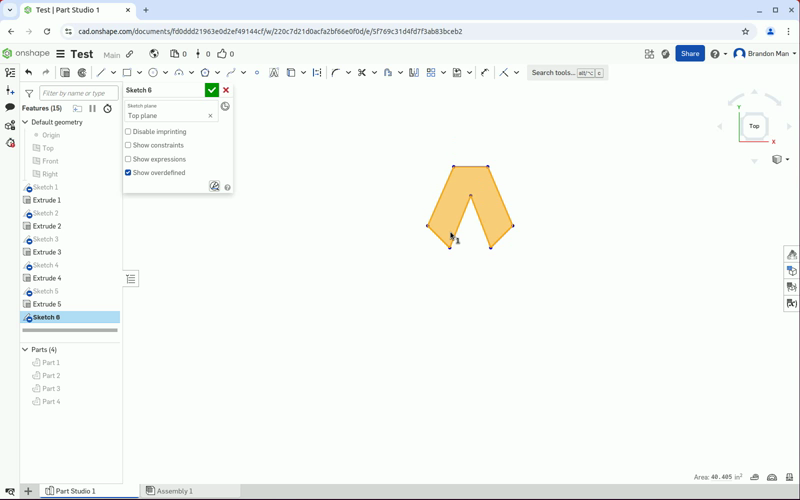
scroll(-6)
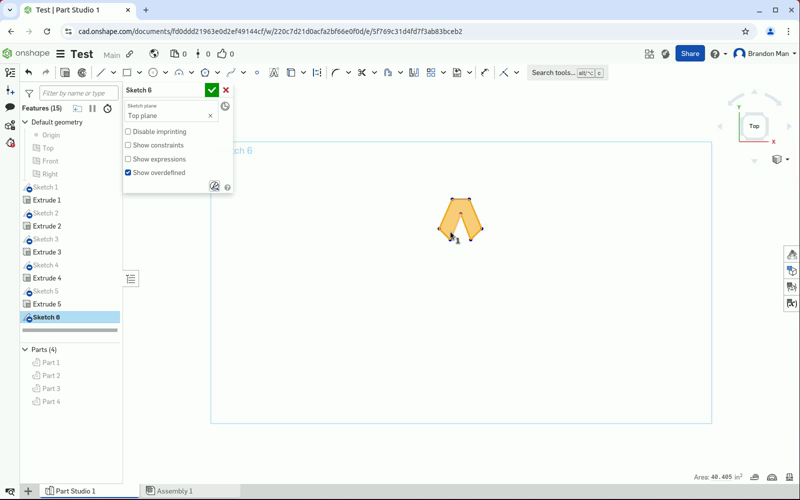
mouse_move(73, 352)
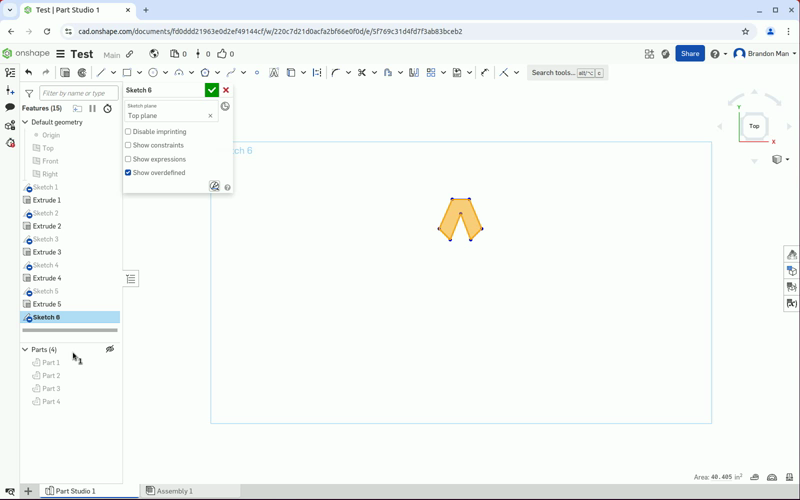
key(shift+y)
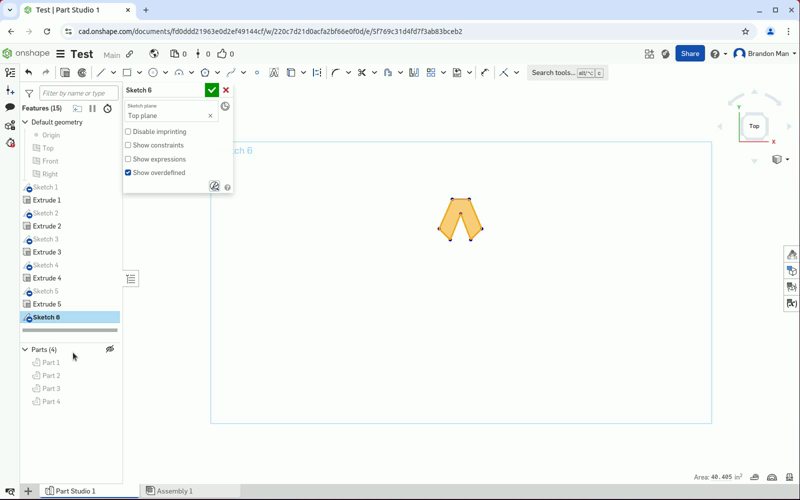
key(shift+e)
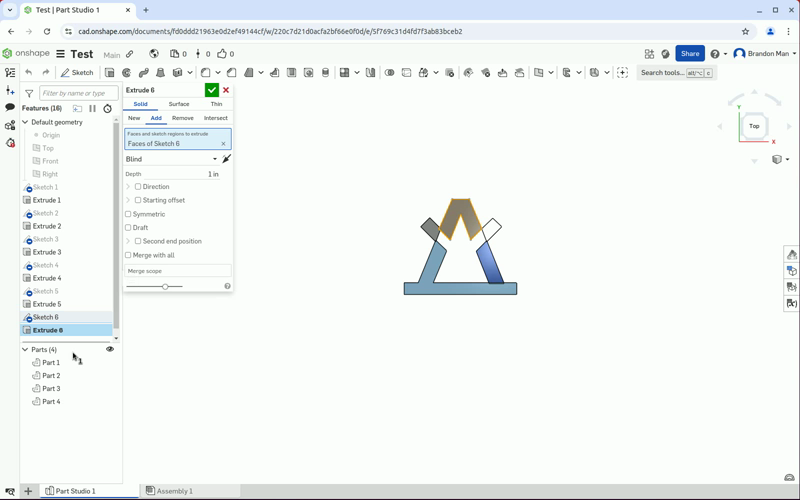
mouse_move(143, 106)
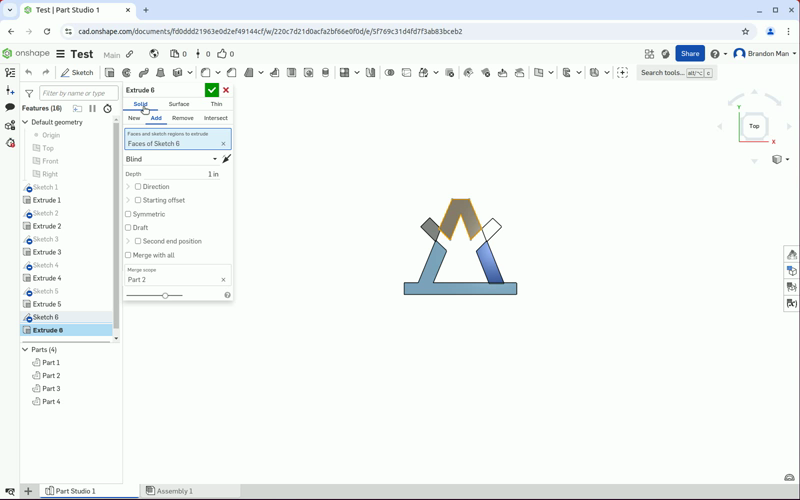
click(143, 106)
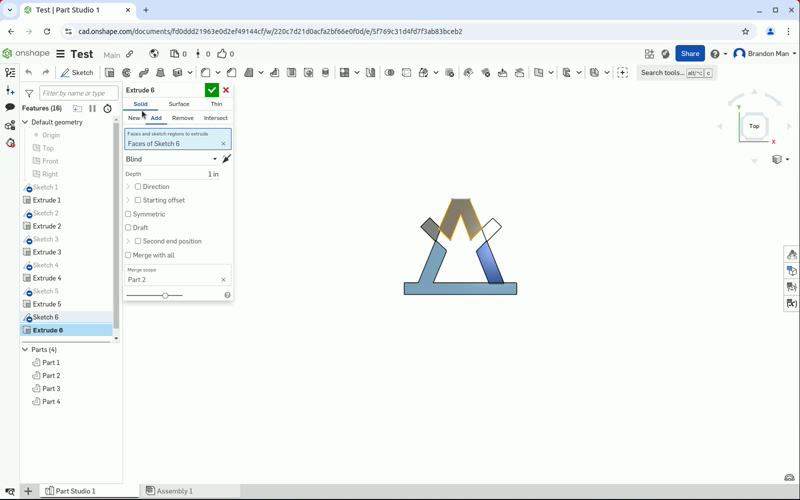
mouse_move(137, 120)
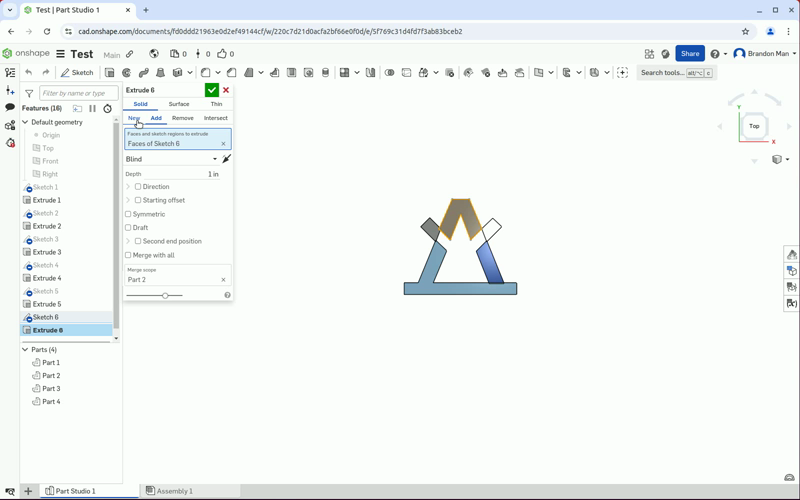
click(137, 120)
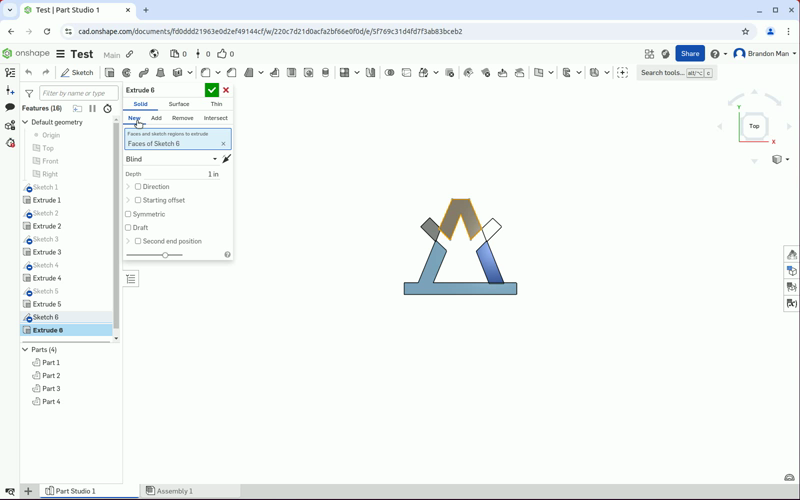
key(tab, 4)
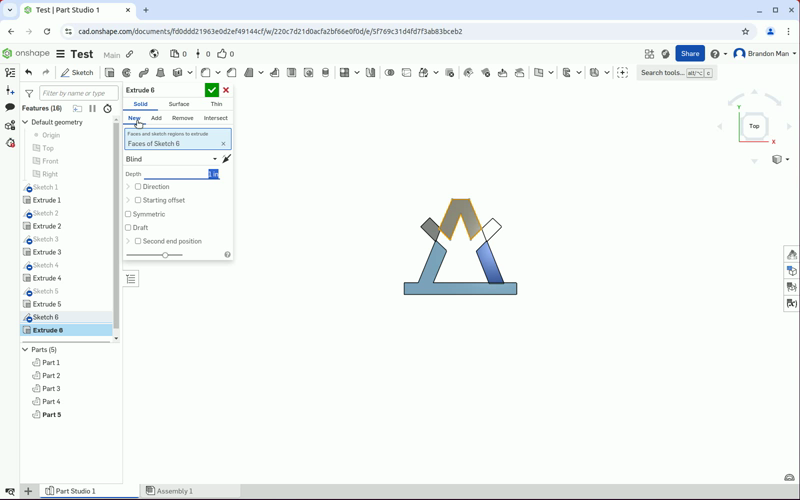
text(-3.37)
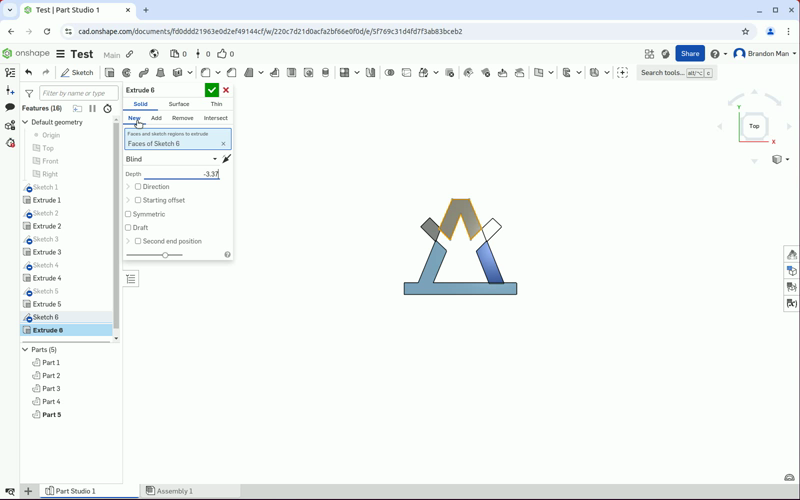
key(enter)
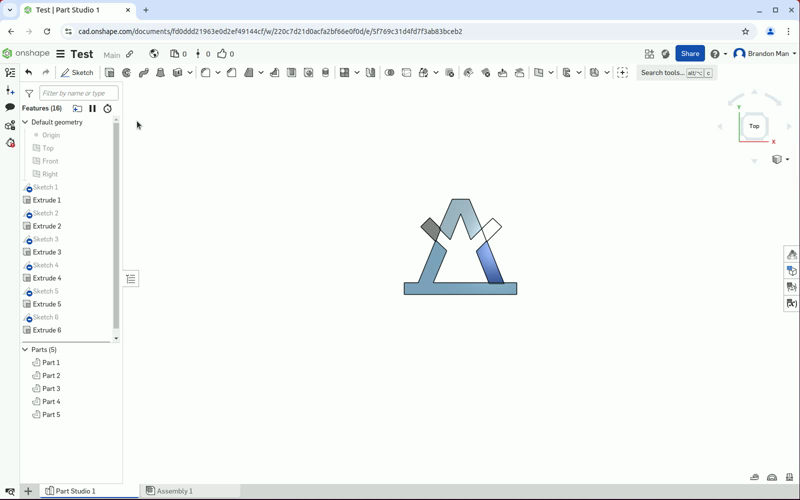
key(shift+h)
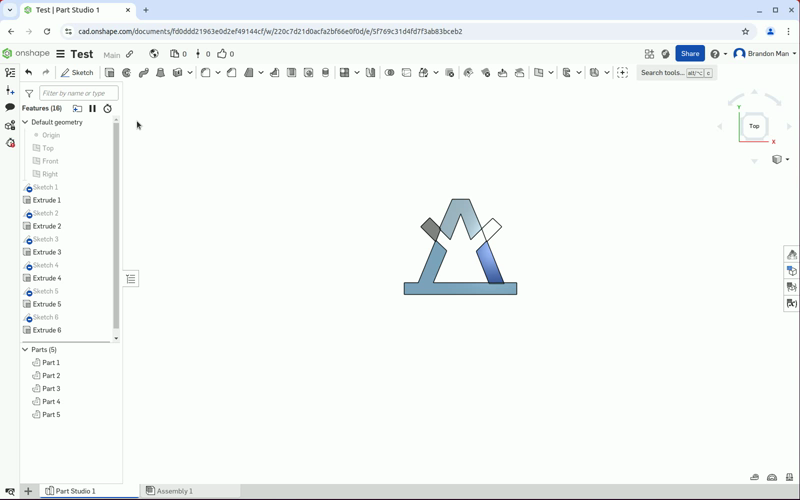
key(shift+h)
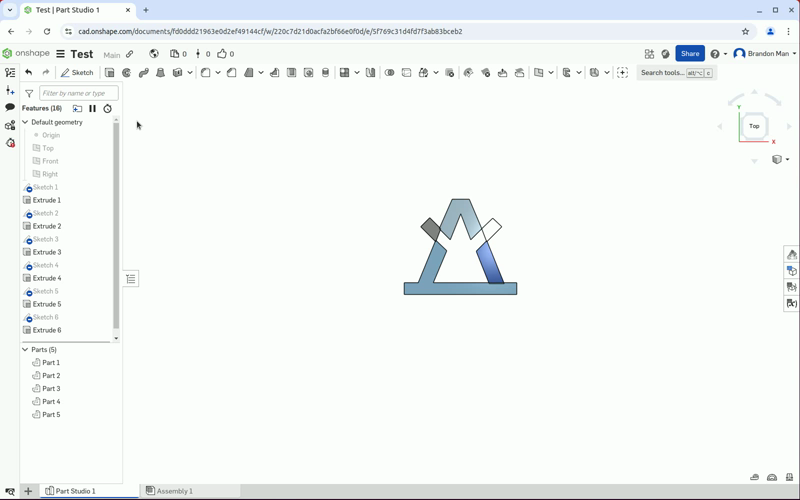
mouse_move(69, 189)
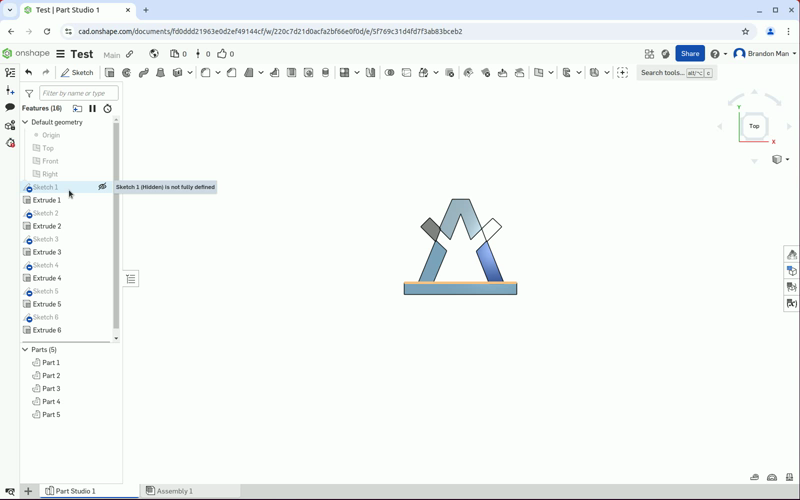
click(69, 189)
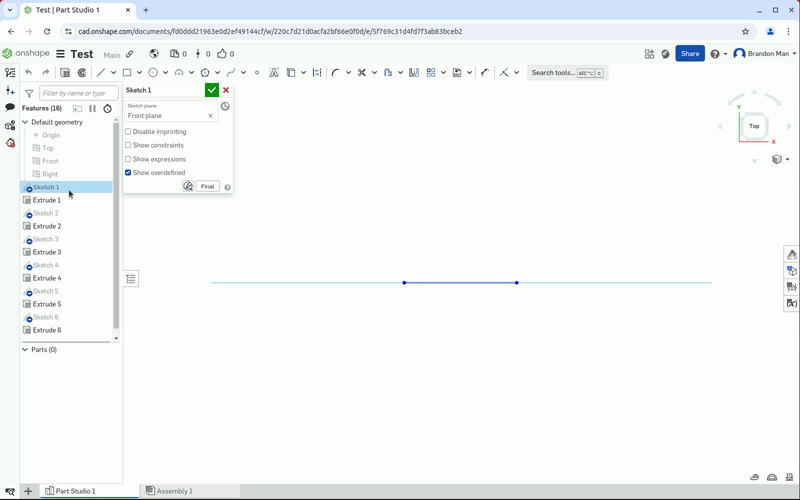
mouse_move(229, 92)
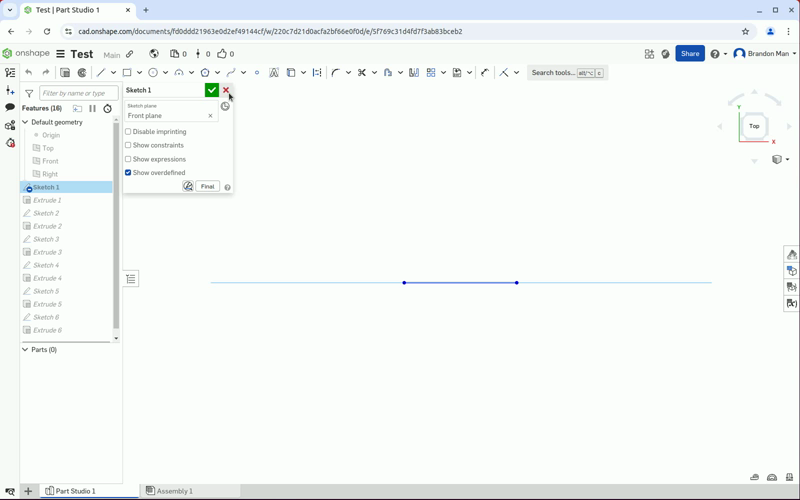
click(229, 92)
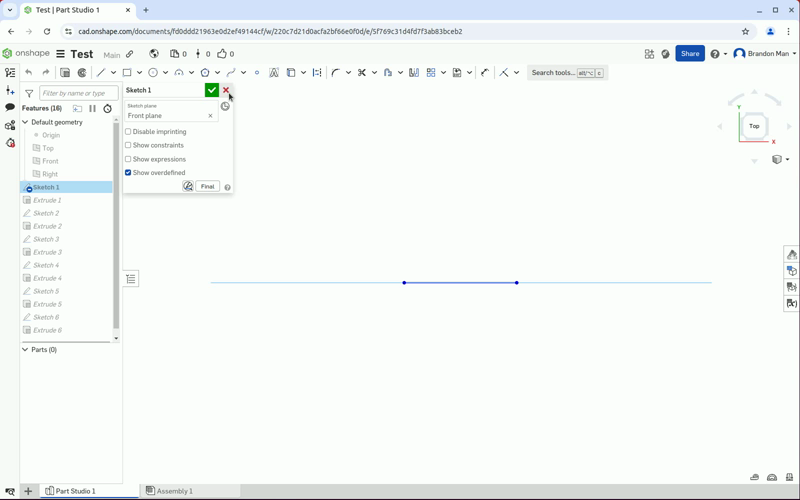
key(shift+s)
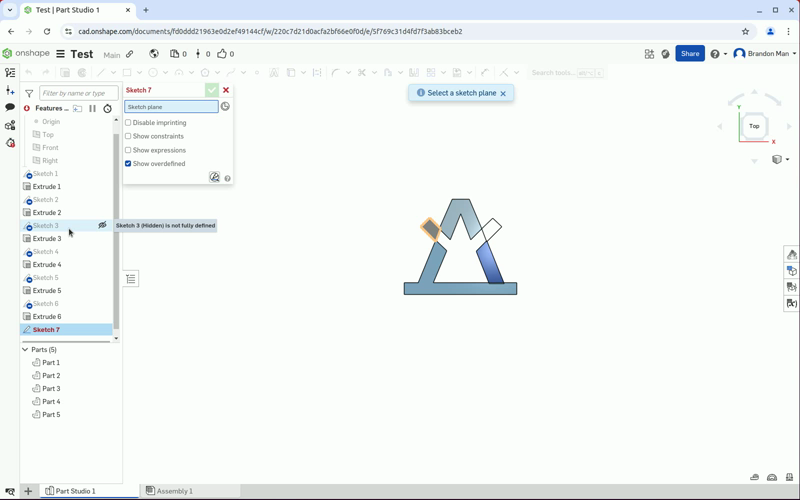
scroll(3)
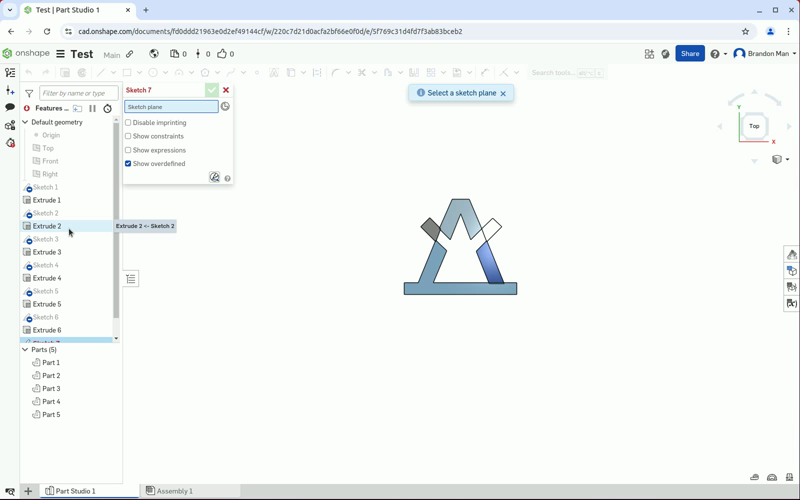
mouse_move(69, 150)
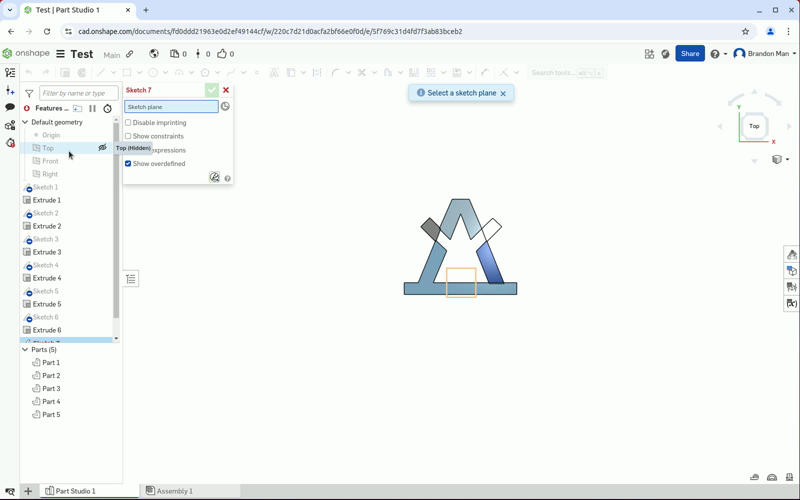
click(69, 150)
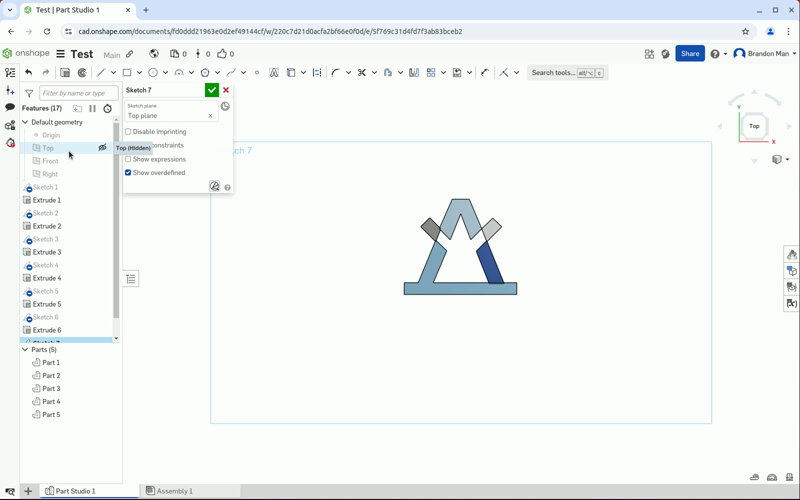
mouse_move(73, 352)
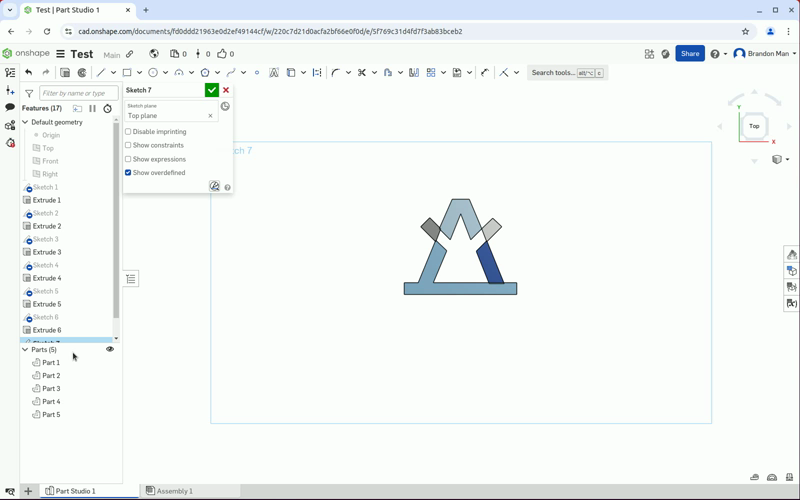
key(y)
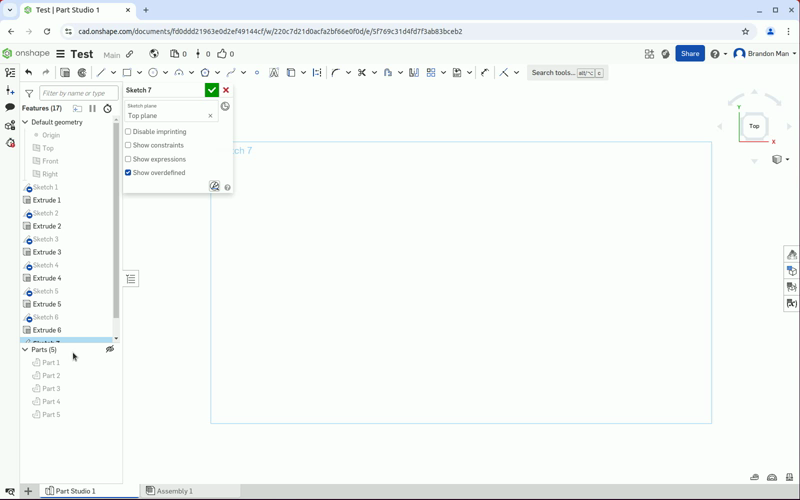
key(l)
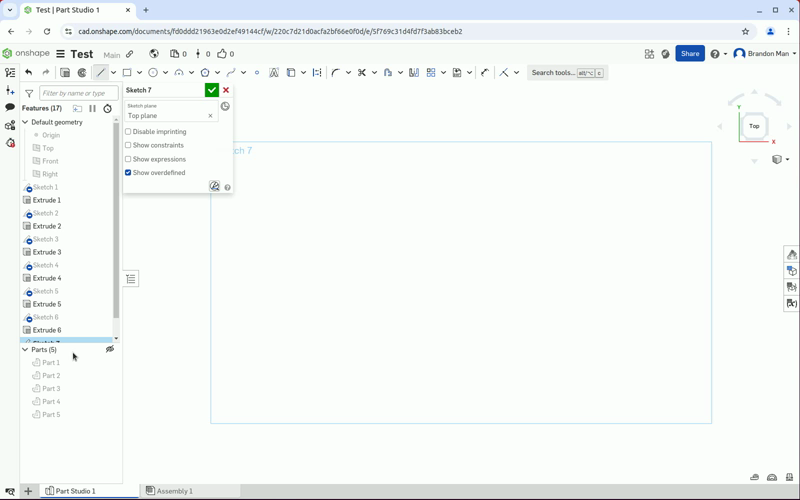
key_down(shift)
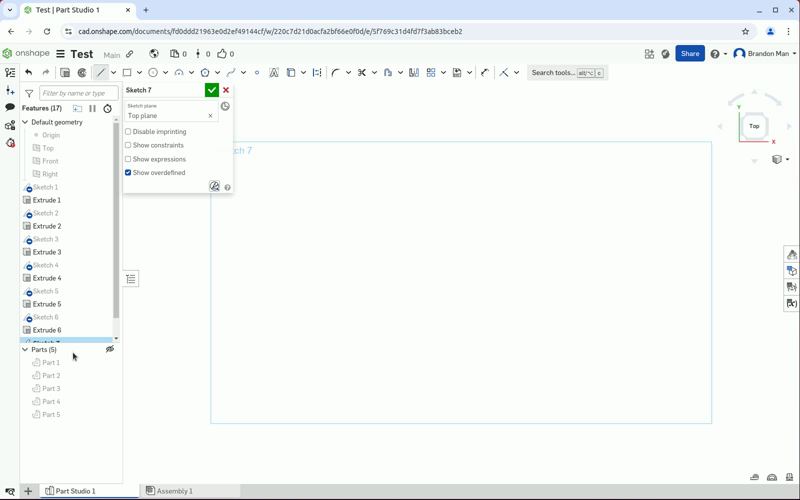
mouse_move(445, 251)
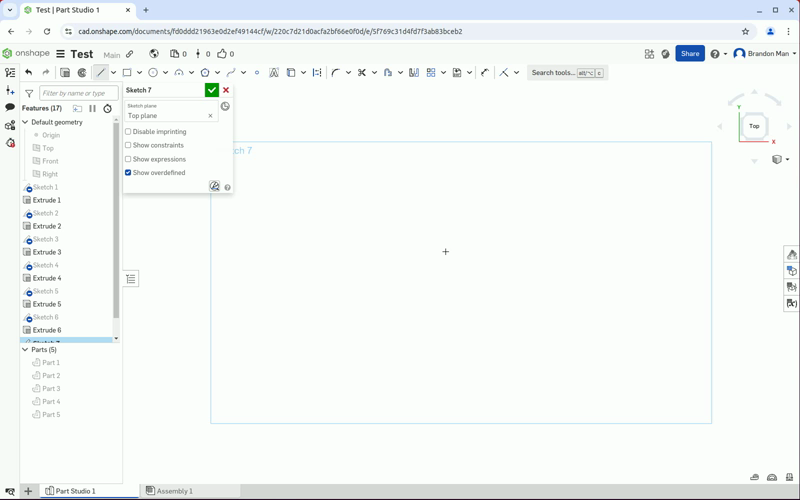
click(445, 251)
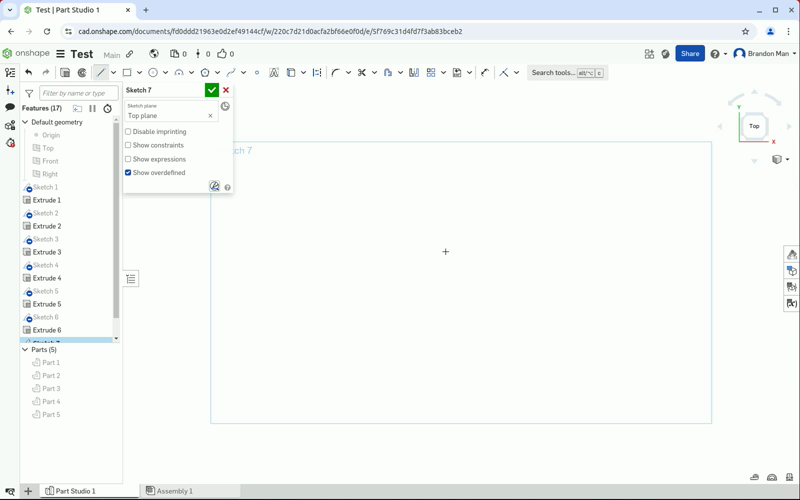
key_up(shift)
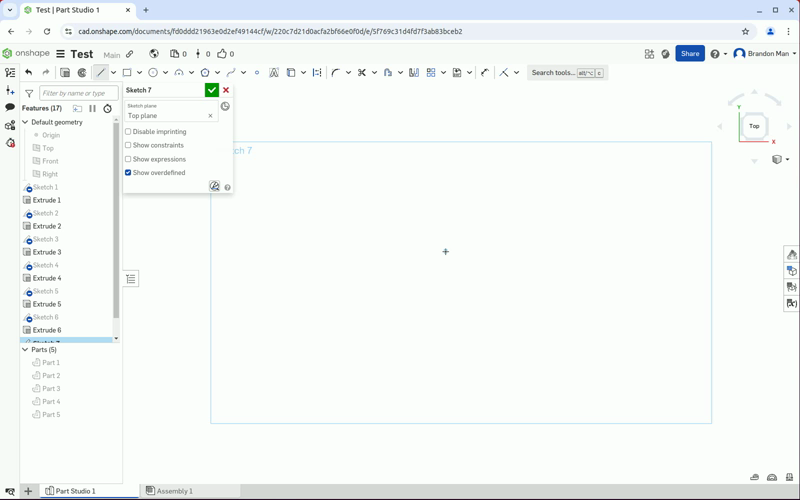
key_down(shift)
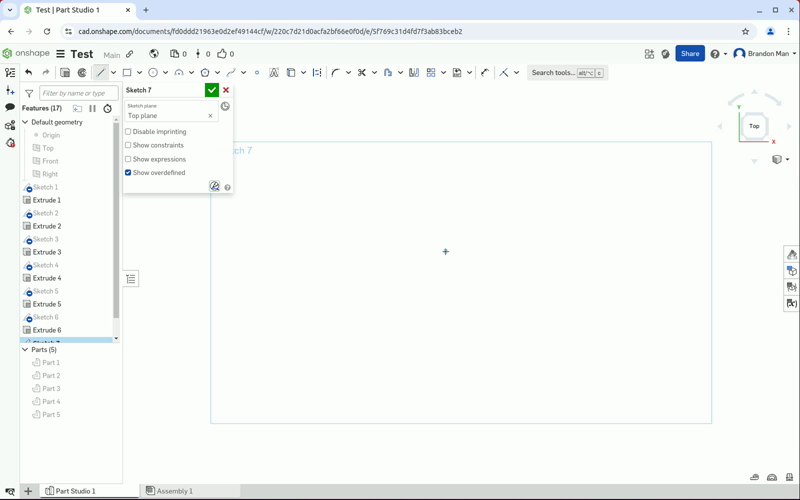
mouse_move(475, 251)
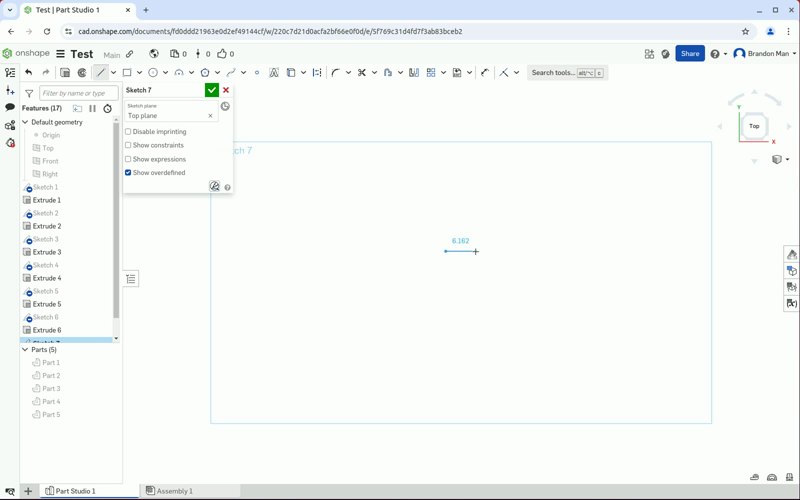
mouse_move(461, 267)
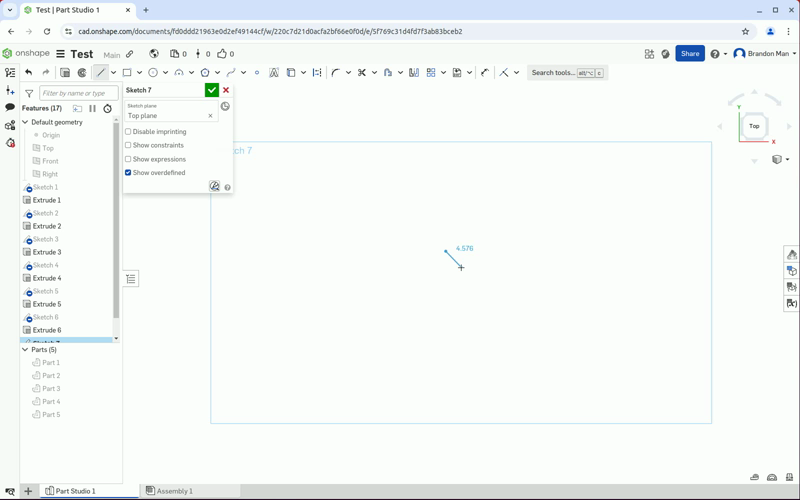
click(461, 267)
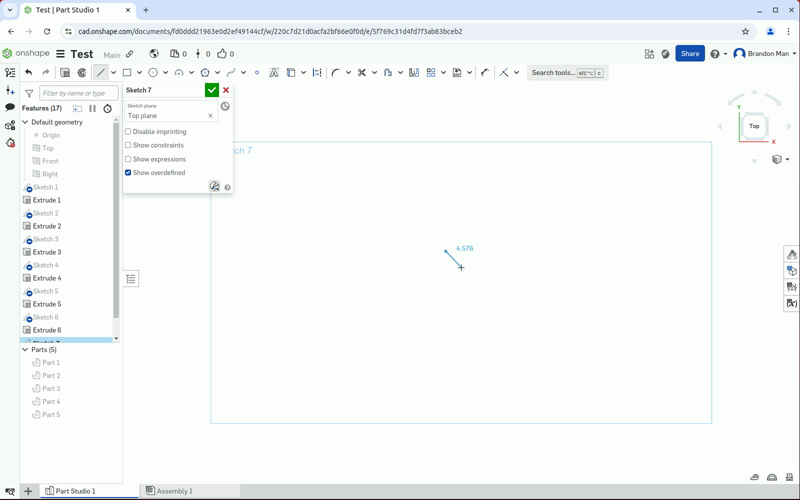
key_up(shift)
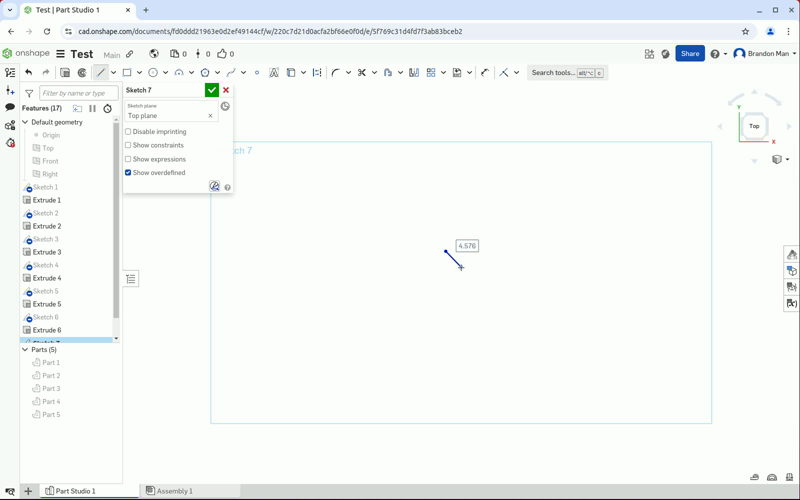
key_down(shift)
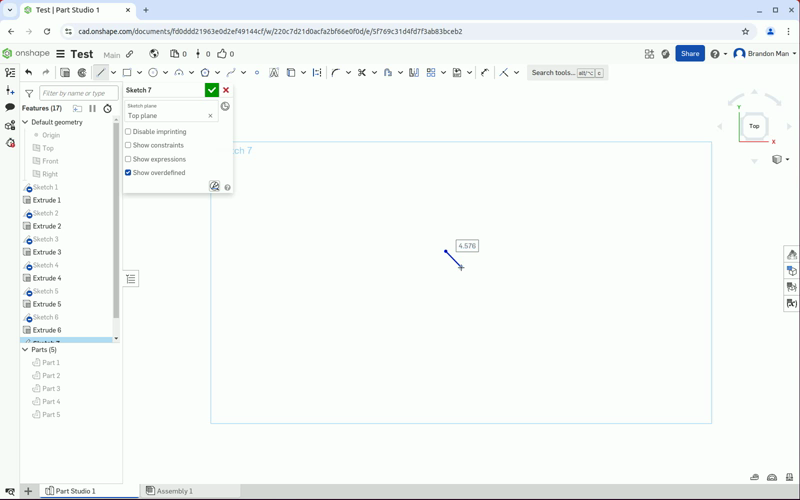
mouse_move(491, 267)
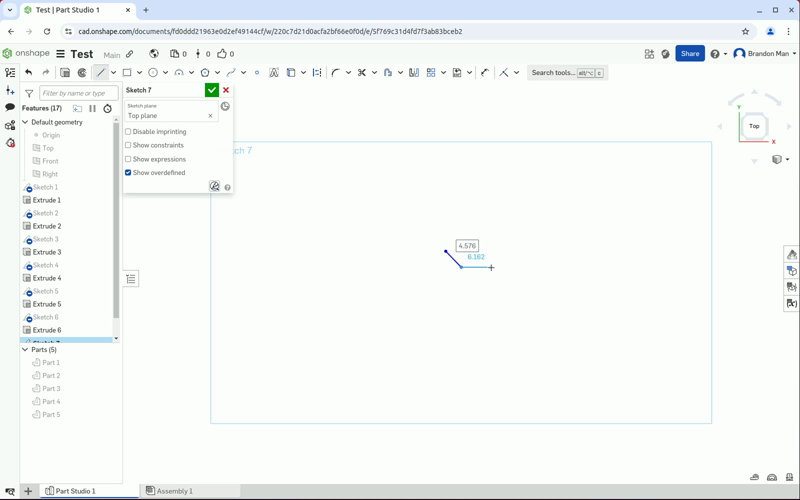
mouse_move(476, 251)
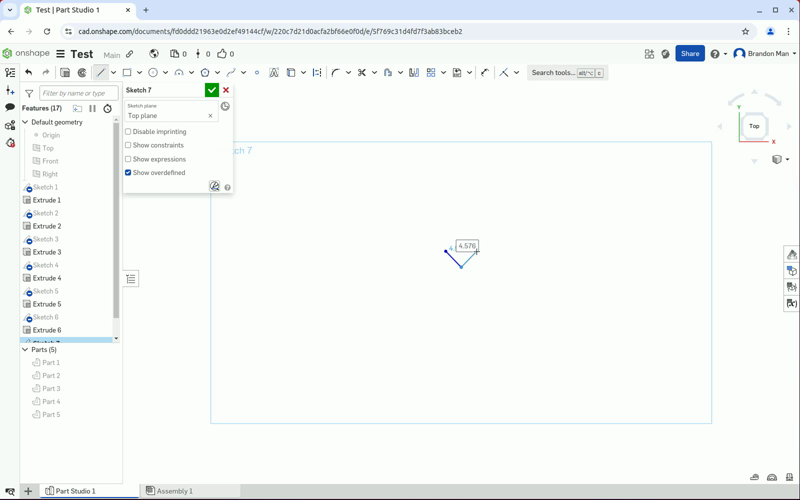
click(476, 251)
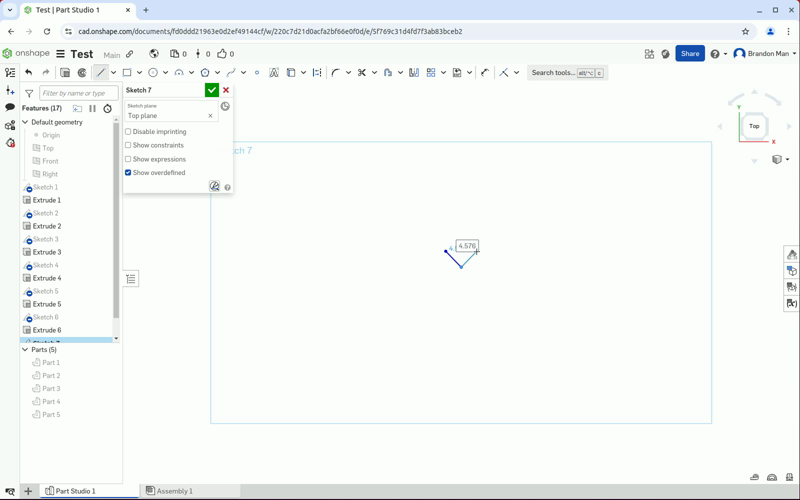
key_up(shift)
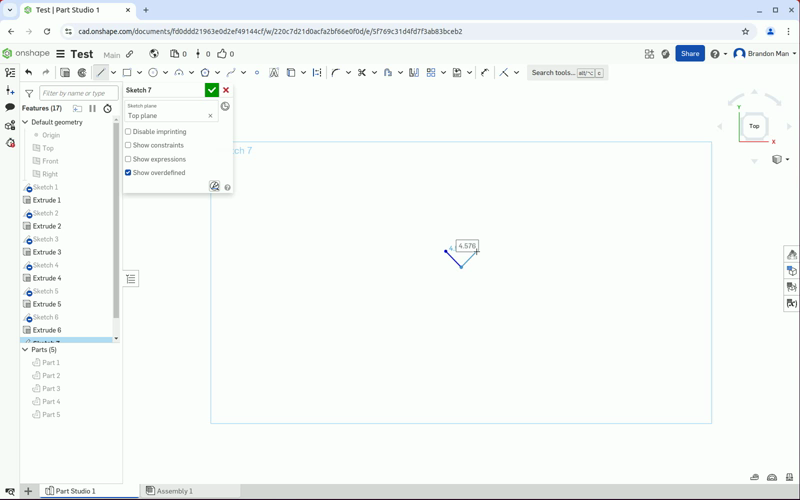
key_down(shift)
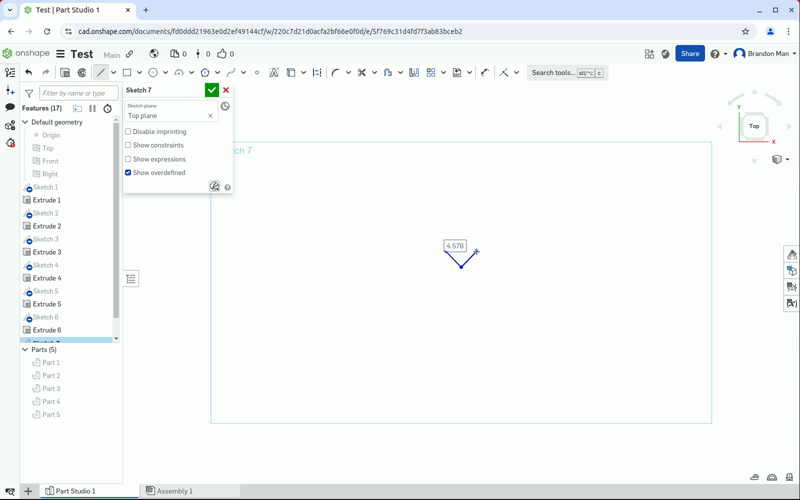
mouse_move(506, 251)
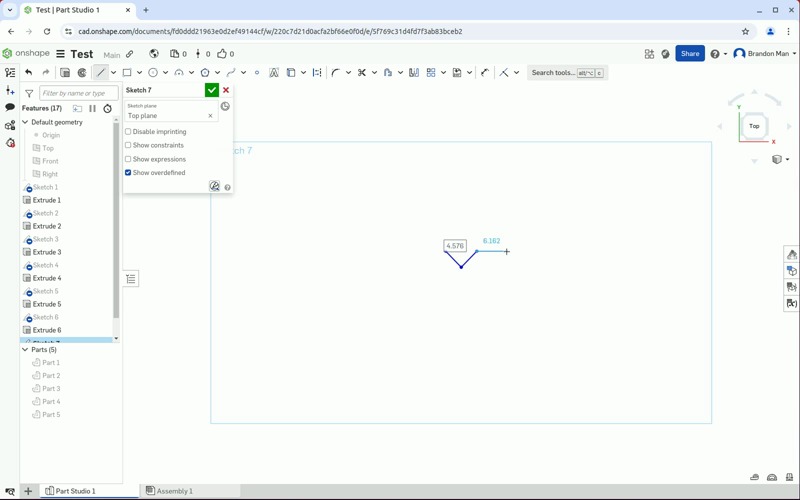
mouse_move(471, 238)
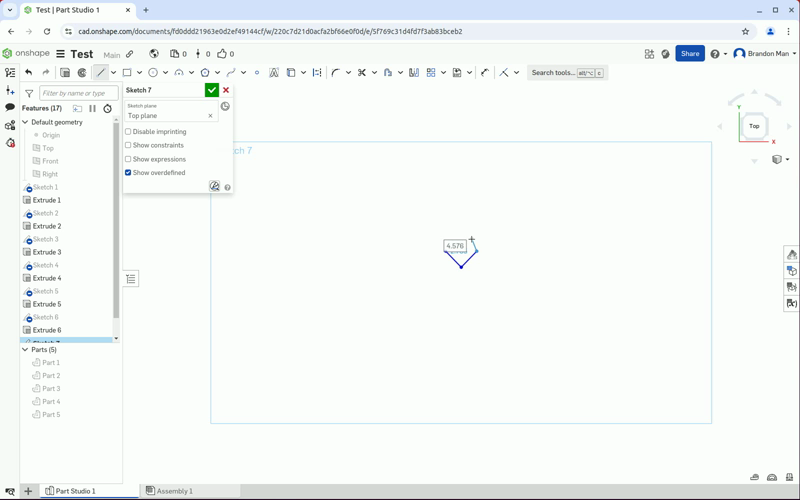
click(471, 238)
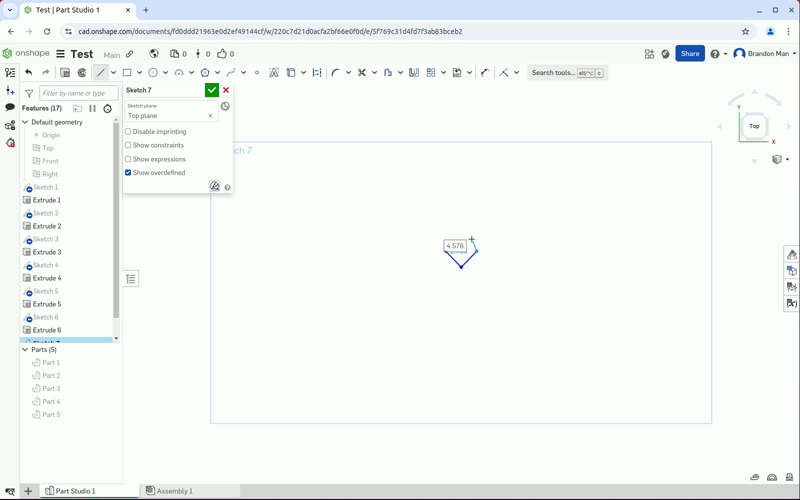
key_up(shift)
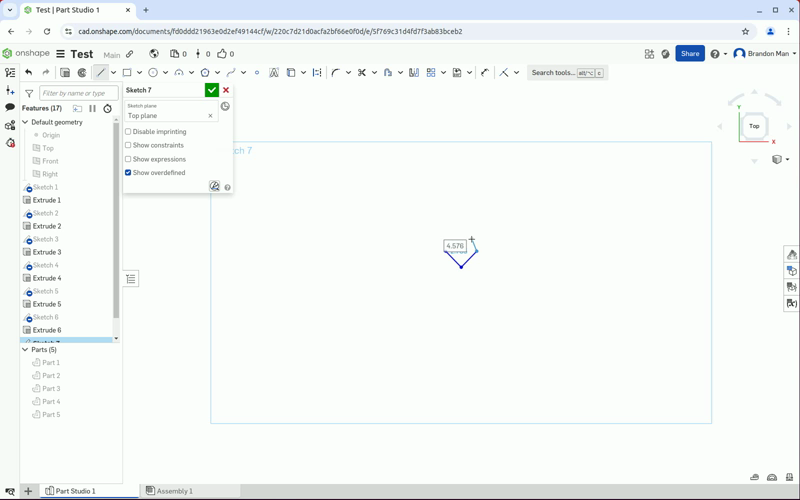
key_down(shift)
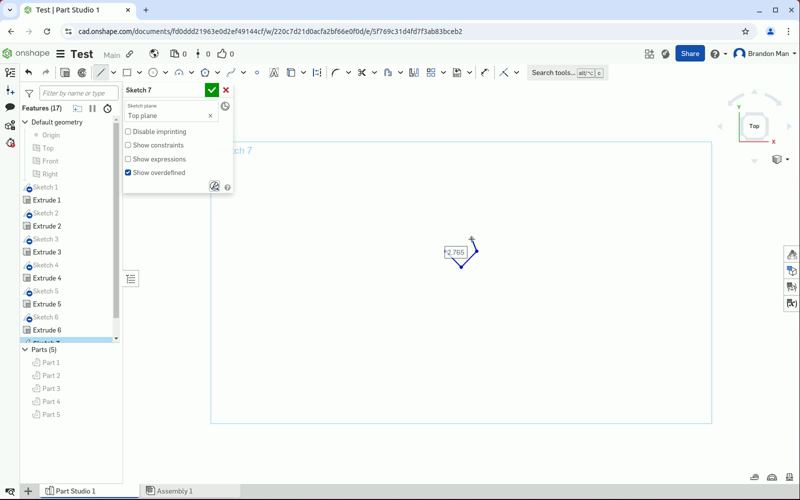
mouse_move(501, 238)
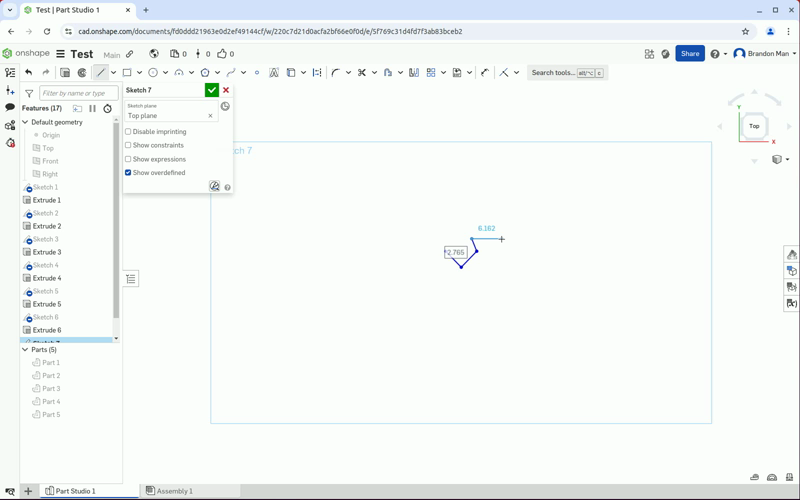
mouse_move(461, 249)
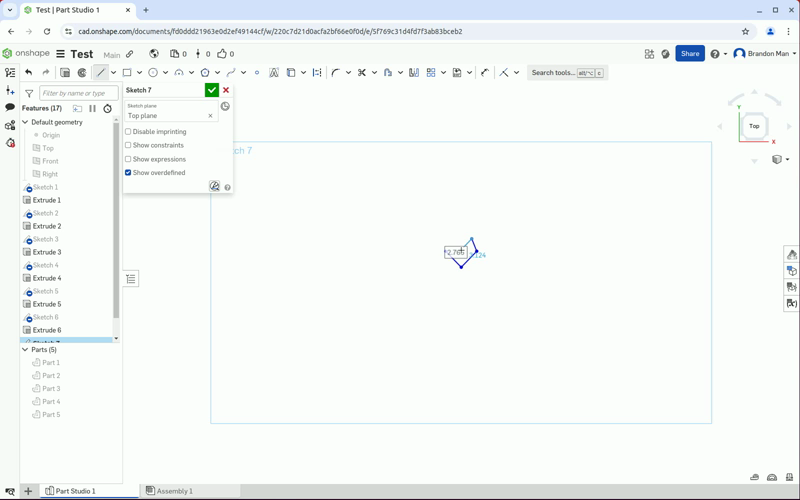
click(461, 249)
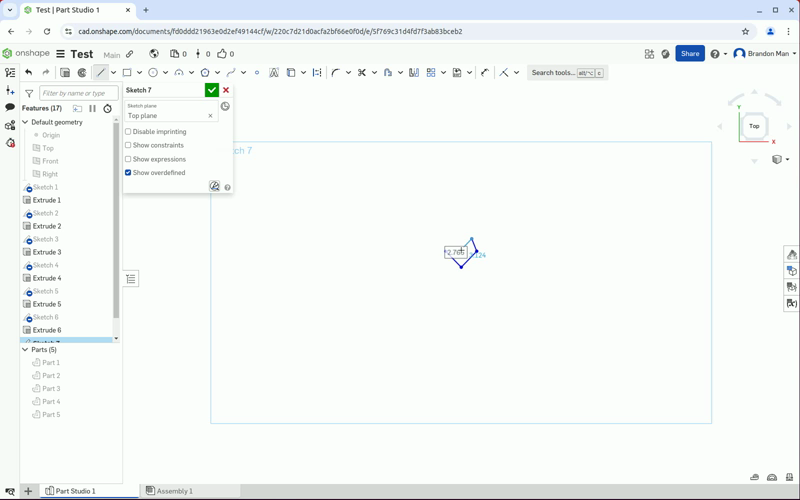
key_up(shift)
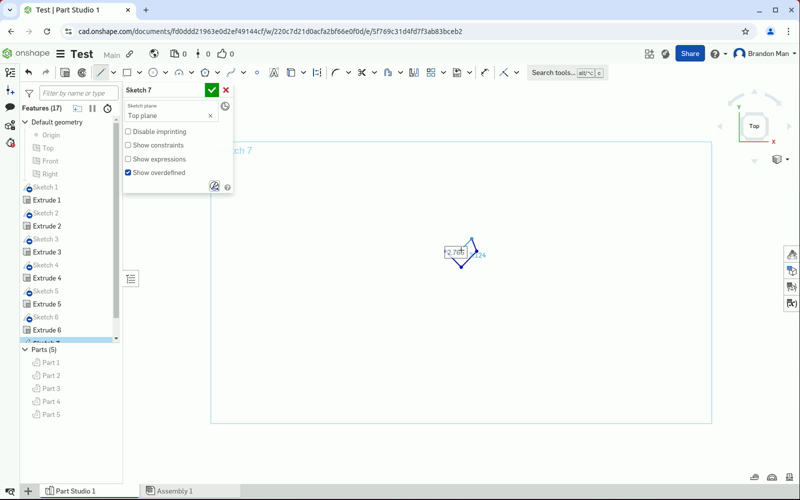
key_down(shift)
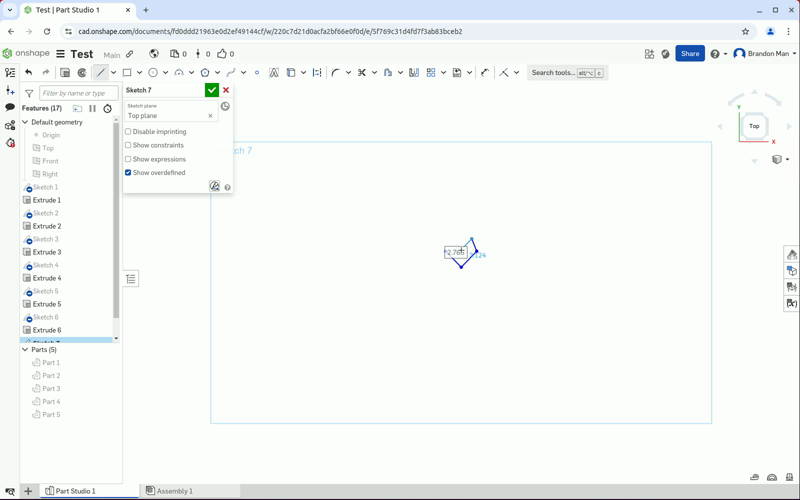
mouse_move(491, 249)
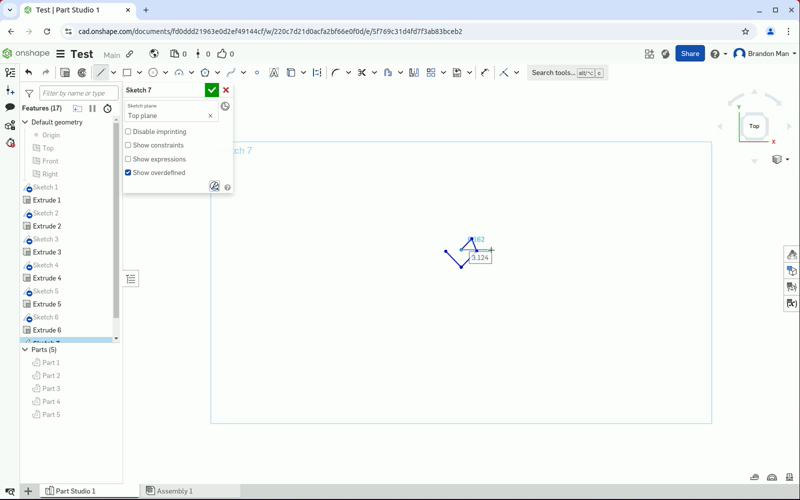
mouse_move(450, 238)
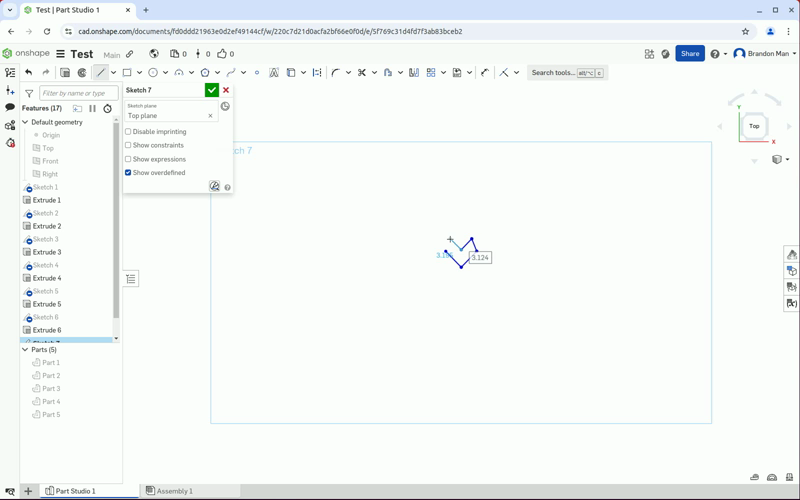
click(450, 238)
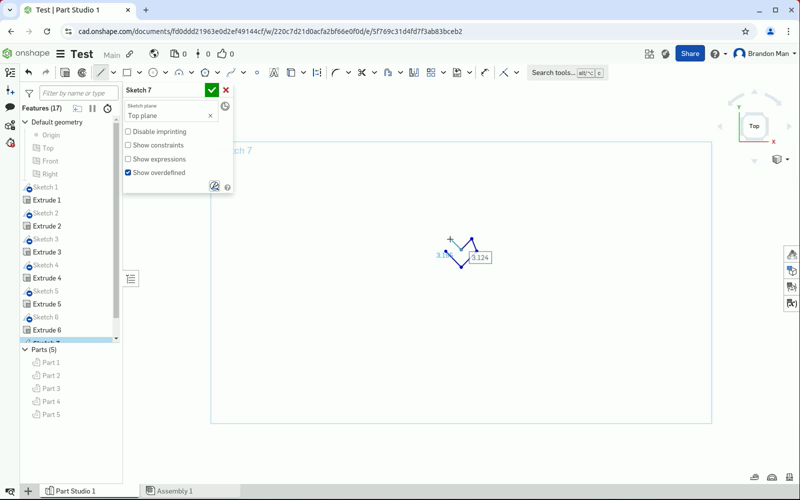
key_up(shift)
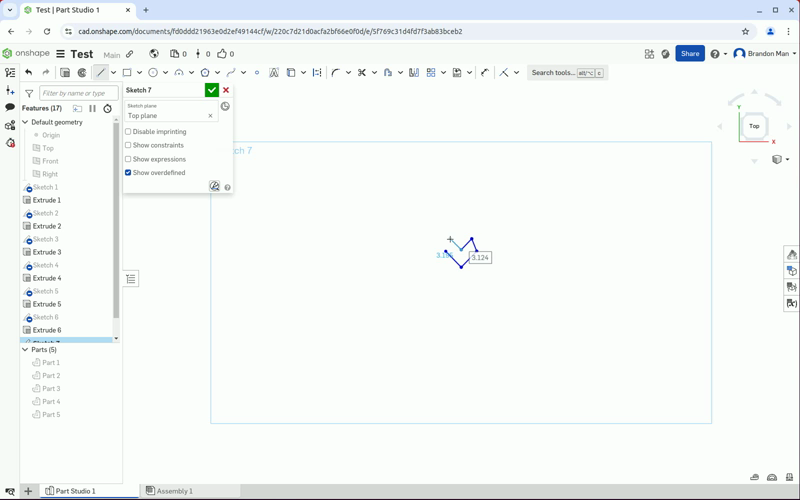
mouse_move(480, 238)
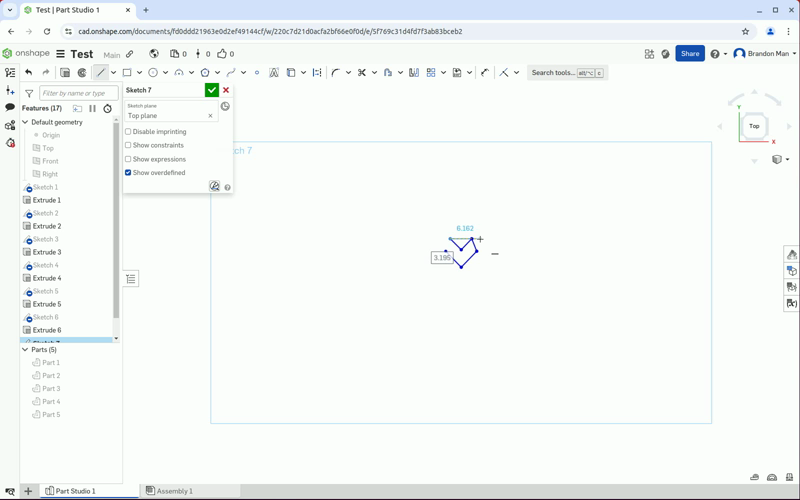
key_down(shift)
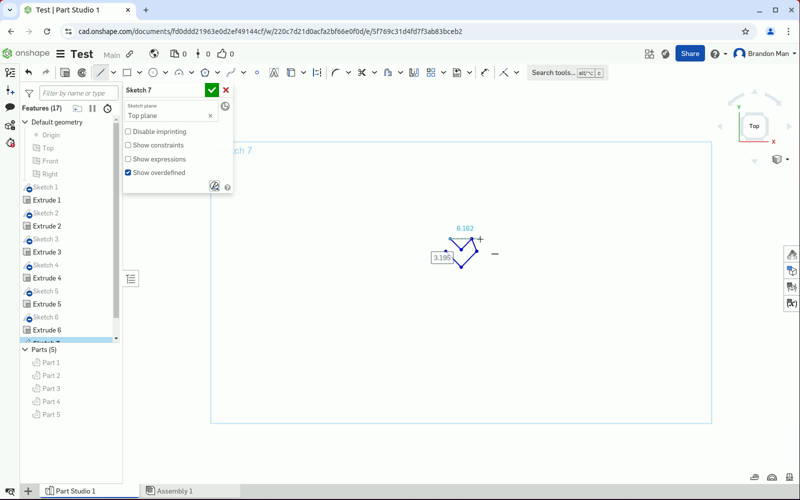
mouse_move(445, 251)
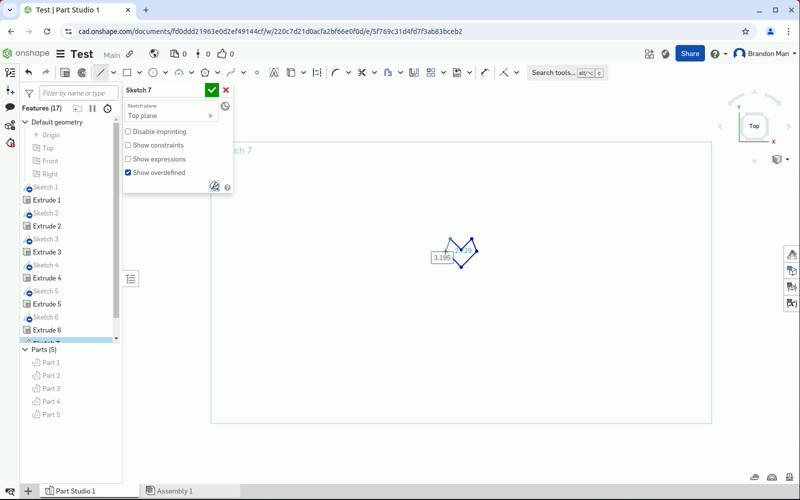
key_up(shift)
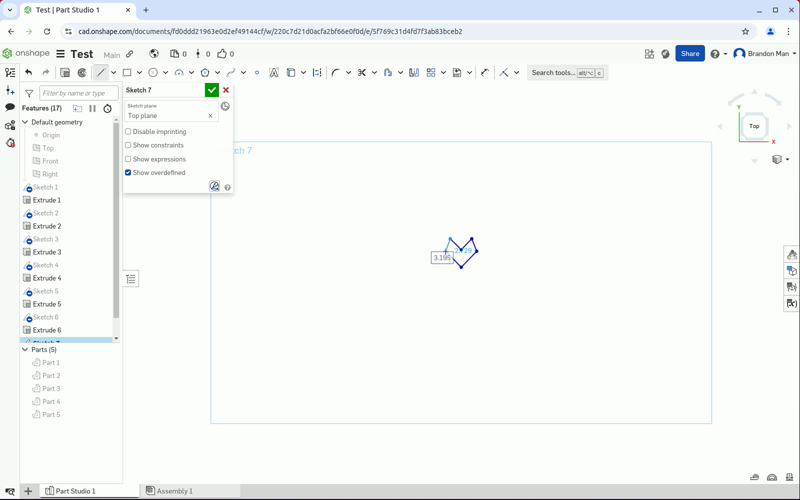
click(445, 251)
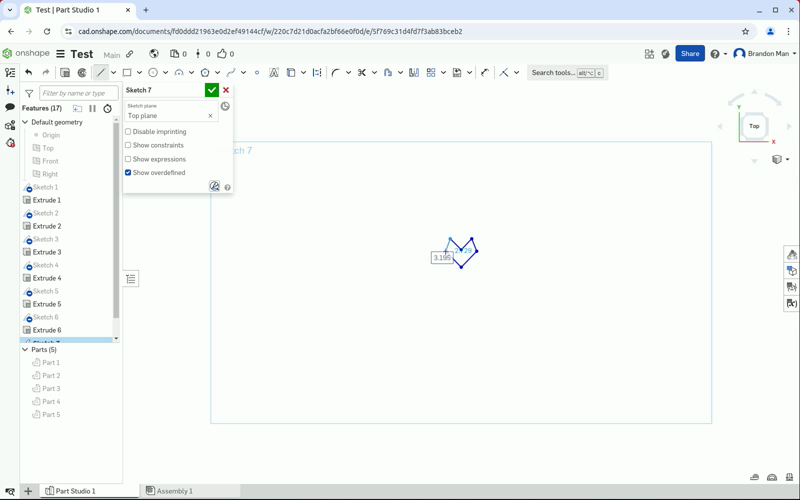
key(esc)
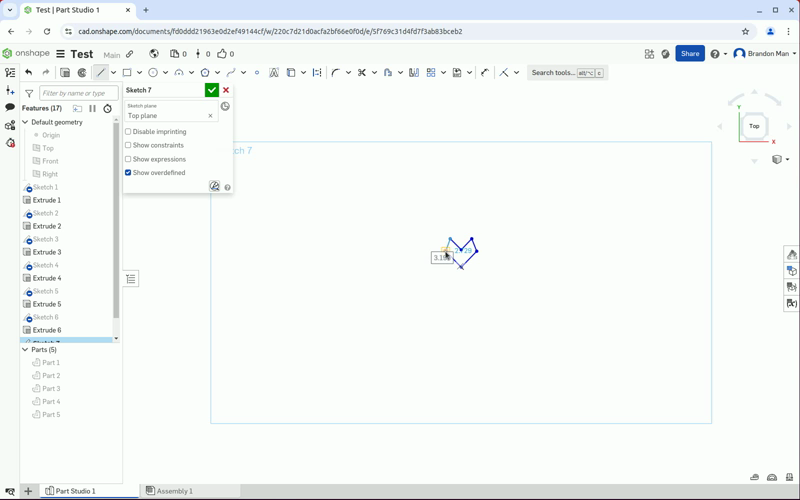
mouse_move(465, 255)
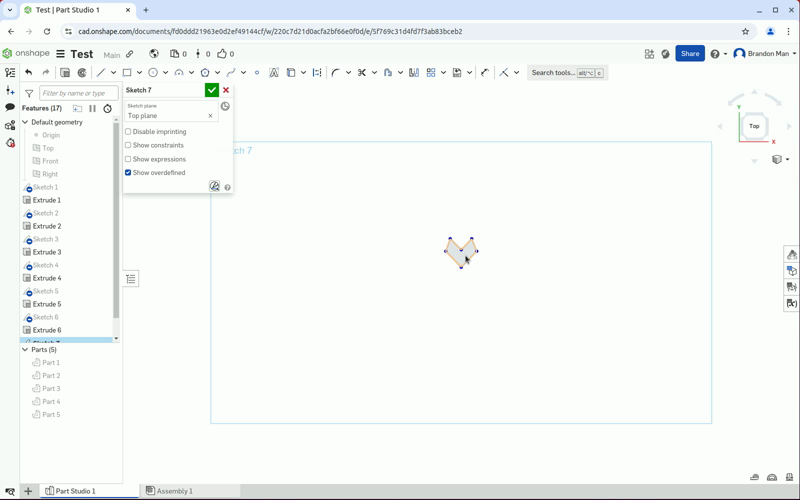
scroll(6)
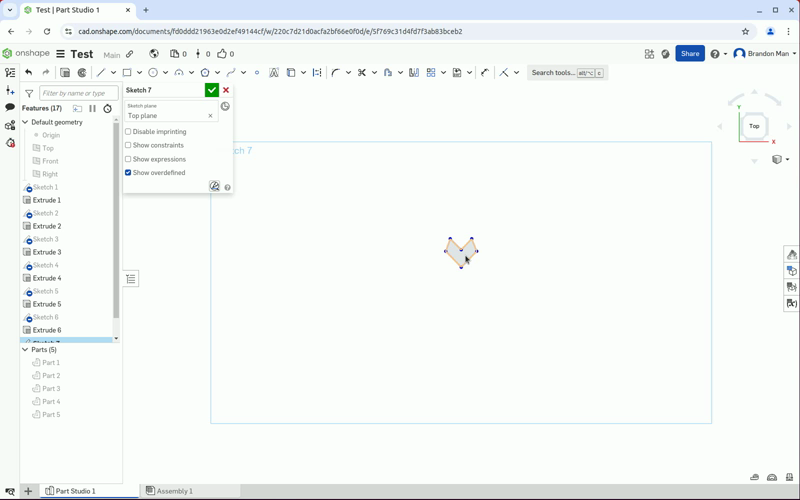
scroll(6)
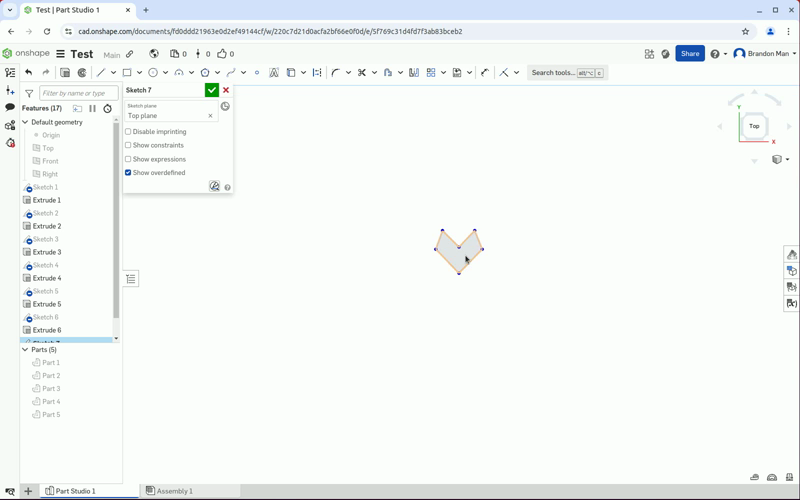
scroll(6)
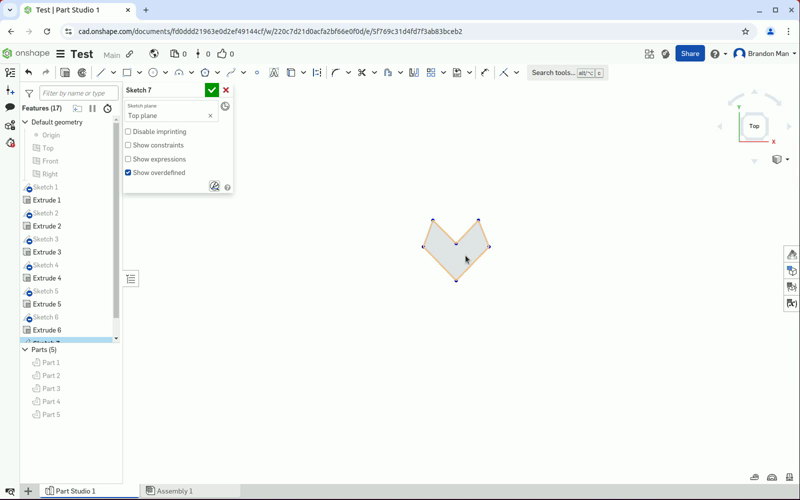
scroll(6)
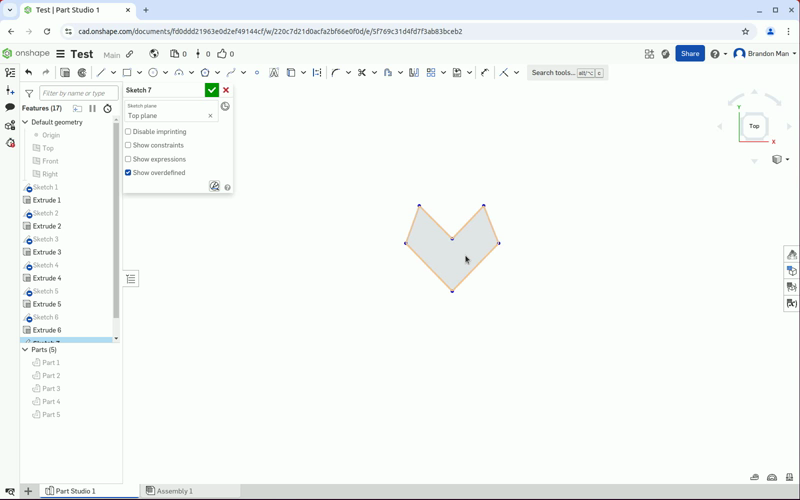
scroll(6)
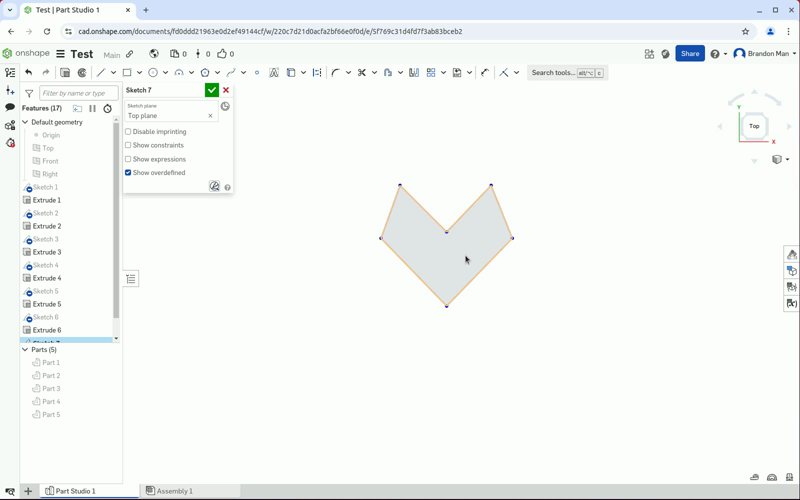
scroll(6)
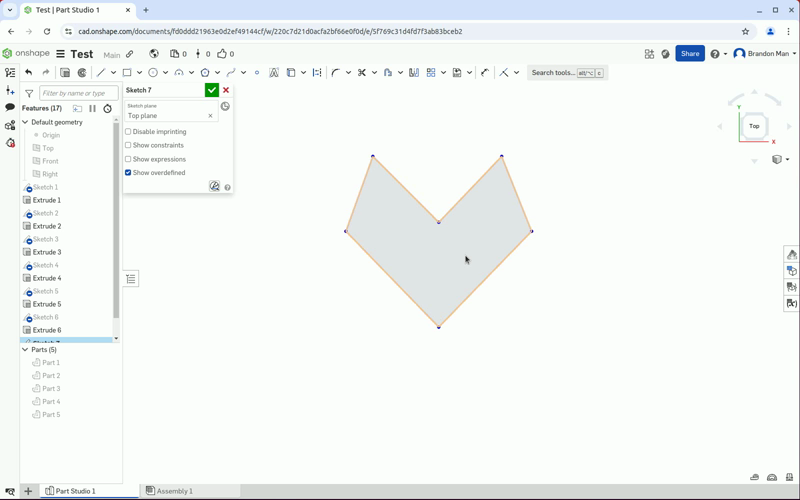
scroll(6)
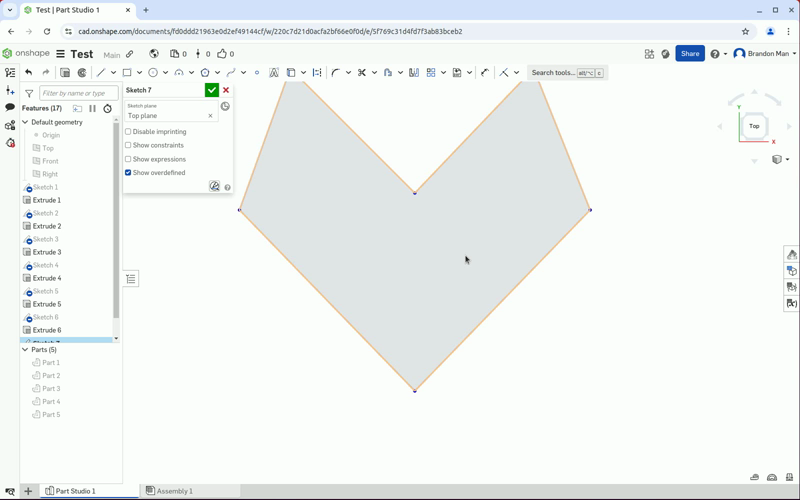
click(465, 255)
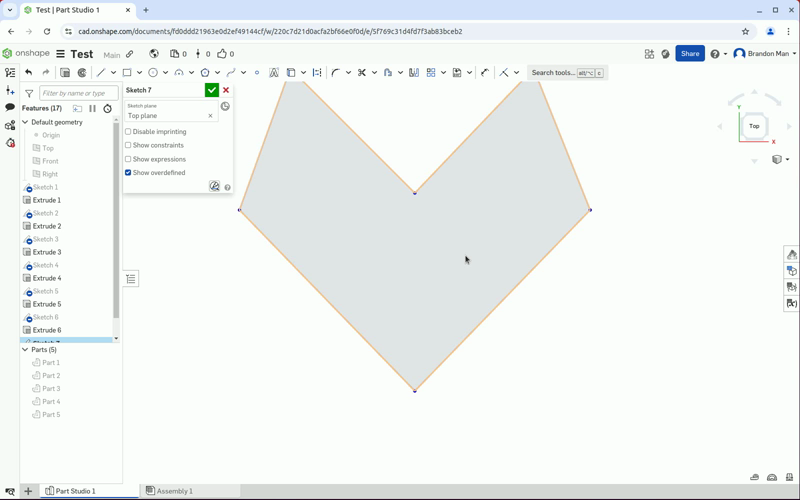
scroll(-6)
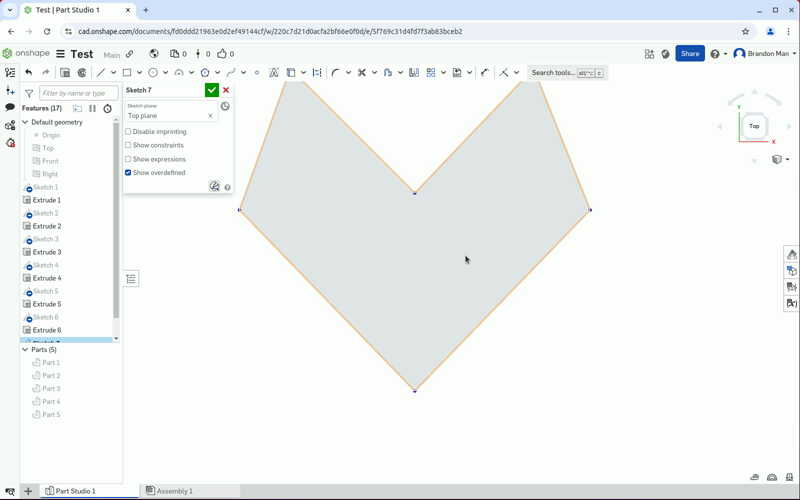
scroll(-6)
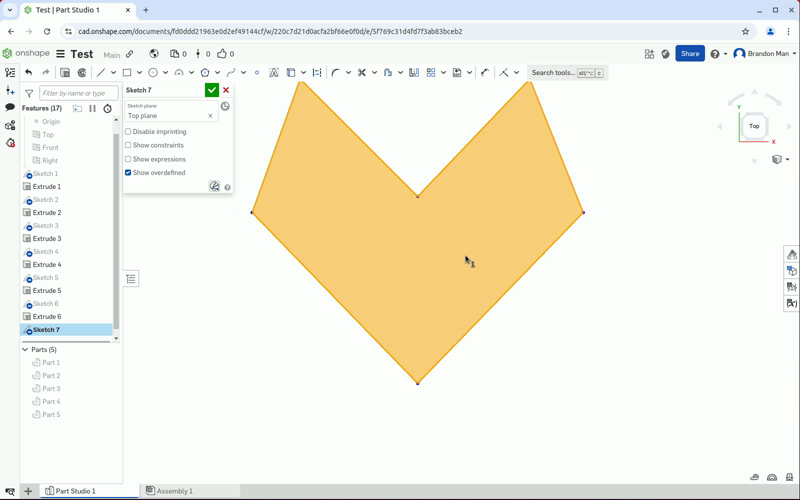
scroll(-6)
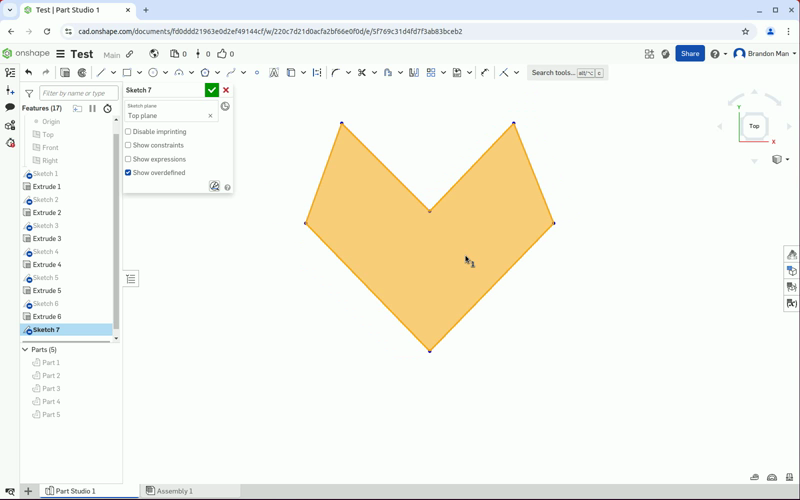
scroll(-6)
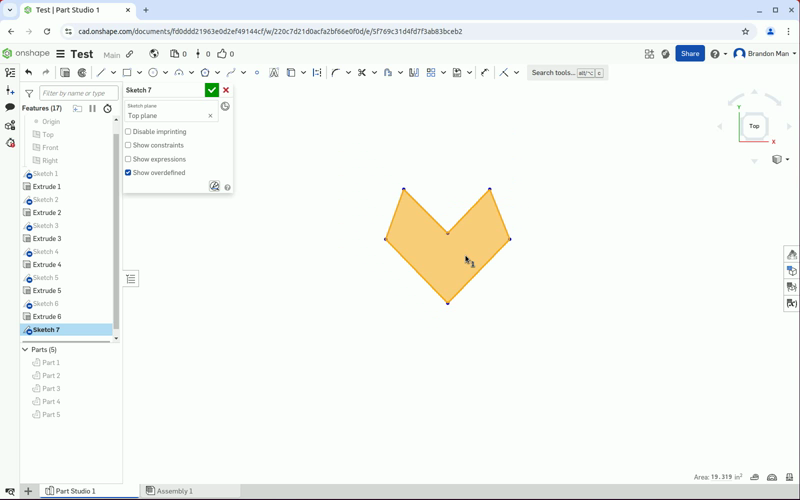
scroll(-6)
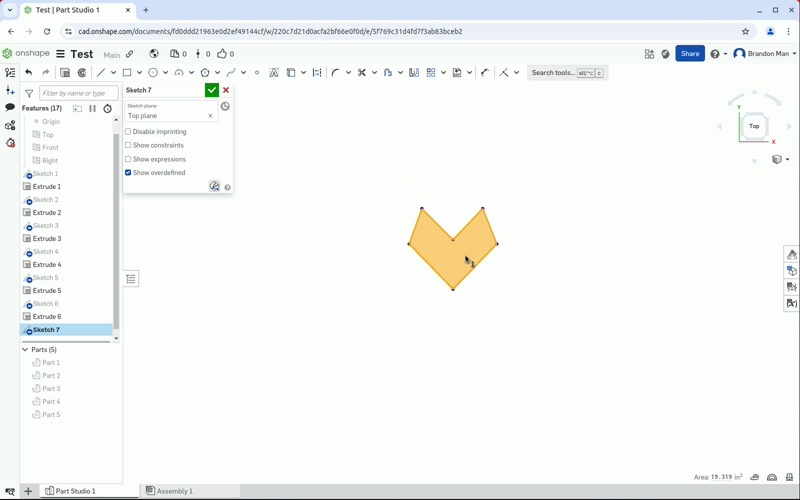
scroll(-6)
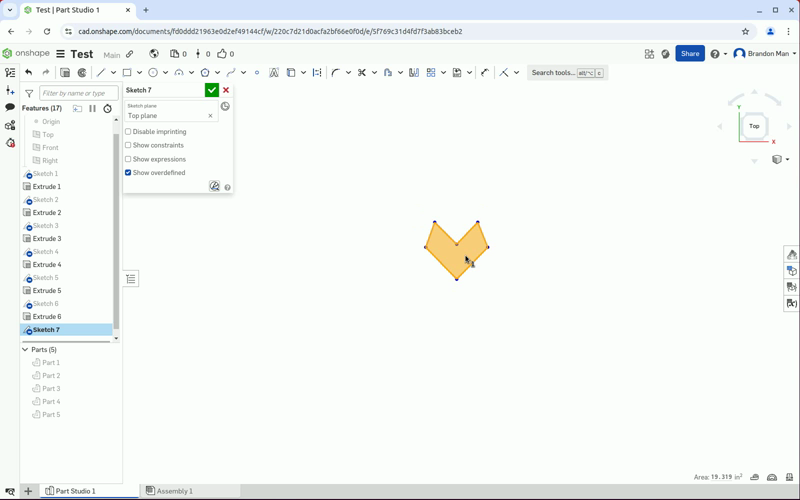
scroll(-6)
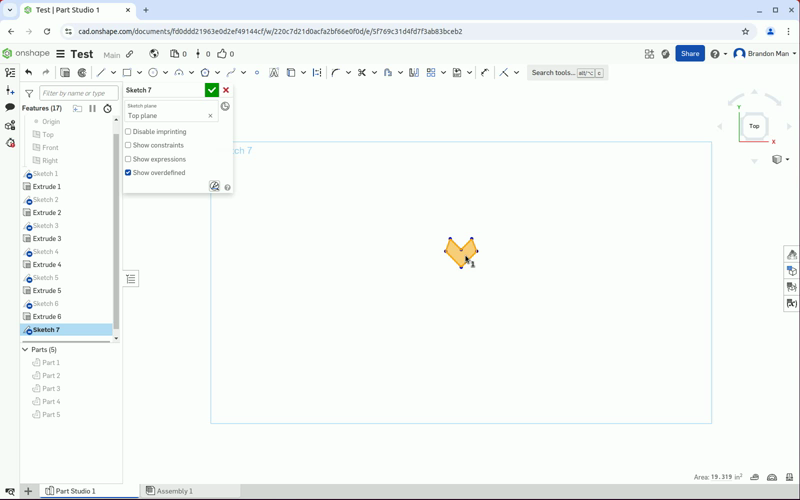
mouse_move(73, 352)
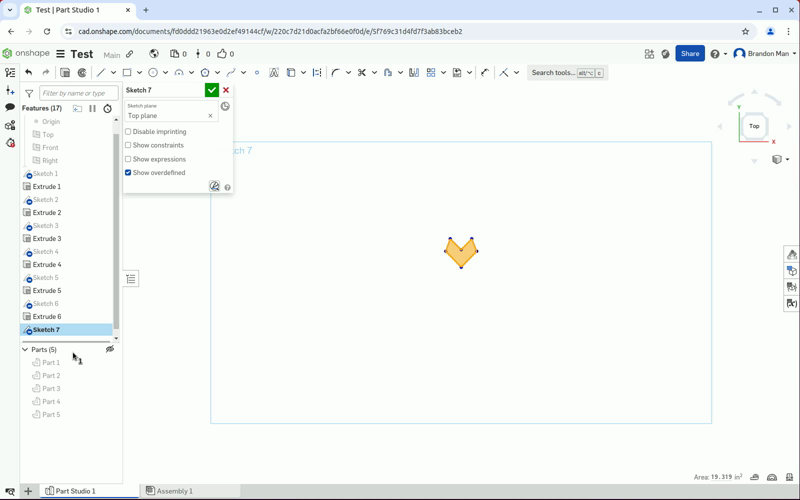
key(shift+y)
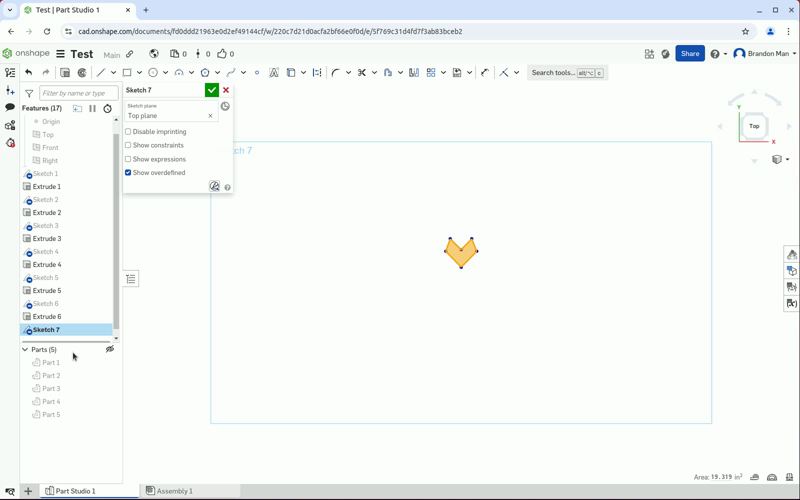
key(shift+e)
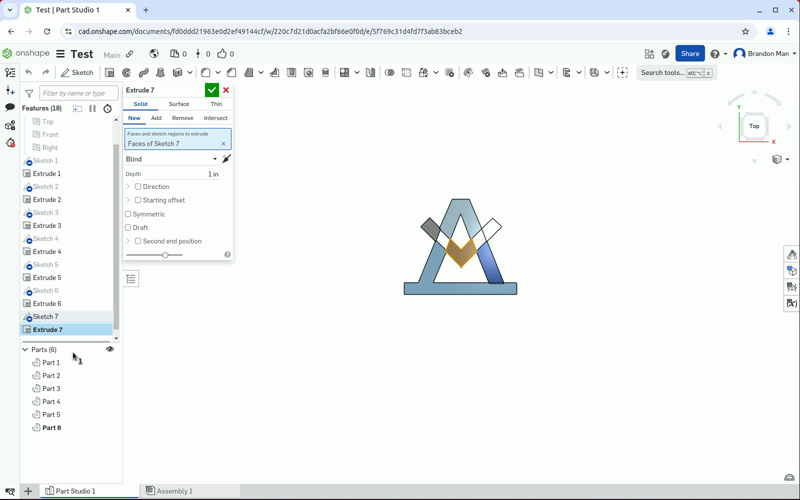
mouse_move(143, 106)
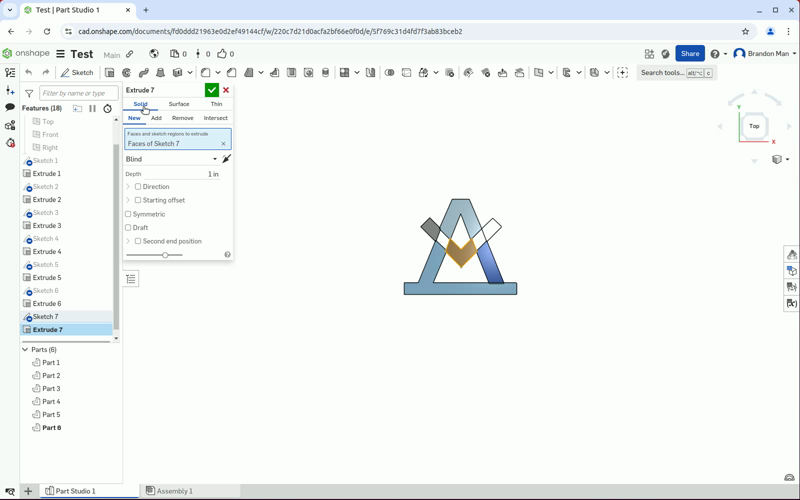
click(143, 106)
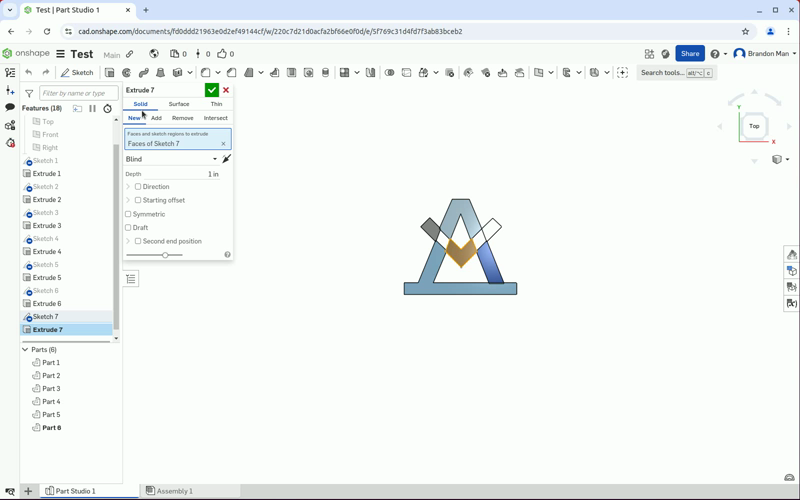
mouse_move(137, 120)
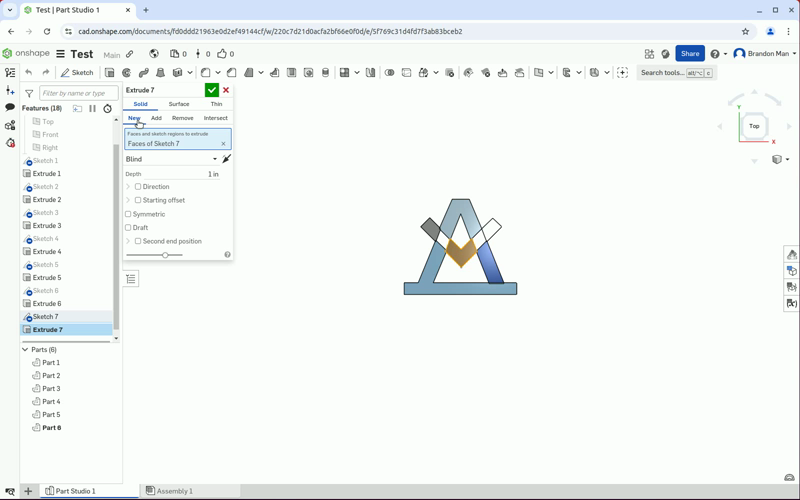
click(137, 120)
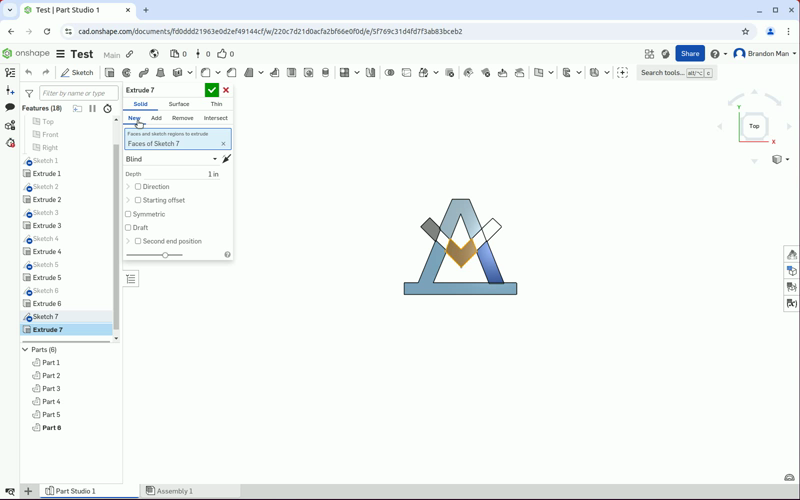
key(tab, 4)
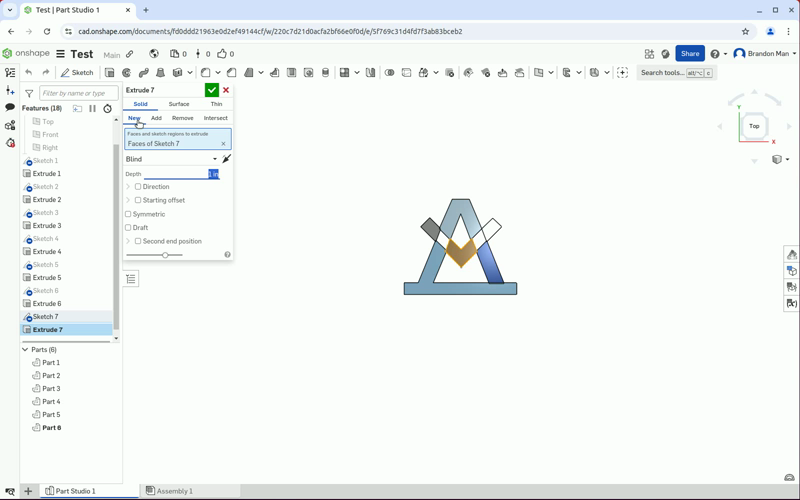
text(-3.37)
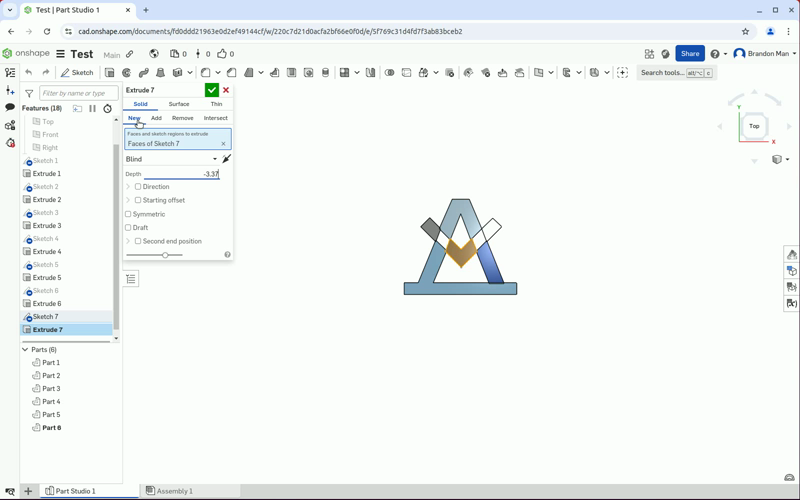
key(enter)
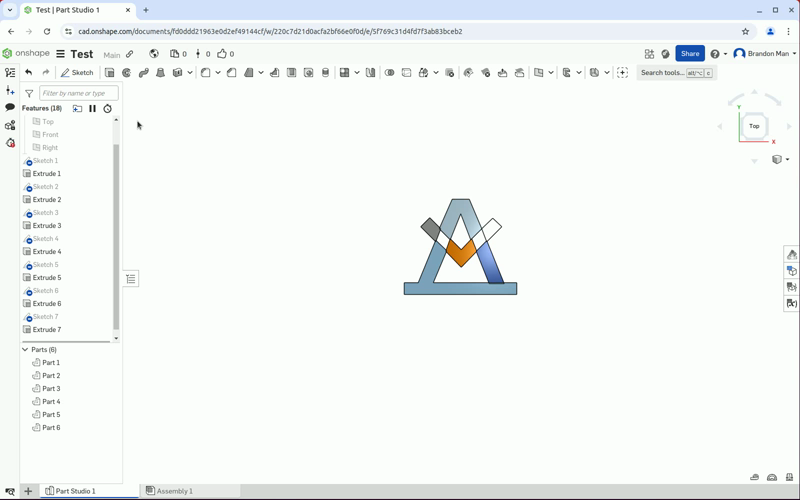
key(shift+h)
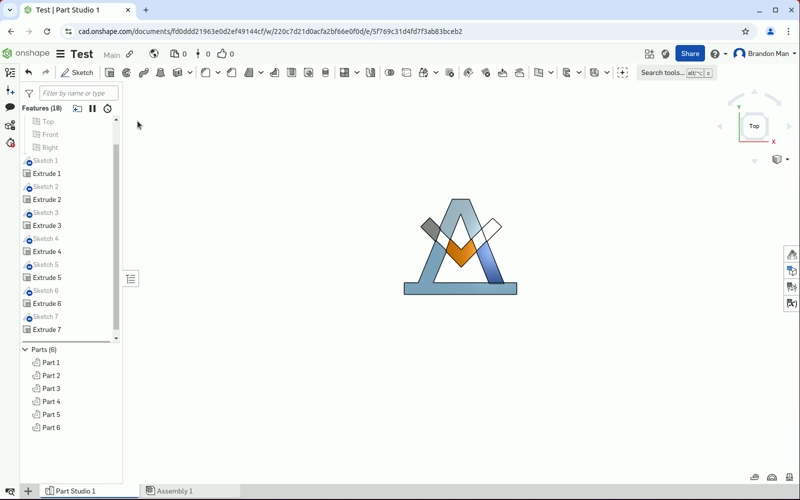
key(shift+h)
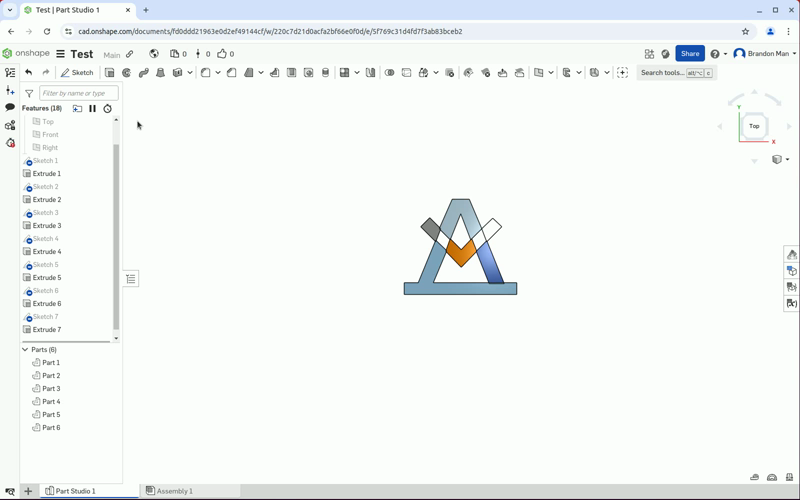
mouse_move(69, 163)
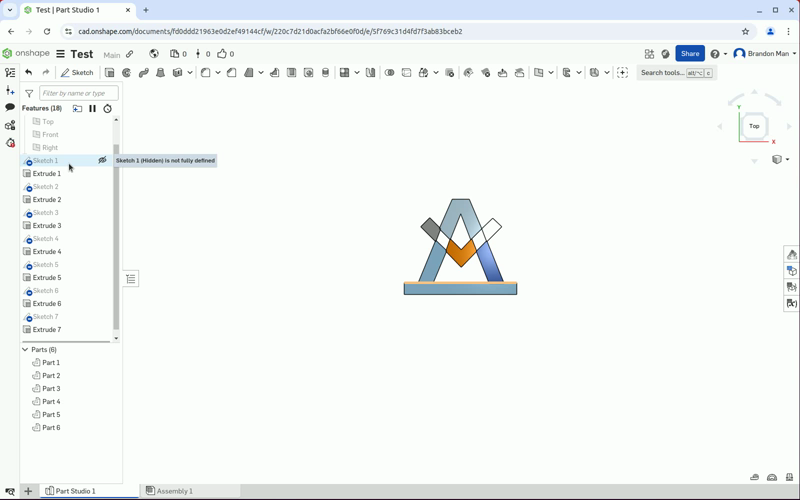
click(69, 163)
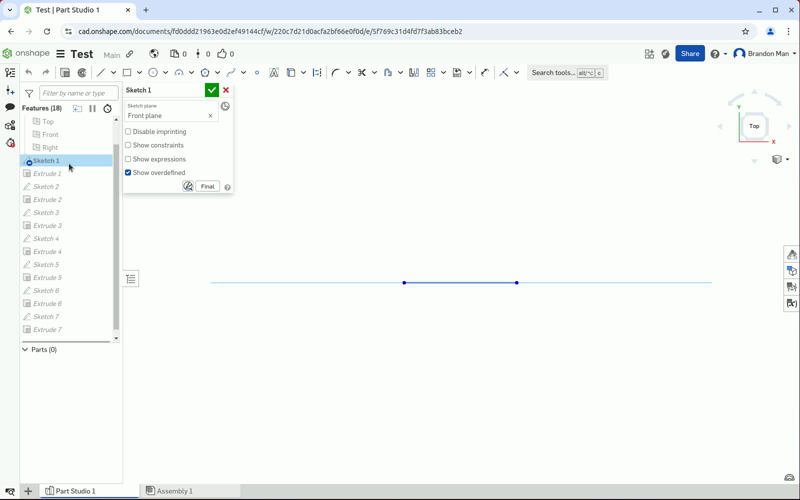
mouse_move(229, 92)
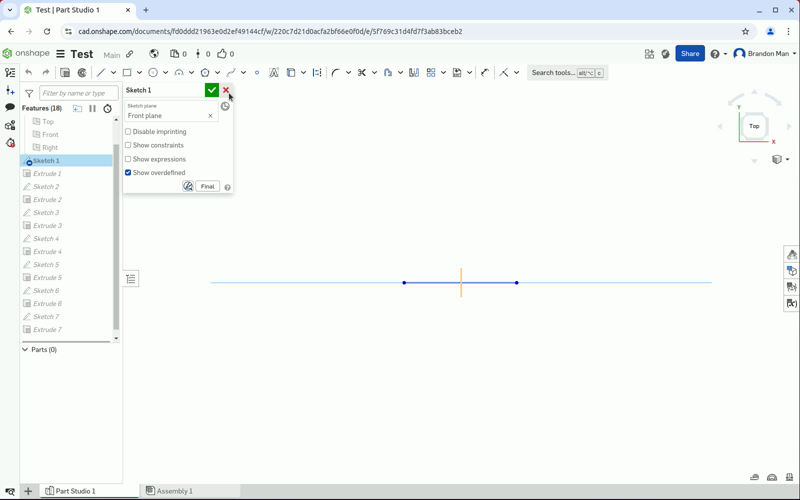
click(229, 92)
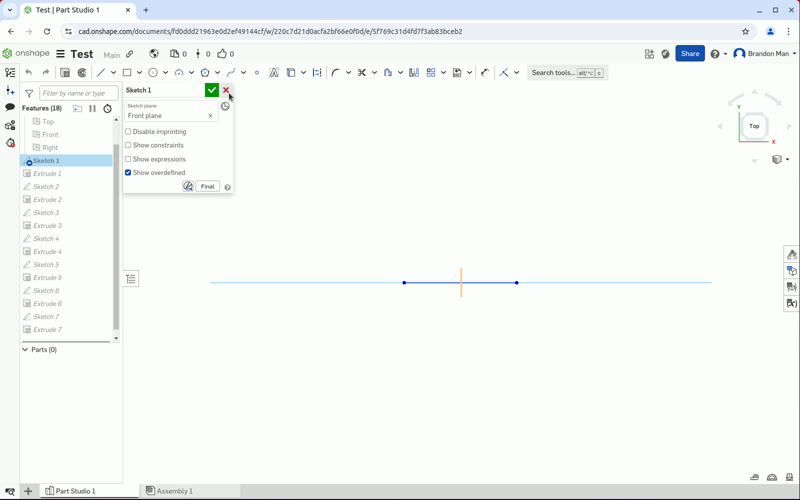
key(shift+s)
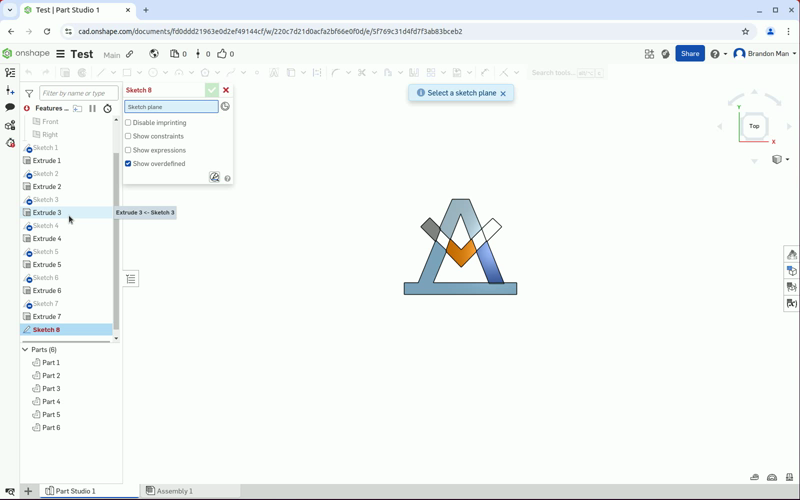
scroll(3)
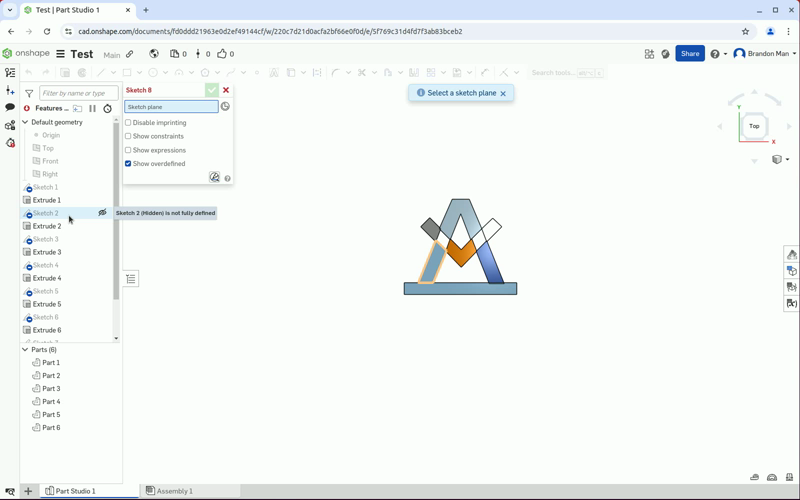
mouse_move(69, 150)
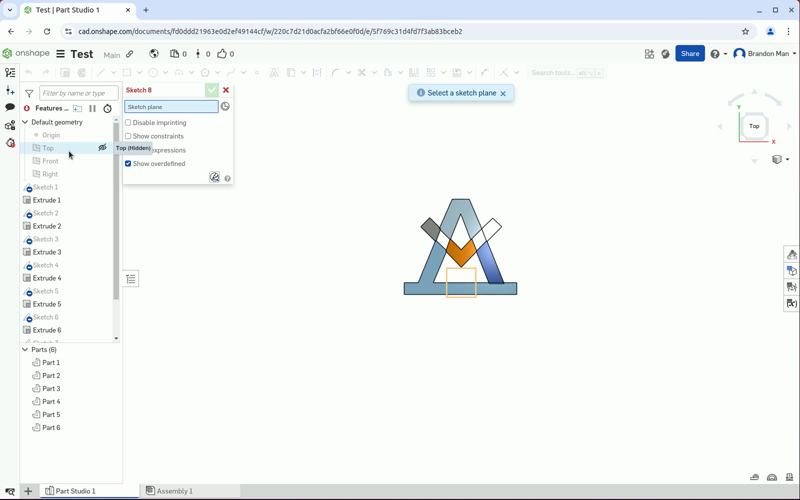
click(69, 150)
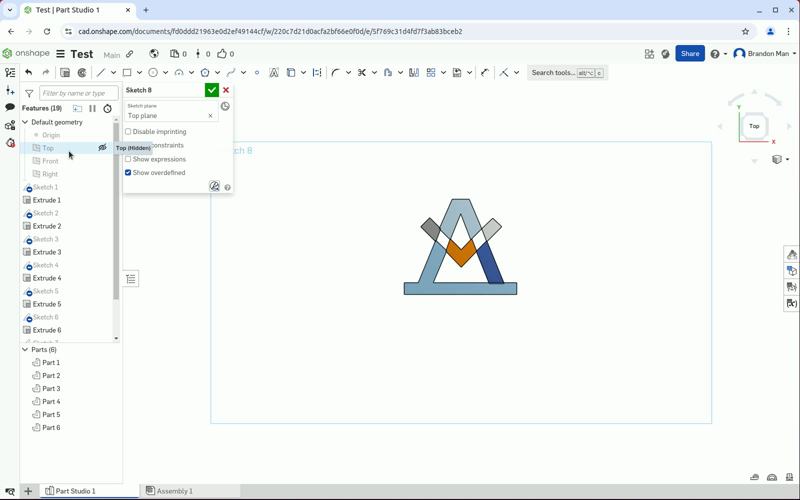
mouse_move(73, 352)
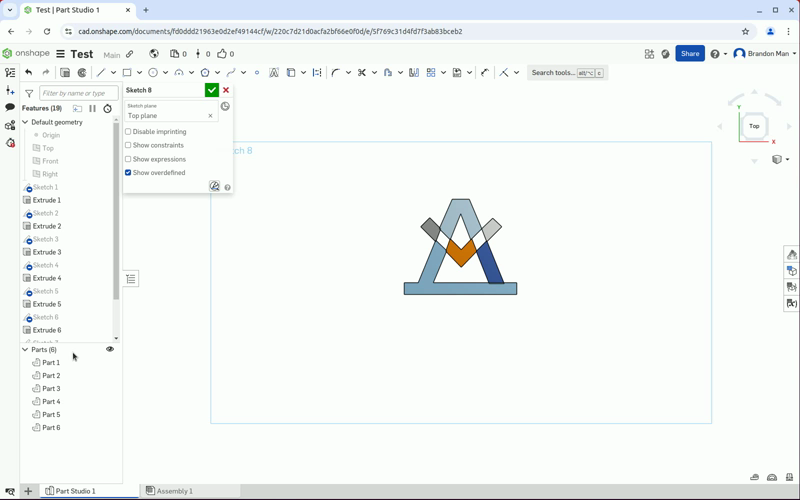
key(y)
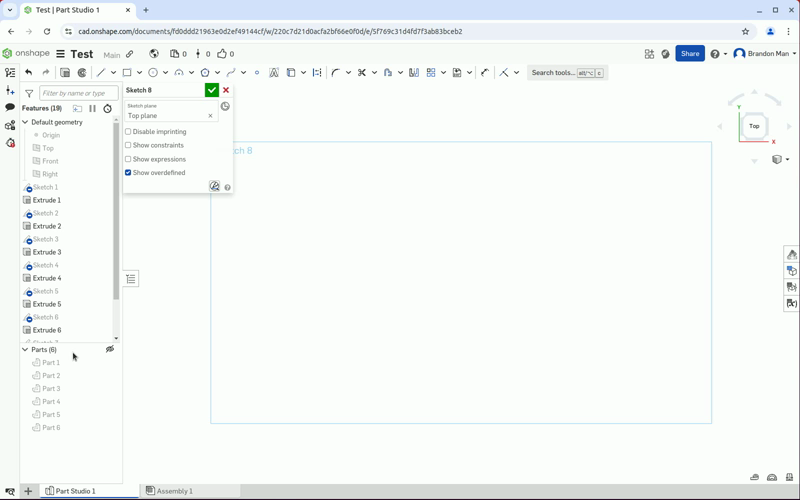
key(l)
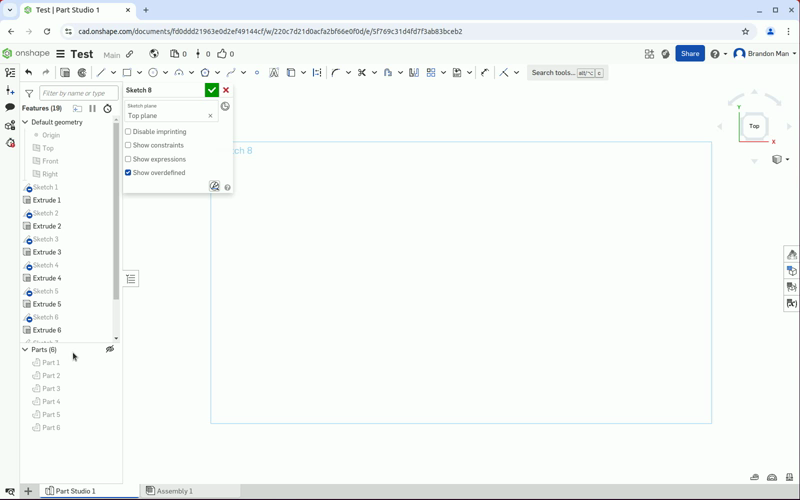
key_down(shift)
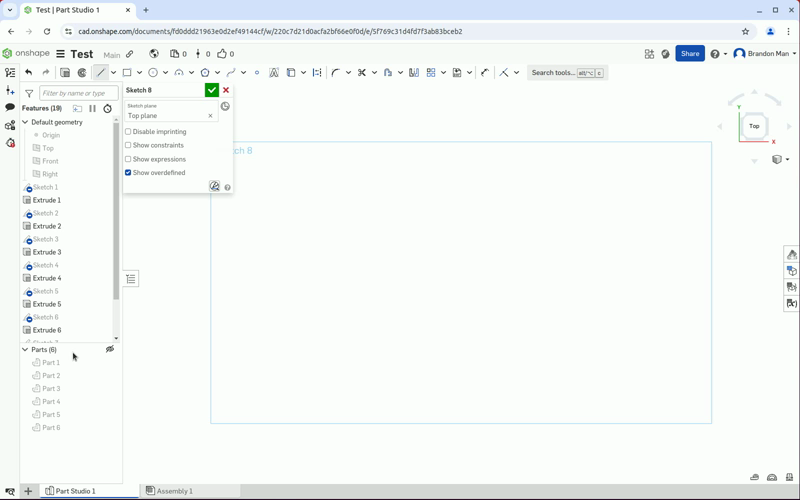
mouse_move(434, 240)
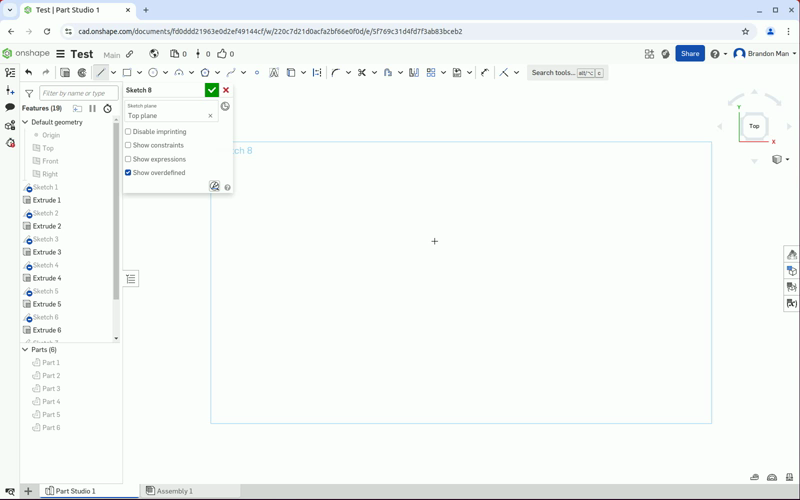
click(434, 240)
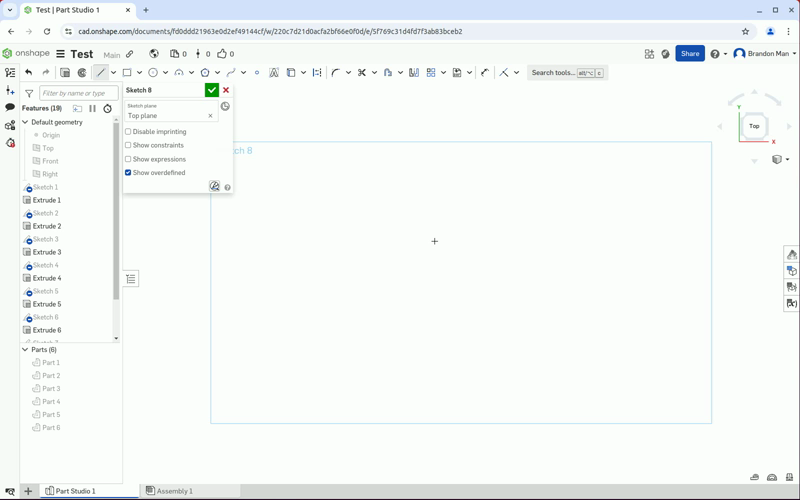
key_up(shift)
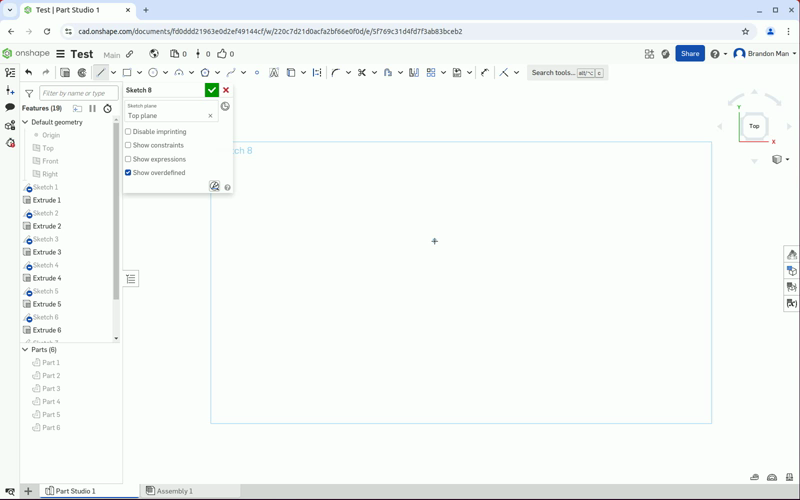
key_down(shift)
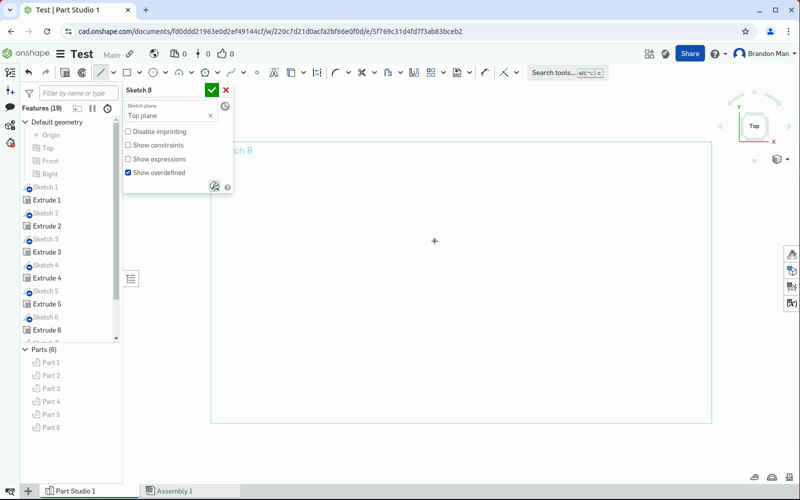
mouse_move(464, 240)
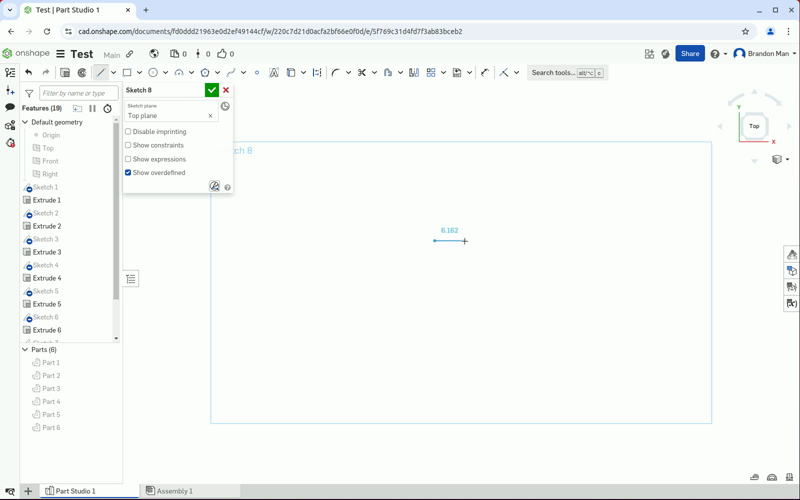
mouse_move(446, 252)
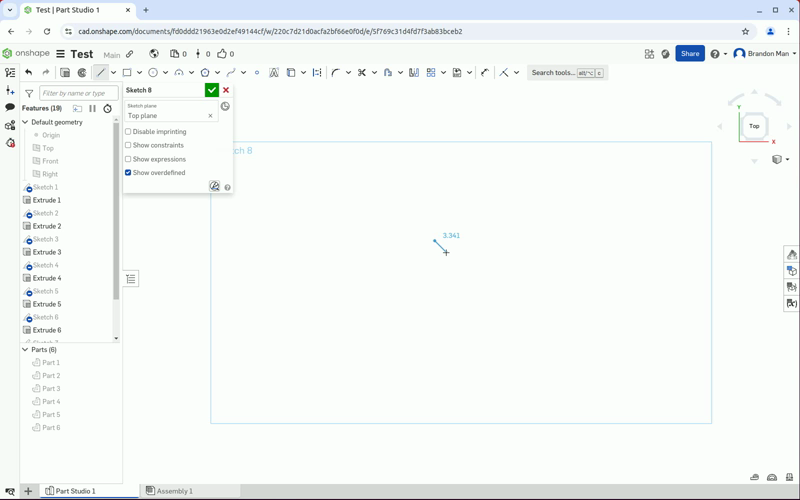
click(446, 252)
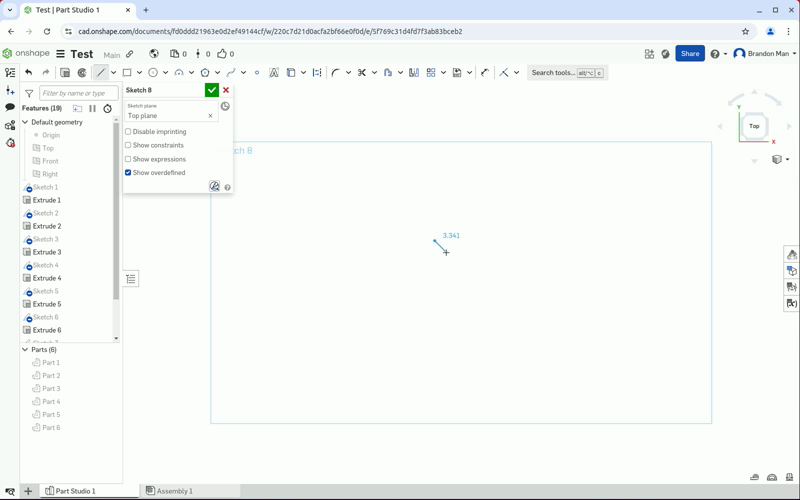
key_up(shift)
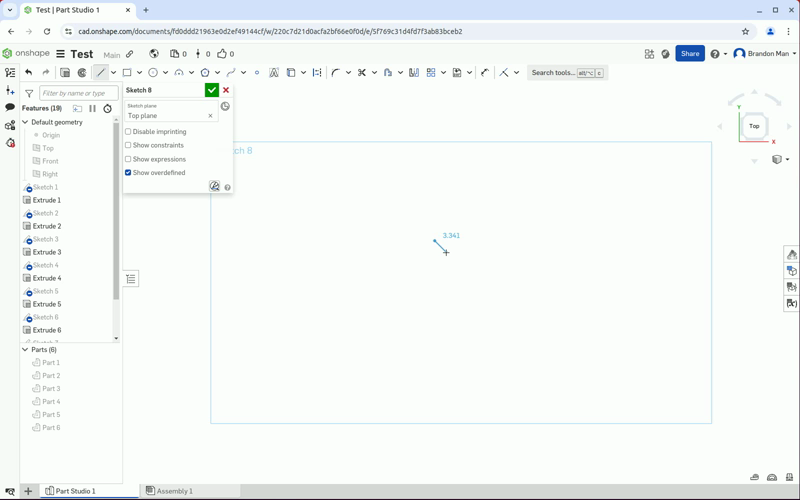
key_down(shift)
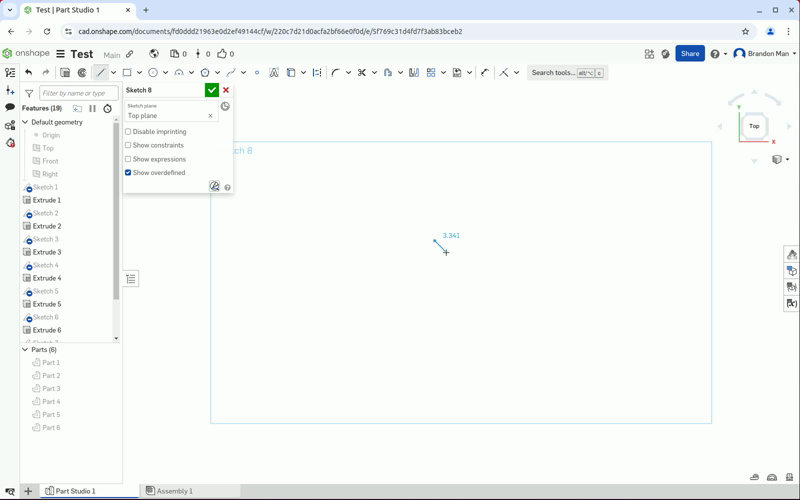
mouse_move(476, 252)
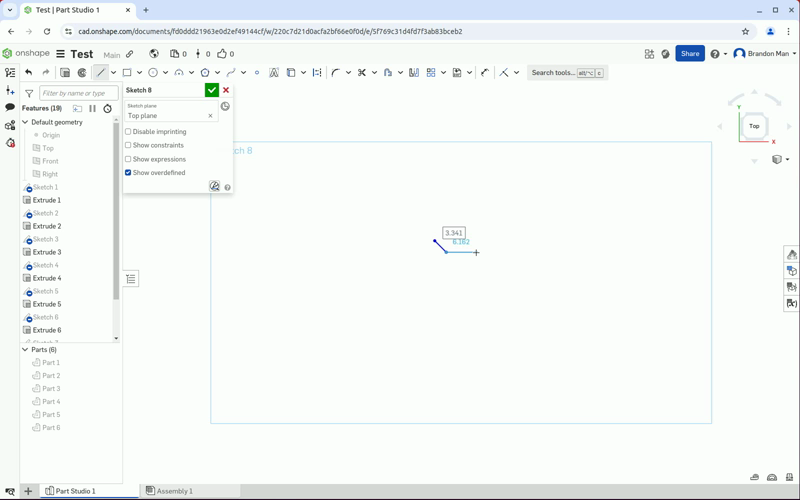
mouse_move(451, 239)
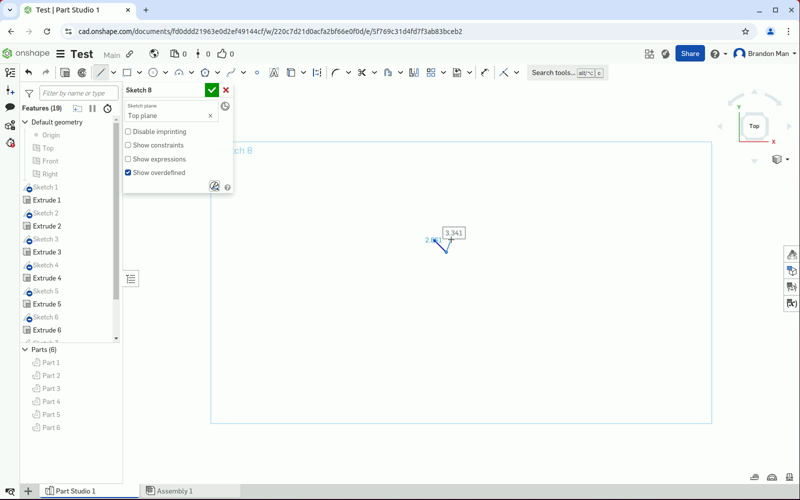
click(451, 239)
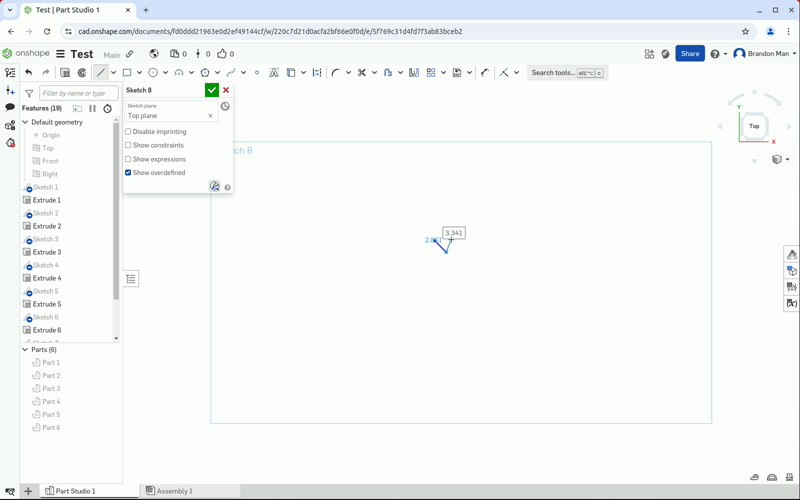
key_up(shift)
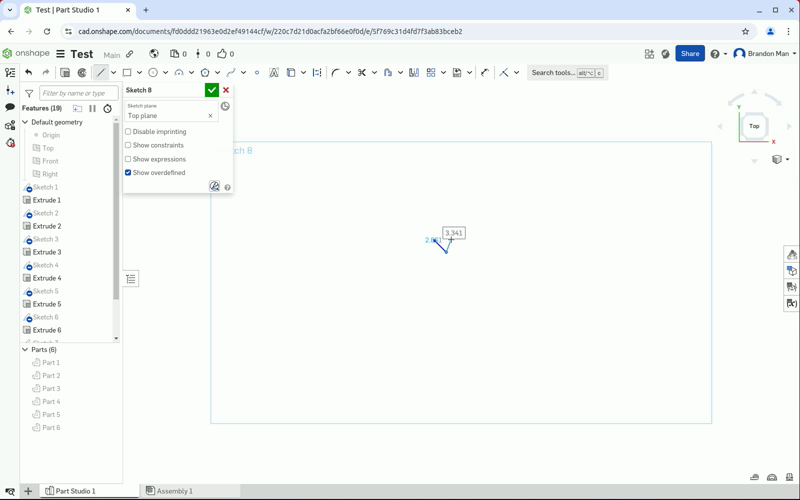
key_down(shift)
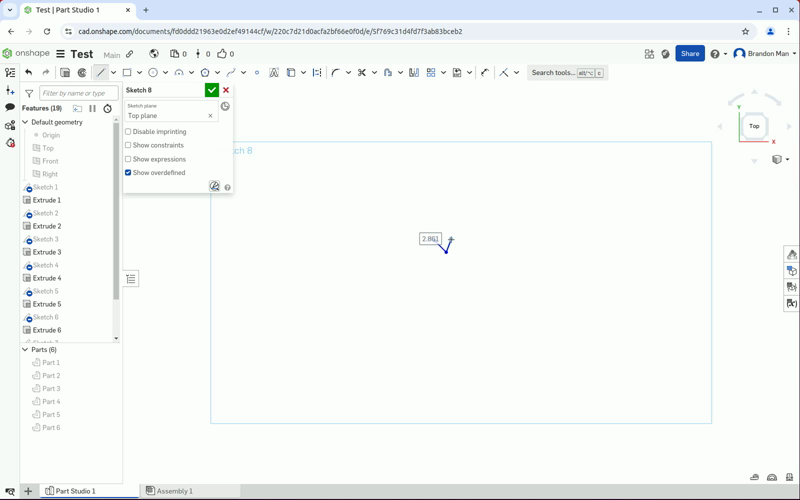
mouse_move(481, 239)
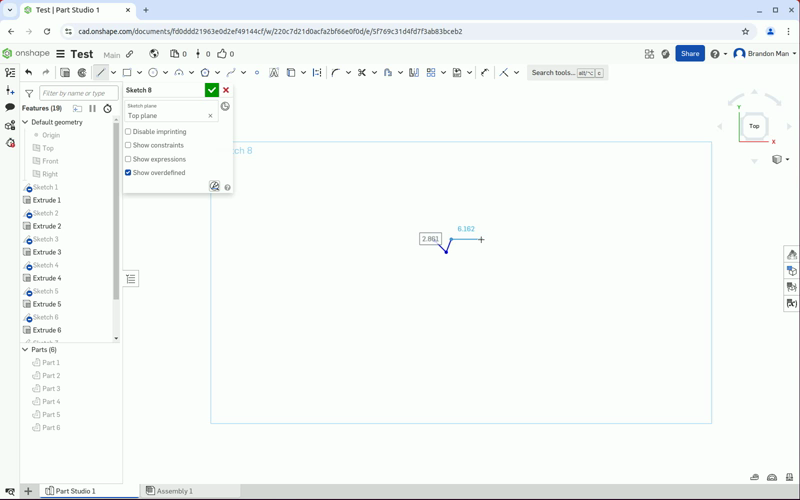
mouse_move(440, 228)
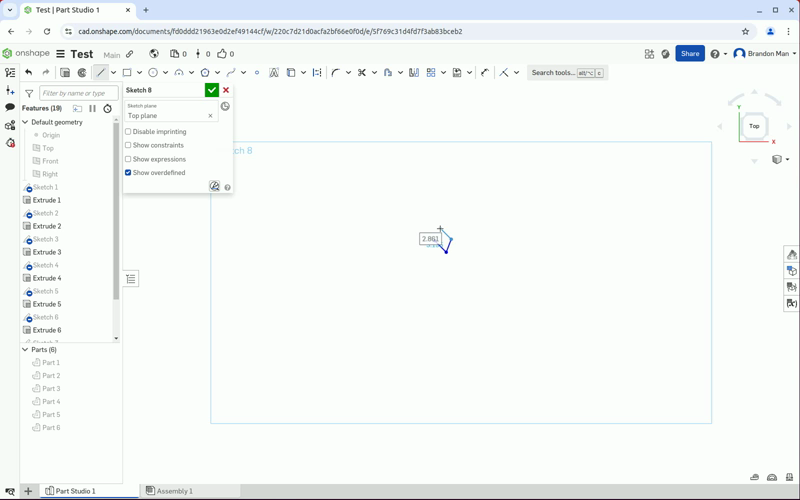
click(440, 228)
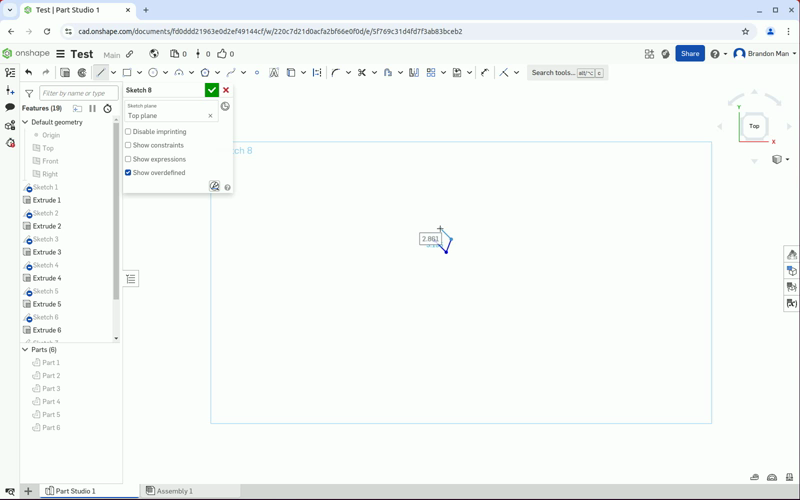
key_up(shift)
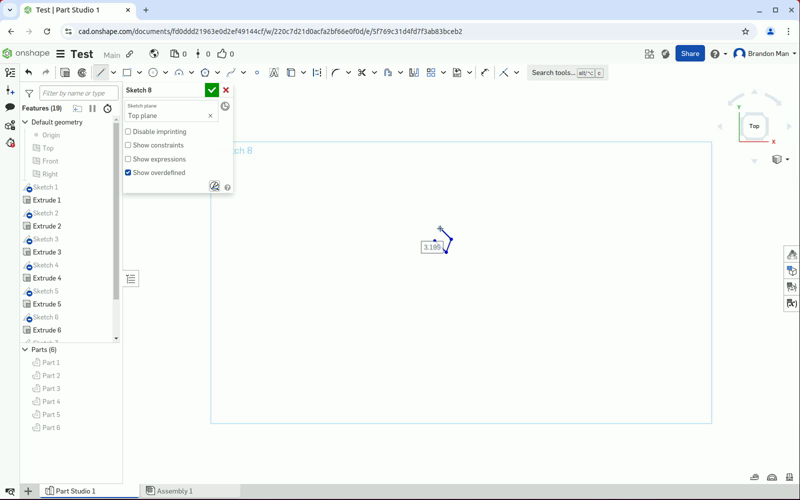
mouse_move(470, 228)
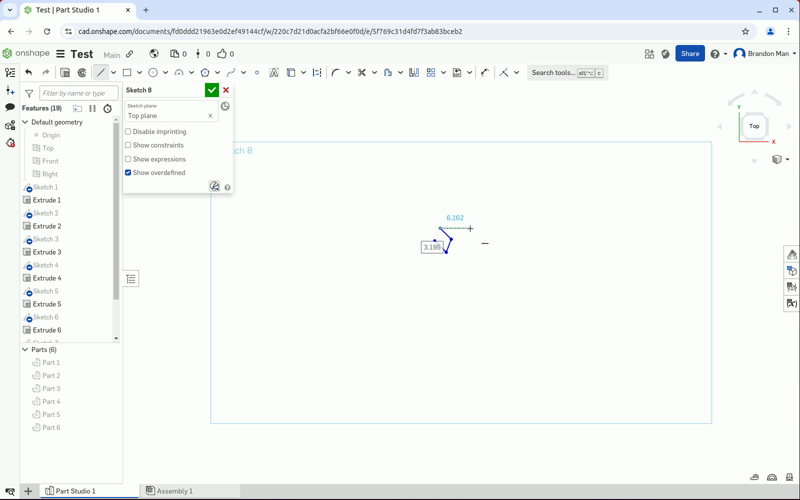
key_down(shift)
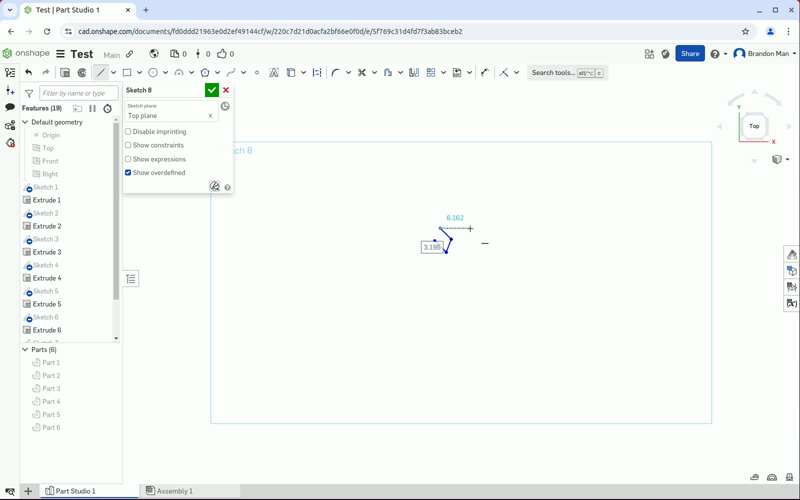
mouse_move(434, 240)
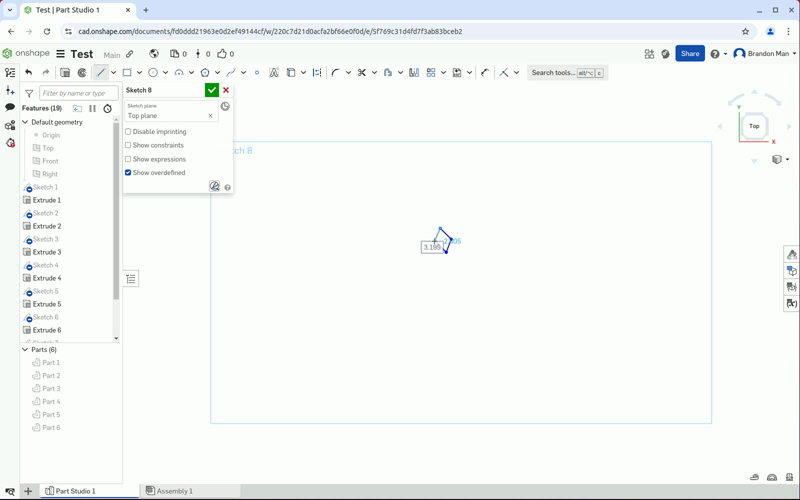
key_up(shift)
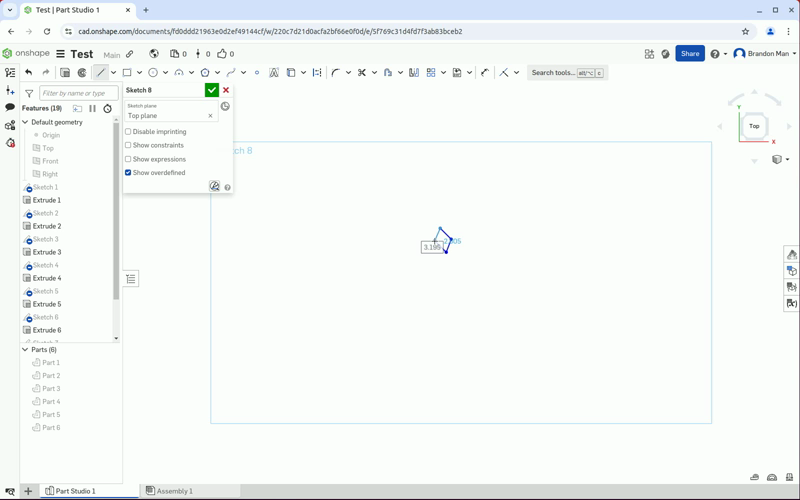
click(434, 240)
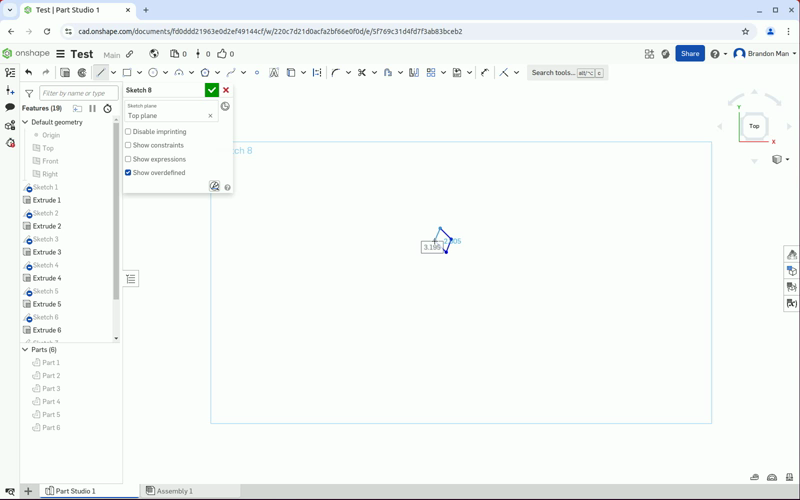
key(esc)
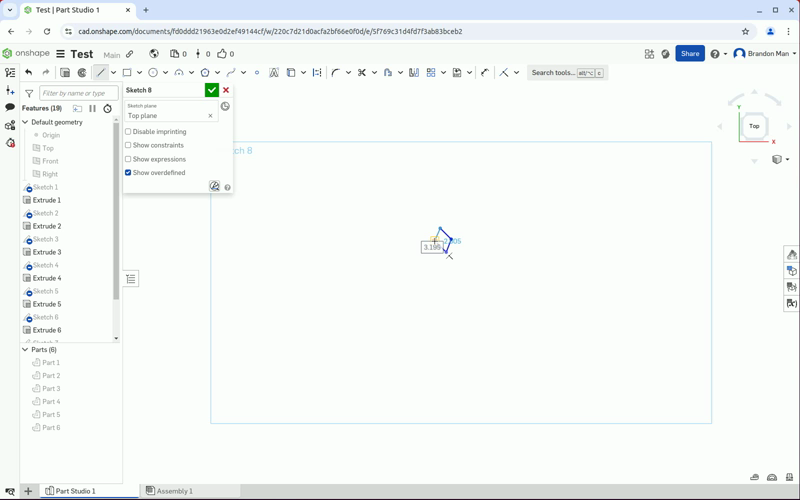
mouse_move(442, 245)
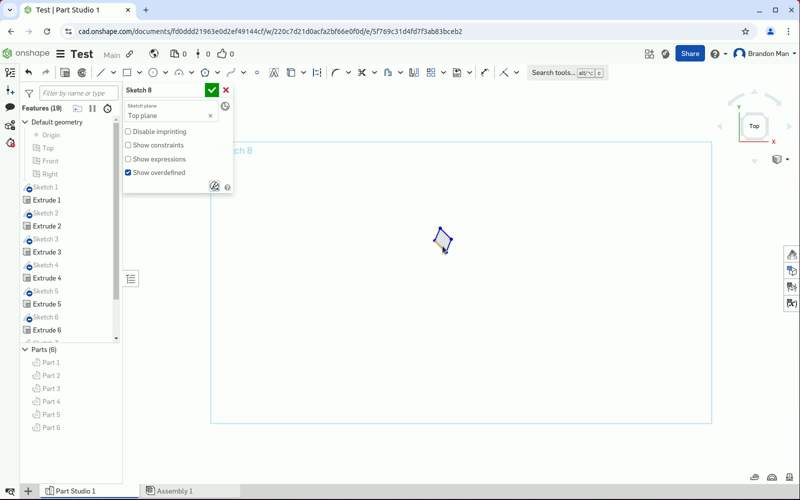
scroll(6)
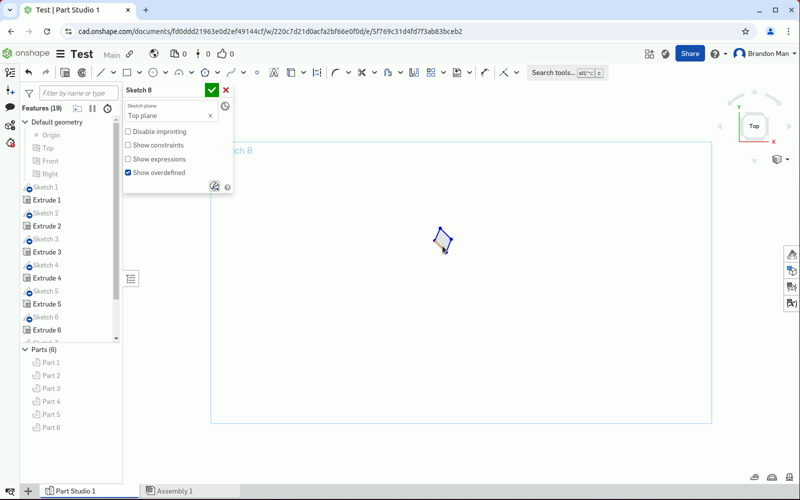
scroll(6)
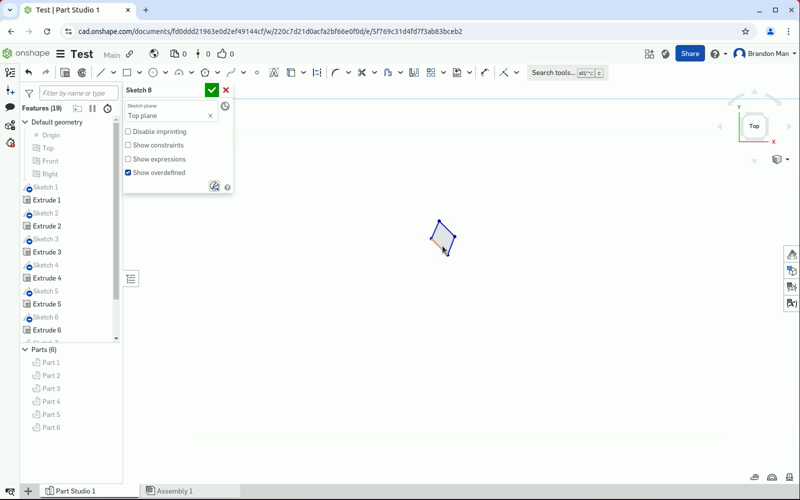
scroll(6)
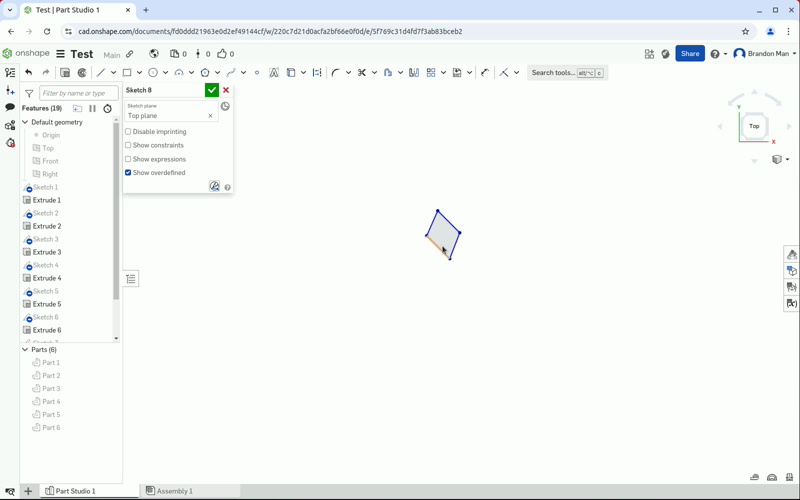
scroll(6)
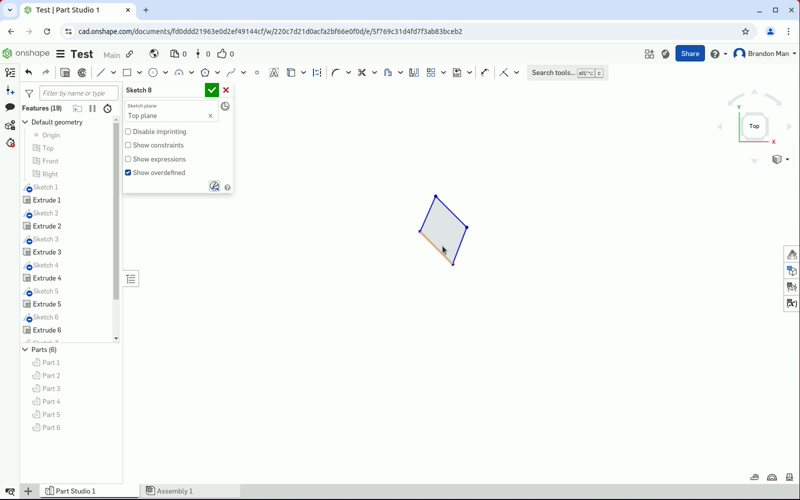
scroll(6)
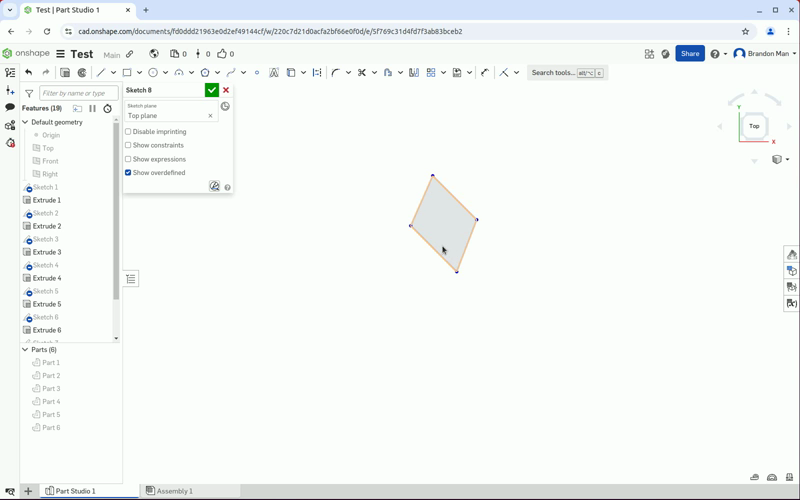
scroll(6)
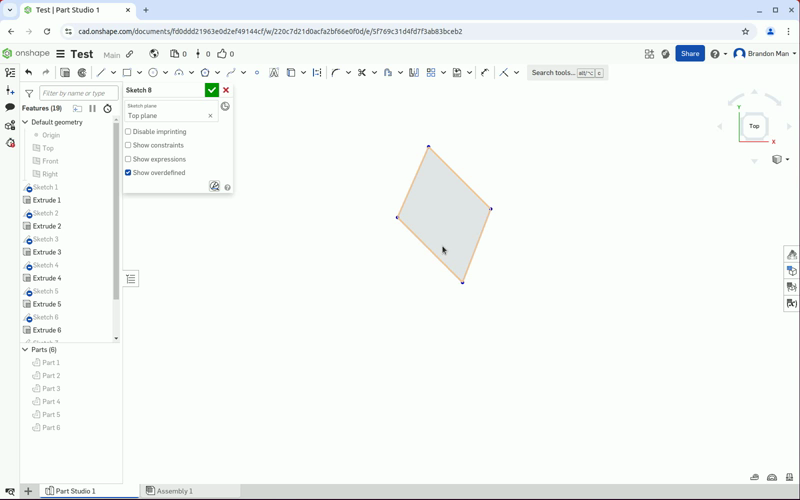
scroll(6)
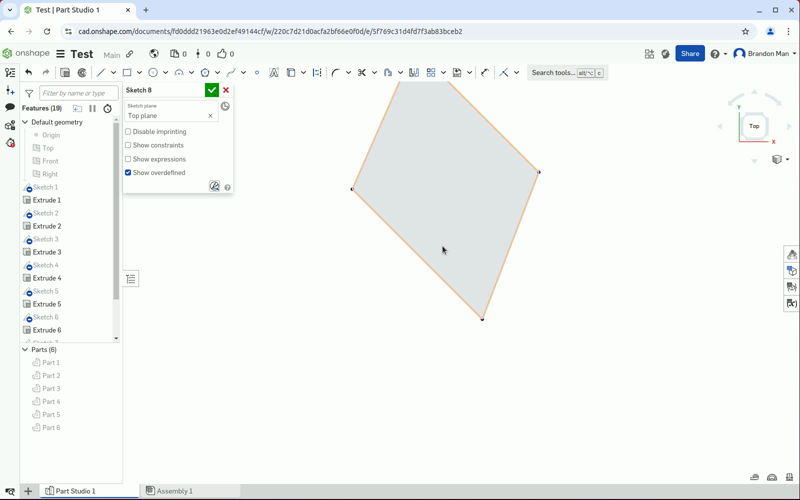
click(442, 245)
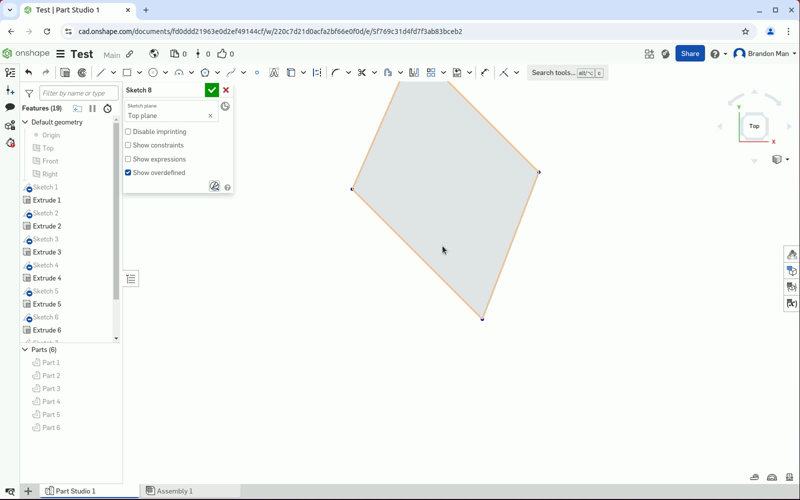
scroll(-6)
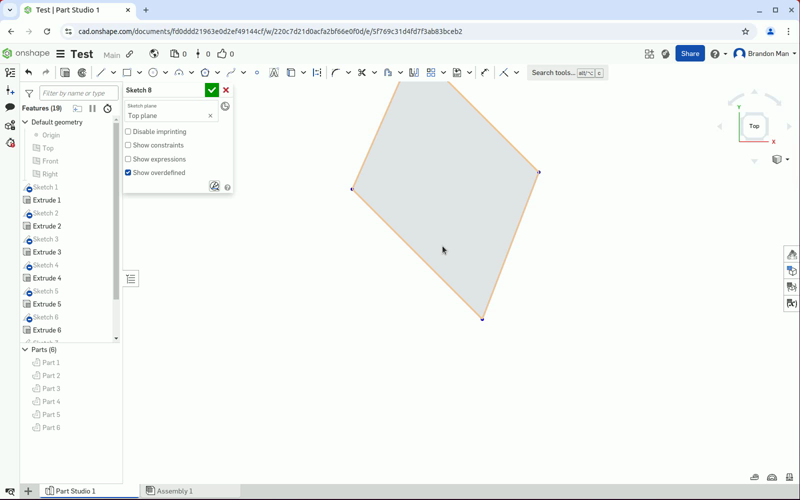
scroll(-6)
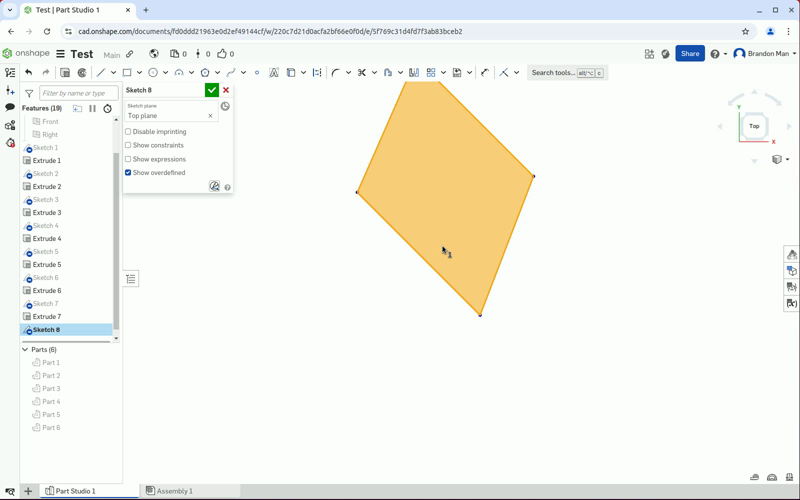
scroll(-6)
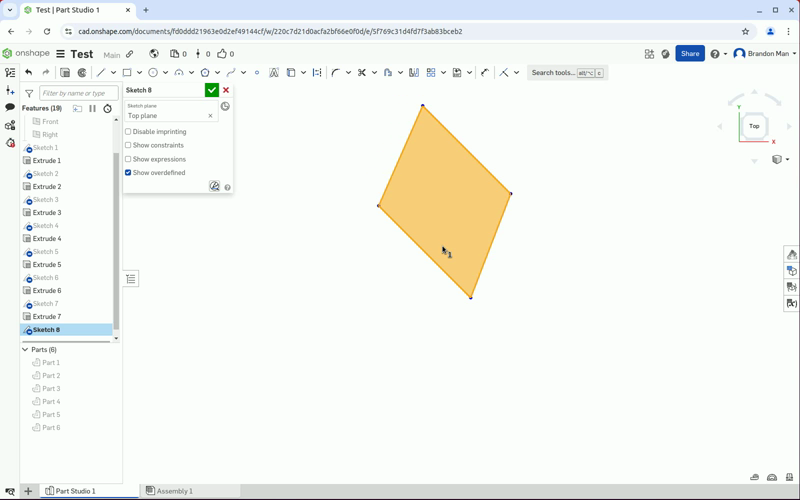
scroll(-6)
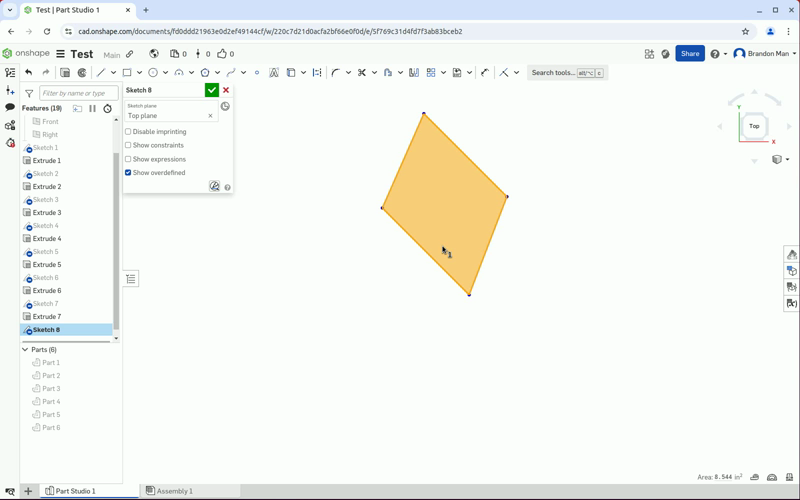
scroll(-6)
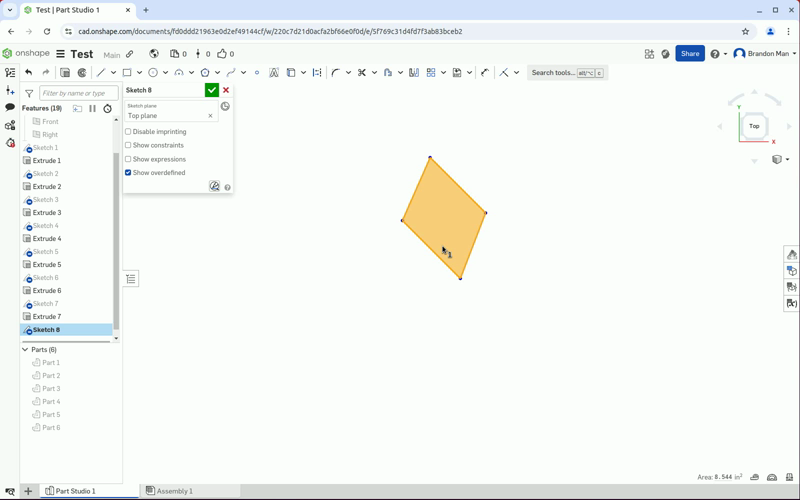
scroll(-6)
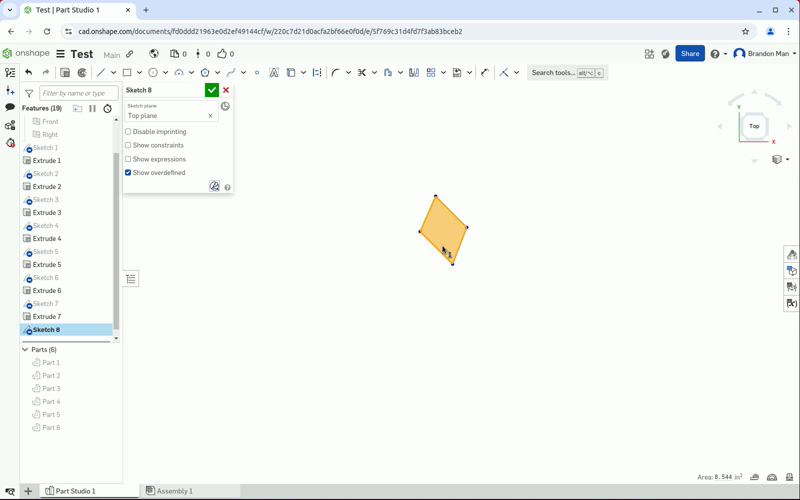
scroll(-6)
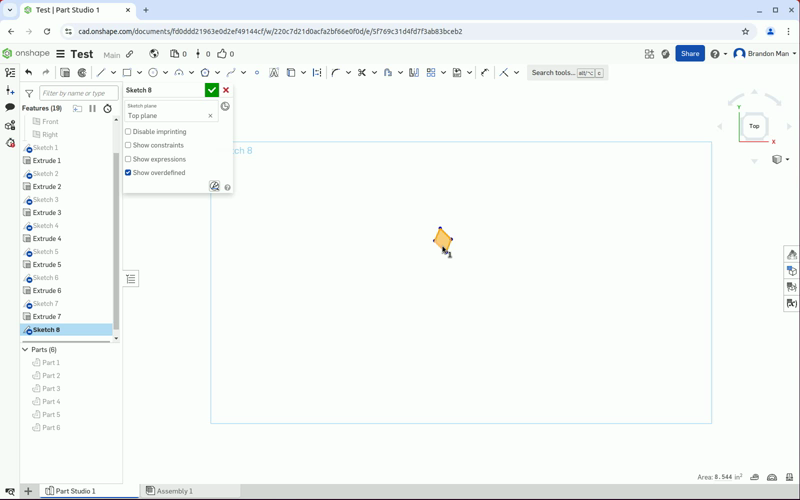
mouse_move(73, 352)
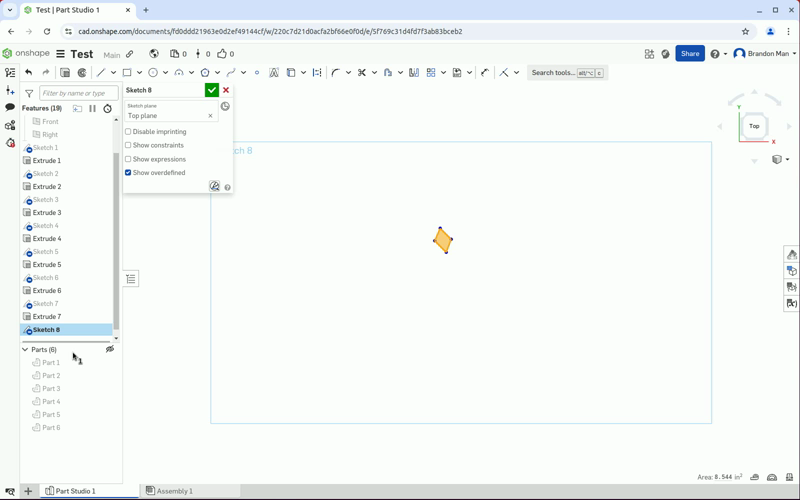
key(shift+y)
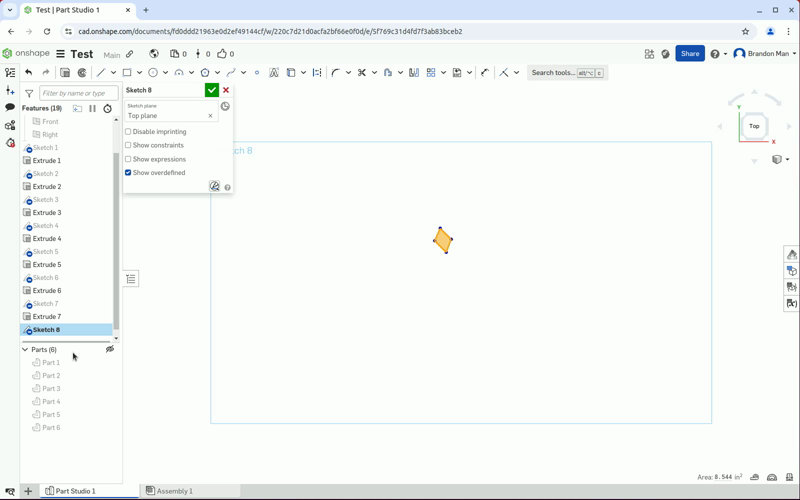
key(shift+e)
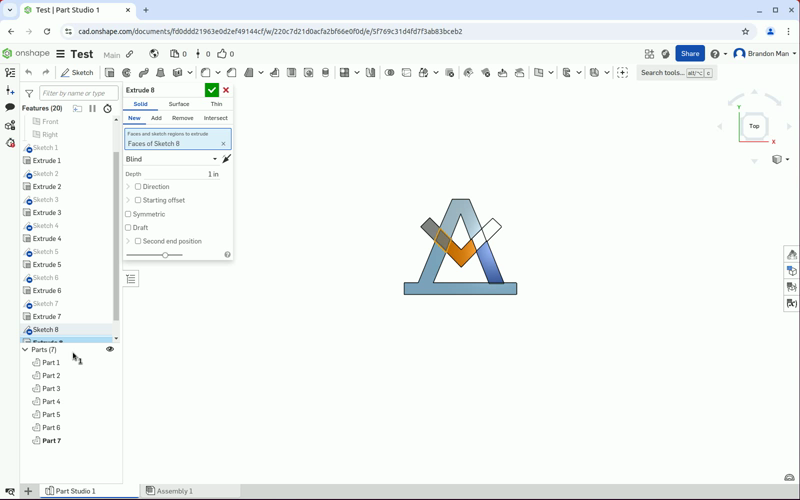
mouse_move(143, 106)
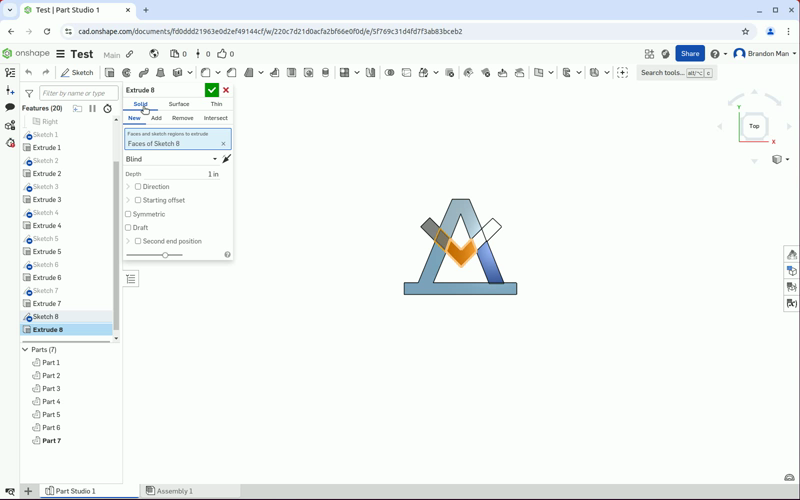
click(143, 106)
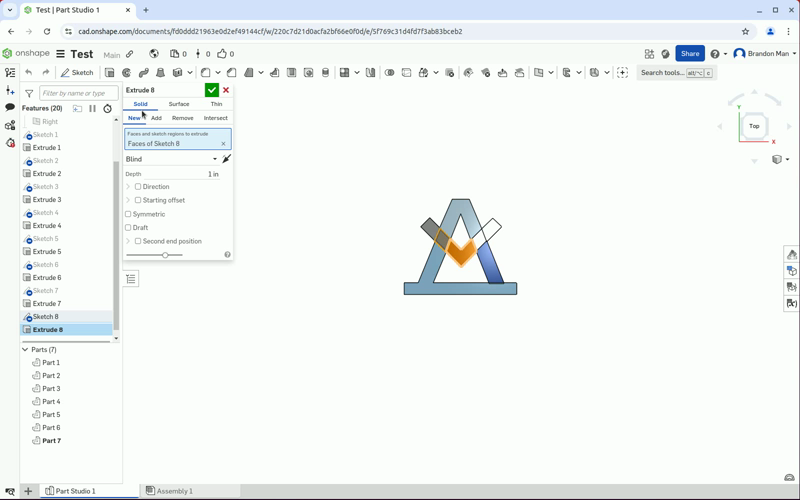
mouse_move(137, 120)
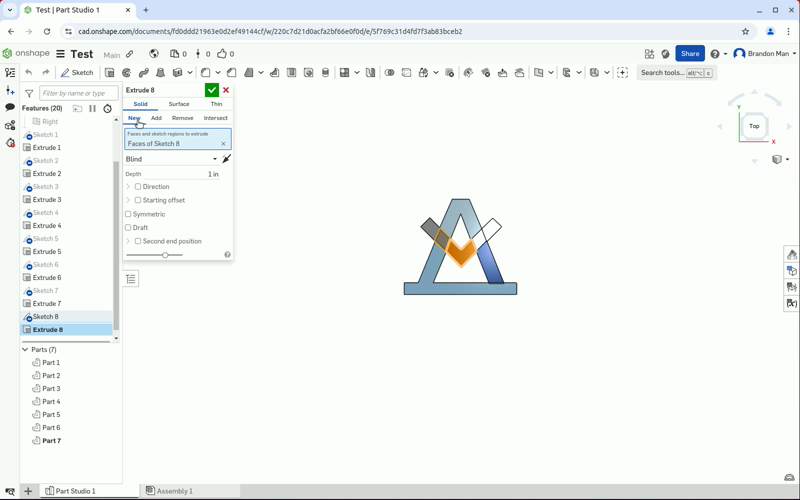
click(137, 120)
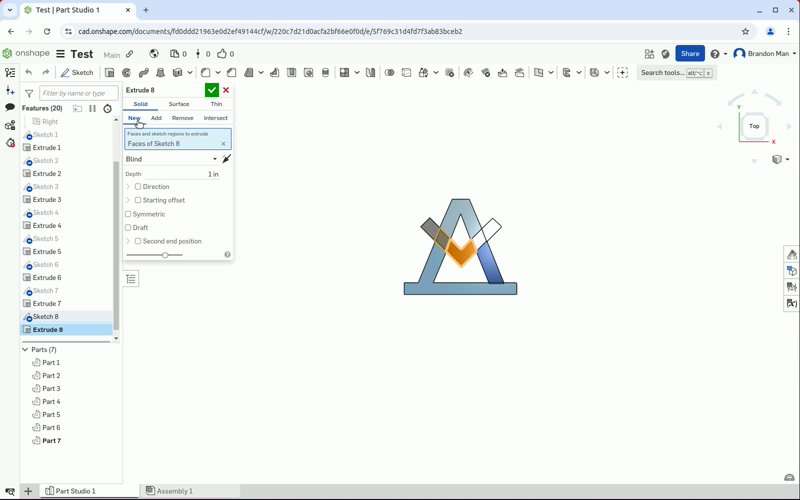
key(tab, 4)
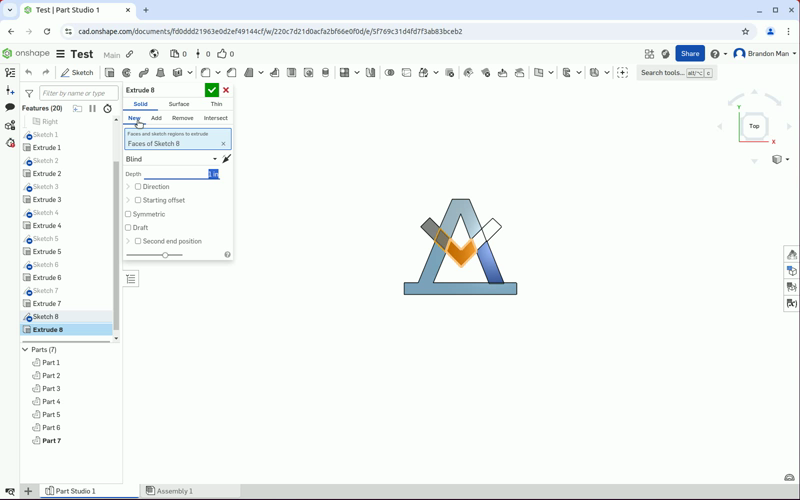
text(-3.37)
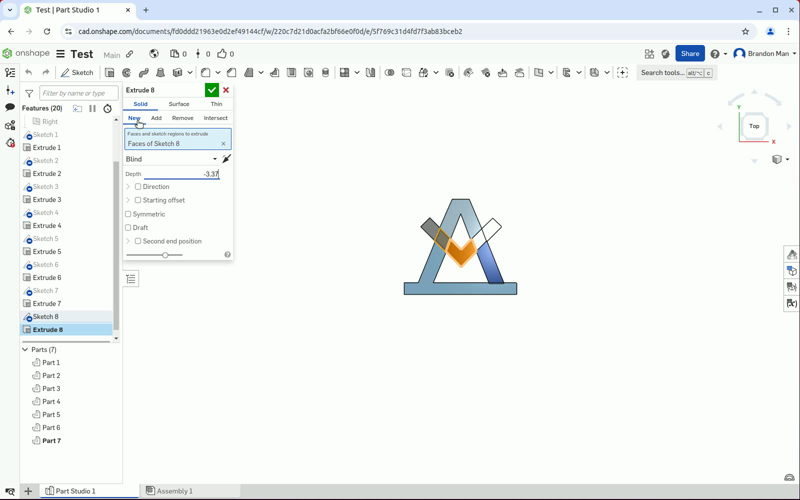
key(enter)
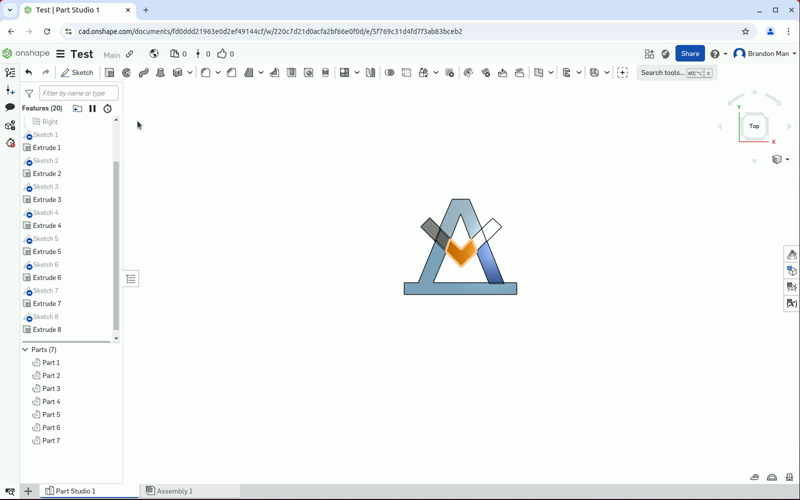
key(shift+h)
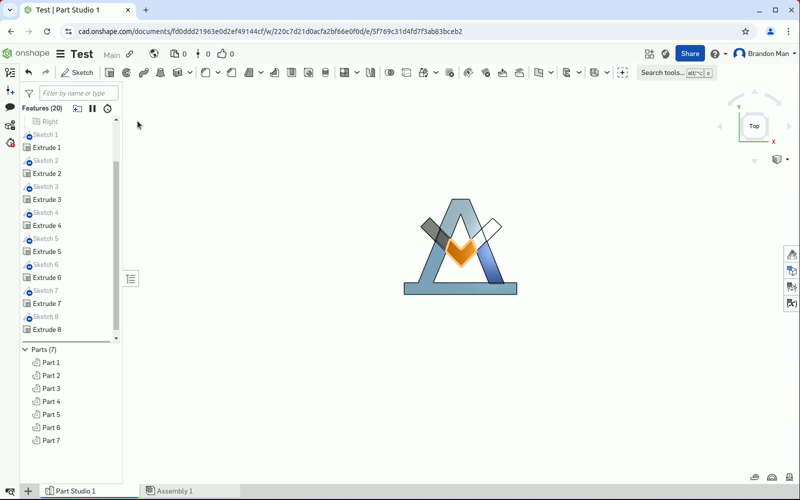
key(shift+h)
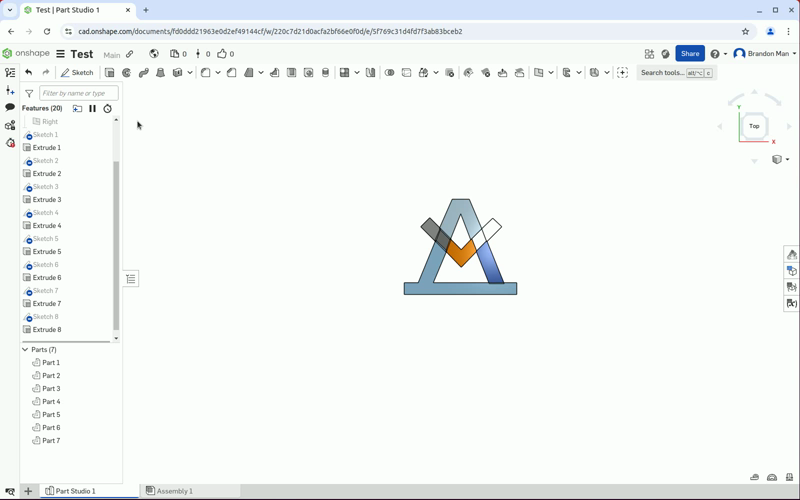
mouse_move(69, 137)
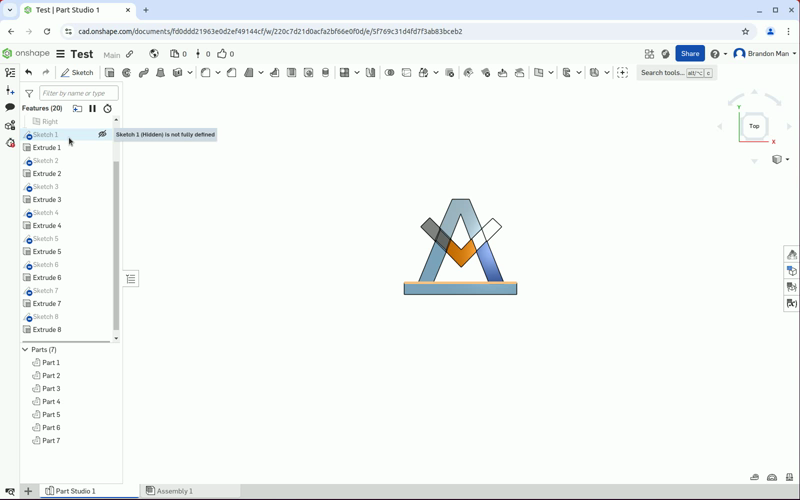
click(69, 137)
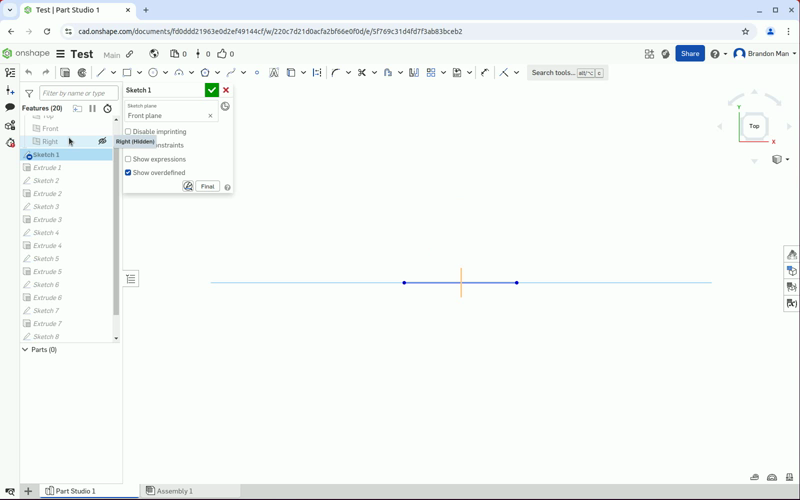
mouse_move(229, 92)
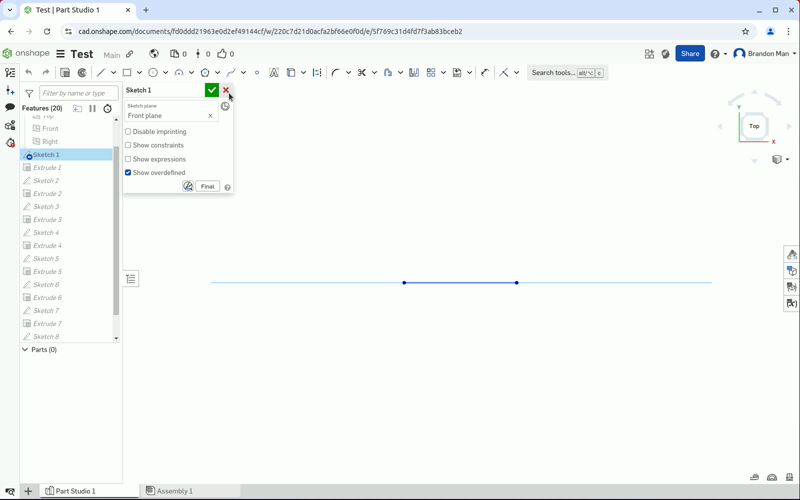
click(229, 92)
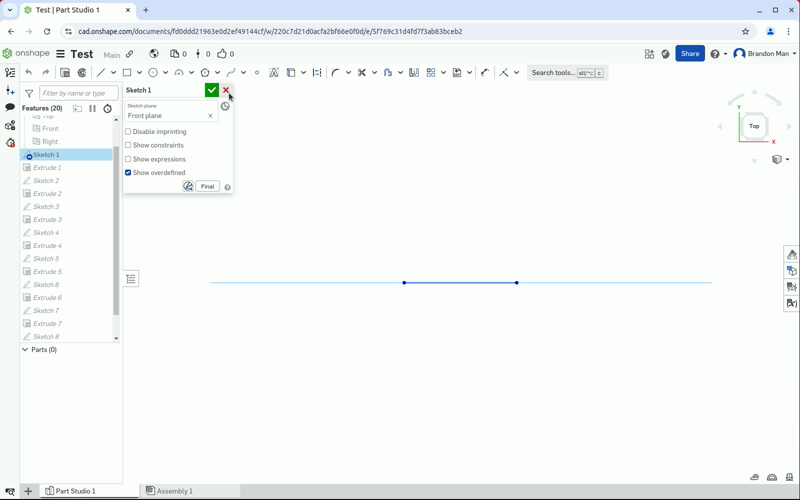
key(shift+s)
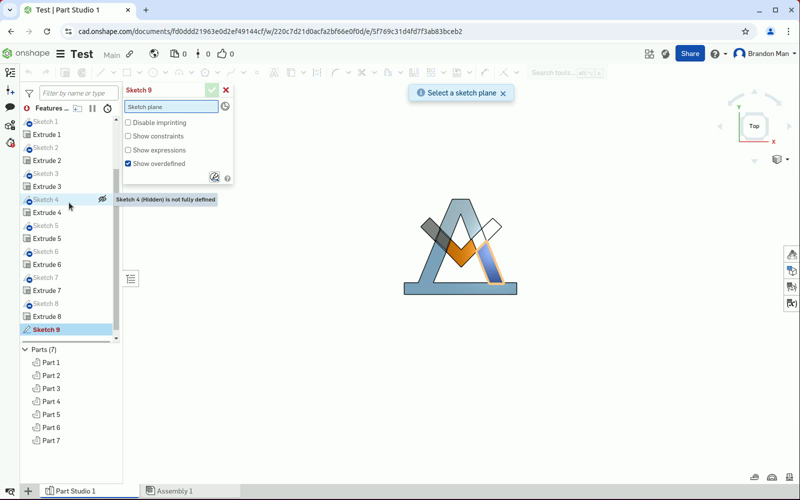
scroll(3)
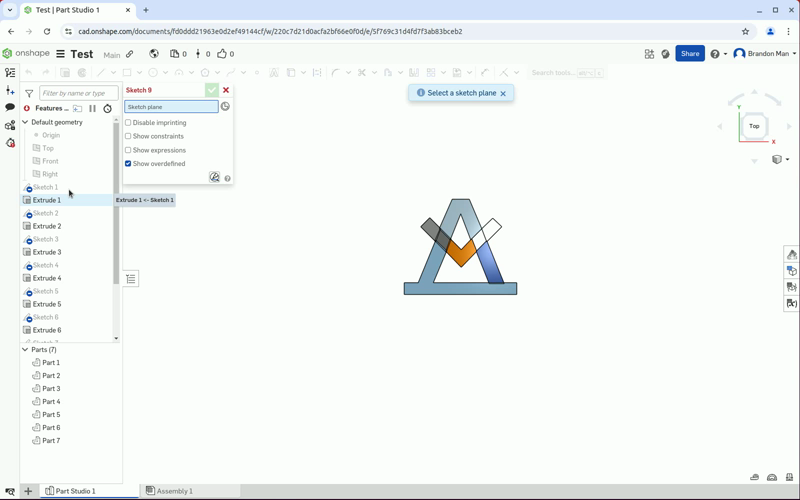
mouse_move(69, 150)
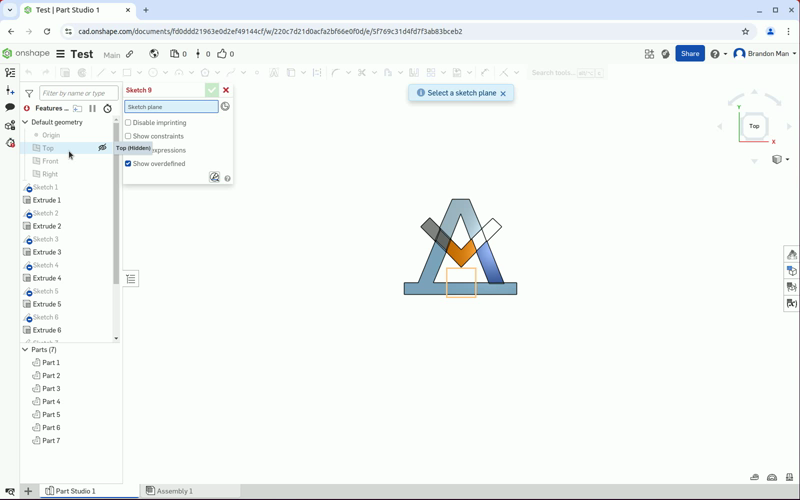
click(69, 150)
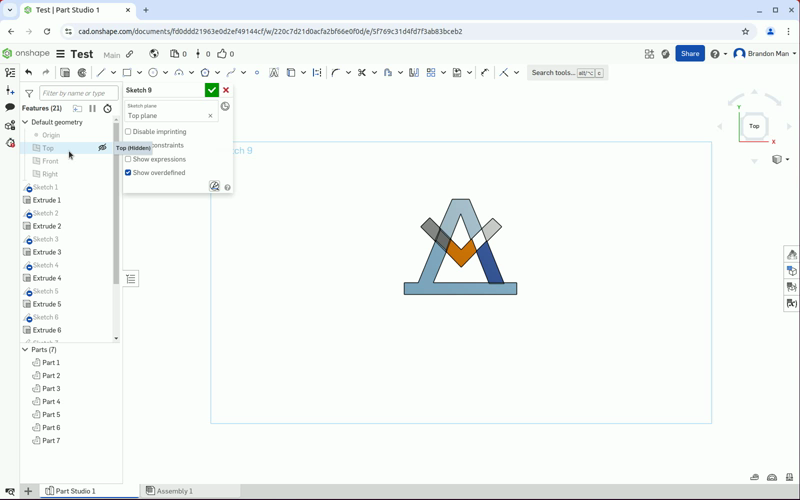
mouse_move(73, 352)
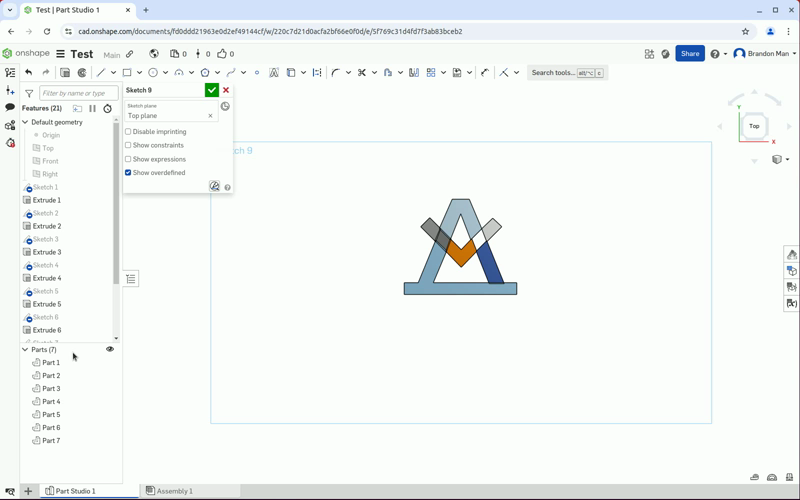
key(y)
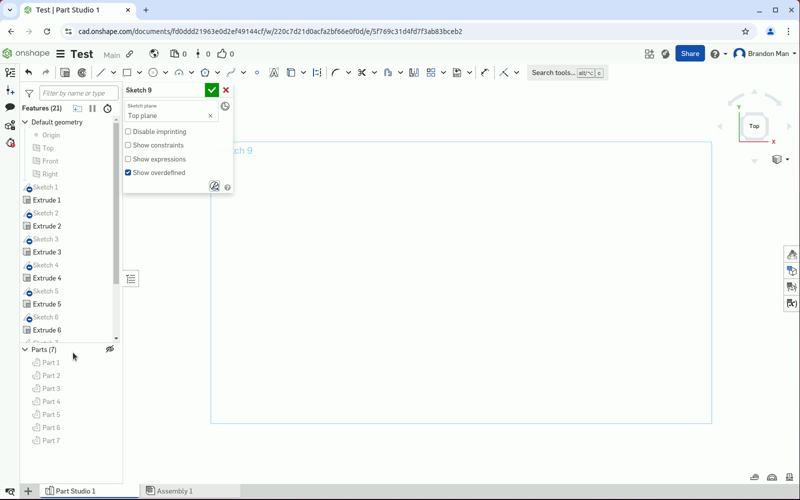
key(l)
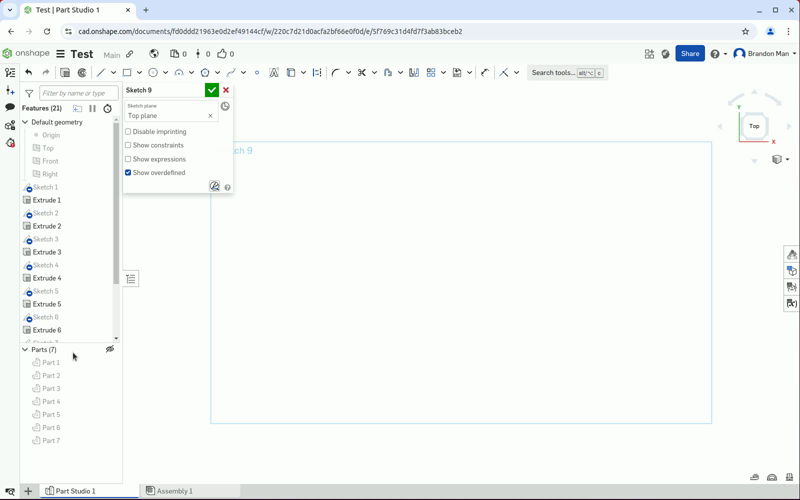
key_down(shift)
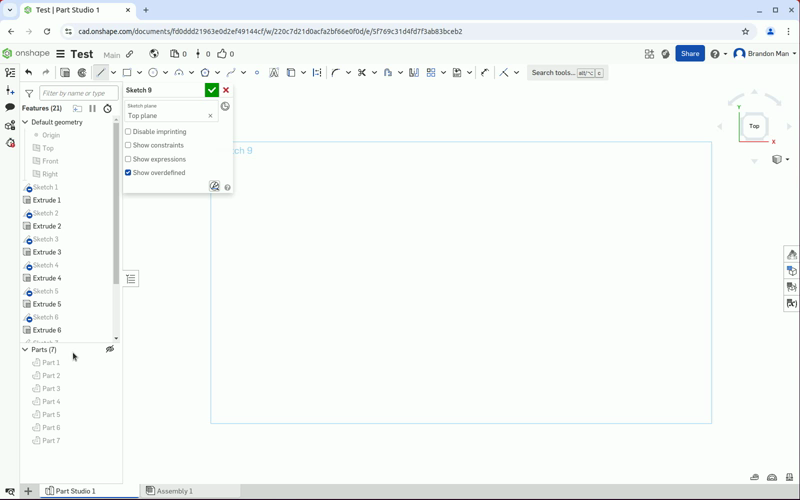
mouse_move(471, 238)
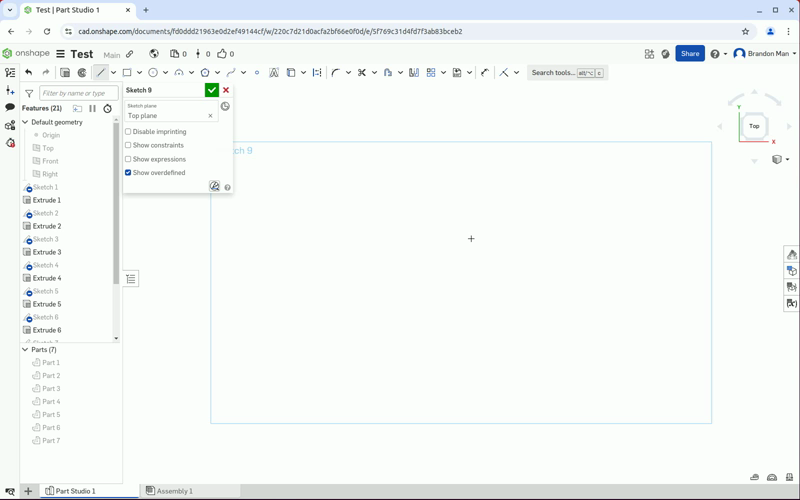
click(471, 238)
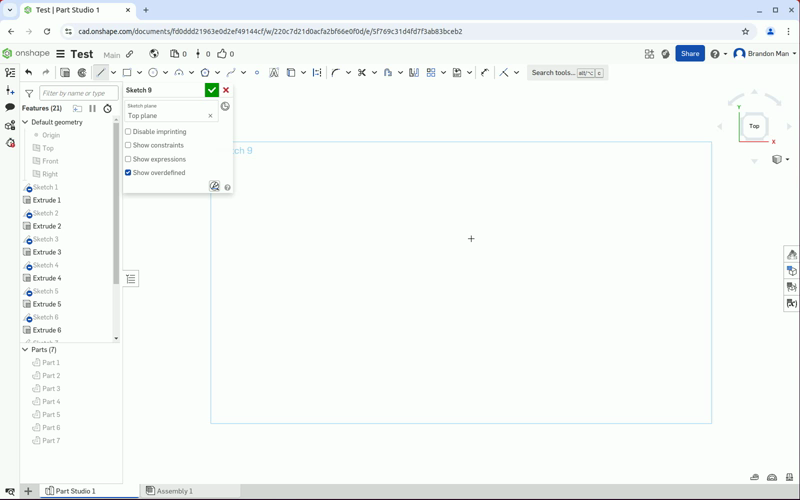
key_up(shift)
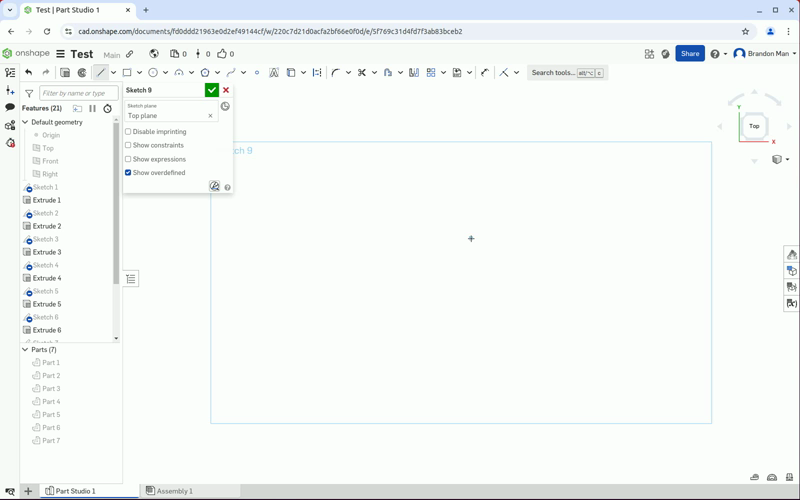
key_down(shift)
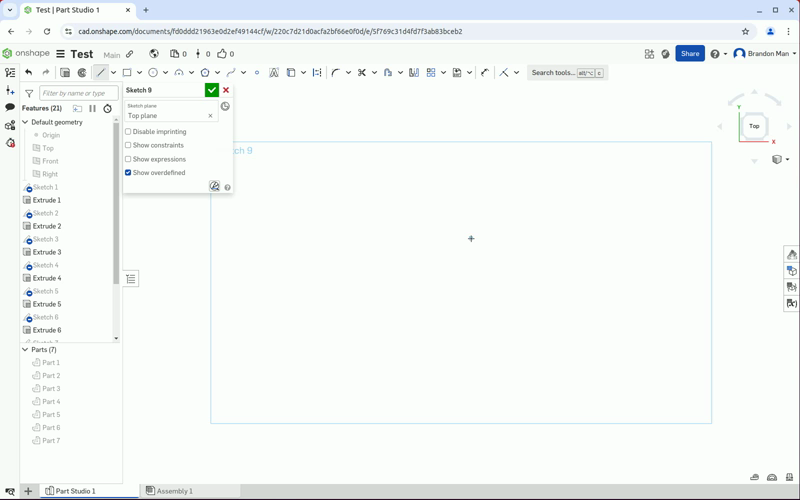
mouse_move(501, 238)
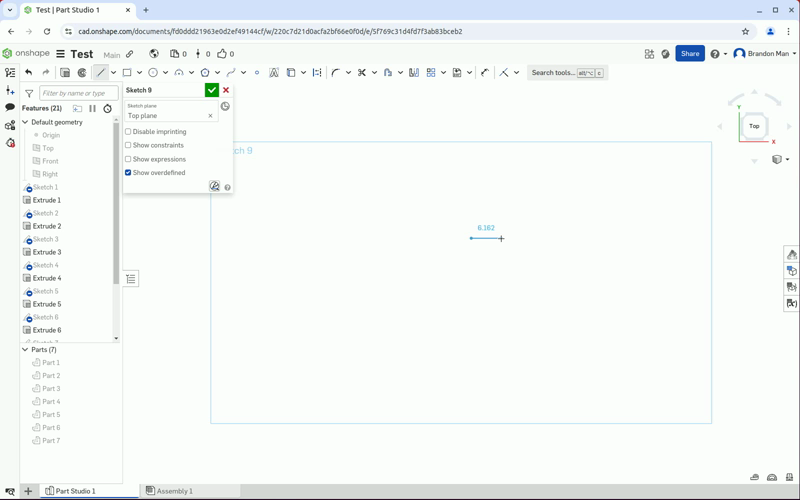
mouse_move(476, 251)
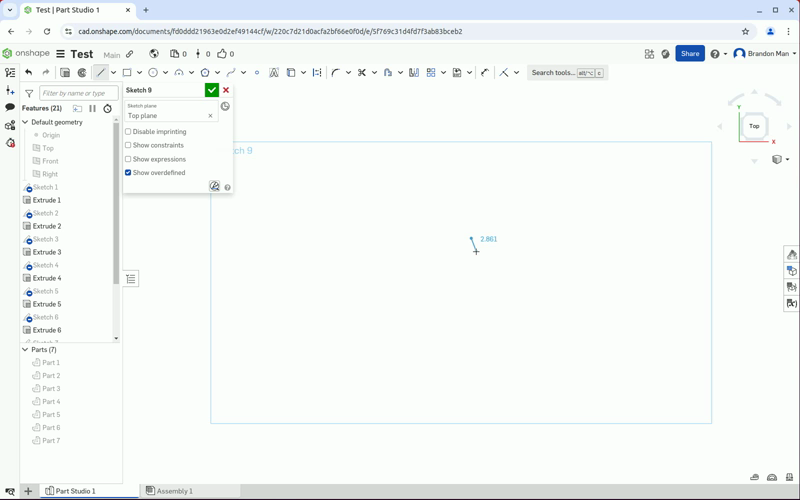
click(476, 251)
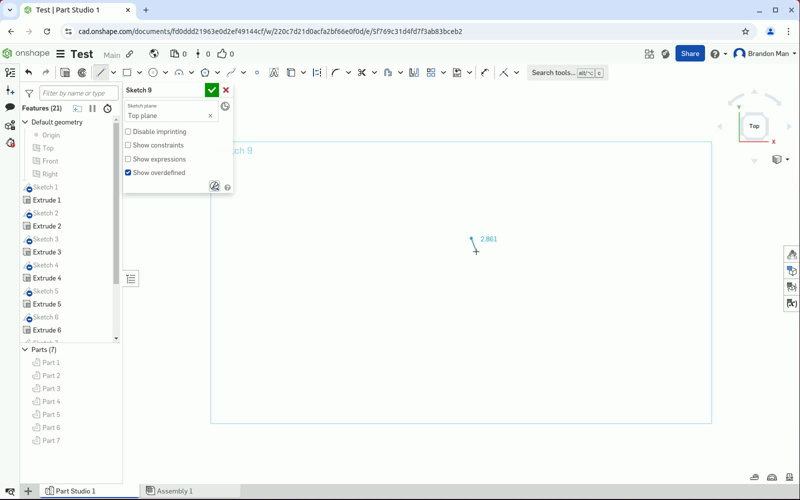
key_up(shift)
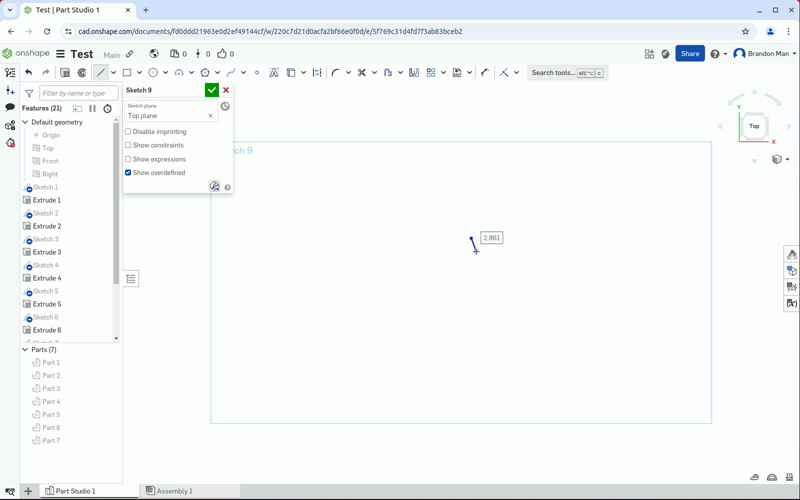
key_down(shift)
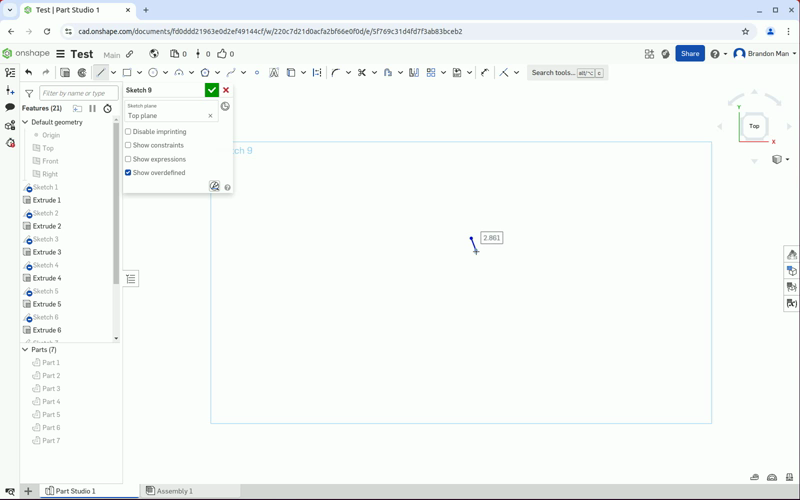
mouse_move(506, 251)
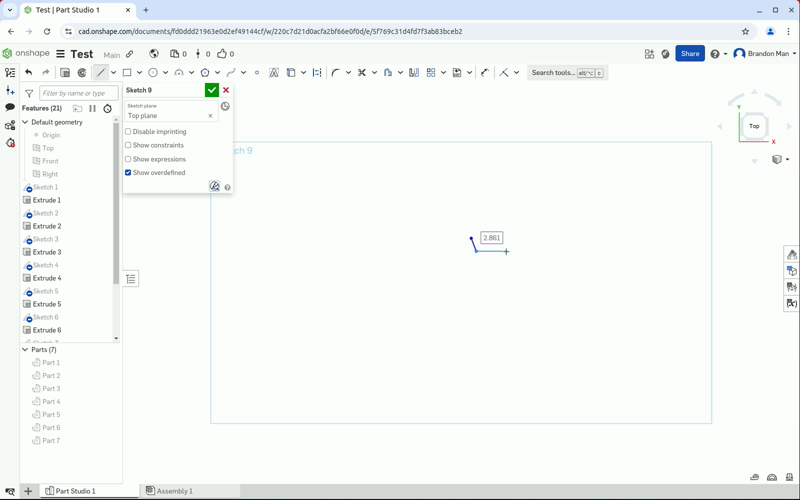
mouse_move(487, 240)
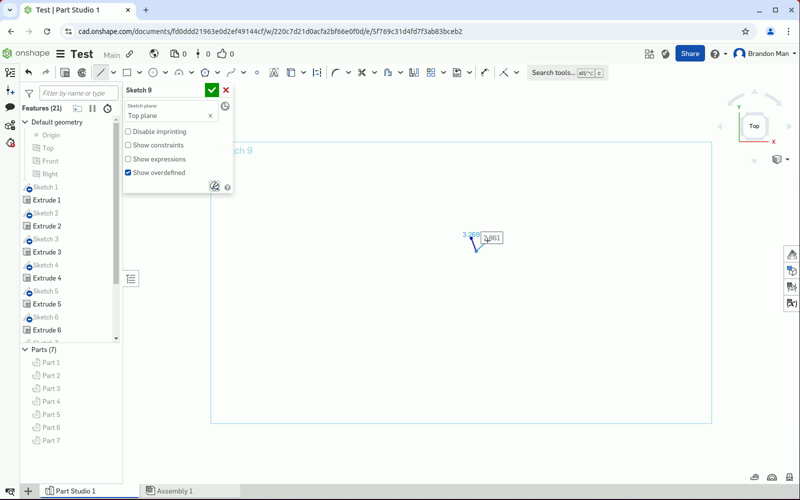
click(487, 240)
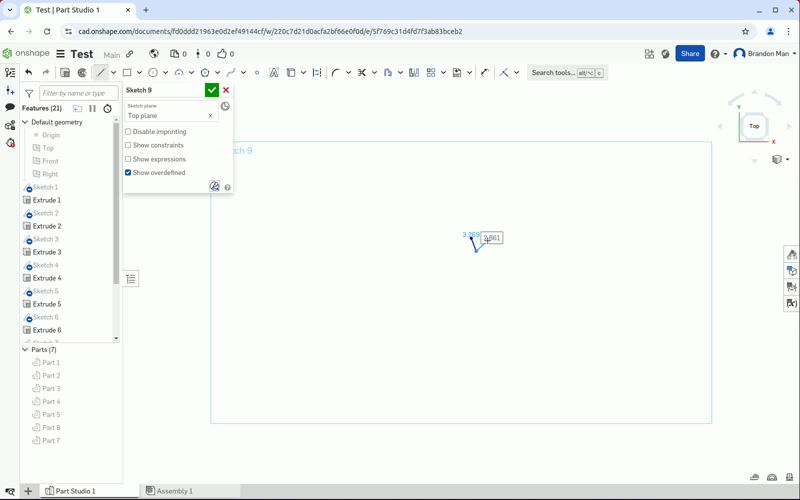
key_up(shift)
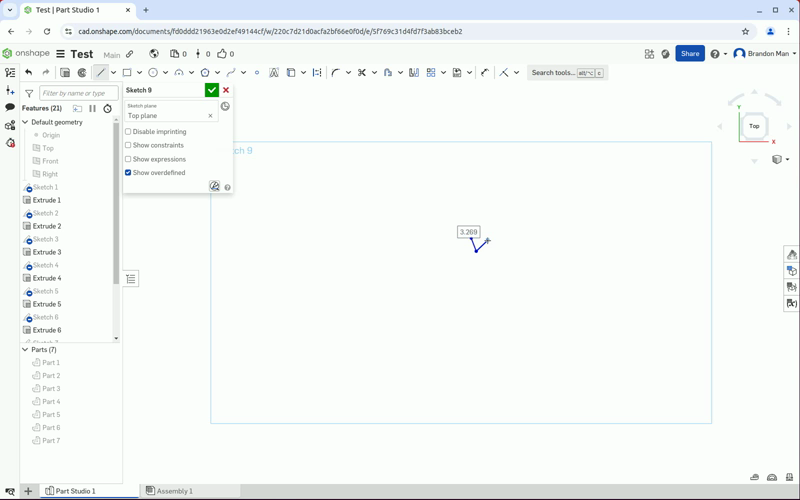
key_down(shift)
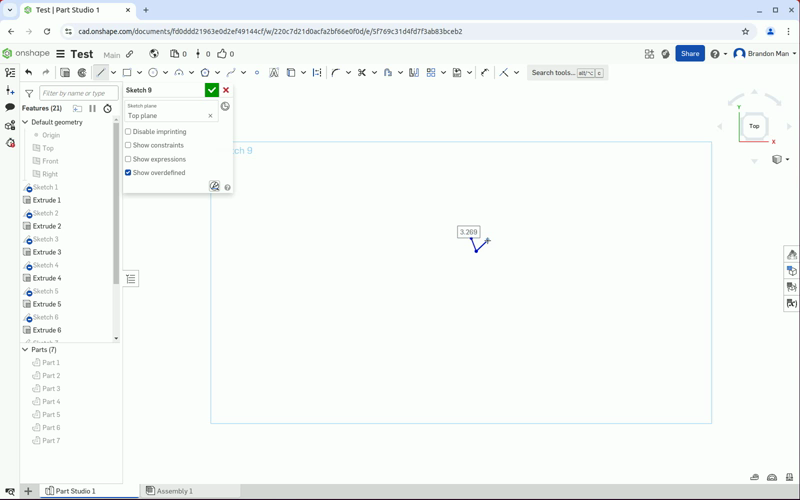
mouse_move(517, 240)
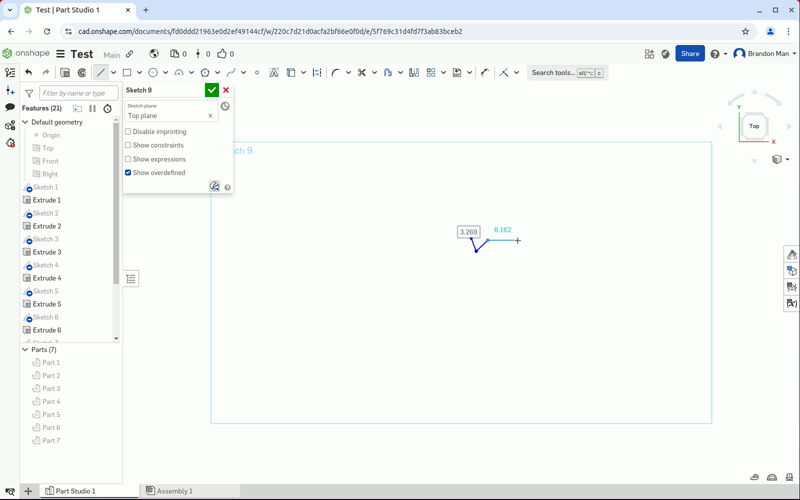
mouse_move(482, 227)
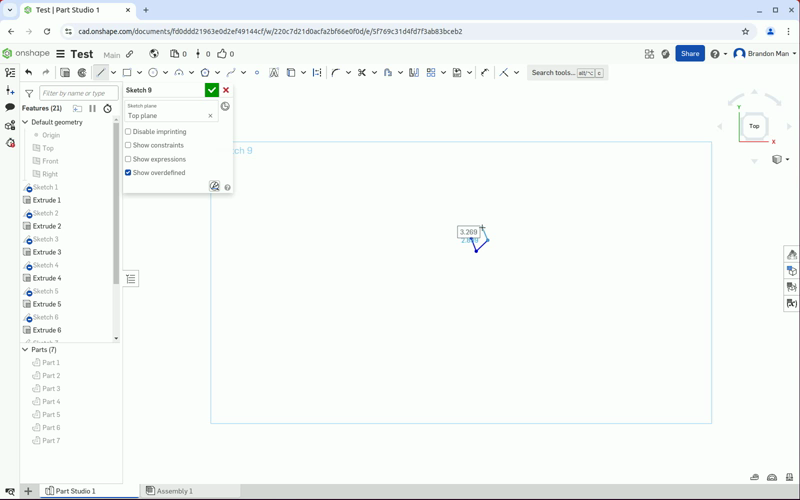
click(482, 227)
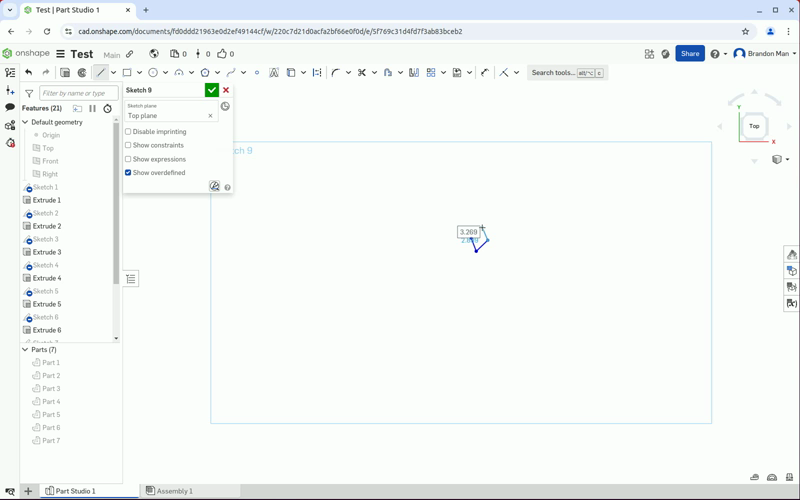
key_up(shift)
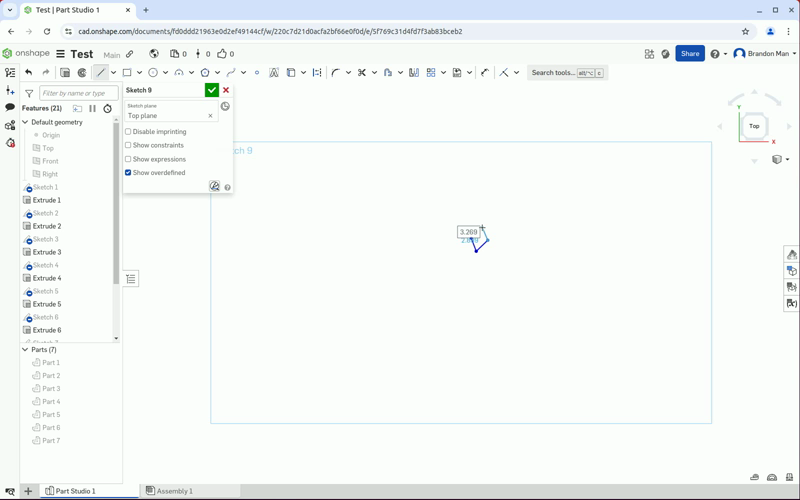
mouse_move(512, 227)
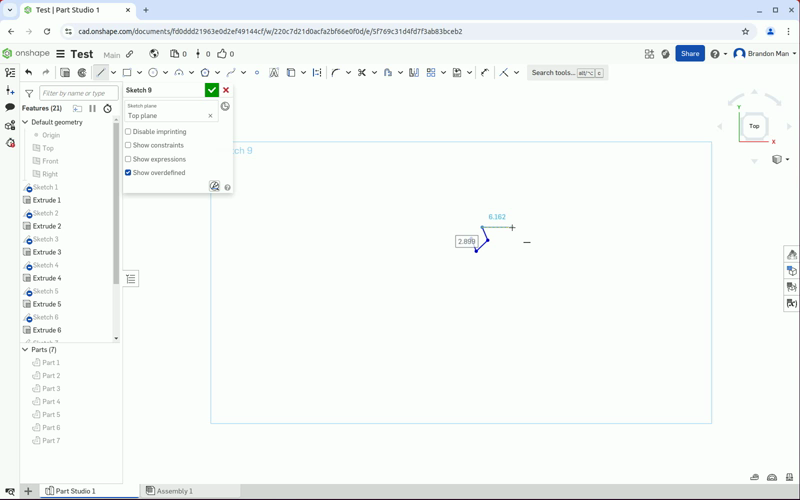
key_down(shift)
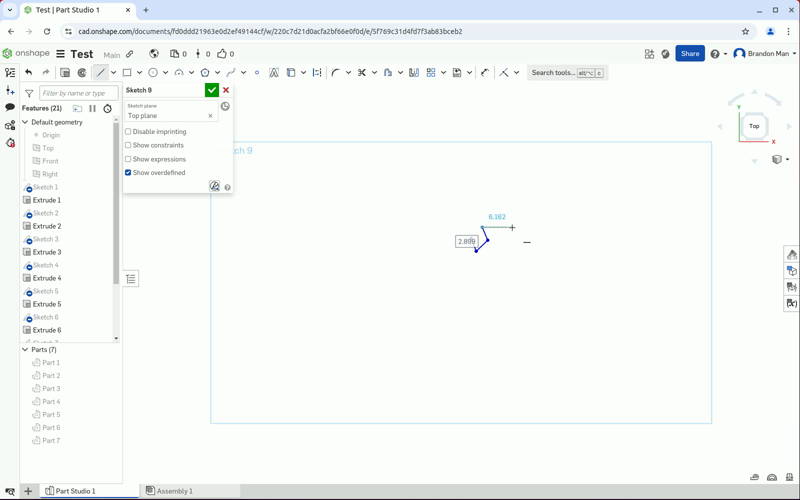
mouse_move(471, 238)
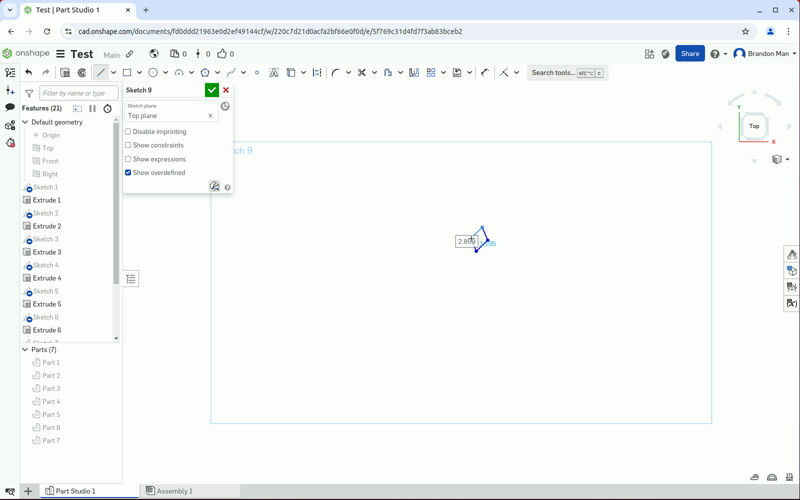
key_up(shift)
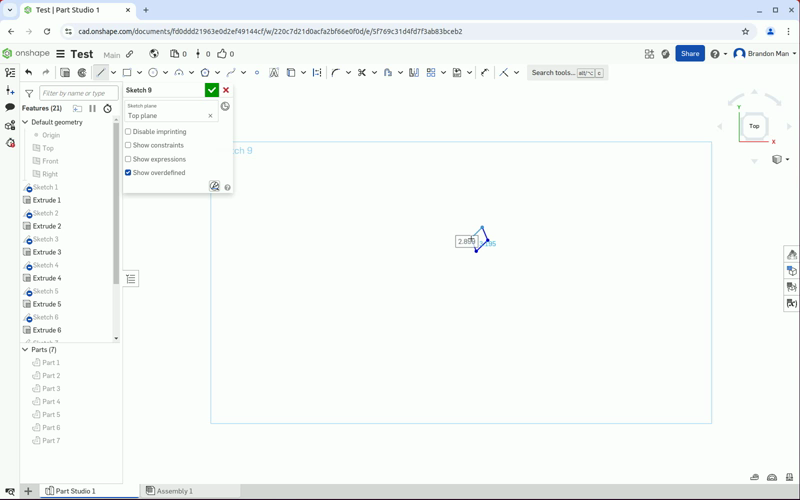
click(471, 238)
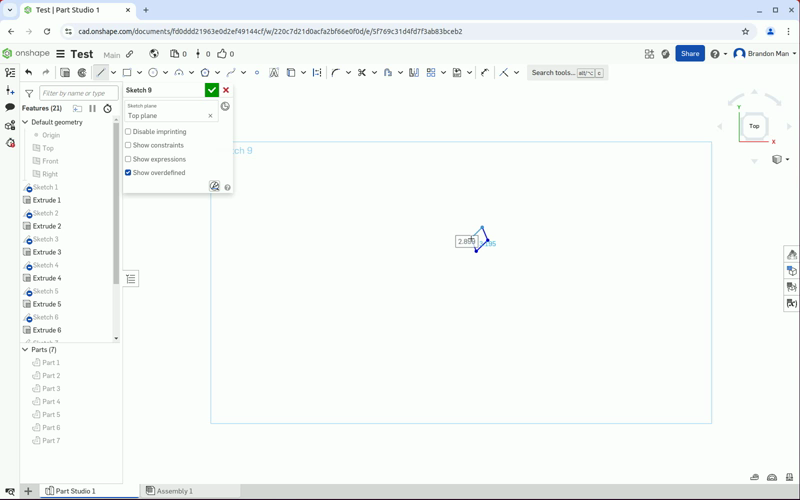
key(esc)
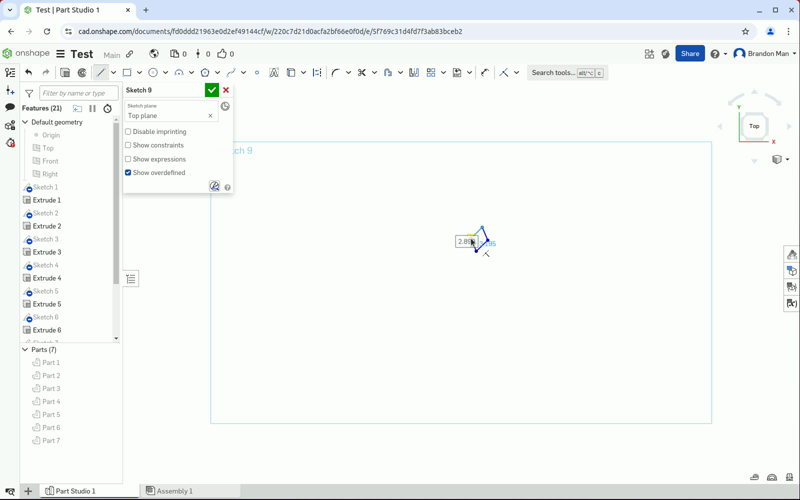
mouse_move(478, 240)
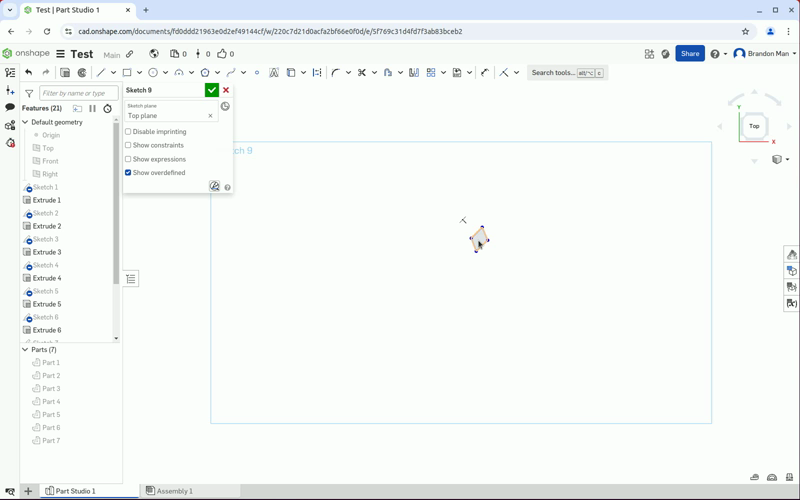
scroll(6)
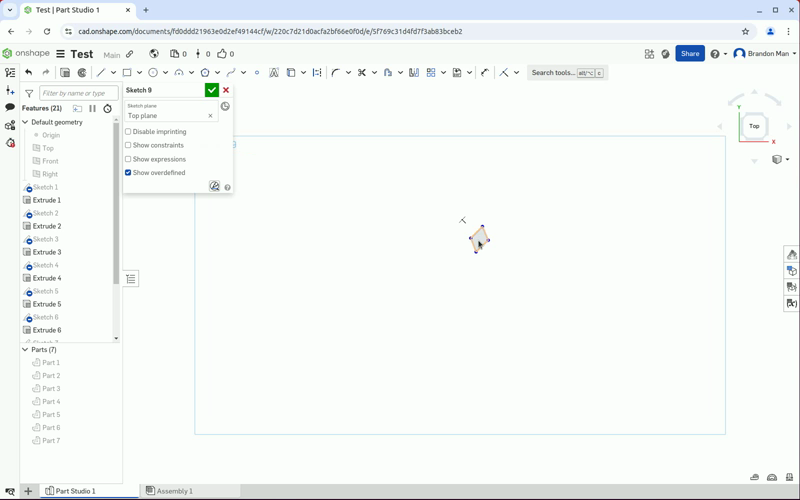
scroll(6)
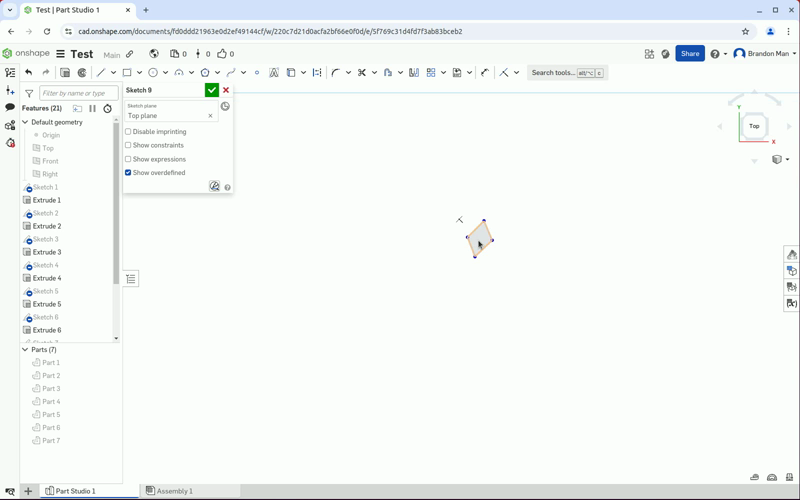
scroll(6)
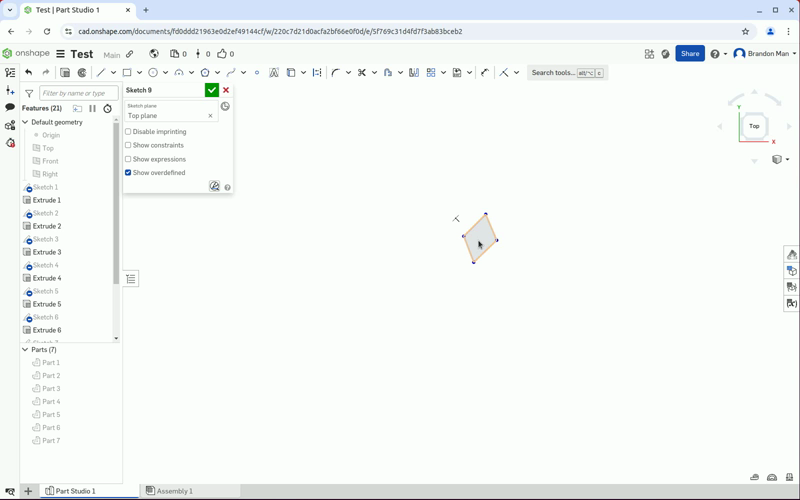
scroll(6)
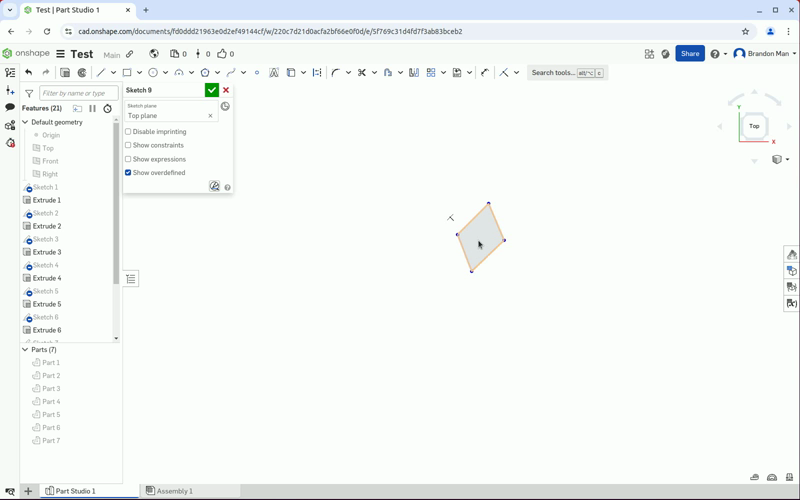
scroll(6)
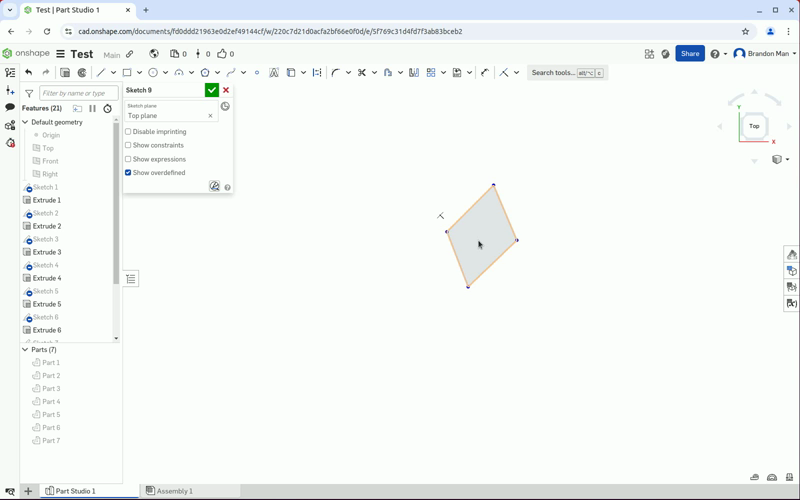
scroll(6)
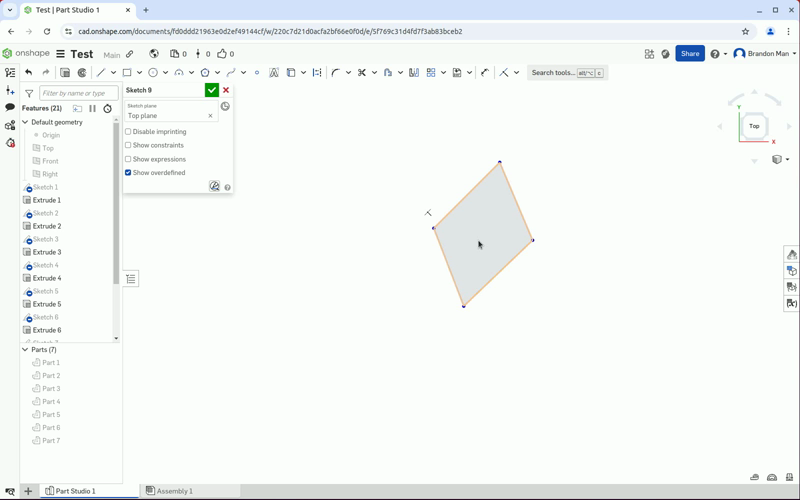
scroll(6)
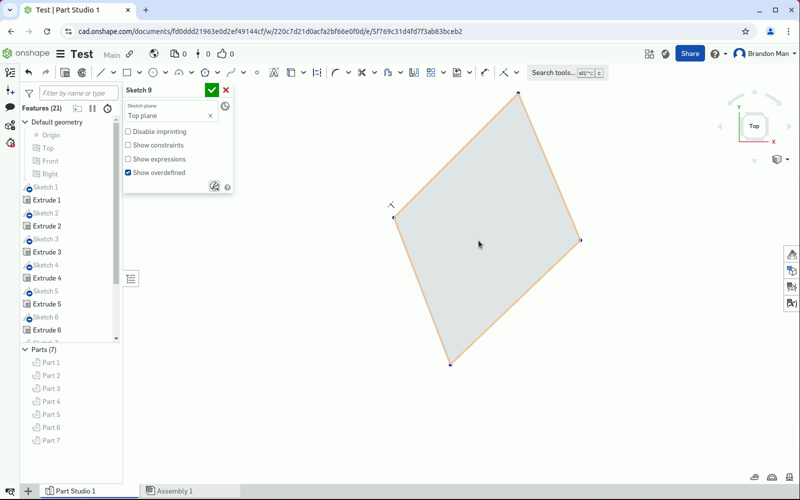
click(478, 240)
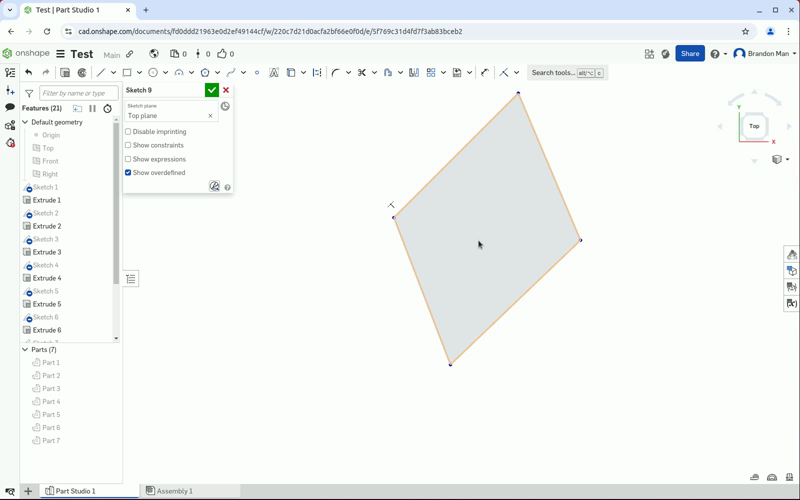
scroll(-6)
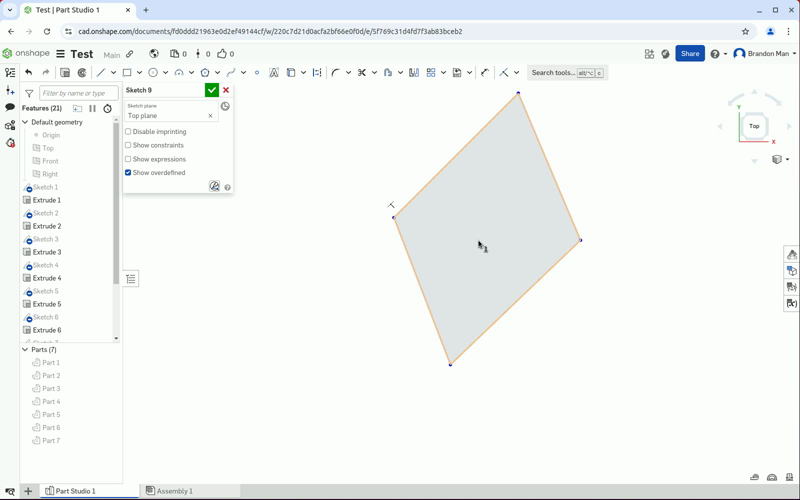
scroll(-6)
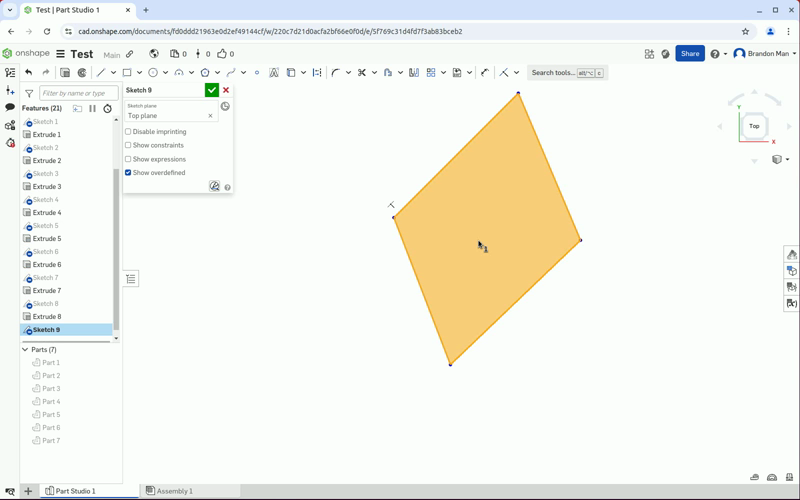
scroll(-6)
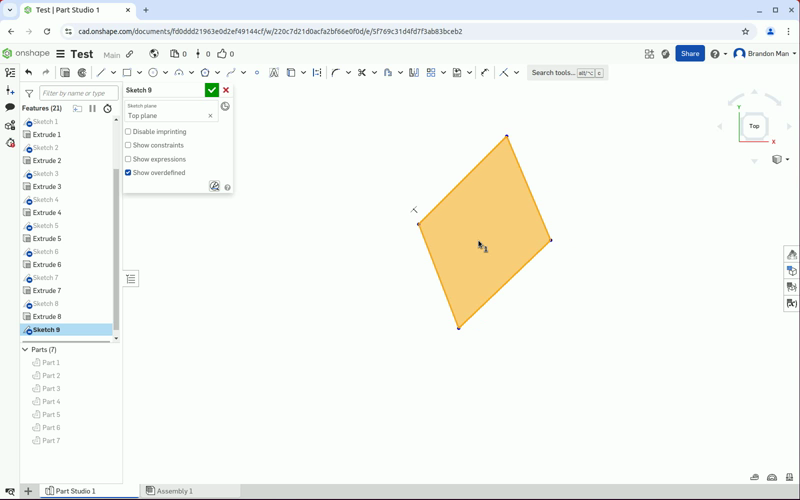
scroll(-6)
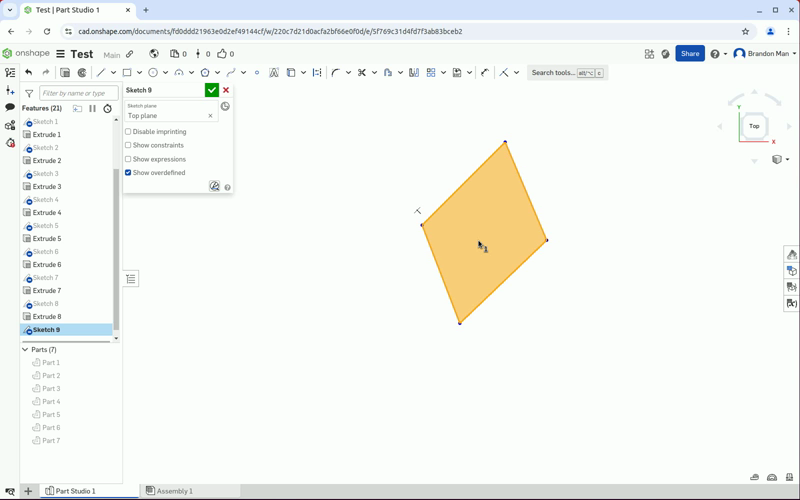
scroll(-6)
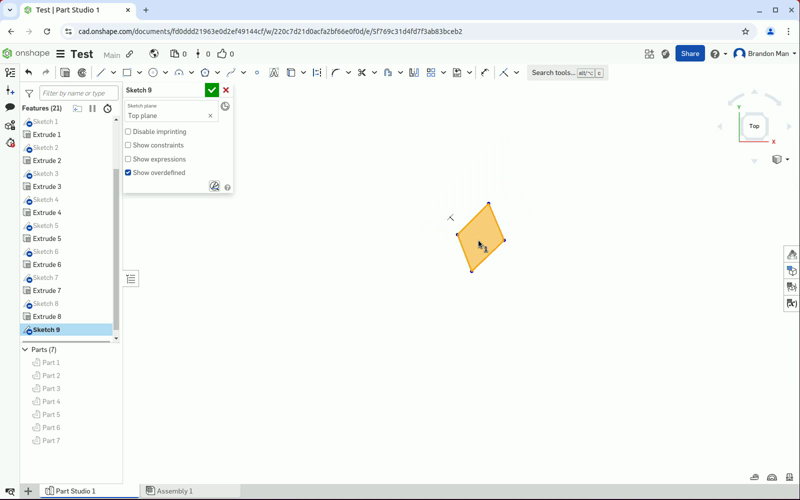
scroll(-6)
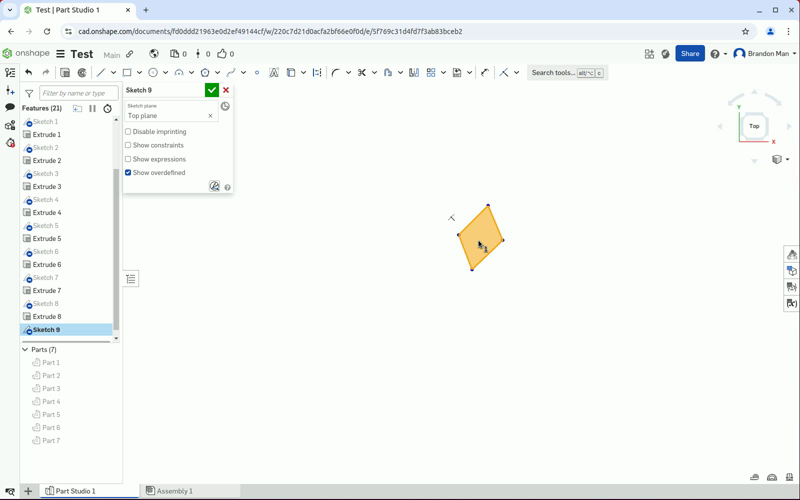
scroll(-6)
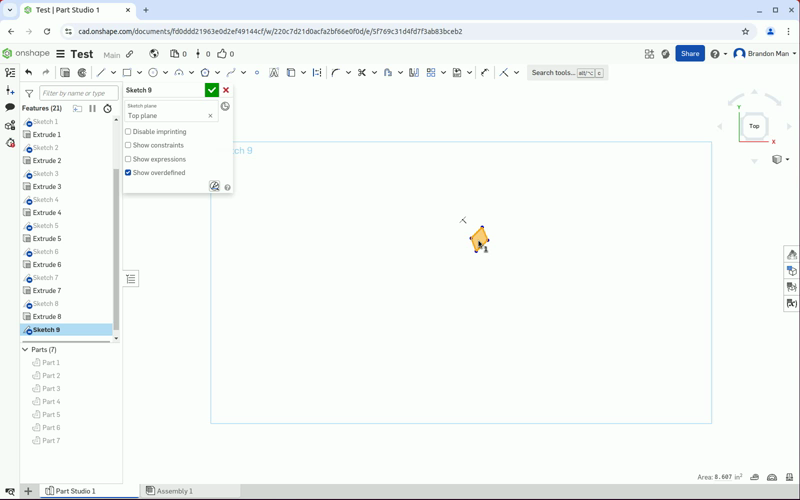
mouse_move(73, 352)
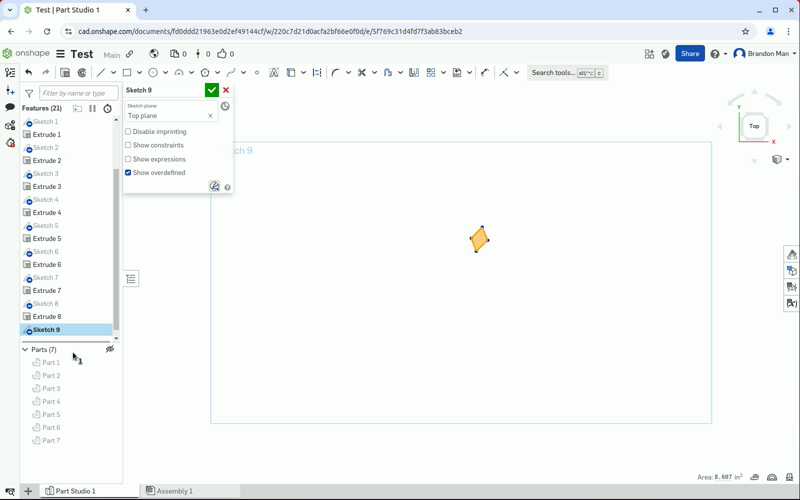
key(shift+y)
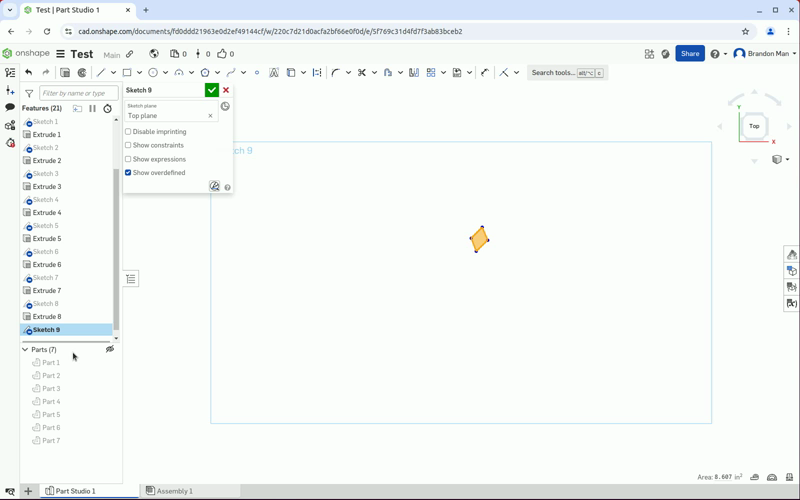
key(shift+e)
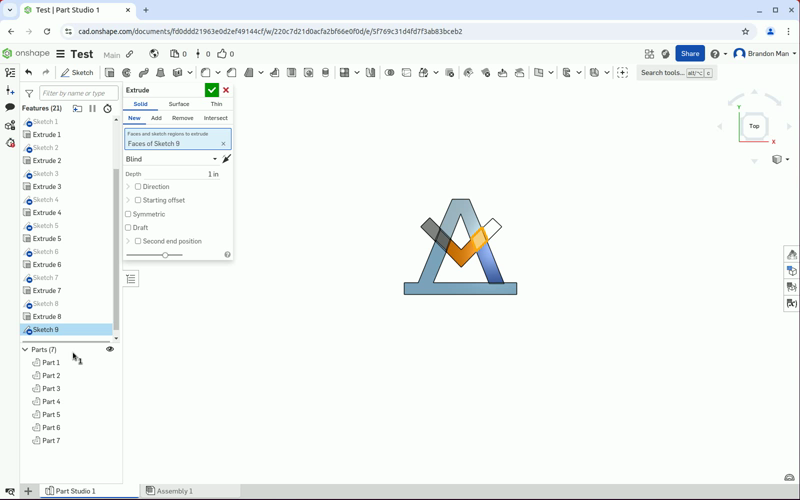
mouse_move(143, 106)
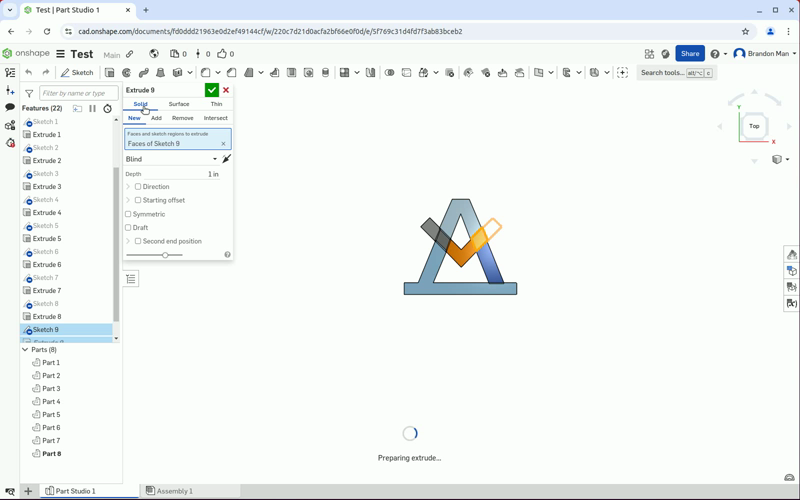
click(143, 106)
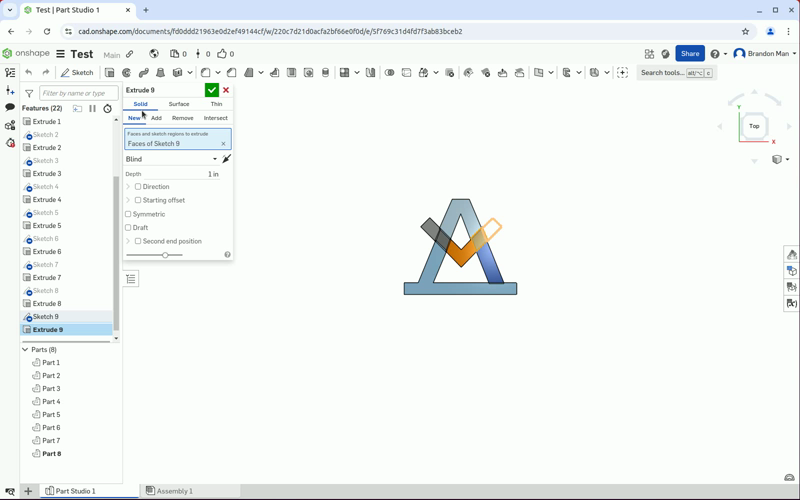
mouse_move(137, 120)
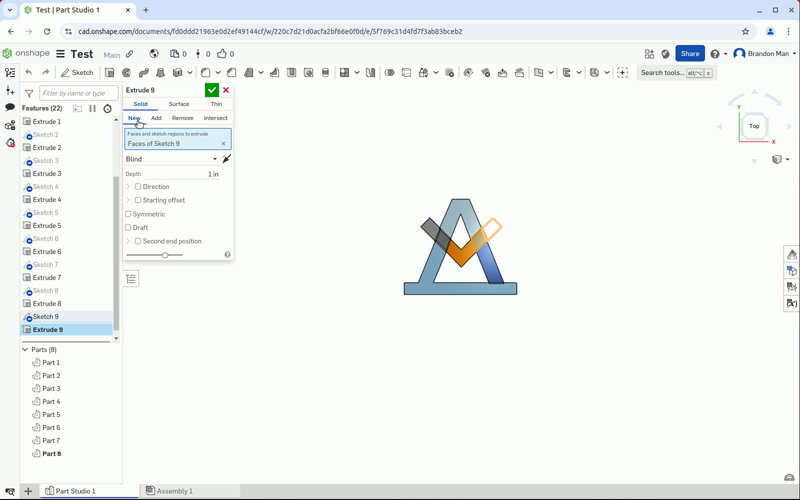
click(137, 120)
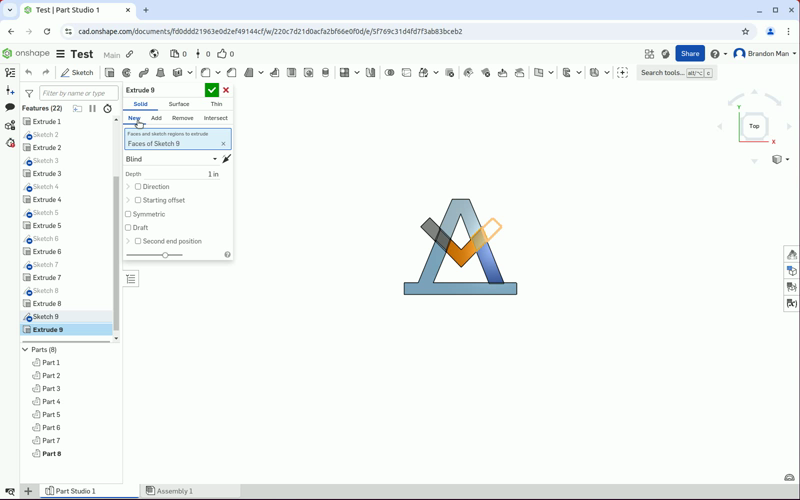
key(tab, 4)
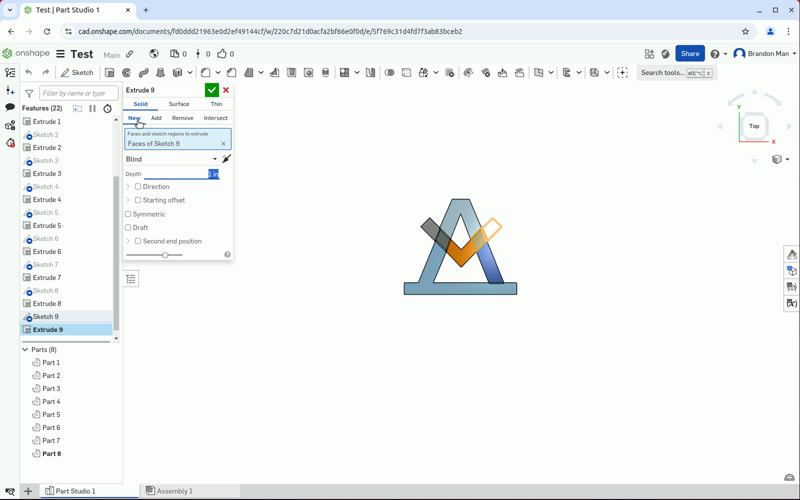
text(-3.37)
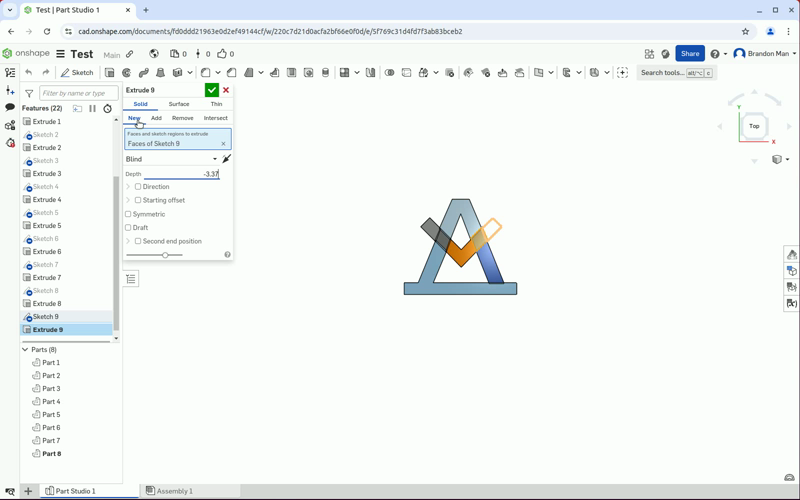
key(enter)
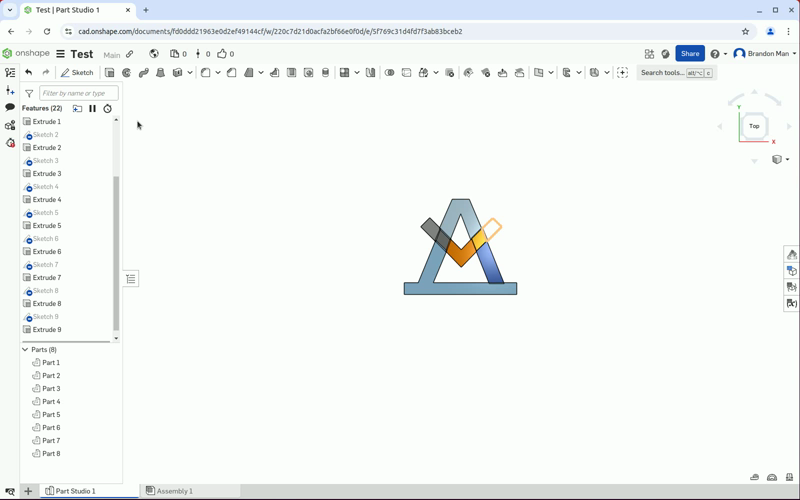
key(shift+h)
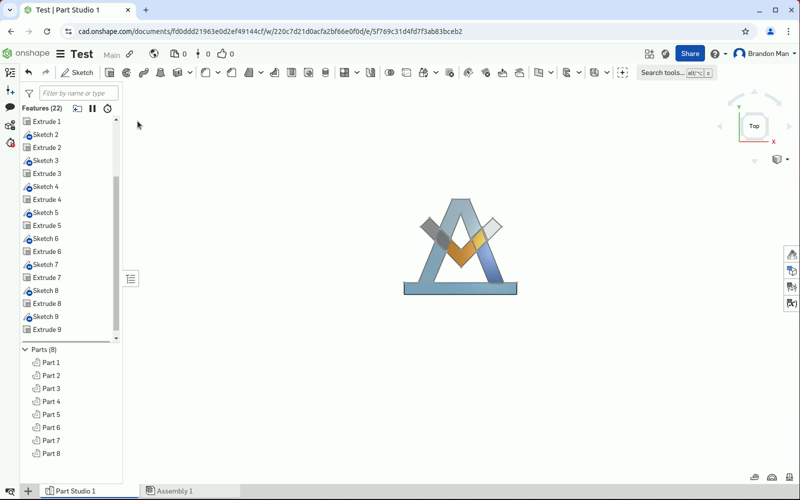
key(shift+h)
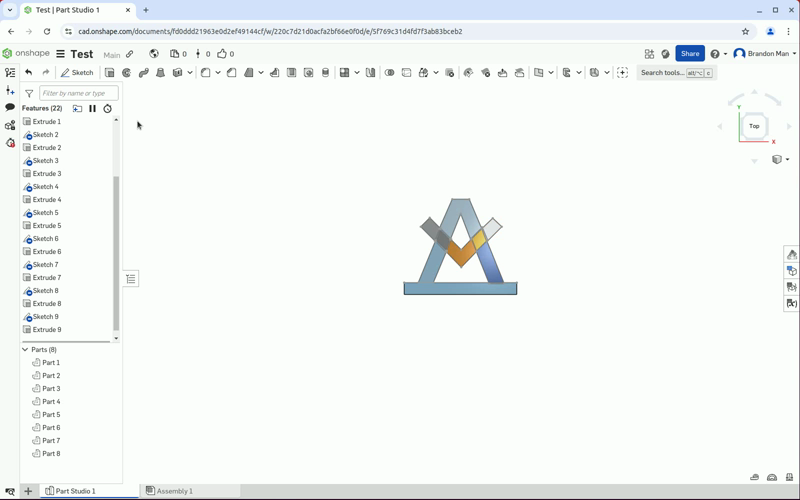
key(shift+7)
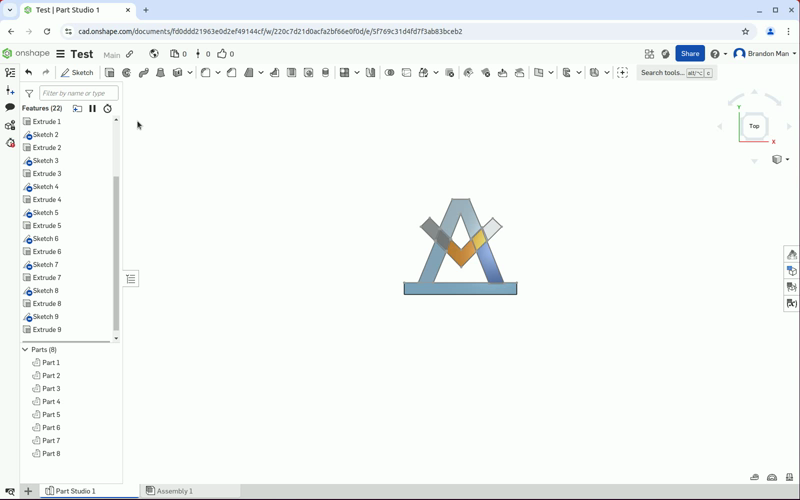
key(up, 3)
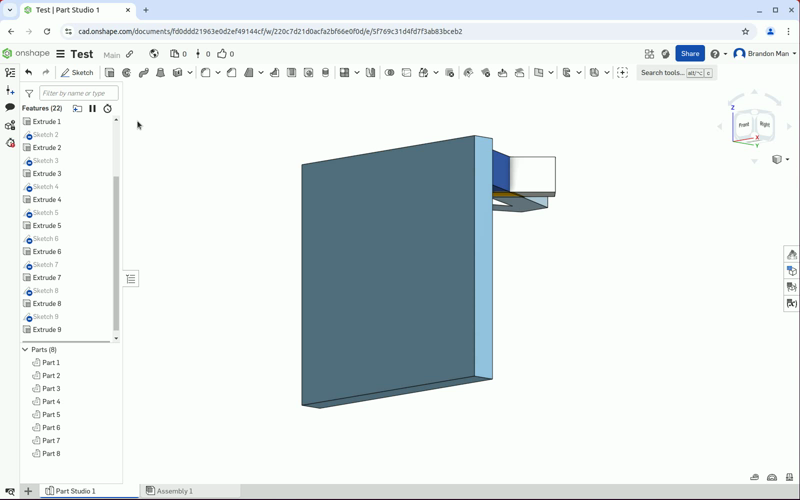
key(left, 3)
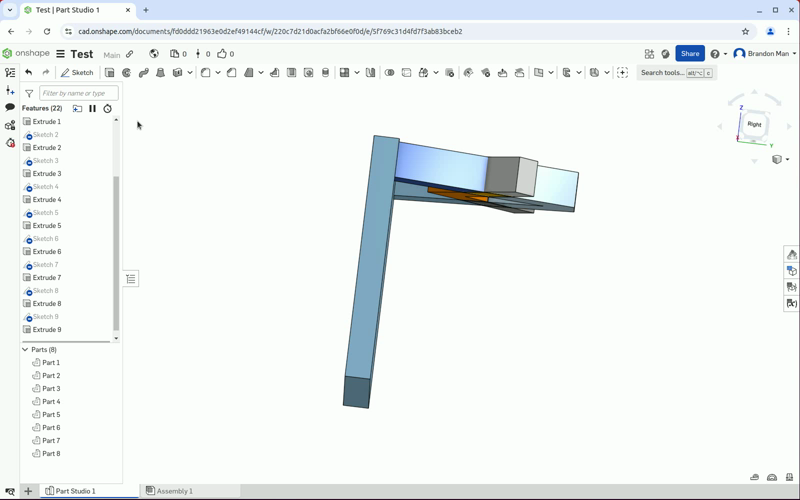
key(right, 3)
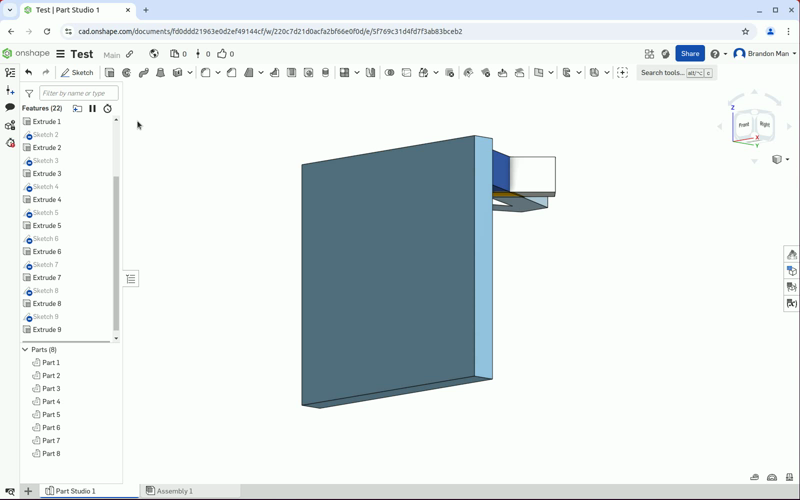
key(down, 3)
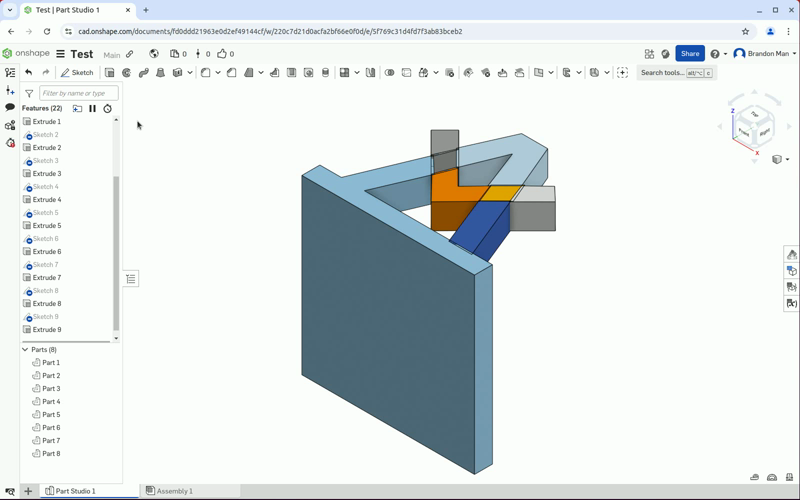
mouse_move(69, 111)
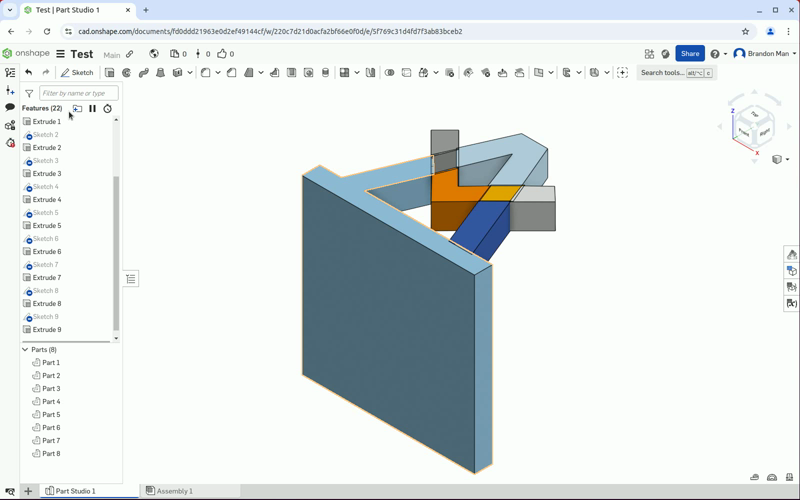
click(69, 111)